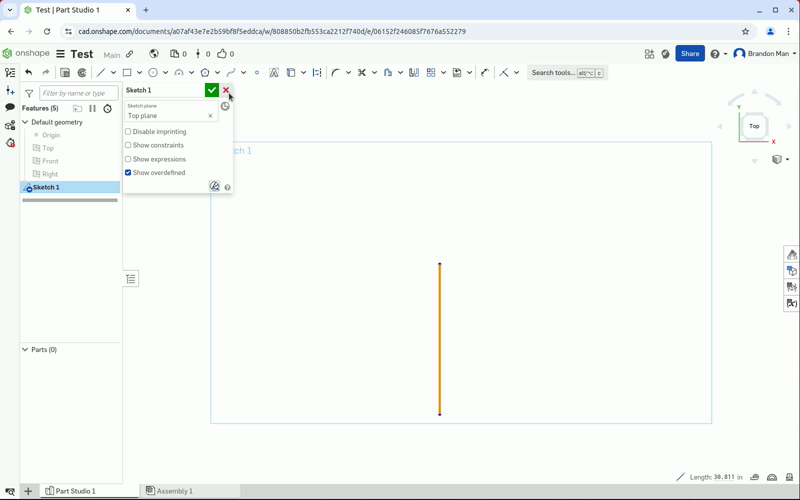
key(shift+h)
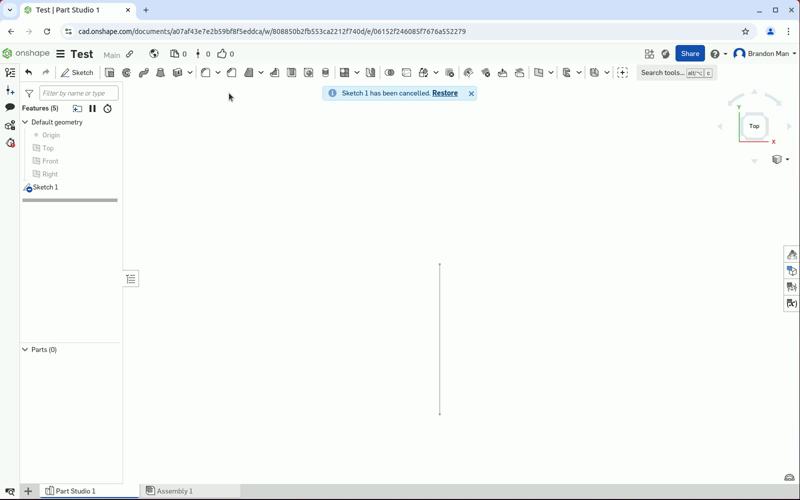
mouse_move(73, 352)
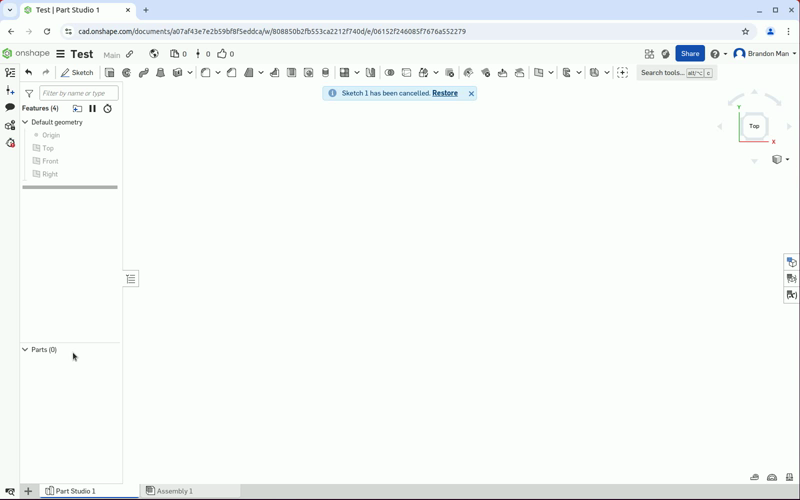
key(y)
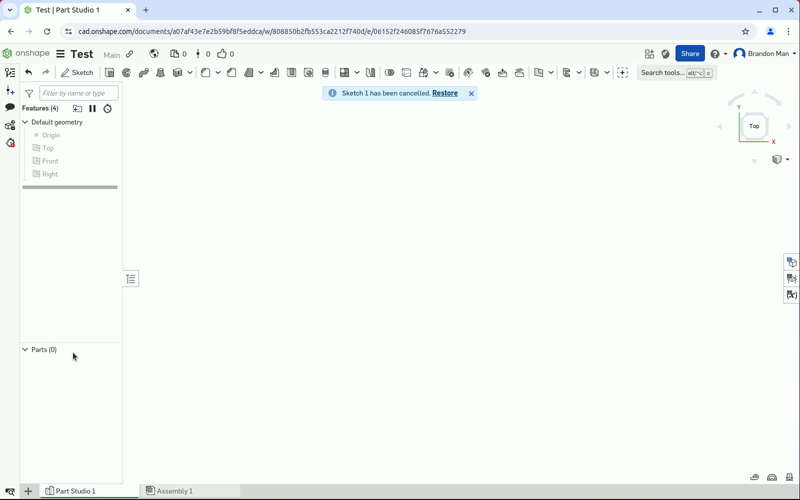
key(shift+p)
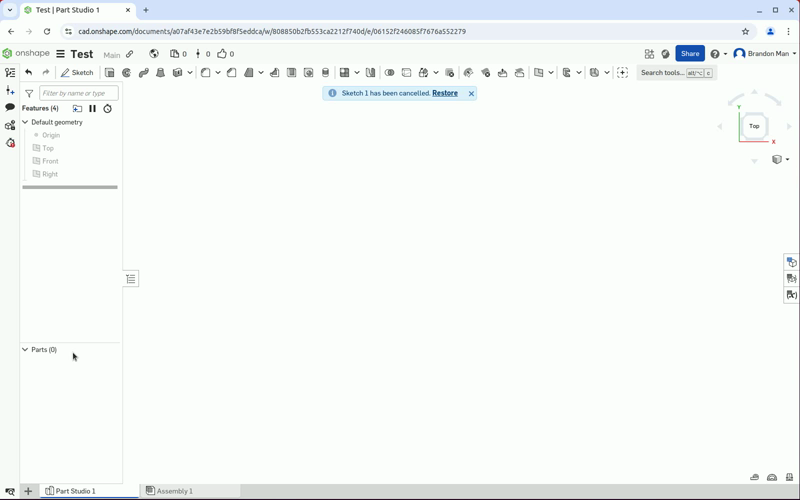
key(space)
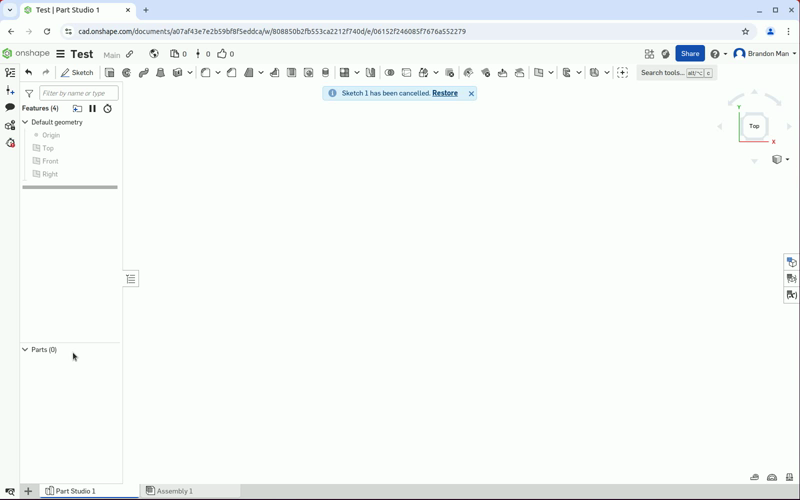
key_down(shift)
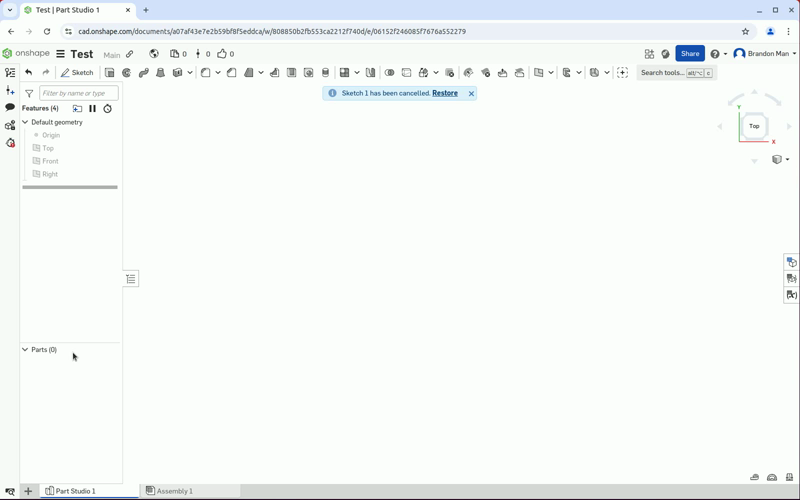
key(up)
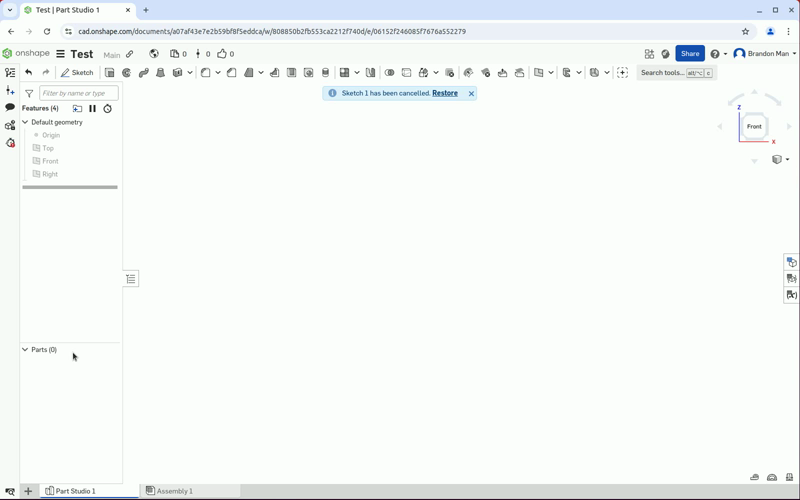
key_up(shift)
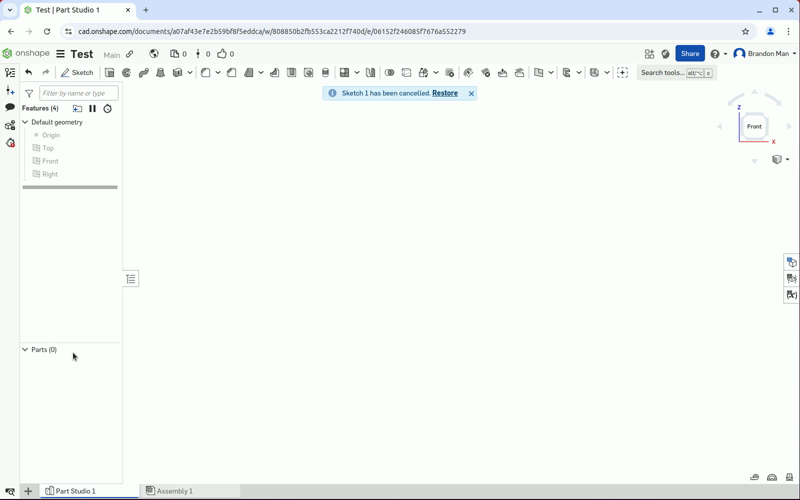
mouse_move(73, 352)
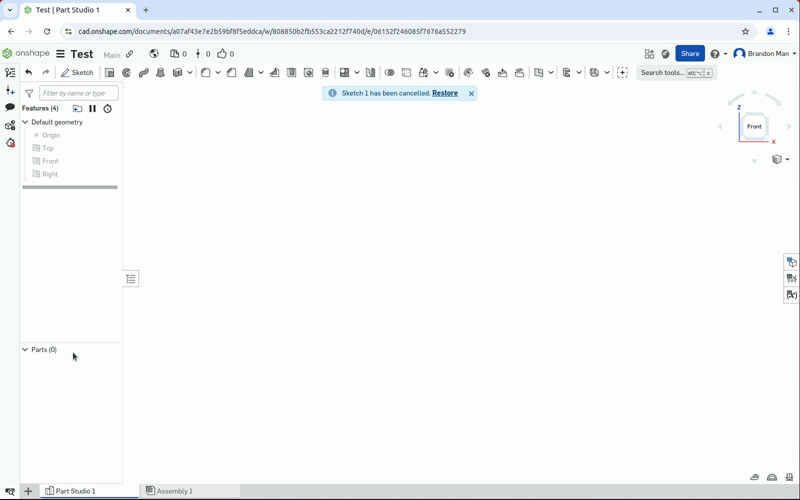
key(shift+y)
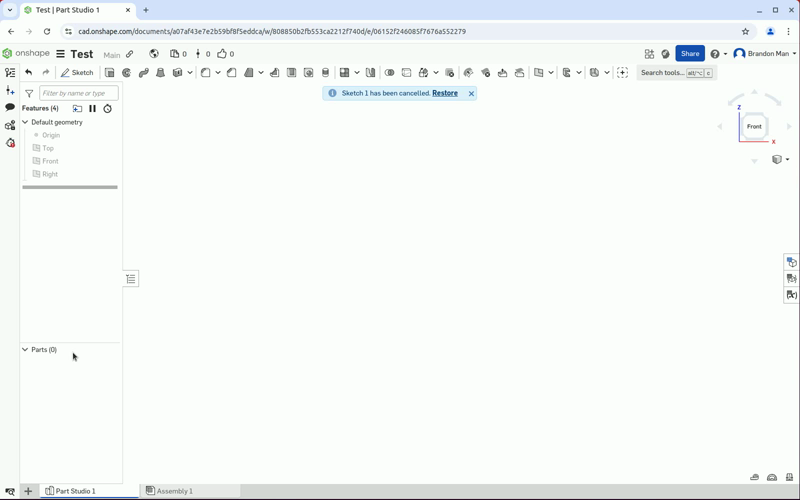
key(shift+s)
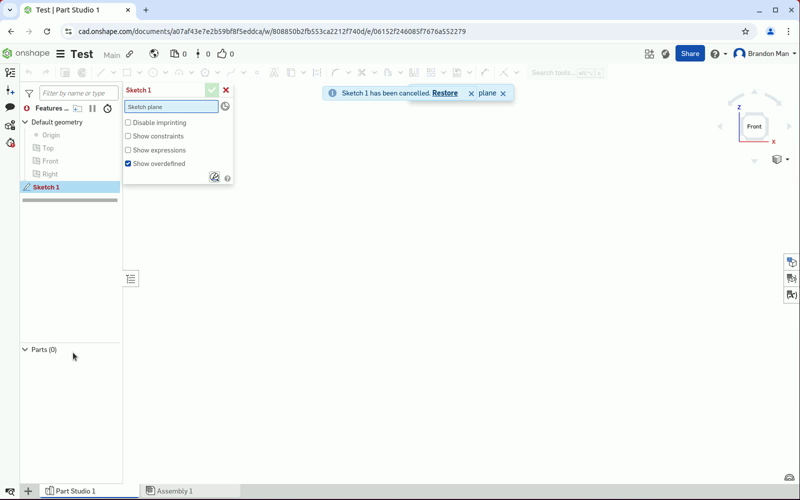
mouse_move(73, 163)
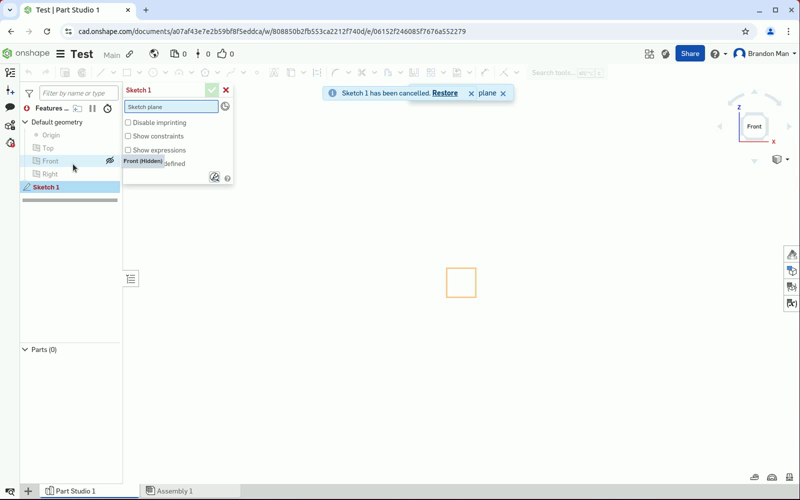
click(73, 163)
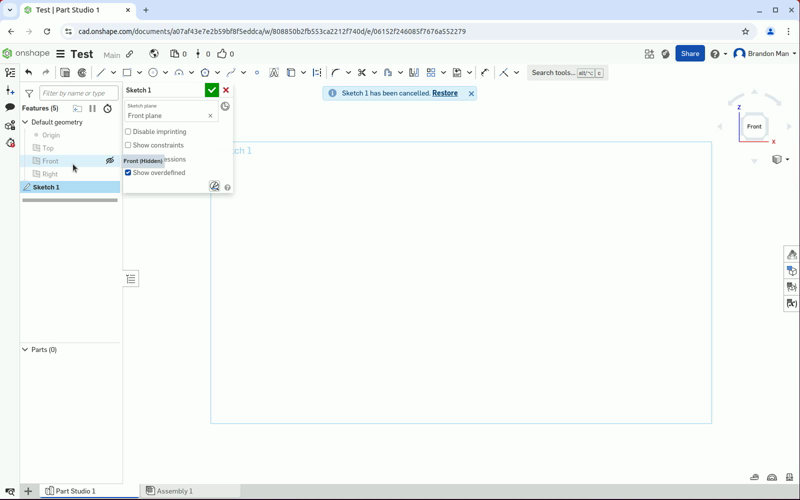
mouse_move(73, 352)
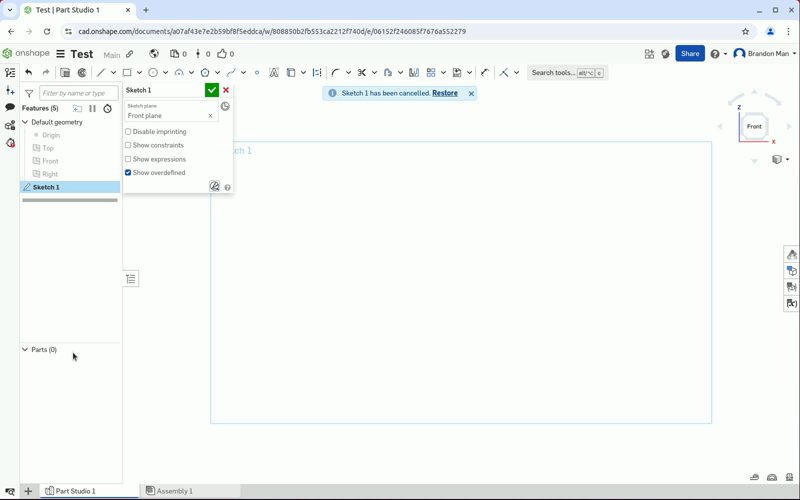
key(y)
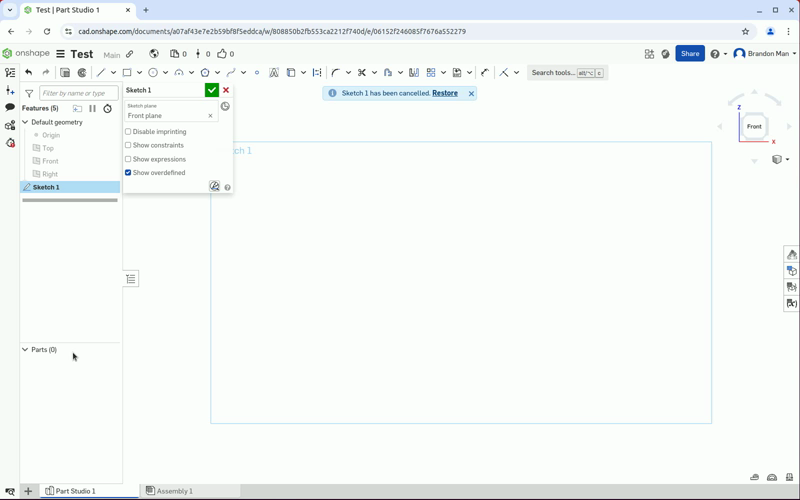
key(c)
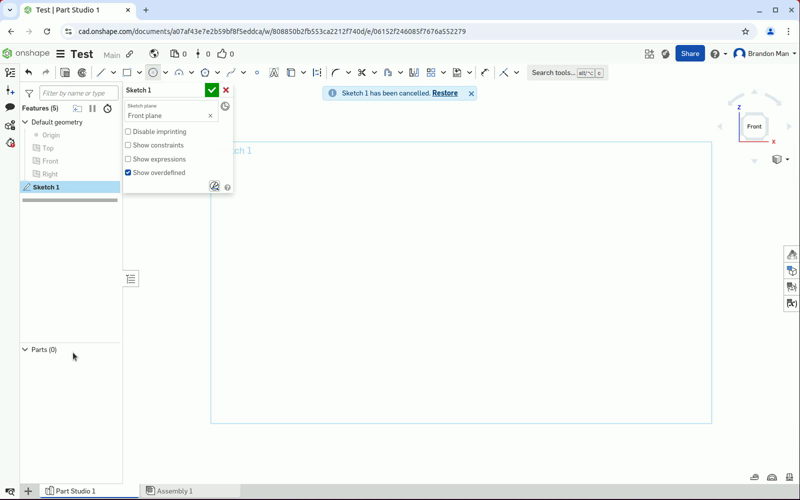
key_down(shift)
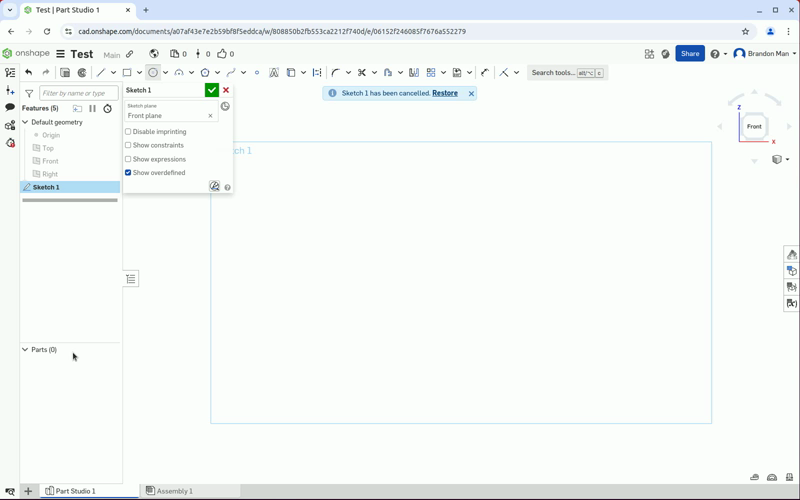
mouse_move(460, 179)
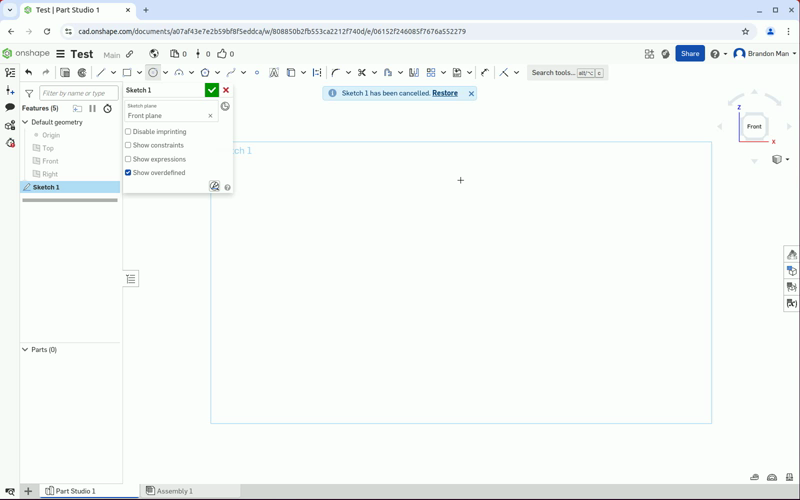
click(460, 179)
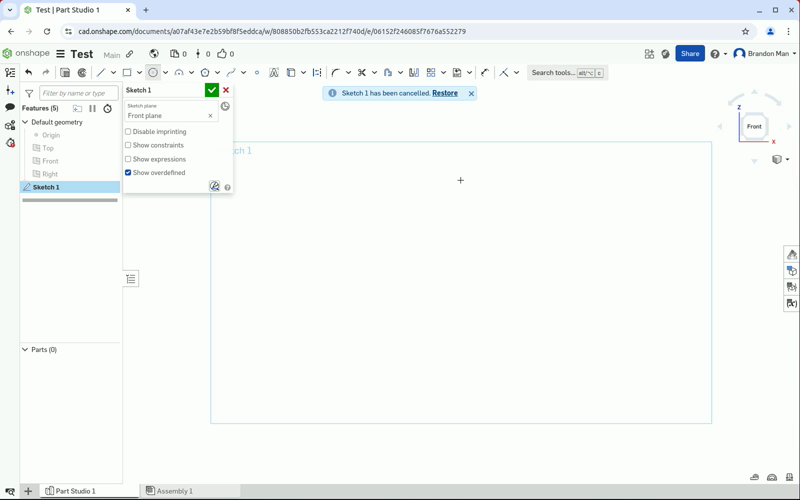
key_up(shift)
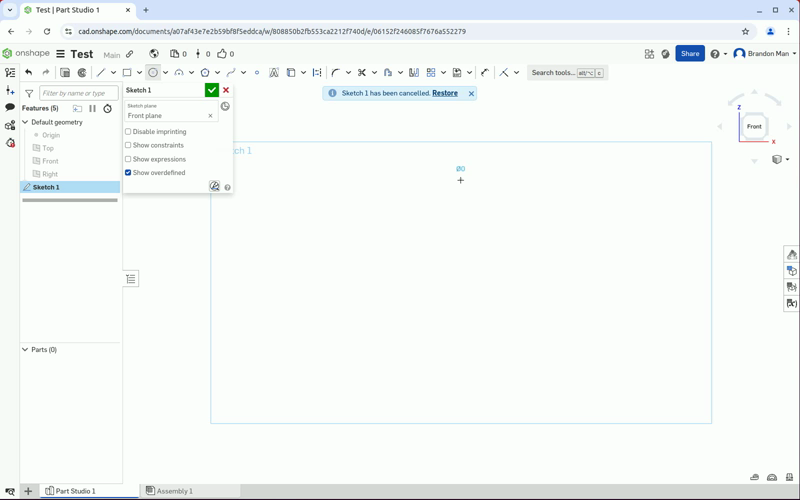
mouse_move(470, 179)
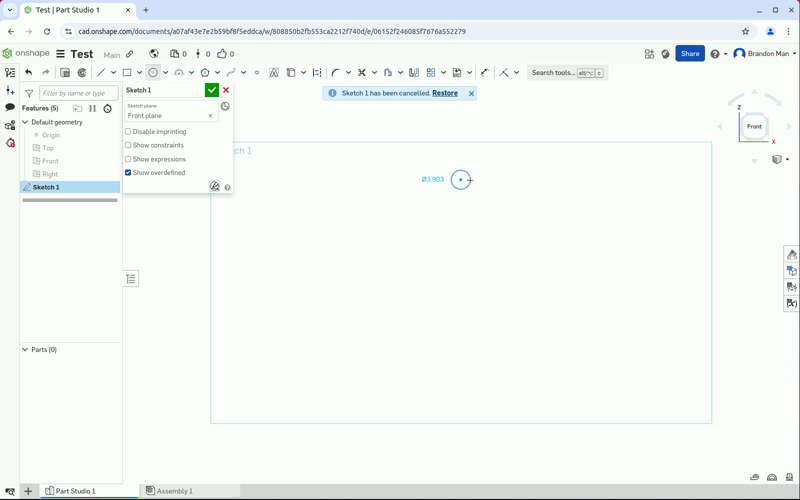
click(470, 179)
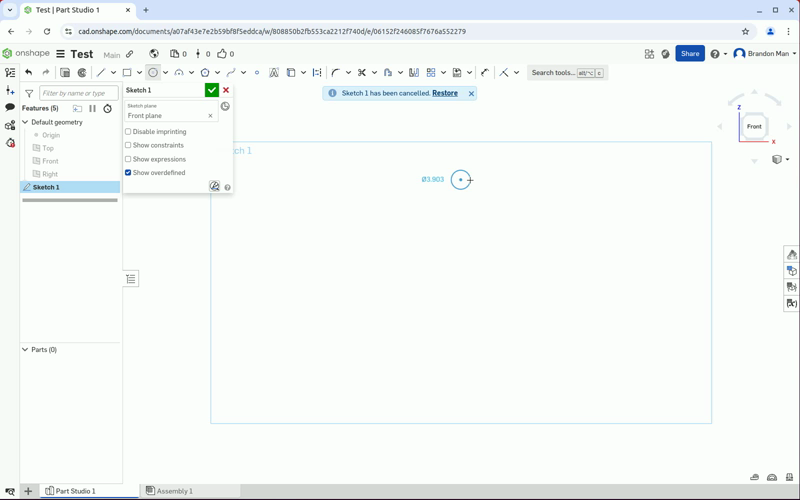
key(esc)
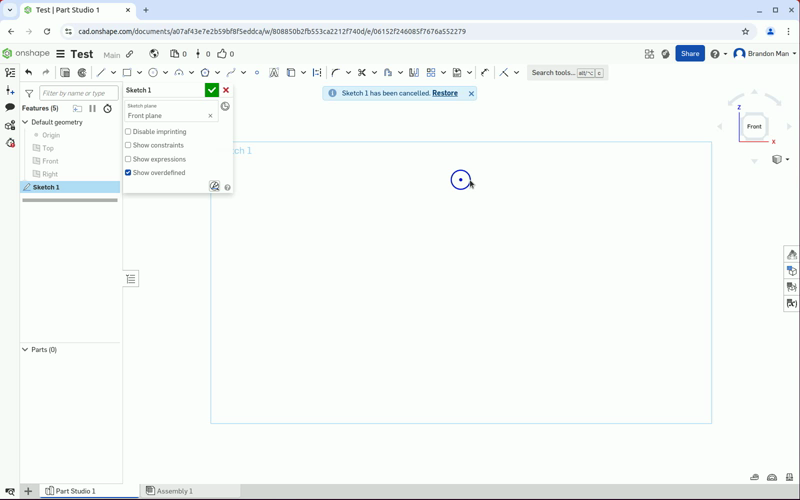
key(c)
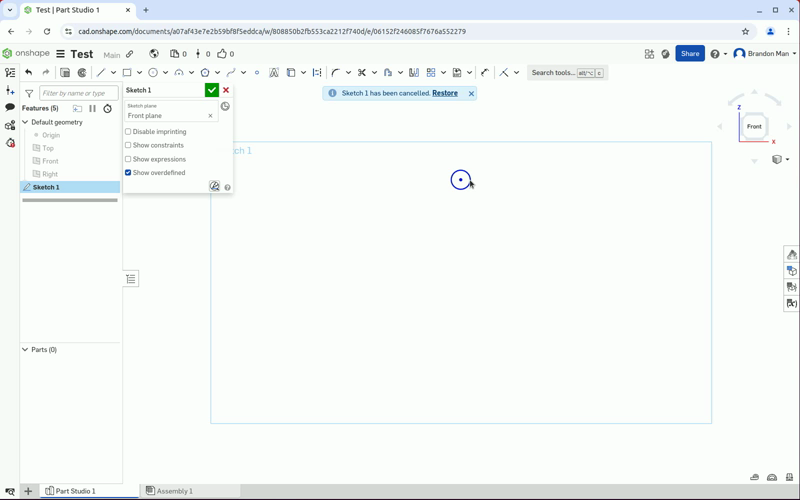
key_down(shift)
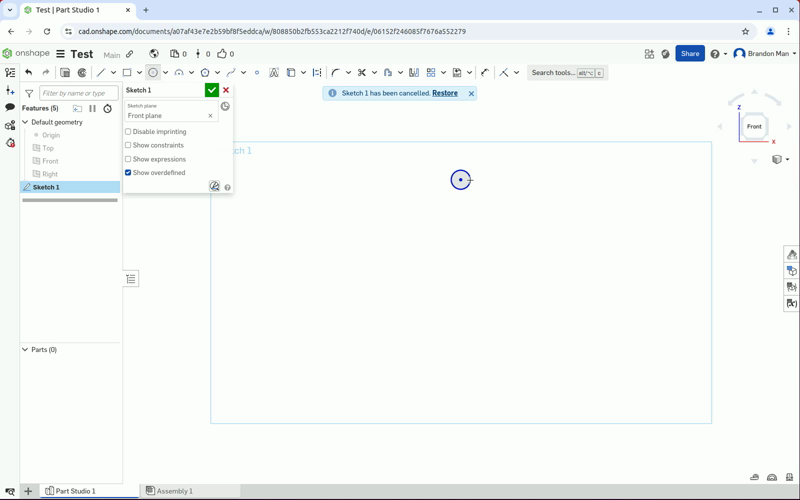
mouse_move(460, 179)
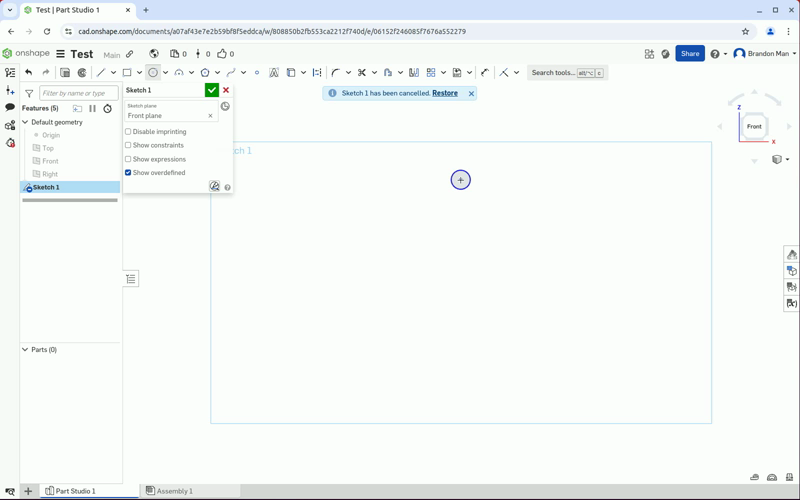
click(460, 179)
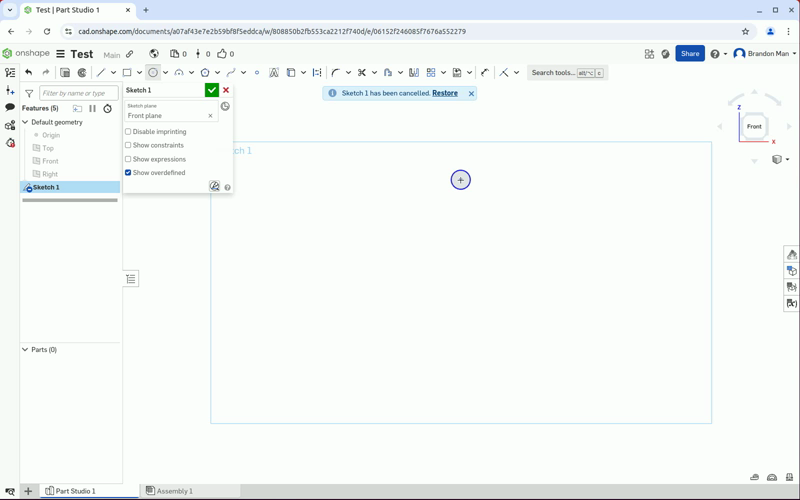
key_up(shift)
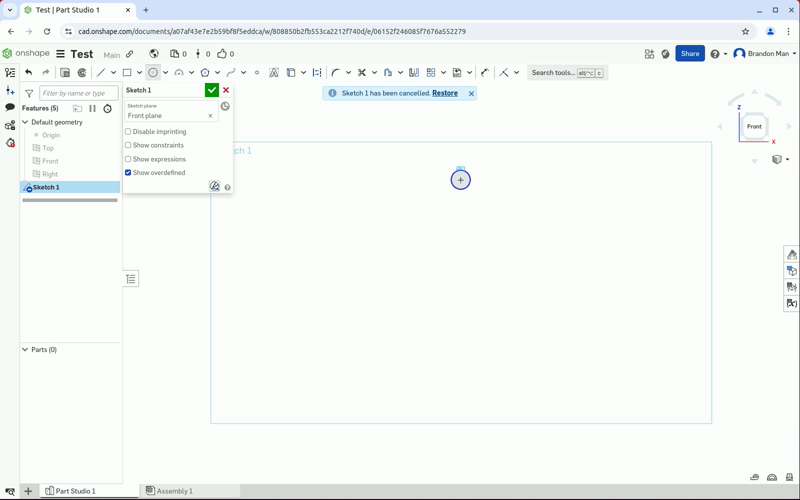
mouse_move(463, 179)
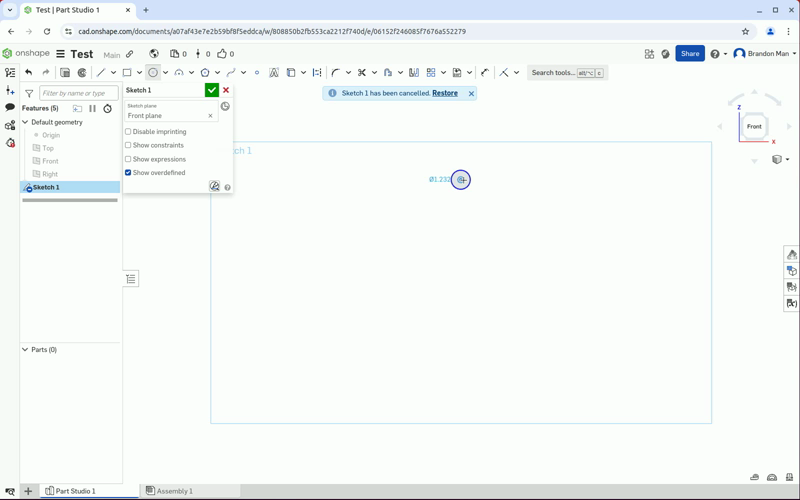
scroll(6)
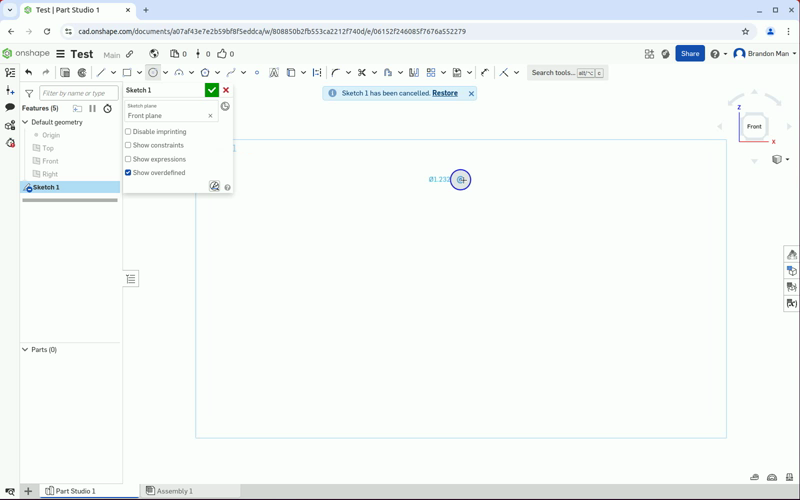
scroll(6)
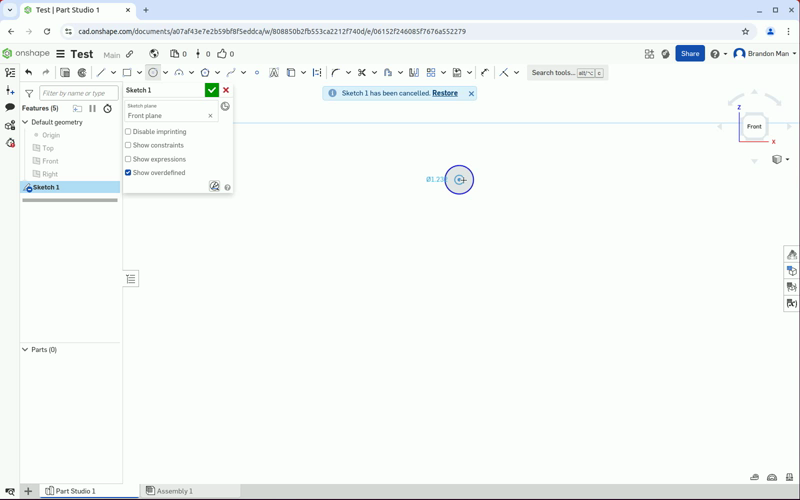
scroll(6)
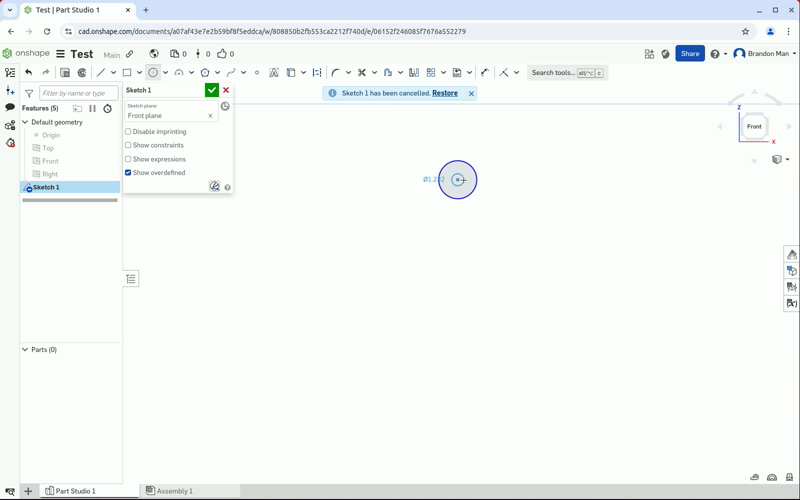
scroll(6)
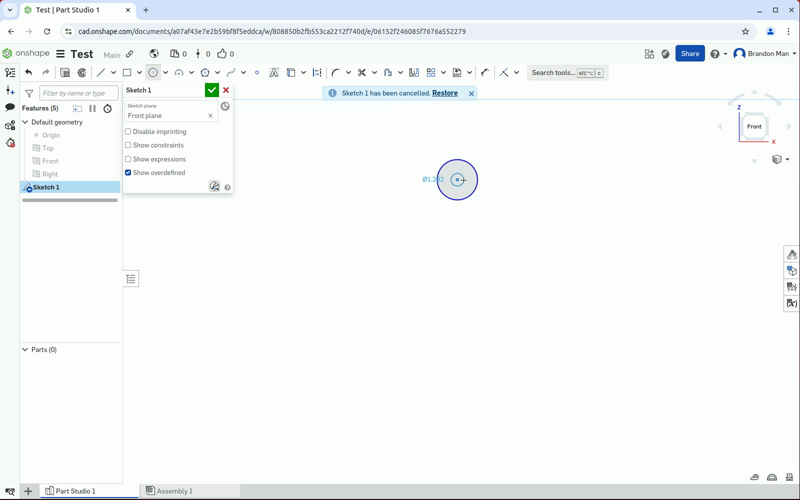
scroll(6)
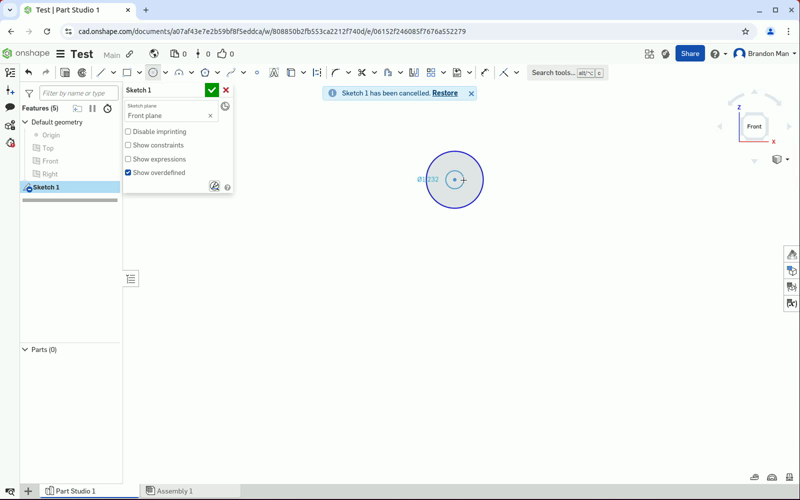
scroll(6)
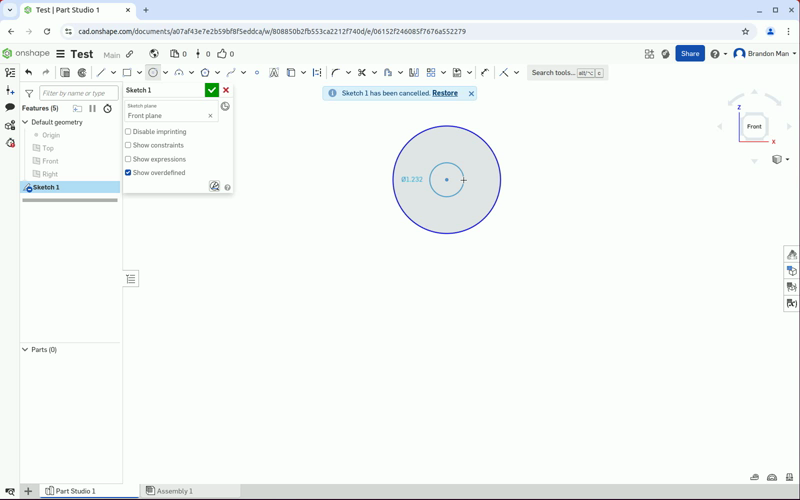
scroll(6)
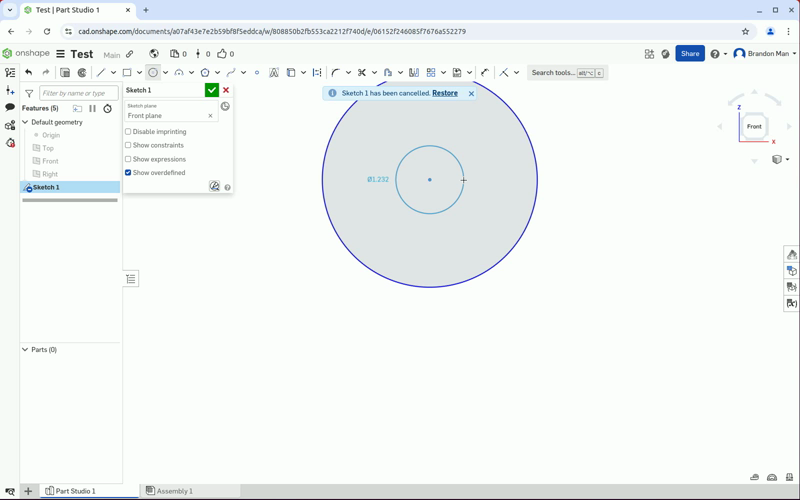
click(463, 179)
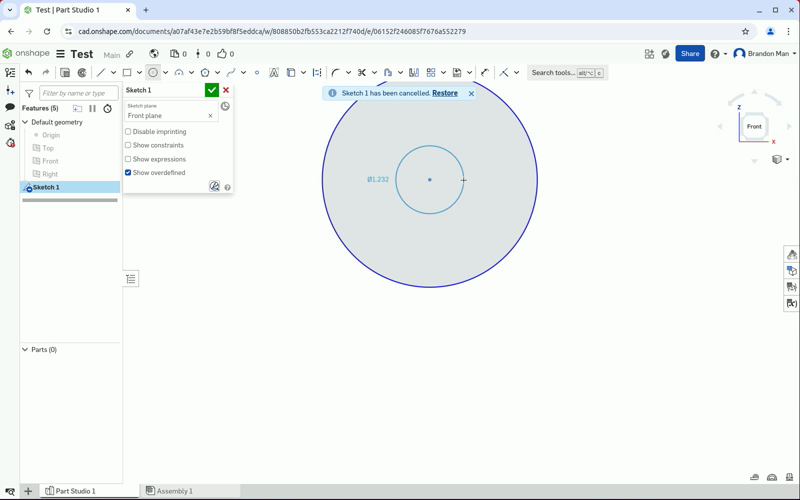
scroll(-6)
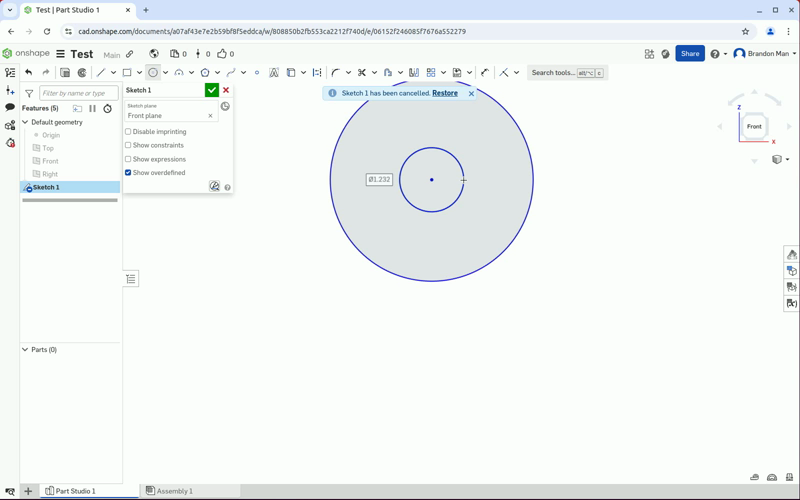
scroll(-6)
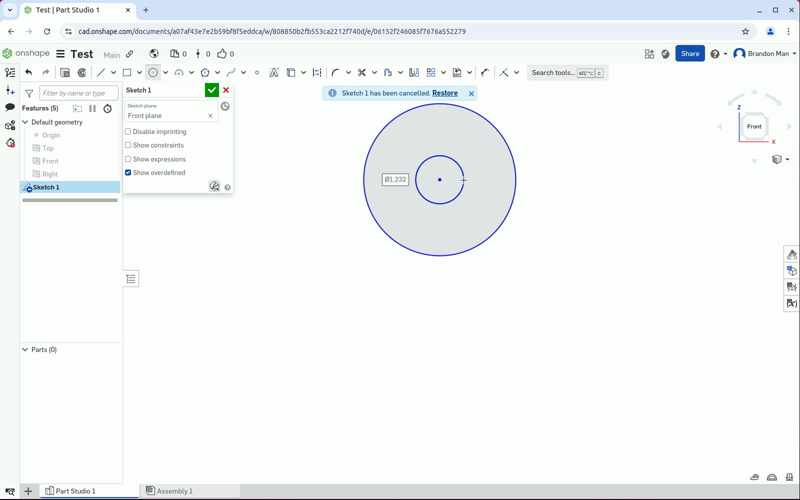
scroll(-6)
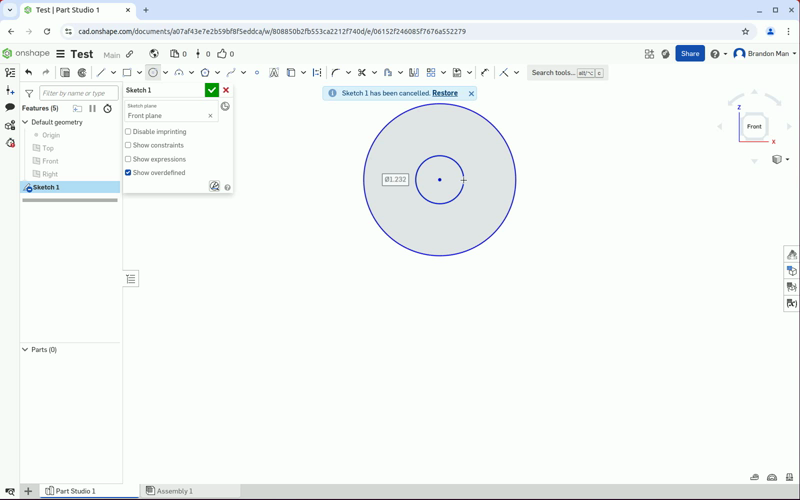
scroll(-6)
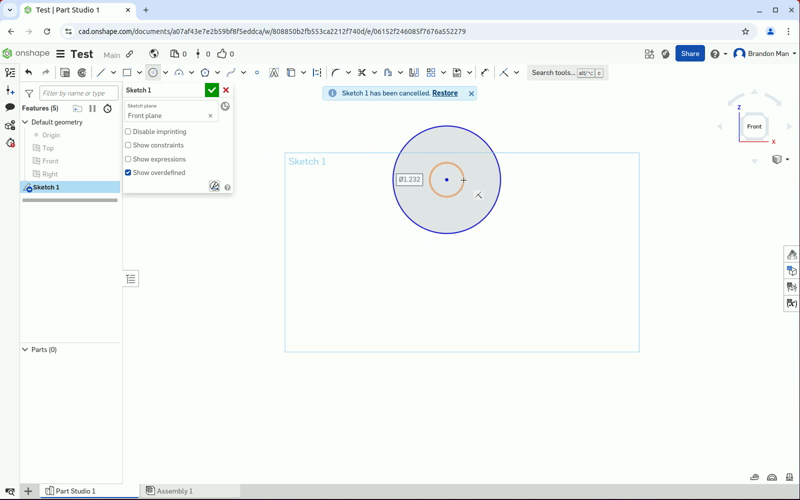
scroll(-6)
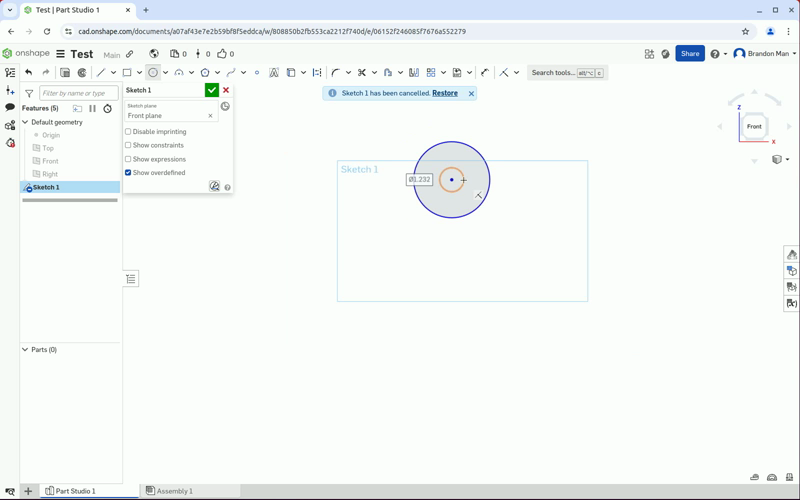
scroll(-6)
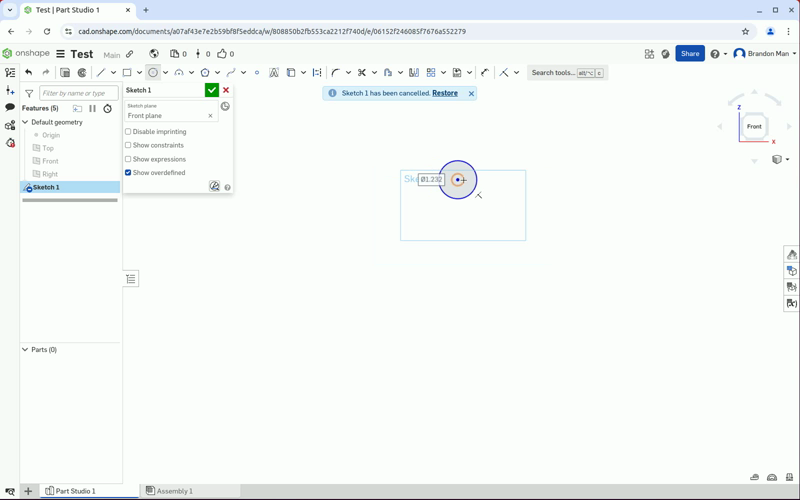
scroll(-6)
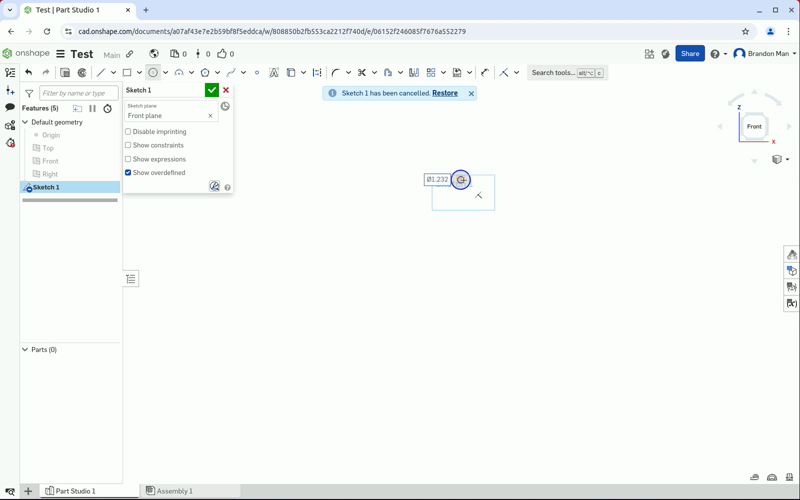
key(esc)
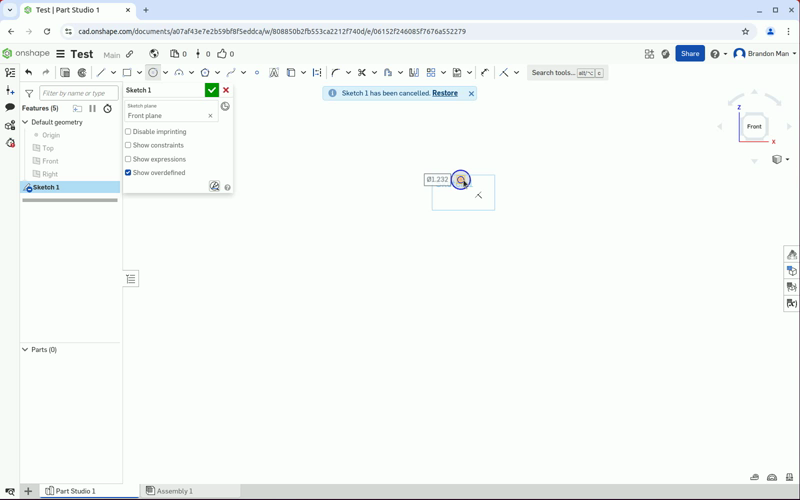
mouse_move(468, 180)
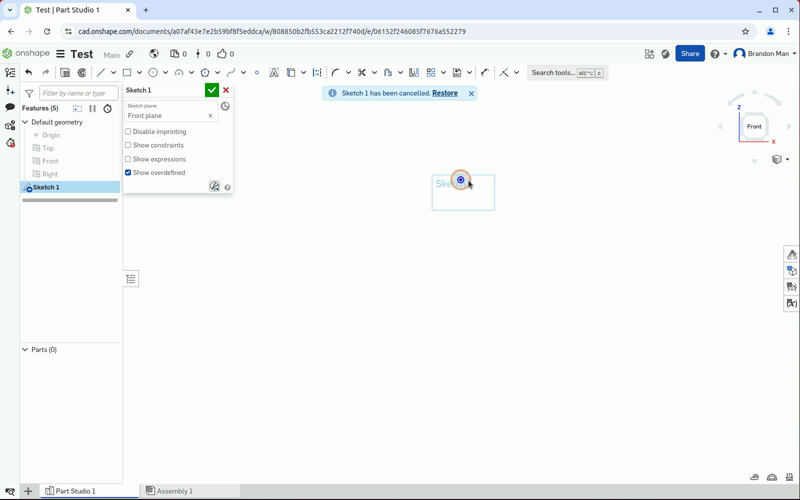
scroll(6)
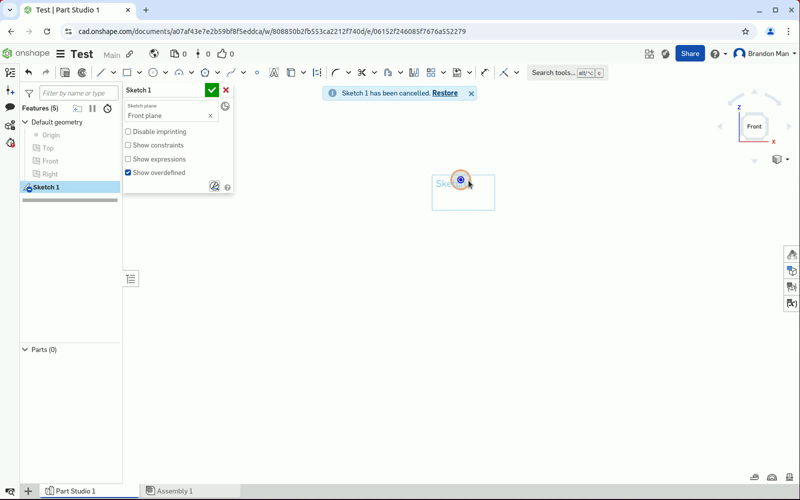
scroll(6)
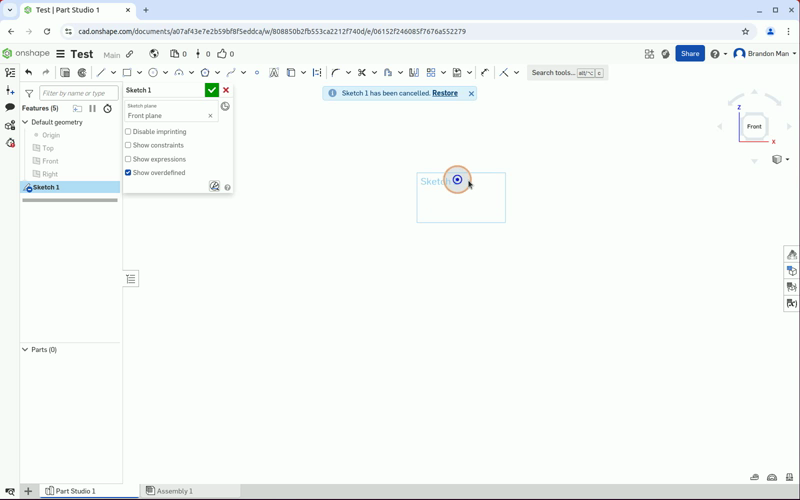
scroll(6)
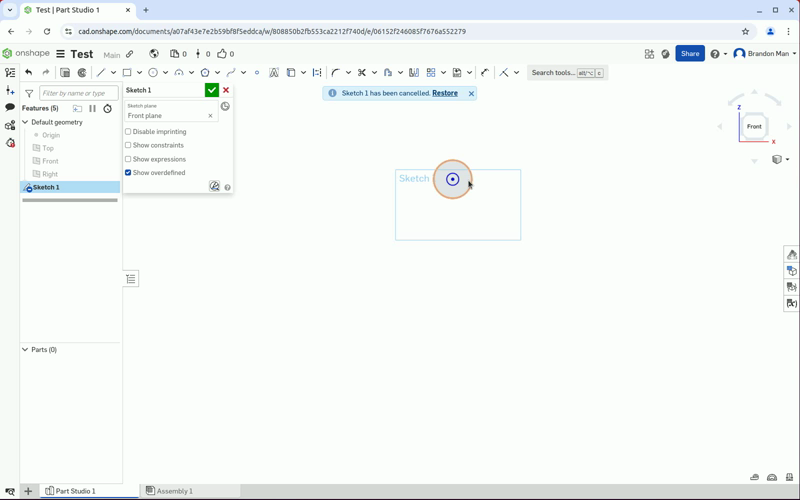
scroll(6)
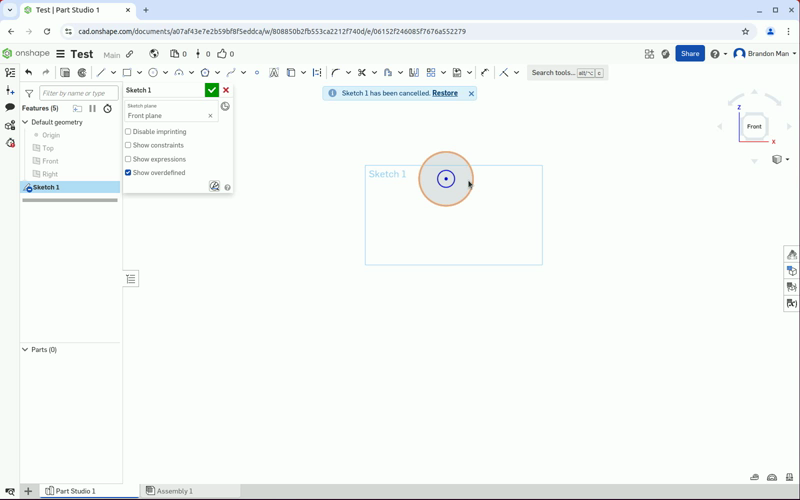
scroll(6)
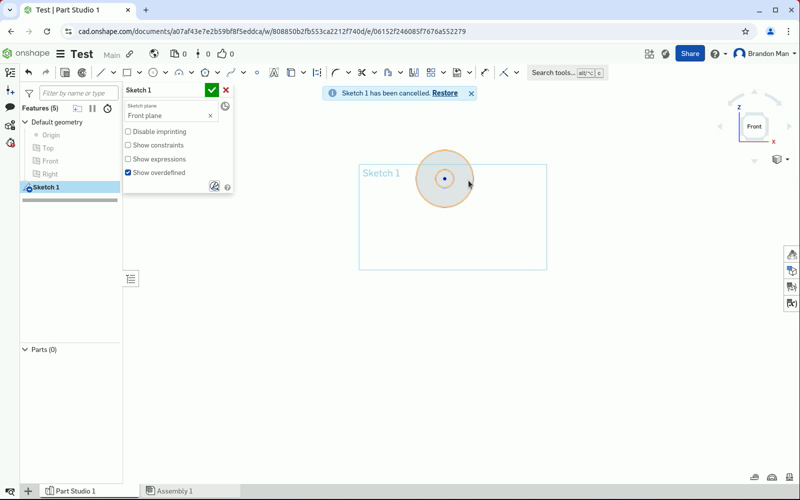
scroll(6)
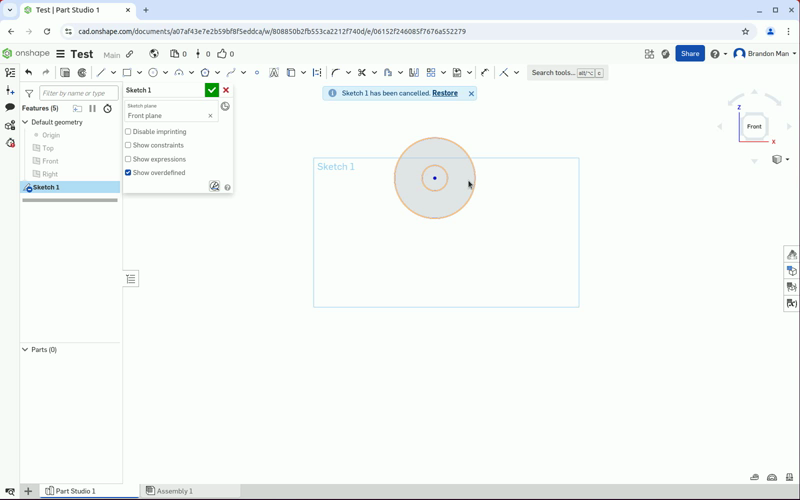
scroll(6)
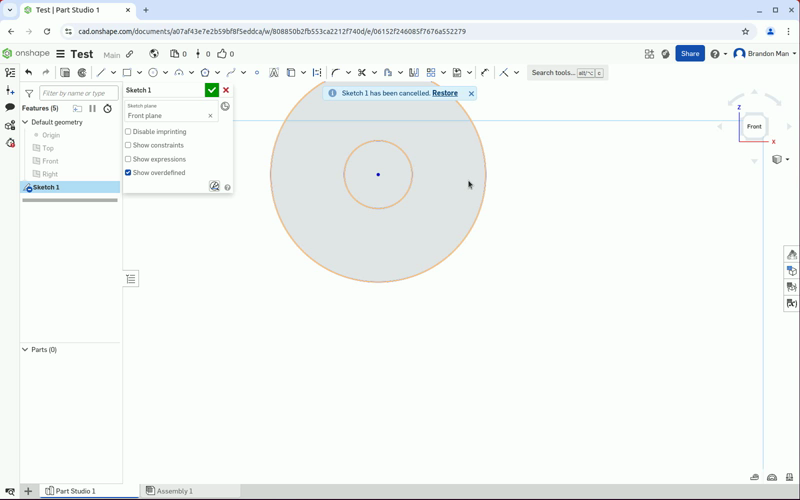
click(468, 180)
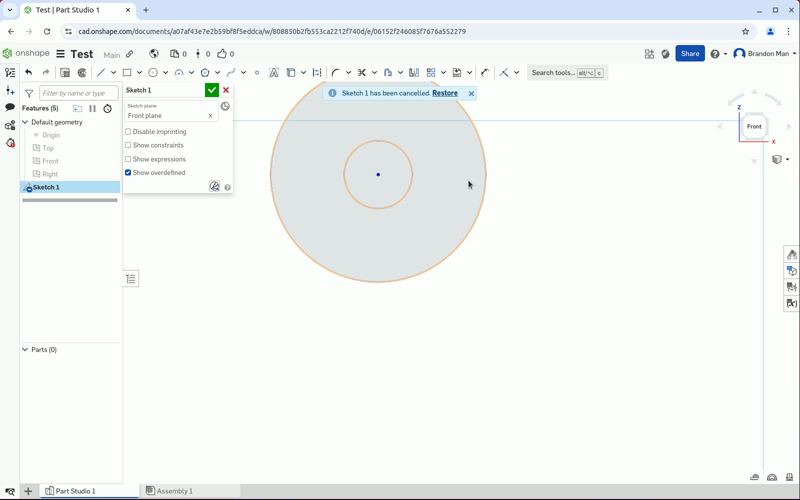
scroll(-6)
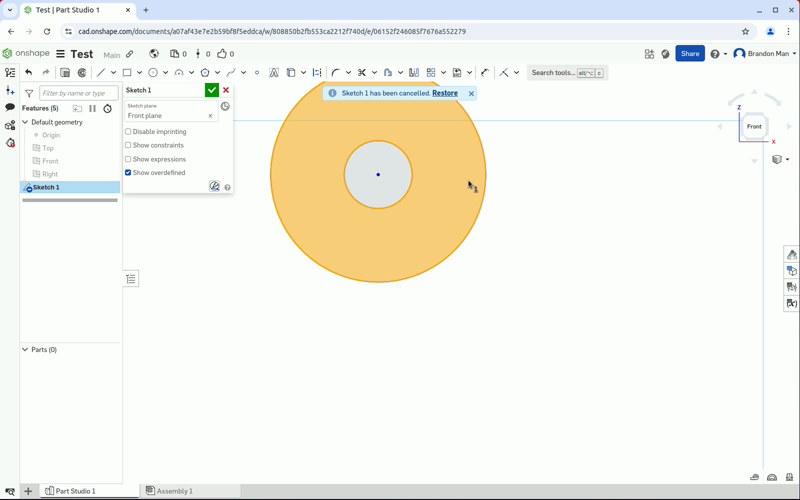
scroll(-6)
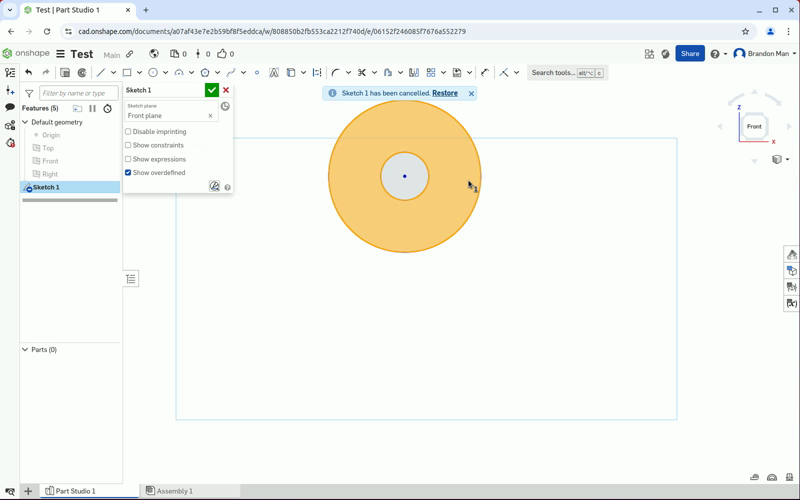
scroll(-6)
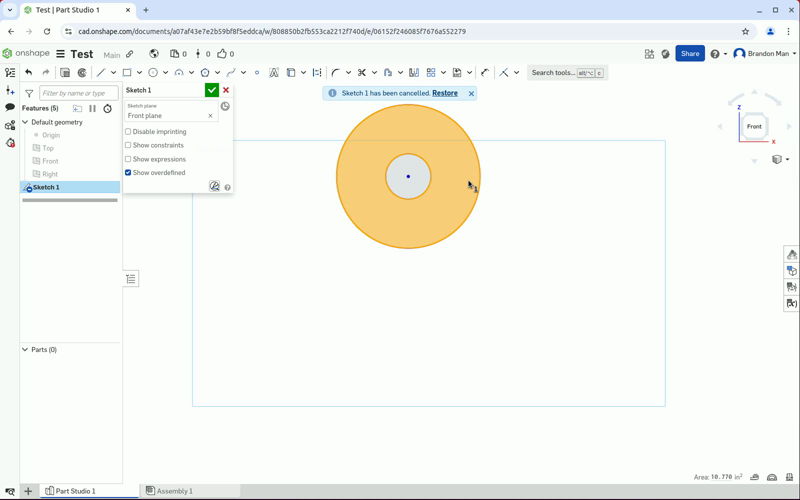
scroll(-6)
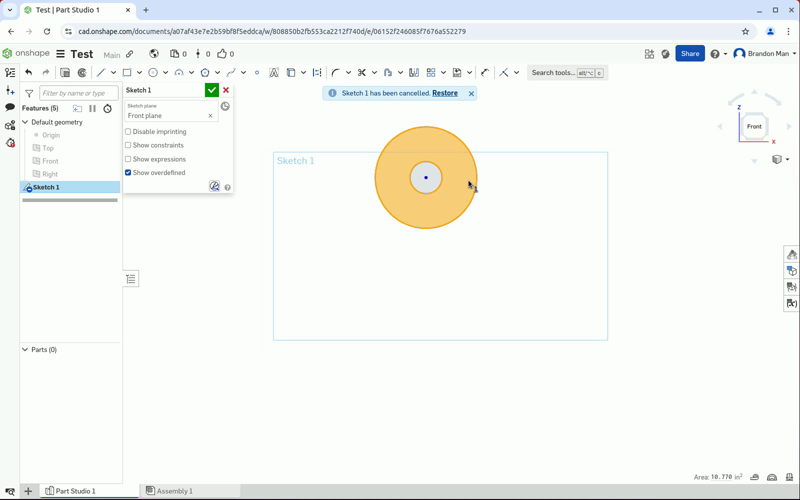
scroll(-6)
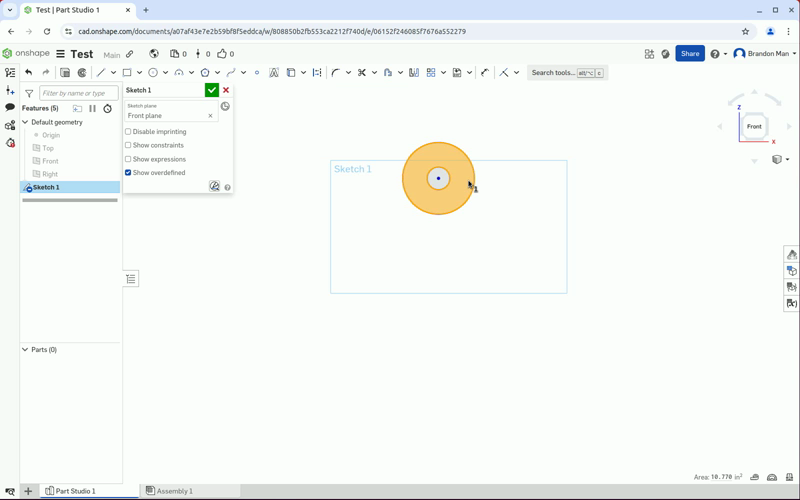
scroll(-6)
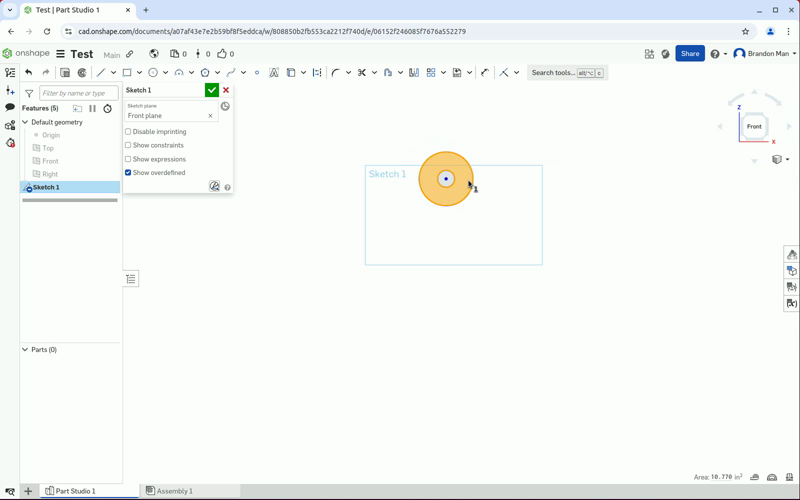
scroll(-6)
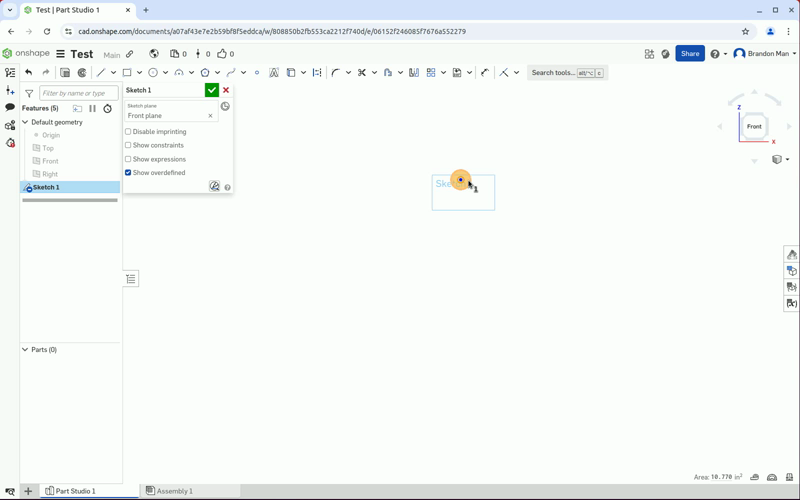
mouse_move(73, 352)
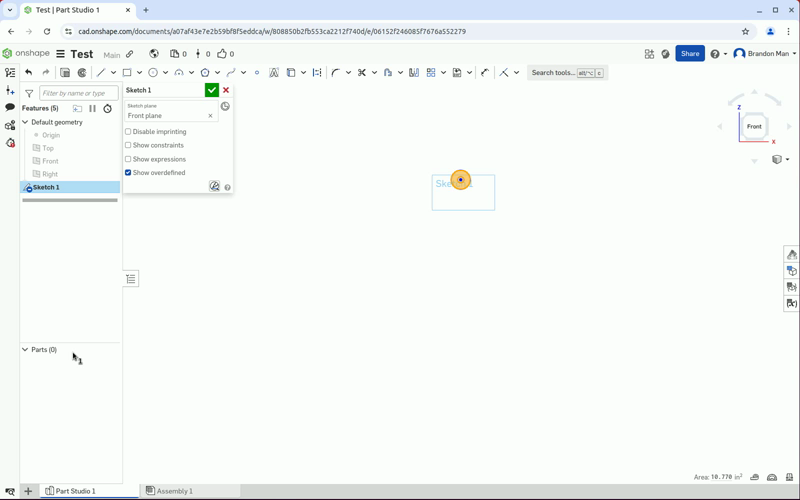
key(shift+y)
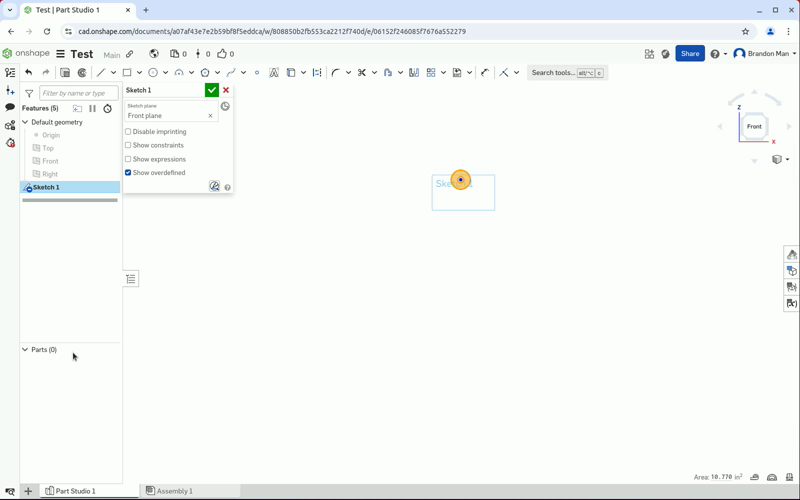
key(shift+e)
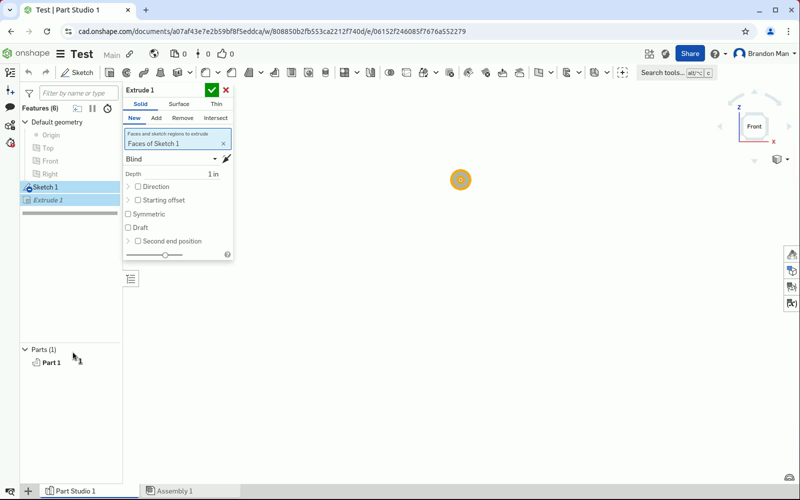
mouse_move(143, 106)
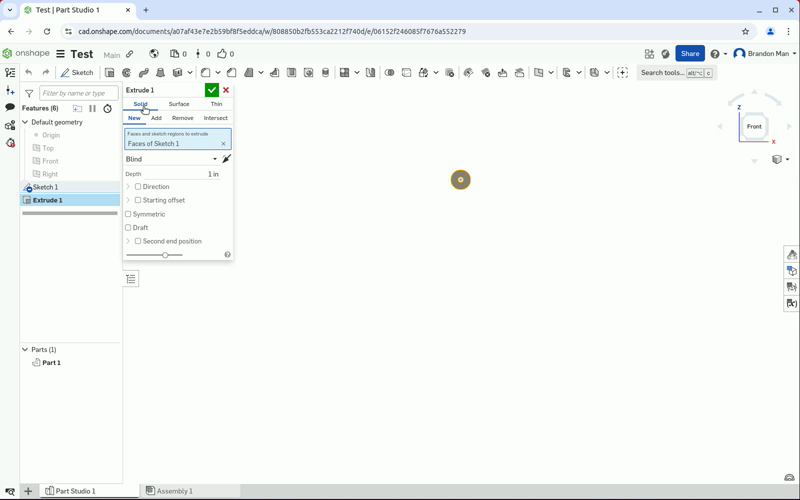
click(143, 106)
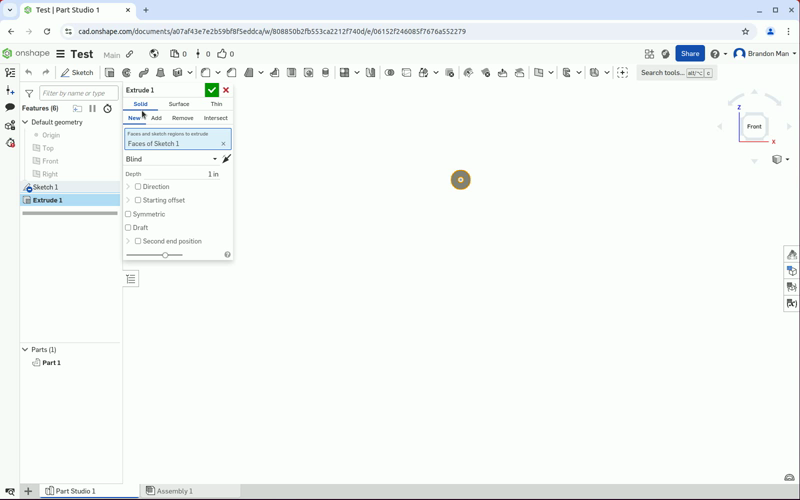
mouse_move(137, 120)
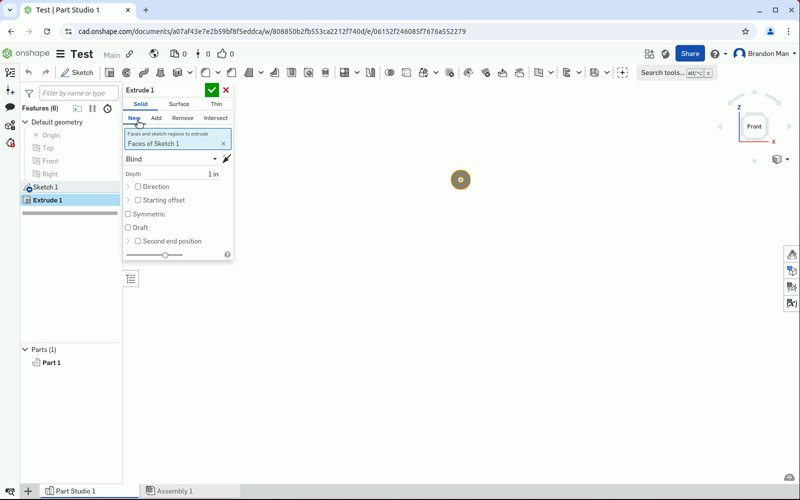
click(137, 120)
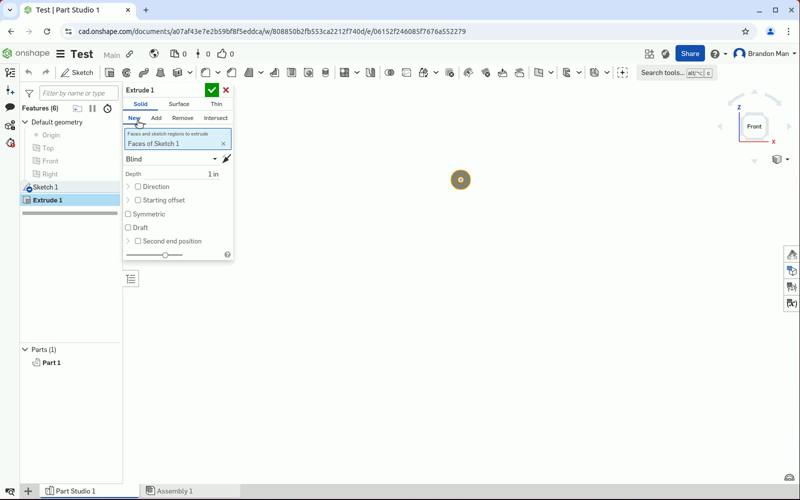
key(tab, 4)
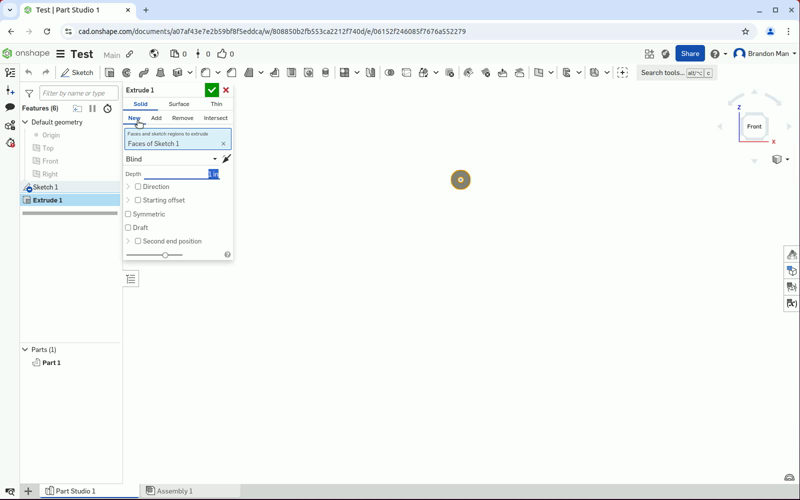
text(0.481)
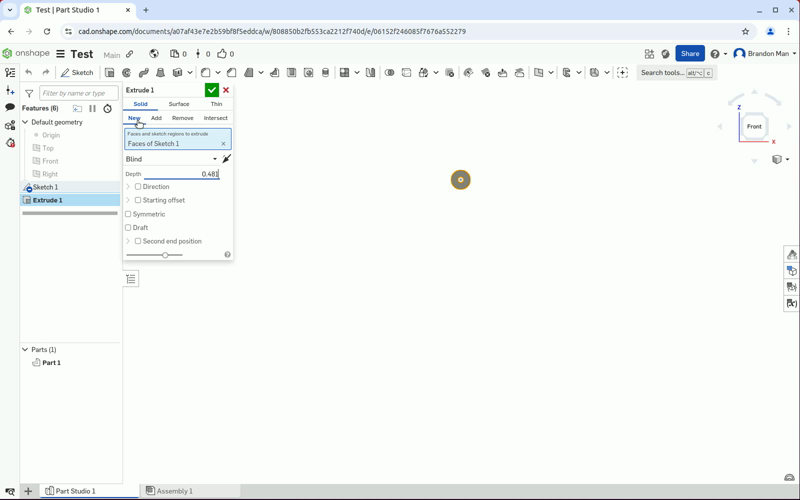
key(enter)
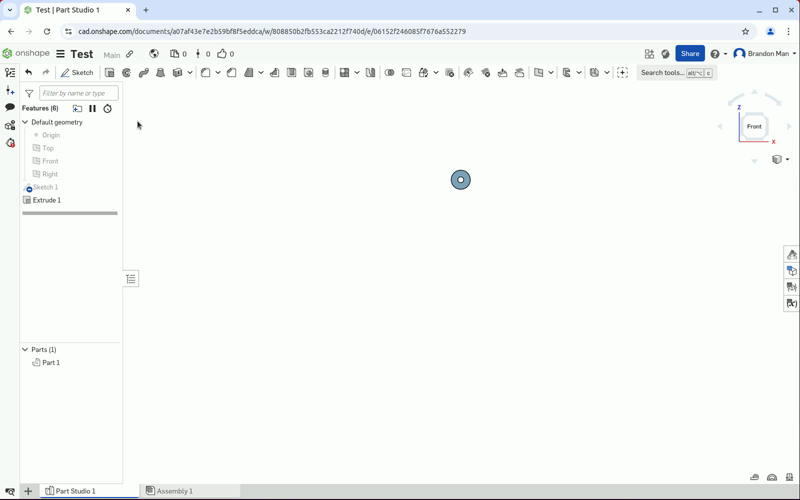
key(shift+h)
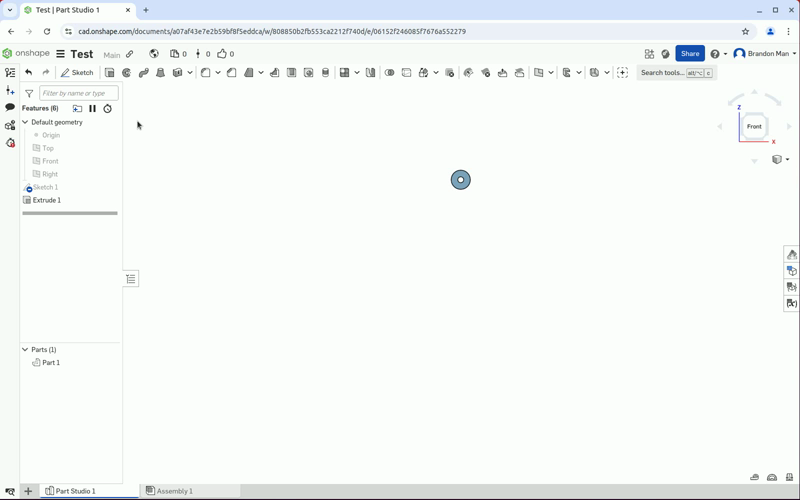
key(shift+h)
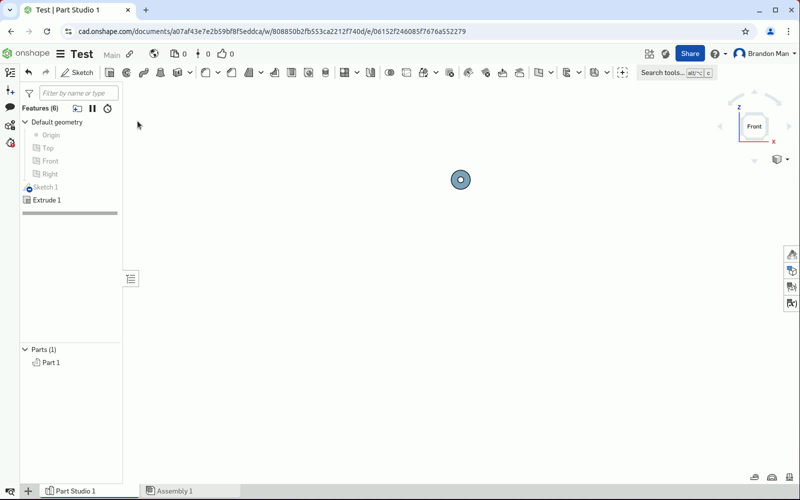
mouse_move(73, 189)
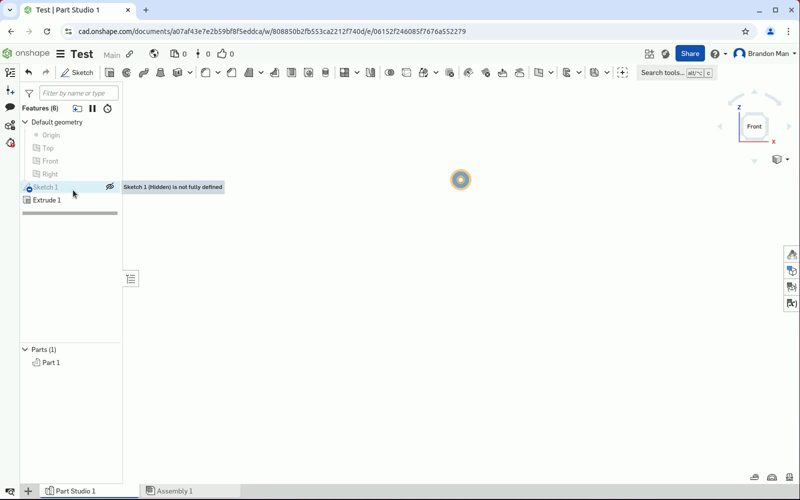
click(73, 189)
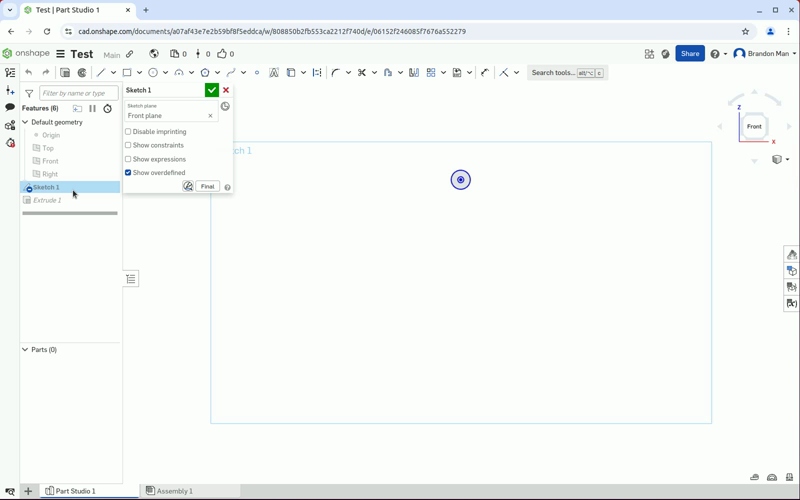
mouse_move(229, 92)
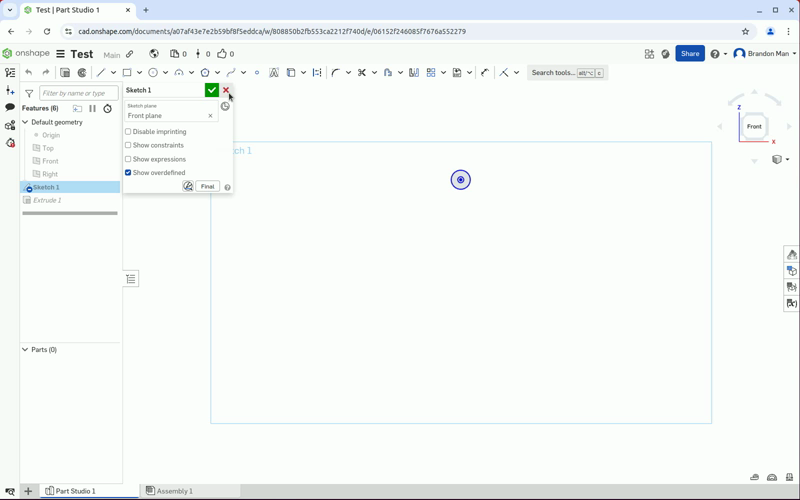
click(229, 92)
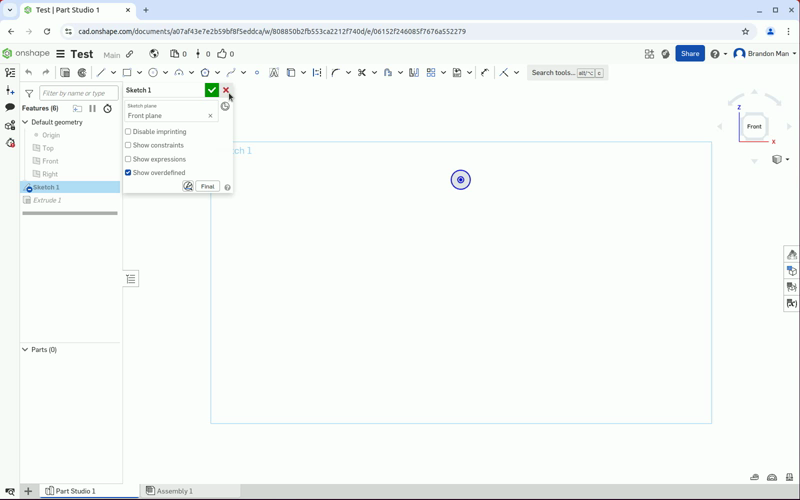
key(shift+s)
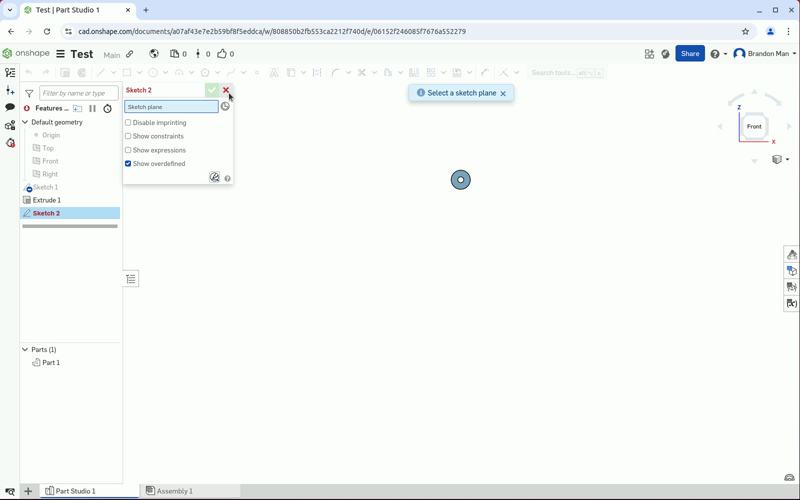
mouse_move(73, 163)
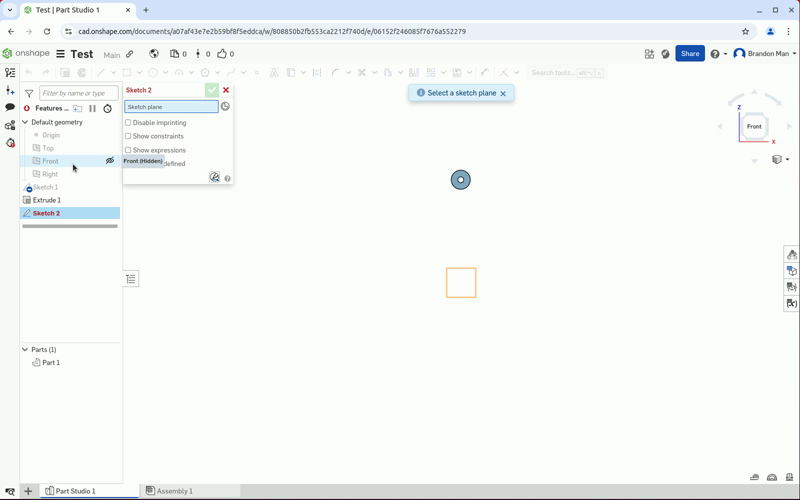
click(73, 163)
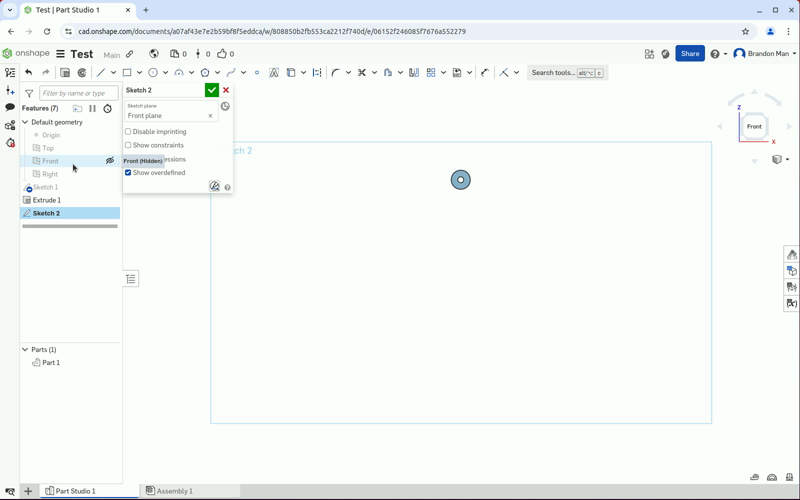
mouse_move(73, 352)
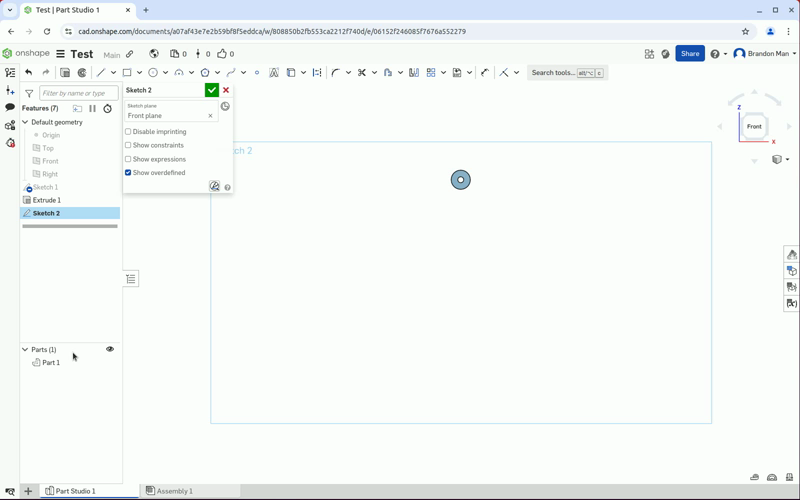
key(y)
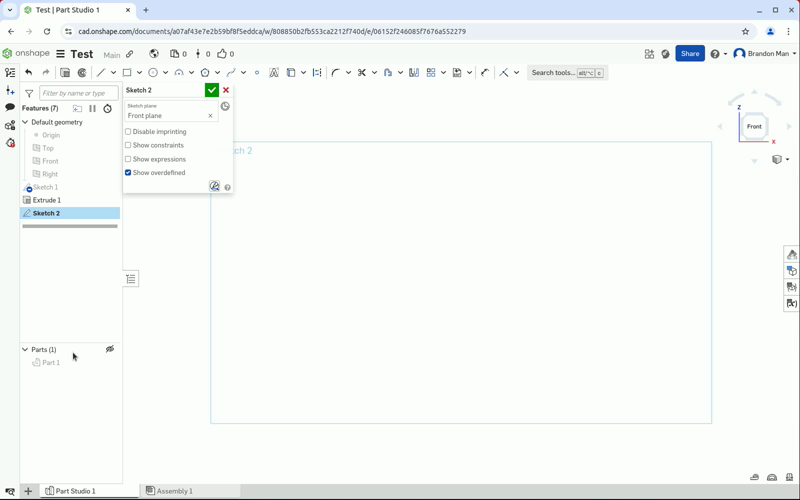
key(c)
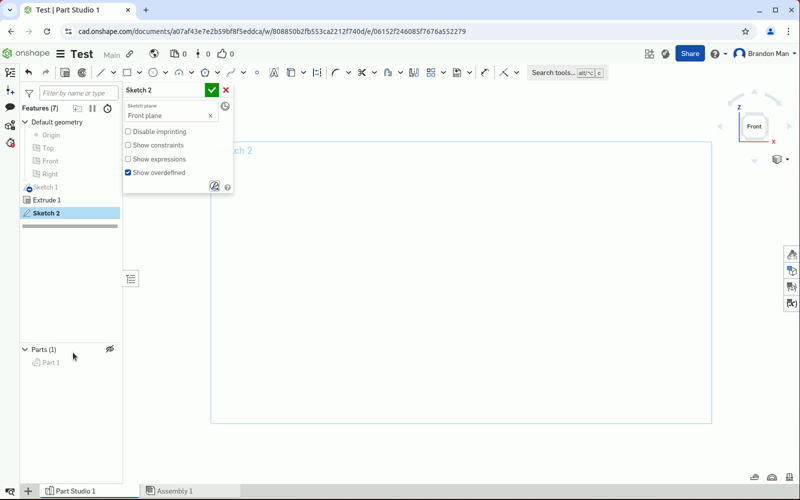
key_down(shift)
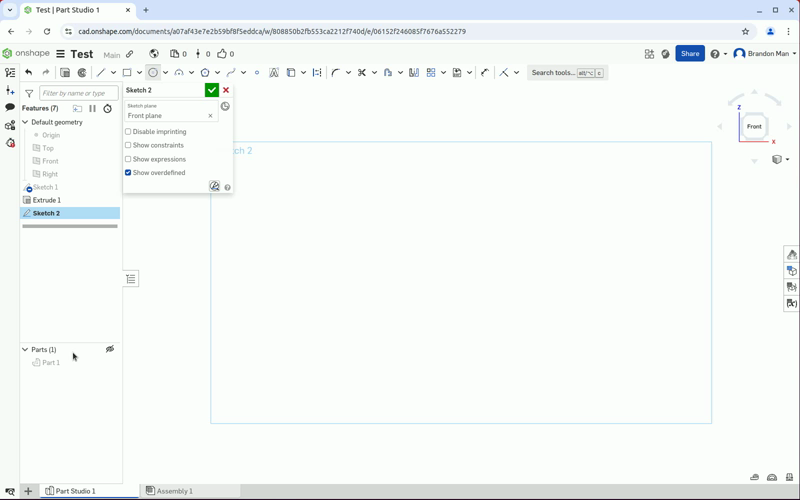
mouse_move(501, 282)
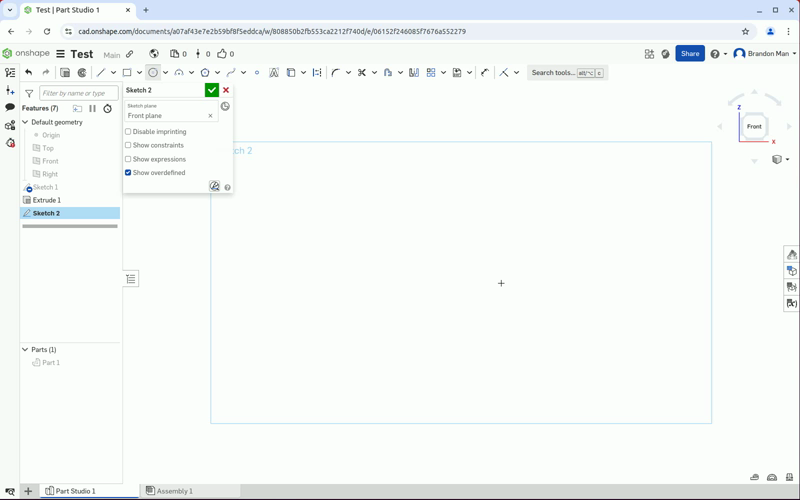
click(501, 282)
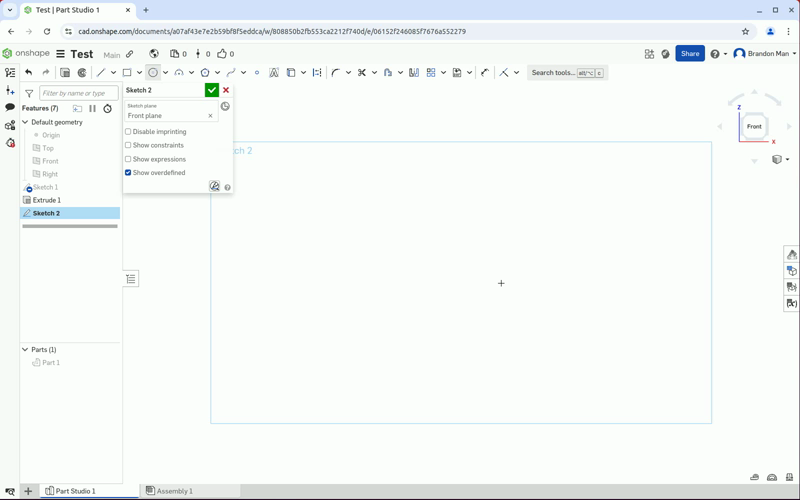
key_up(shift)
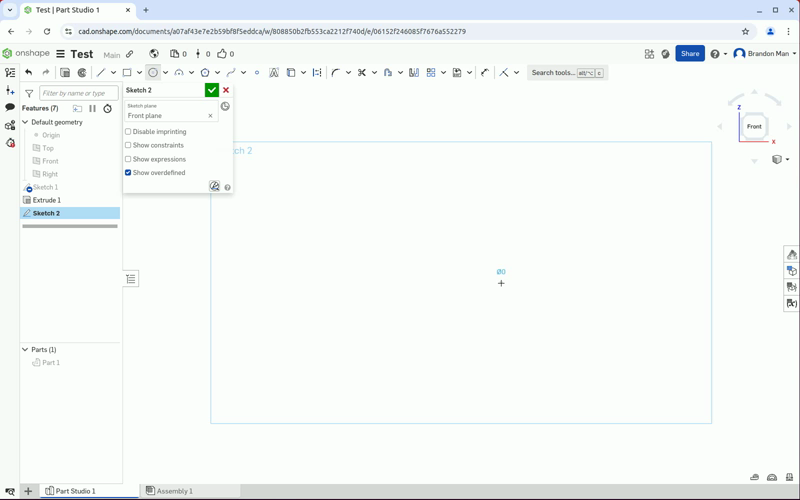
mouse_move(508, 282)
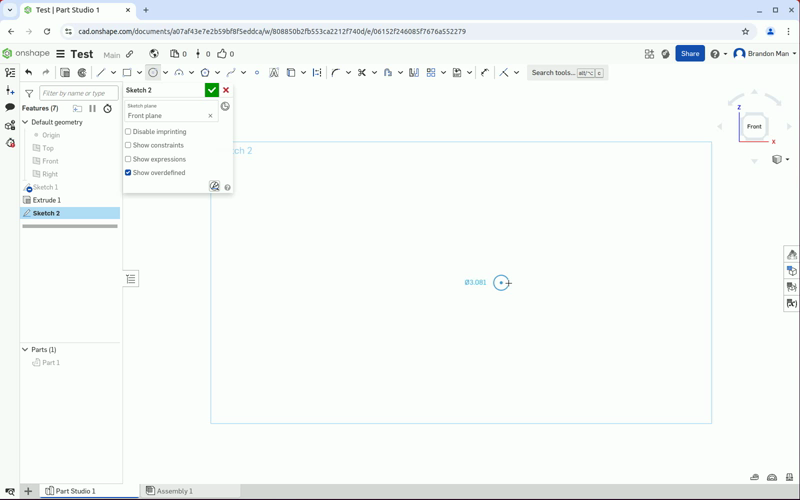
click(508, 282)
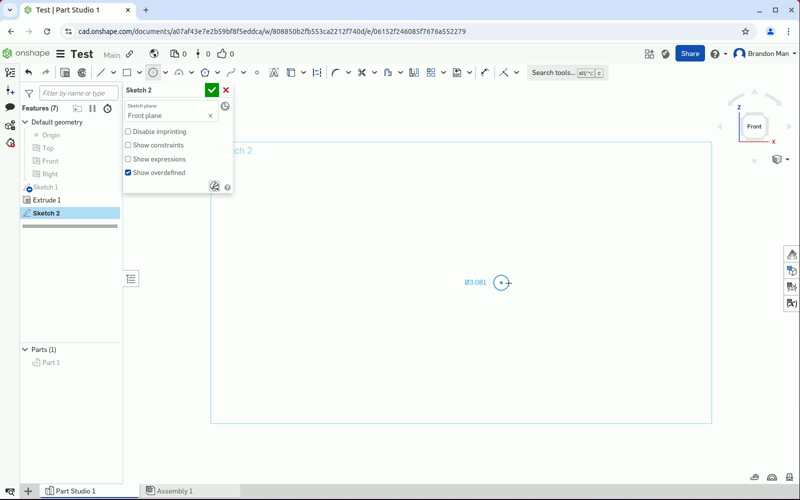
key(esc)
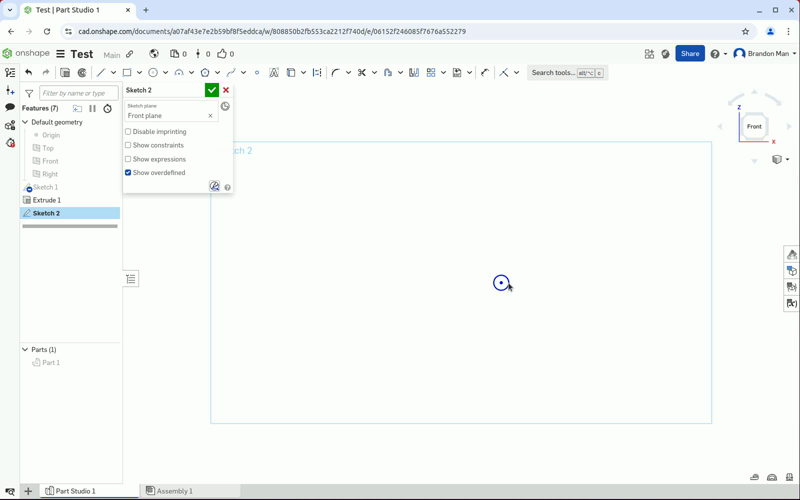
key(c)
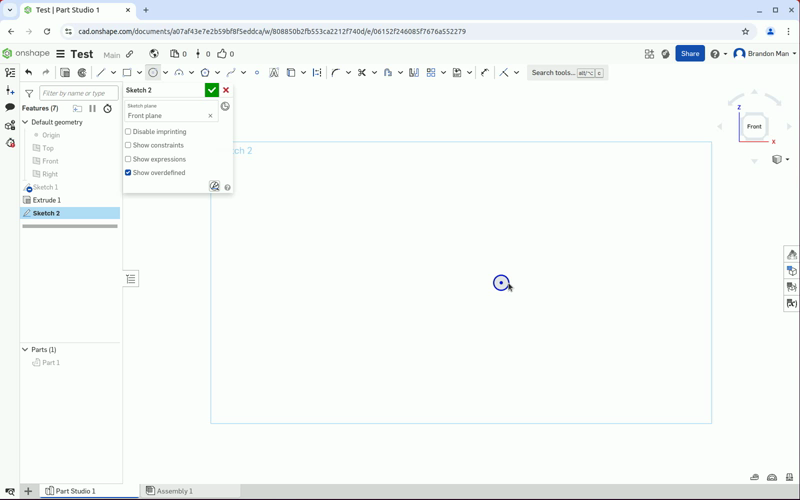
key_down(shift)
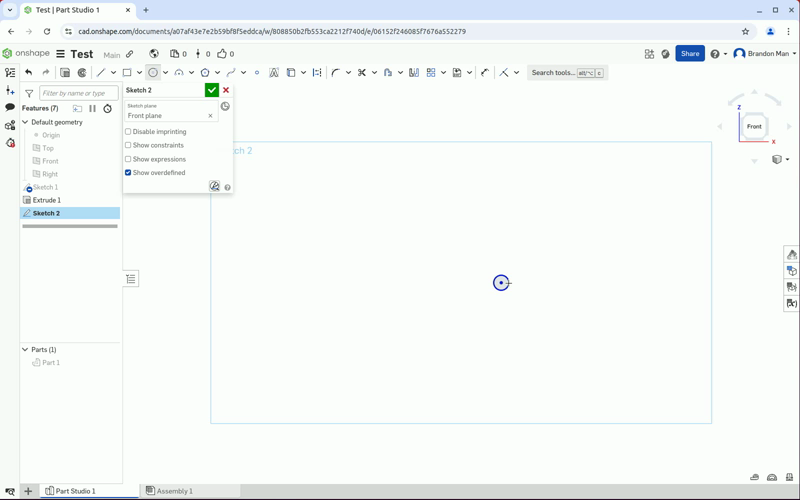
mouse_move(501, 282)
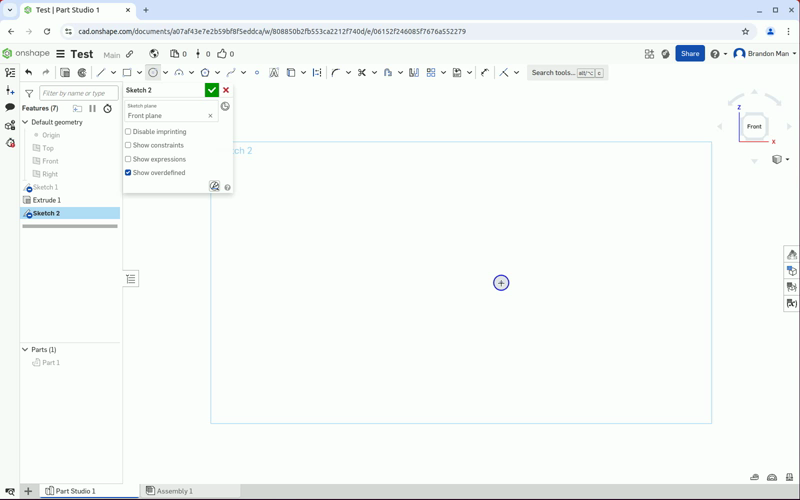
click(501, 282)
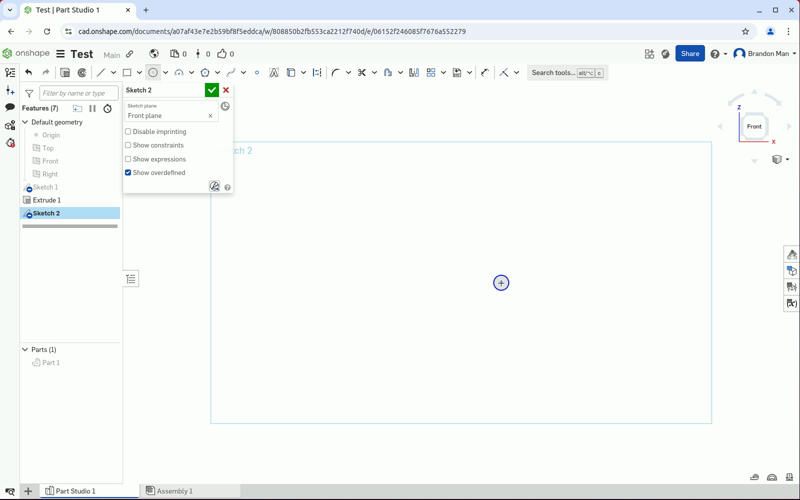
key_up(shift)
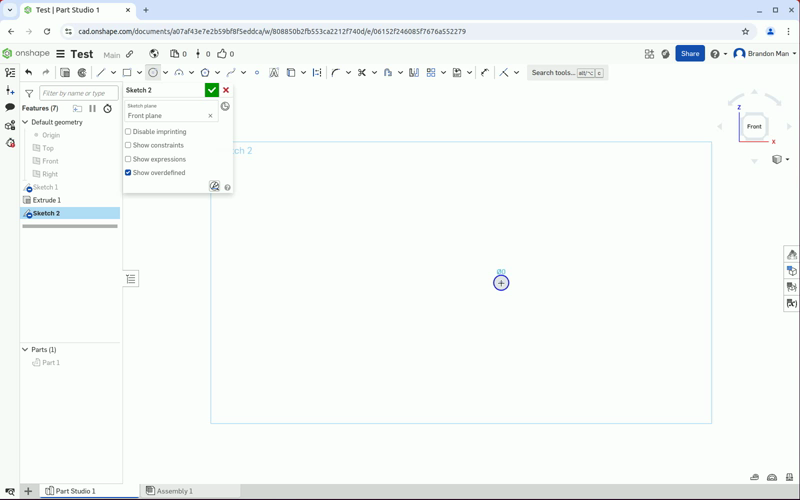
mouse_move(504, 282)
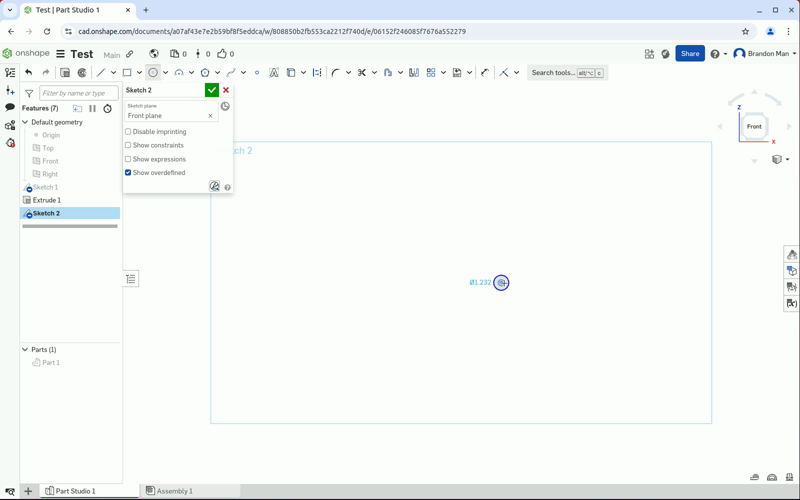
scroll(6)
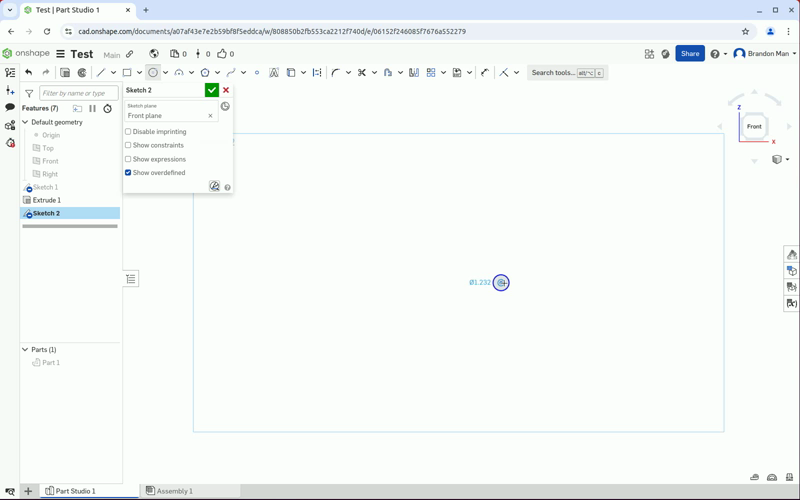
scroll(6)
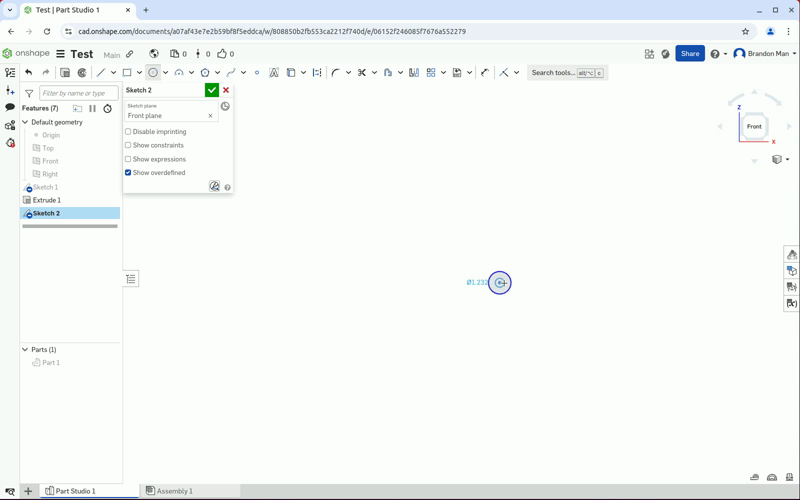
scroll(6)
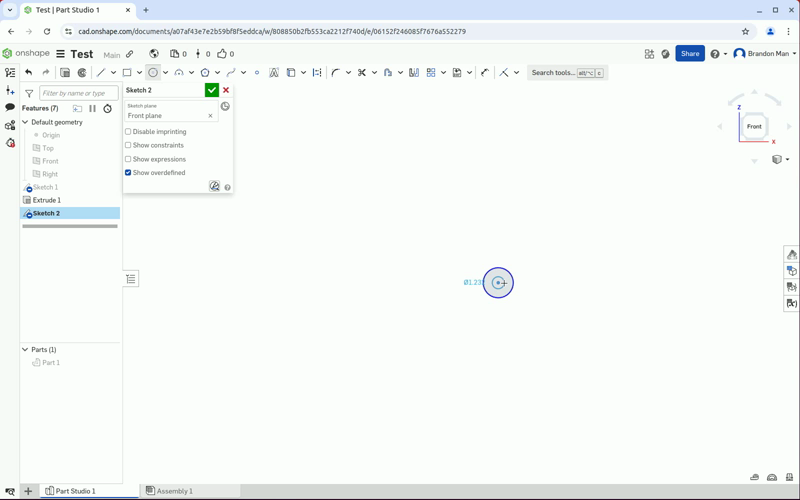
scroll(6)
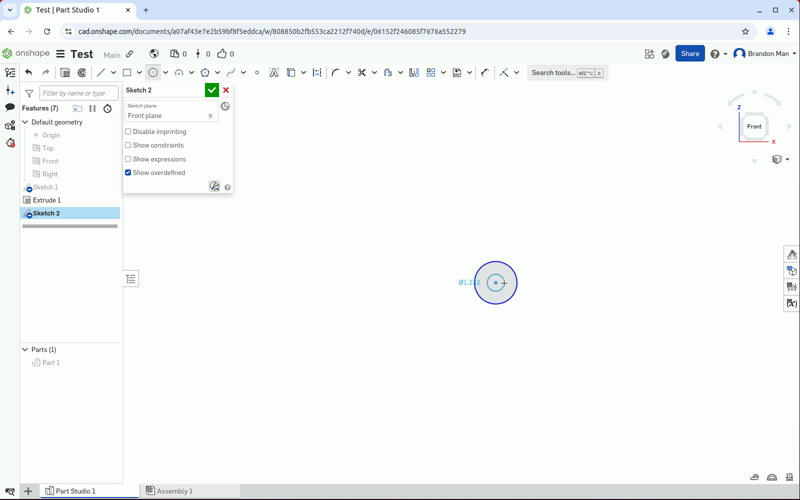
scroll(6)
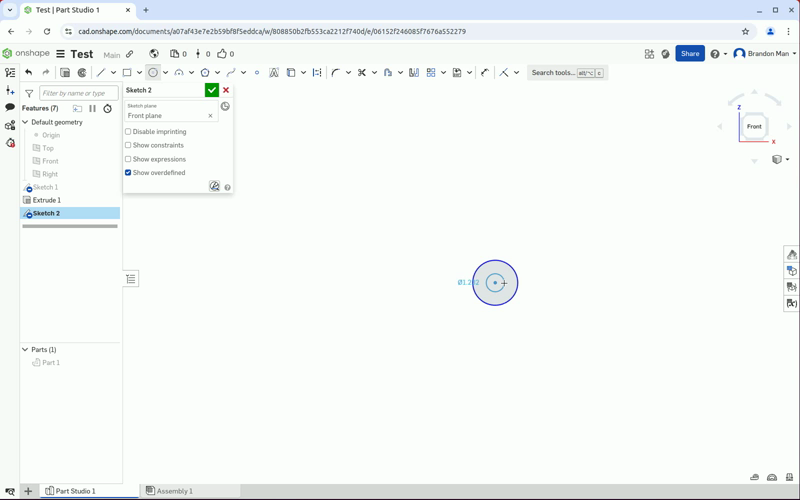
scroll(6)
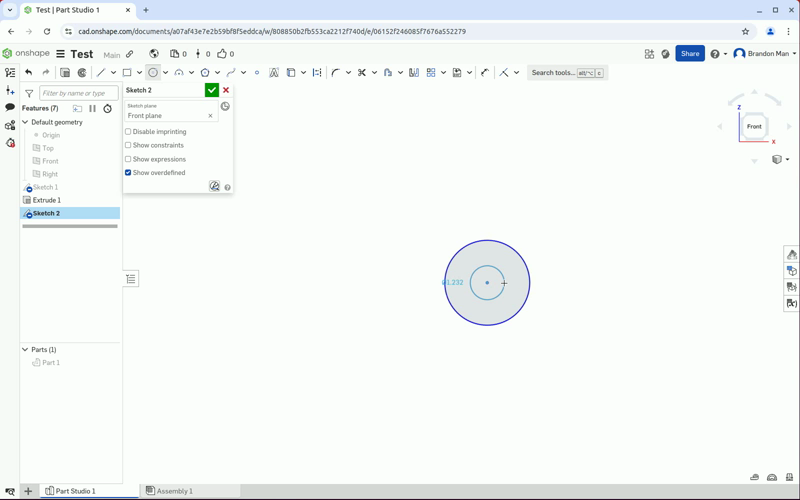
scroll(6)
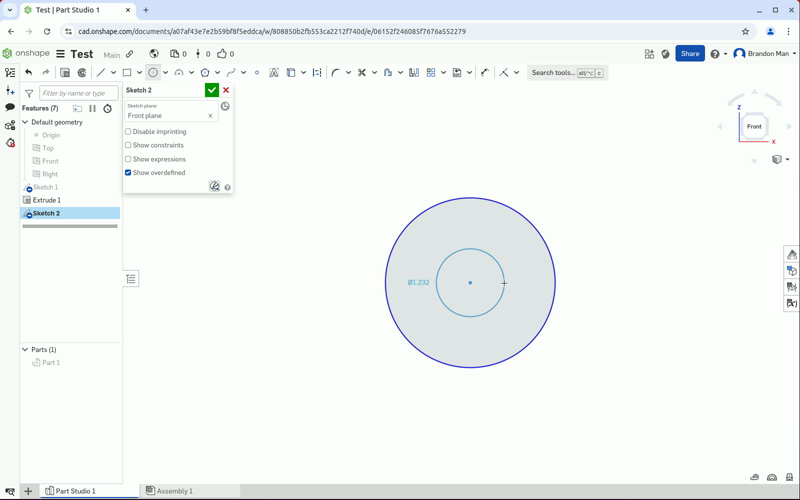
click(504, 282)
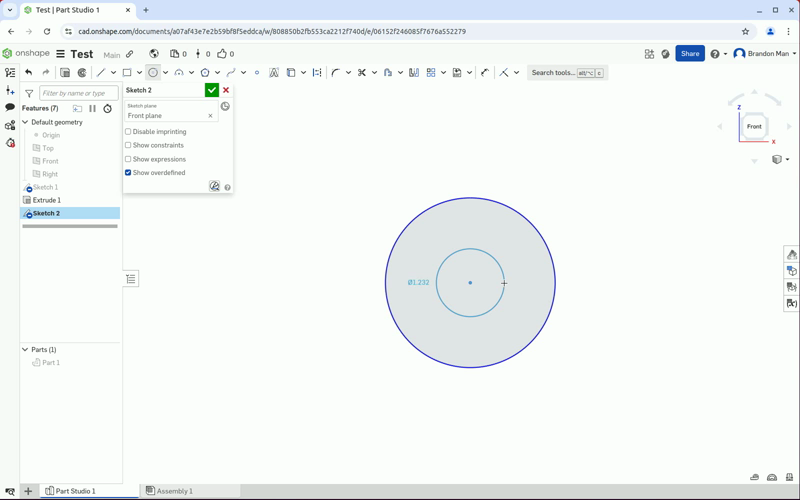
scroll(-6)
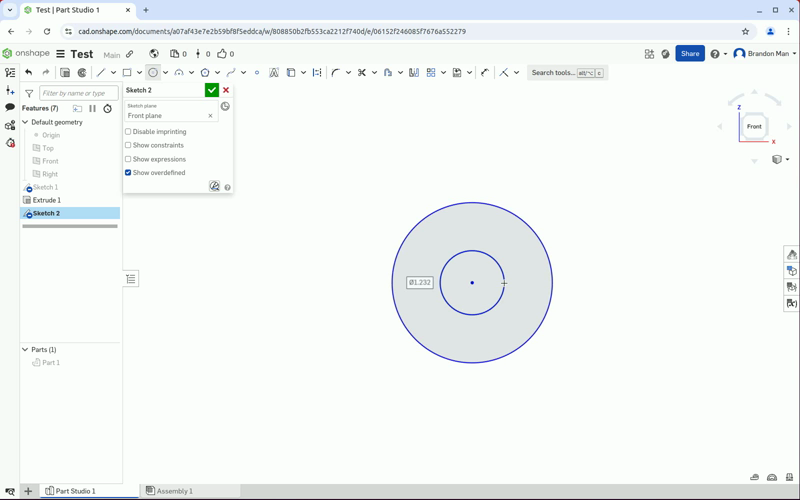
scroll(-6)
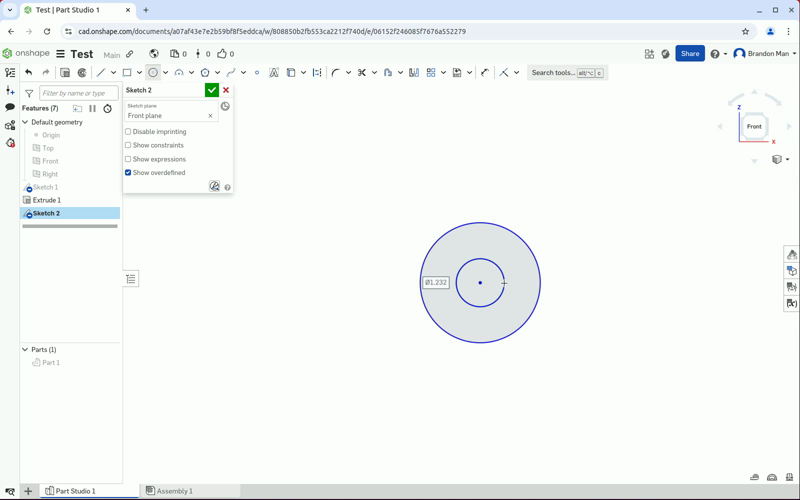
scroll(-6)
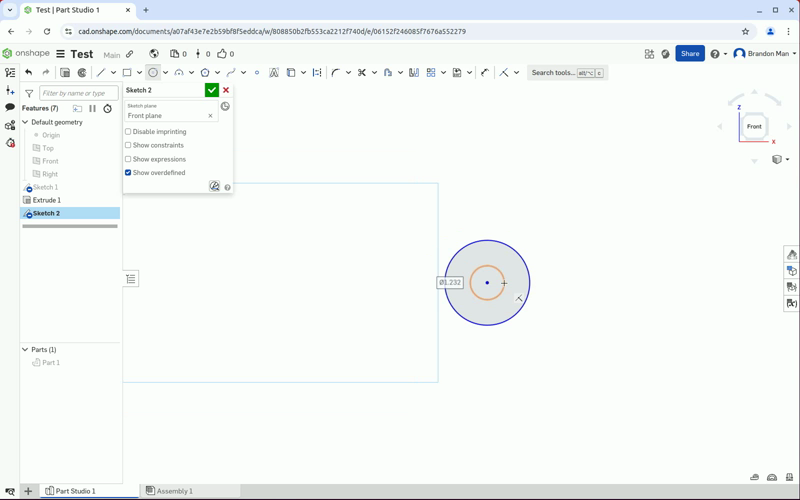
scroll(-6)
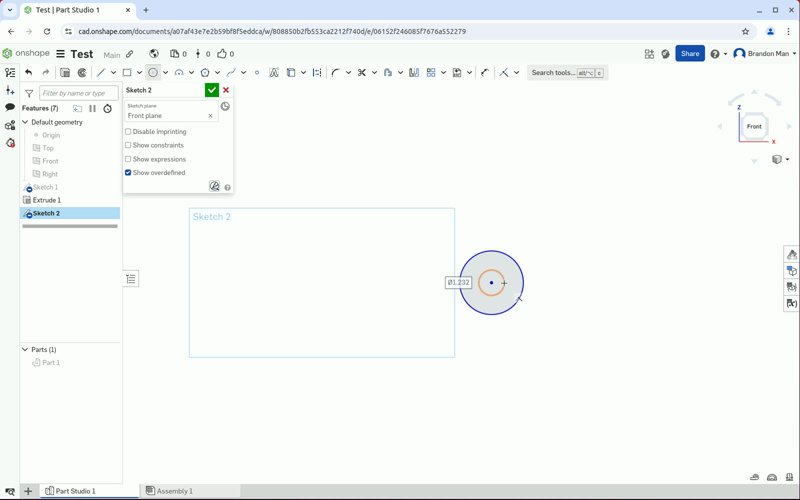
scroll(-6)
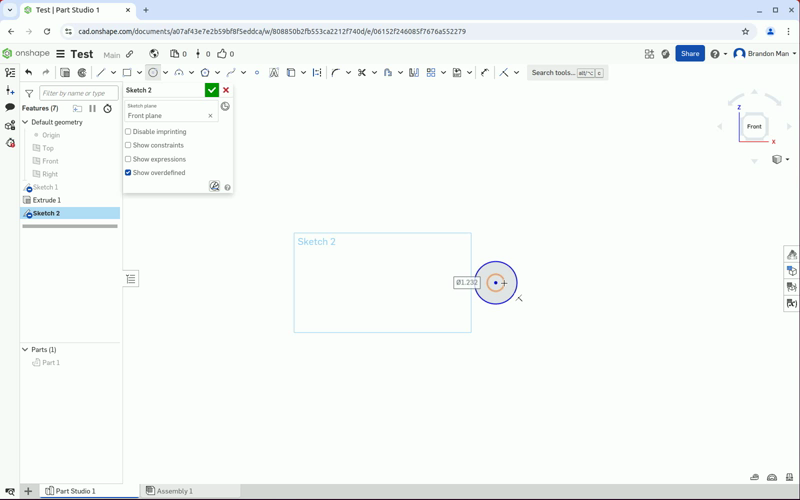
scroll(-6)
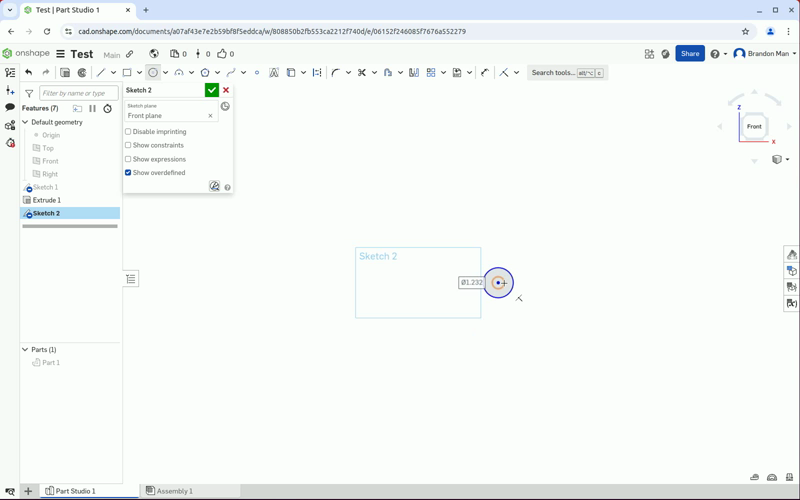
scroll(-6)
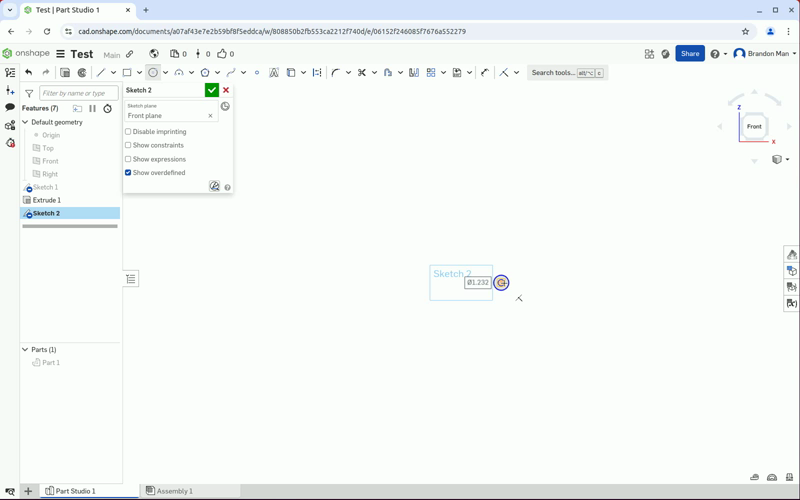
key(esc)
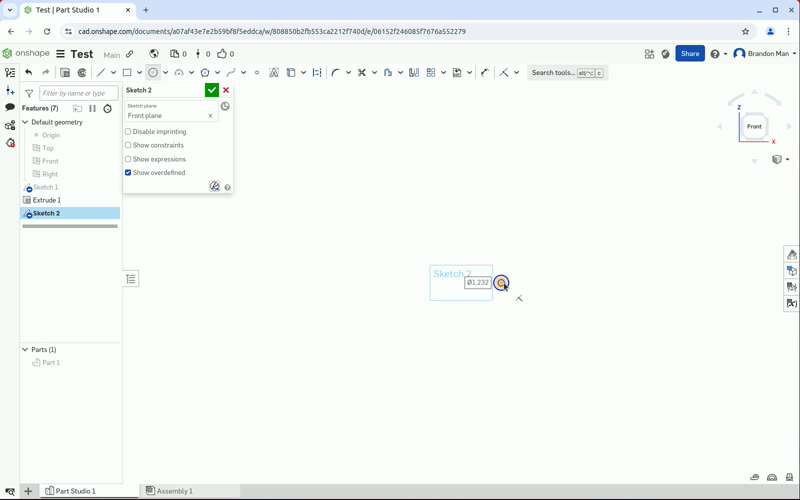
mouse_move(495, 284)
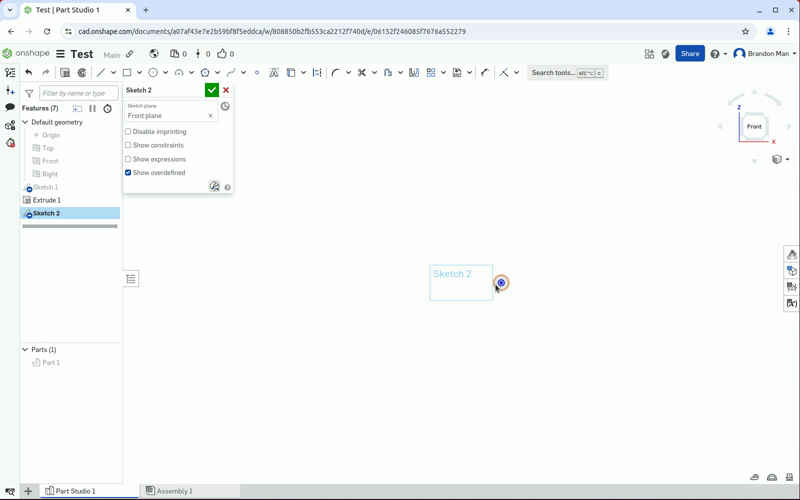
scroll(6)
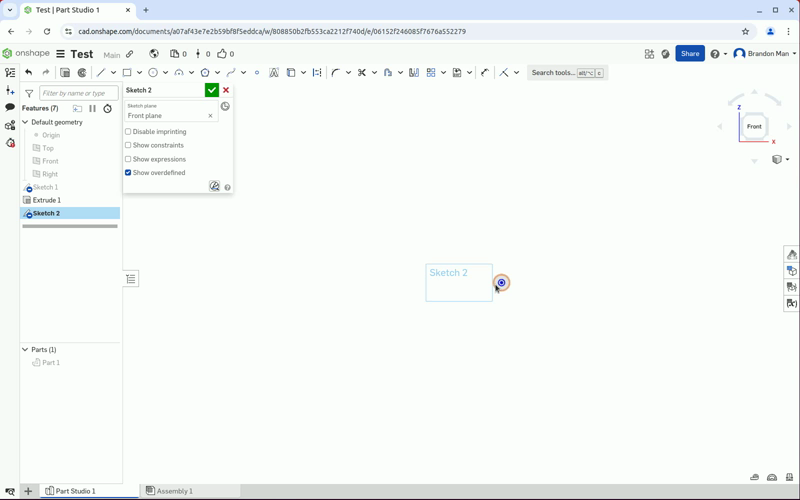
scroll(6)
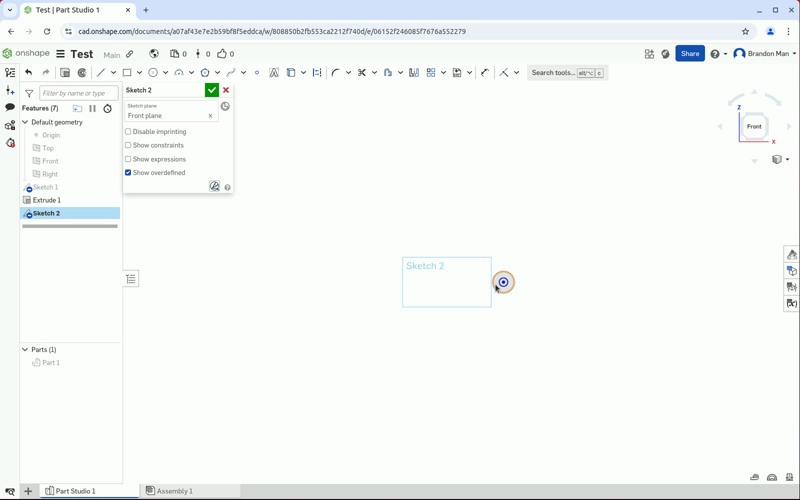
scroll(6)
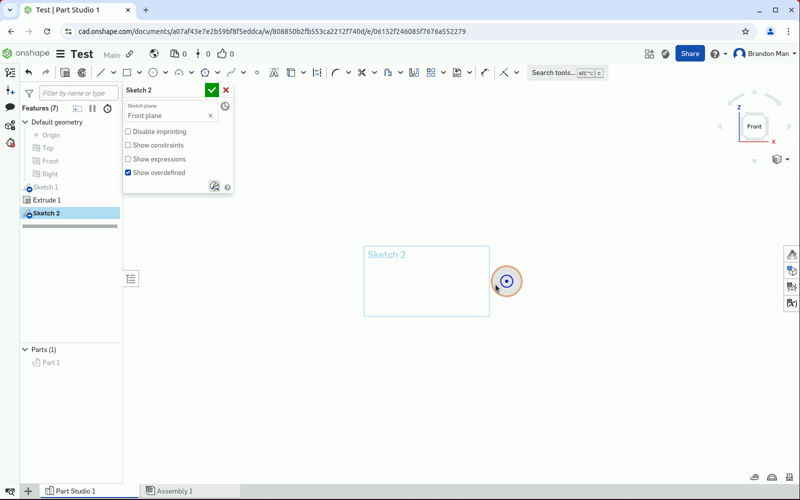
scroll(6)
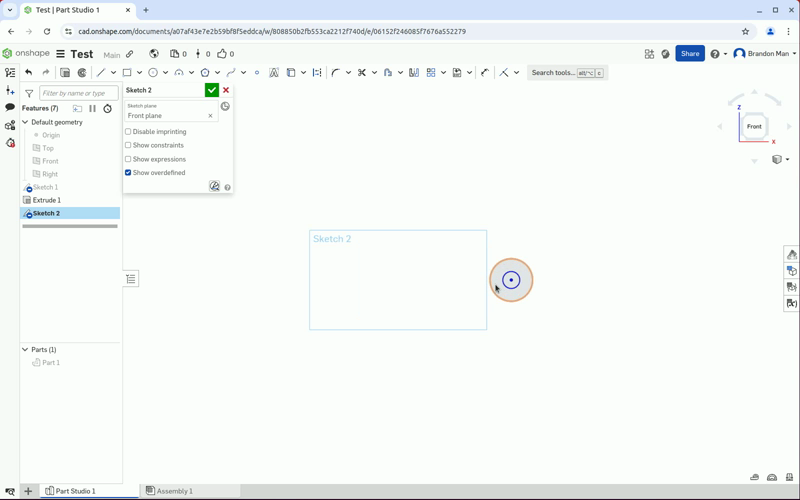
scroll(6)
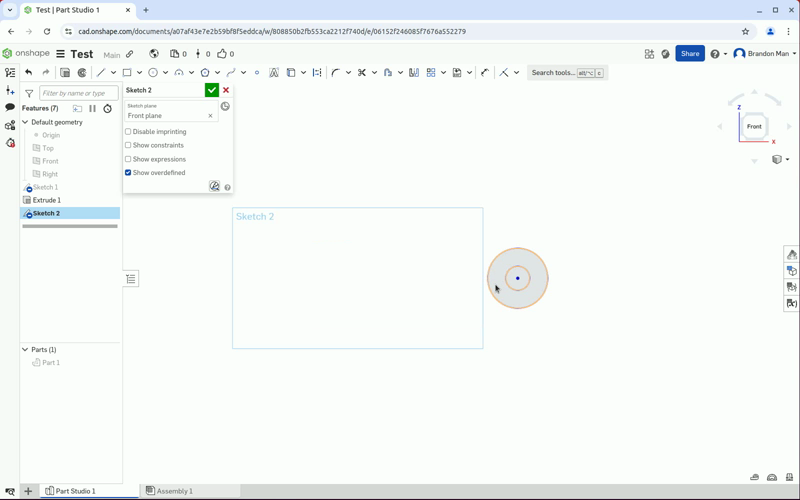
scroll(6)
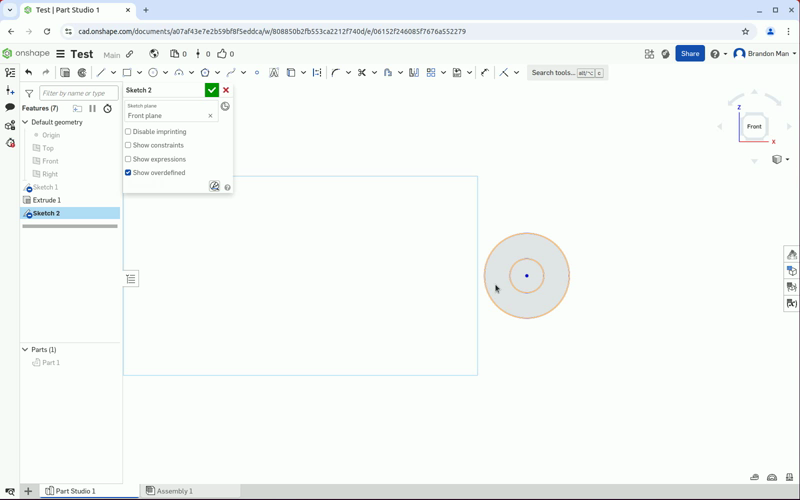
scroll(6)
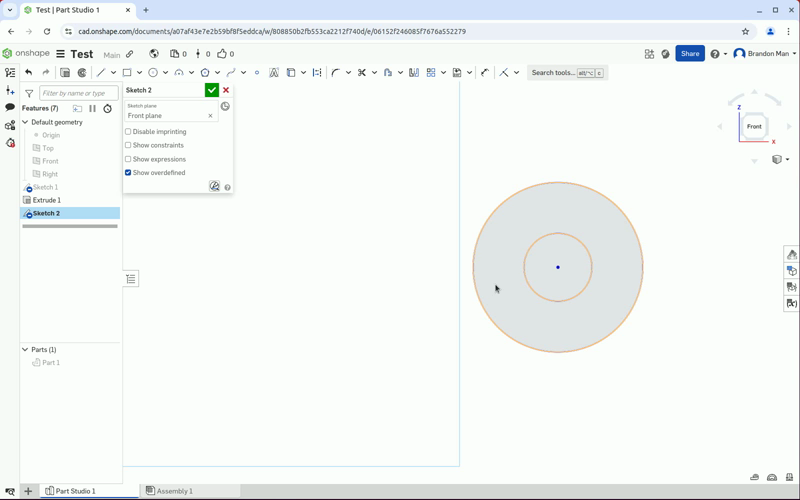
click(495, 284)
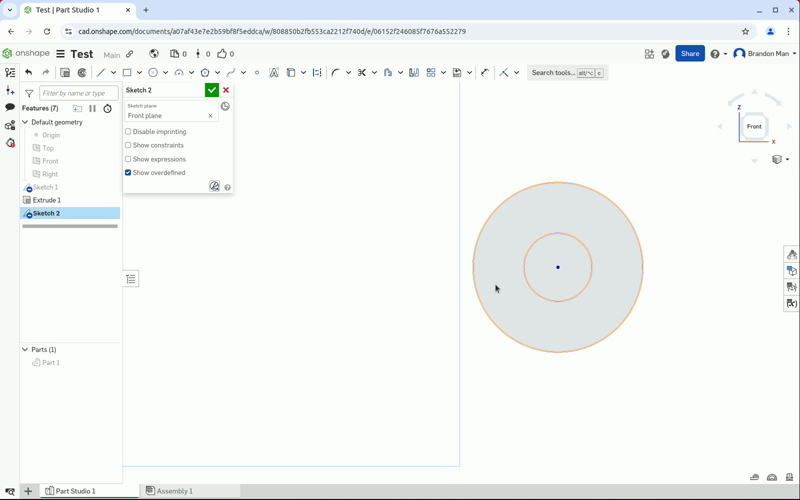
scroll(-6)
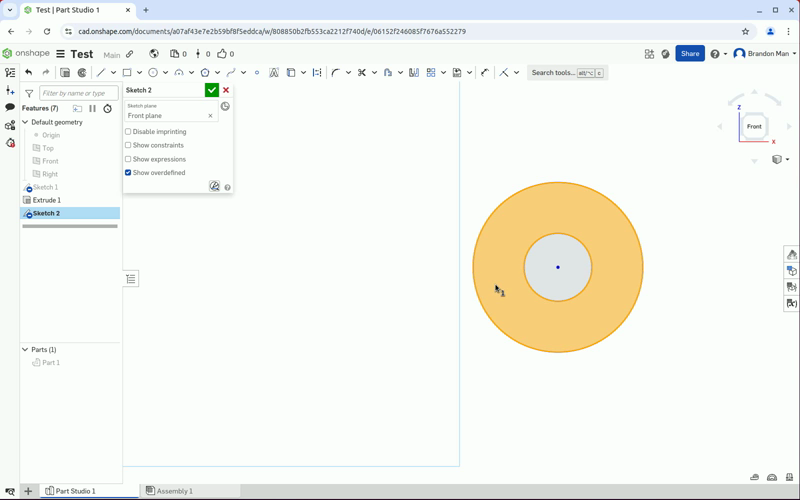
scroll(-6)
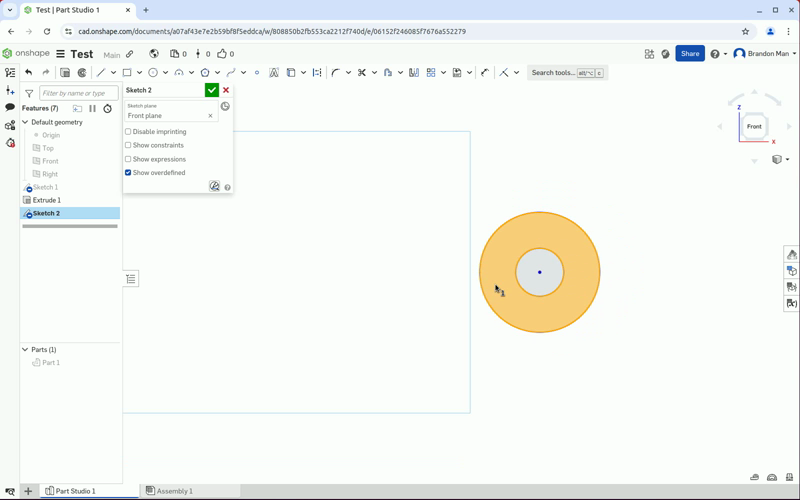
scroll(-6)
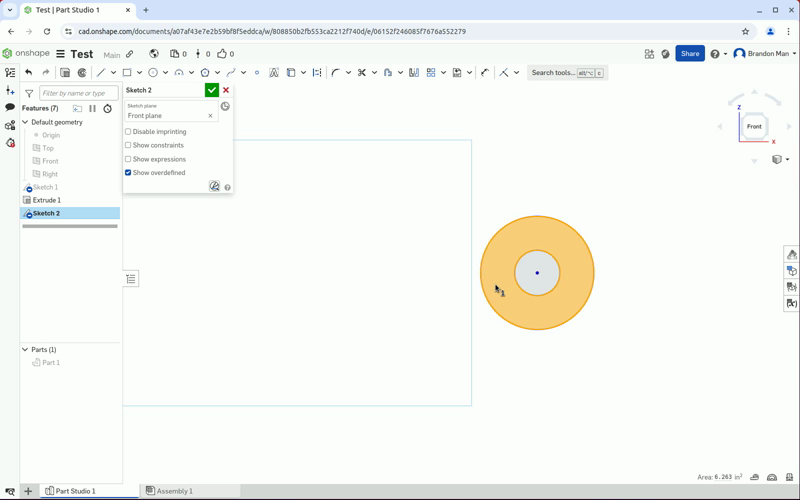
scroll(-6)
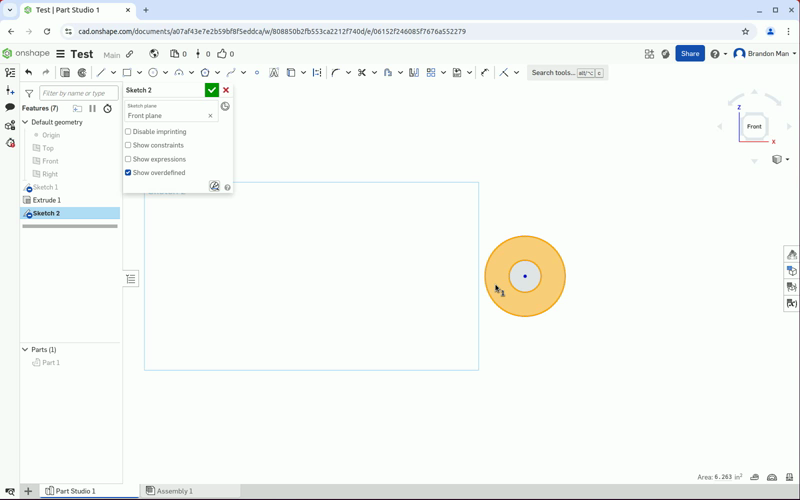
scroll(-6)
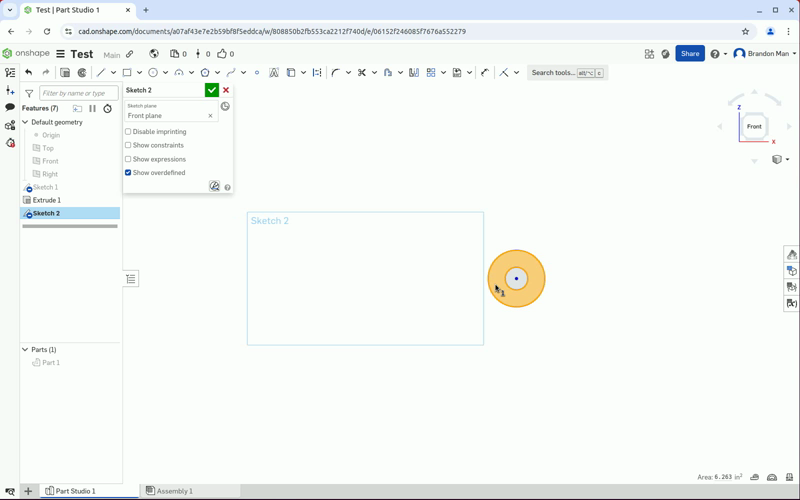
scroll(-6)
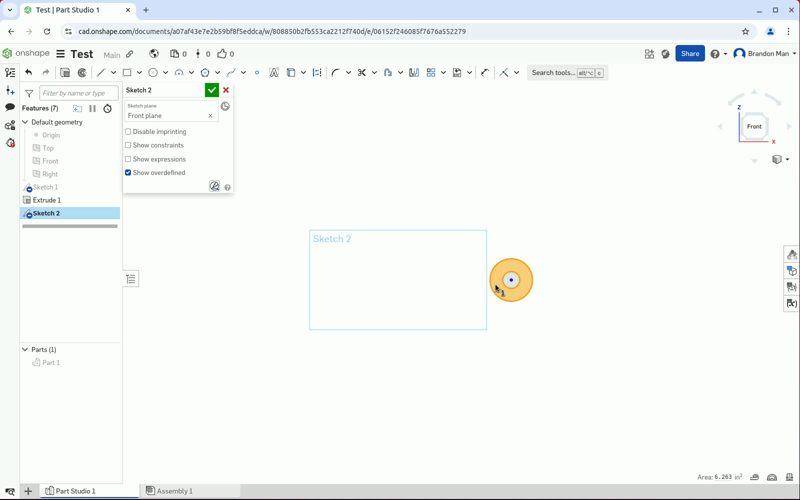
scroll(-6)
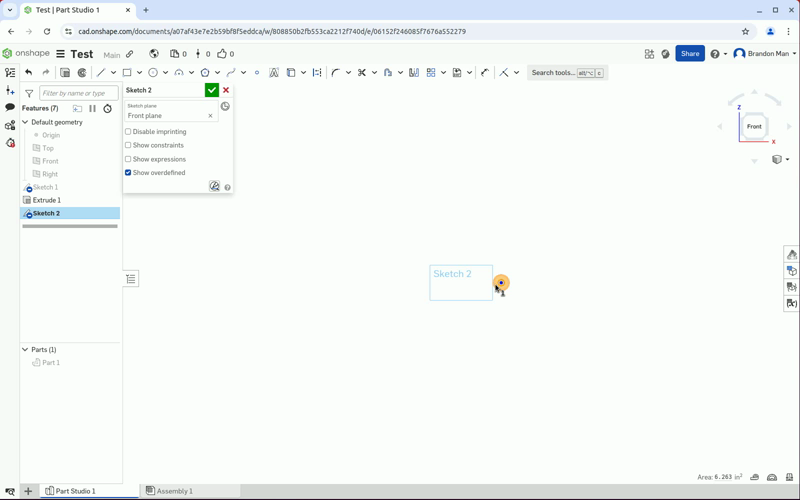
mouse_move(73, 352)
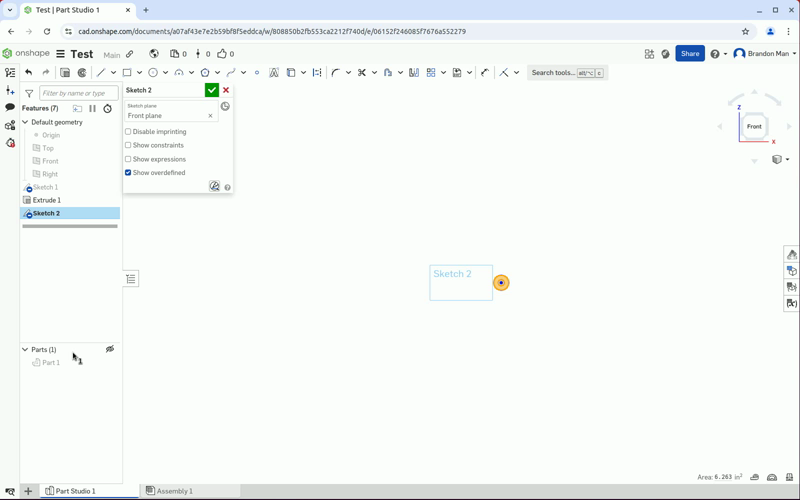
key(shift+y)
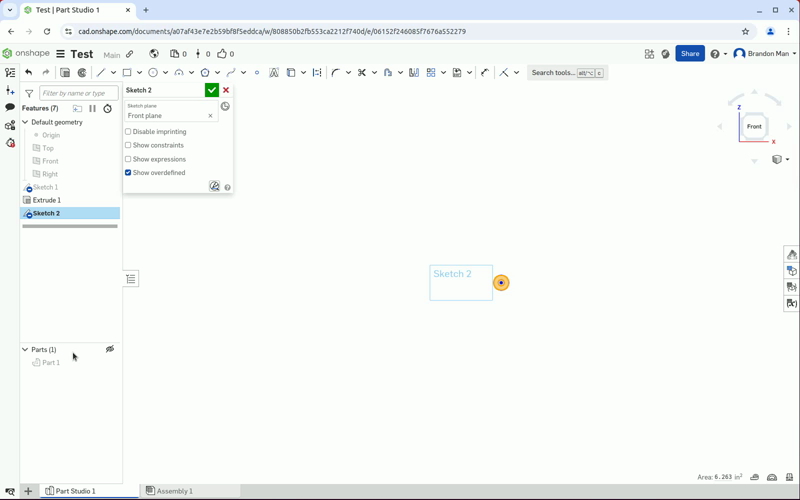
key(shift+e)
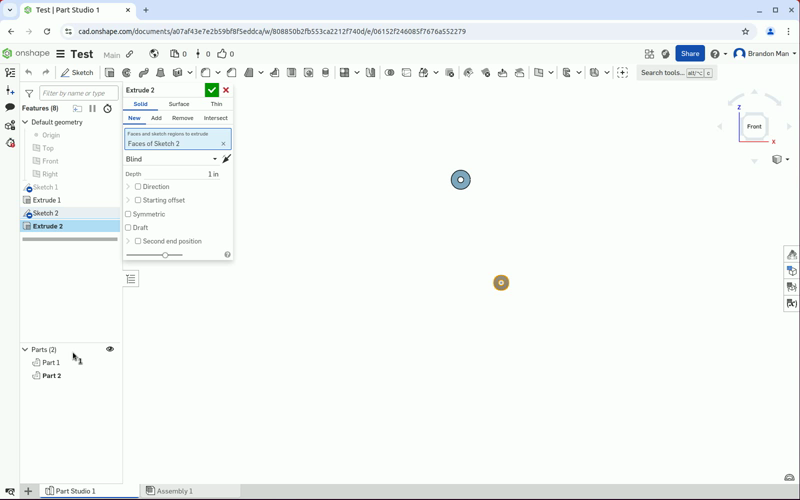
mouse_move(143, 106)
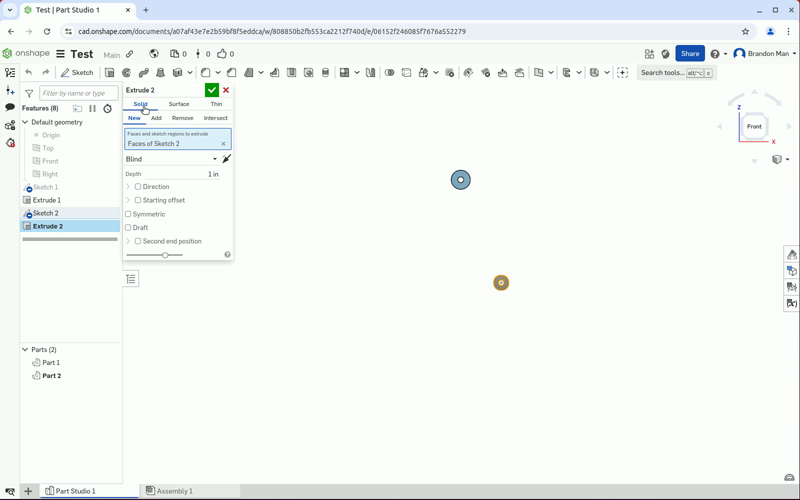
click(143, 106)
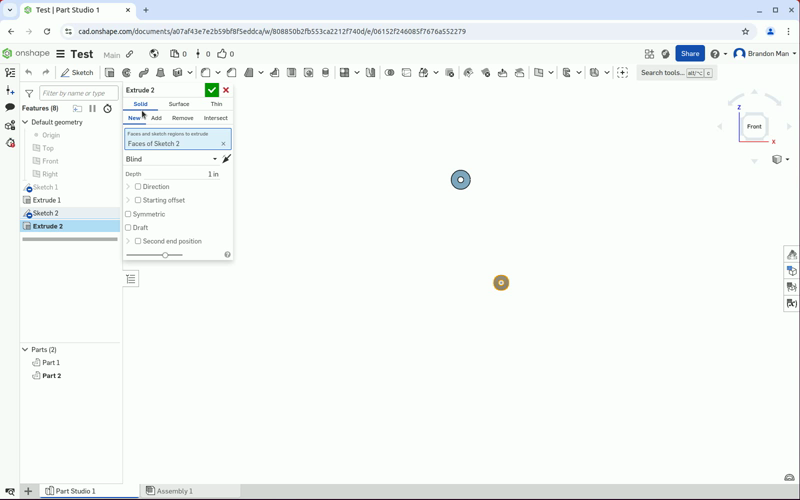
mouse_move(137, 120)
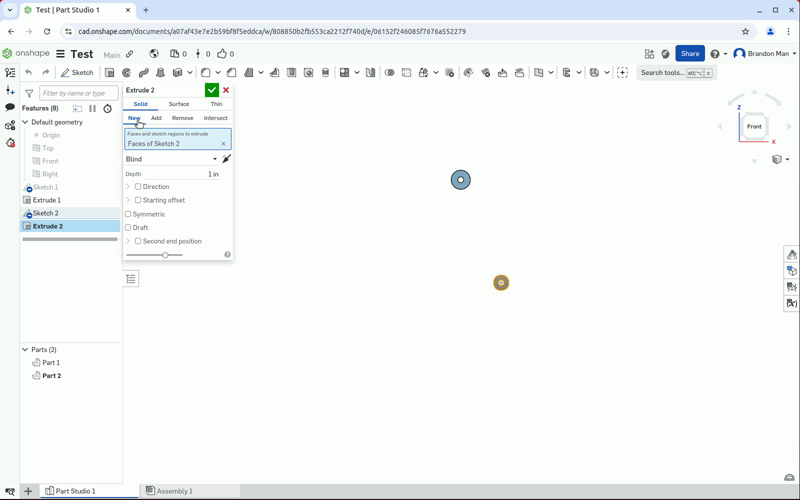
click(137, 120)
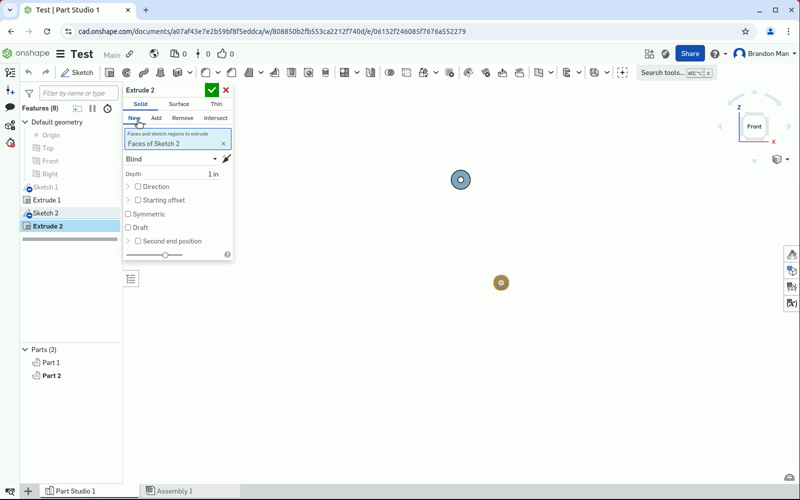
key(tab, 4)
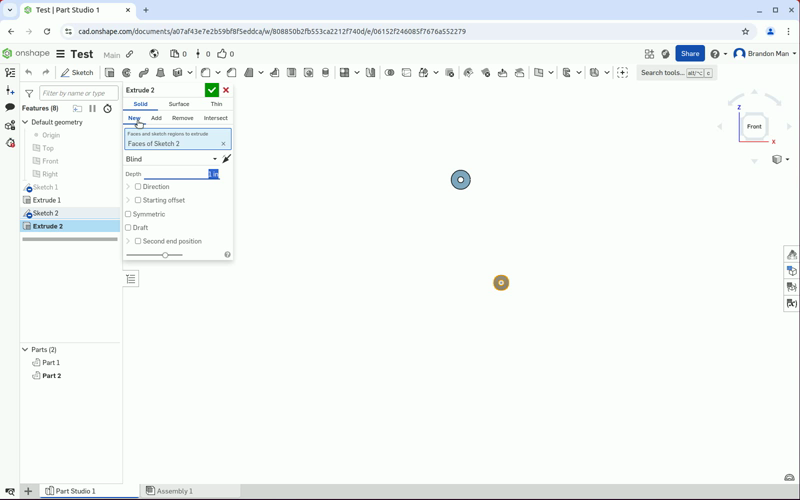
text(0.481)
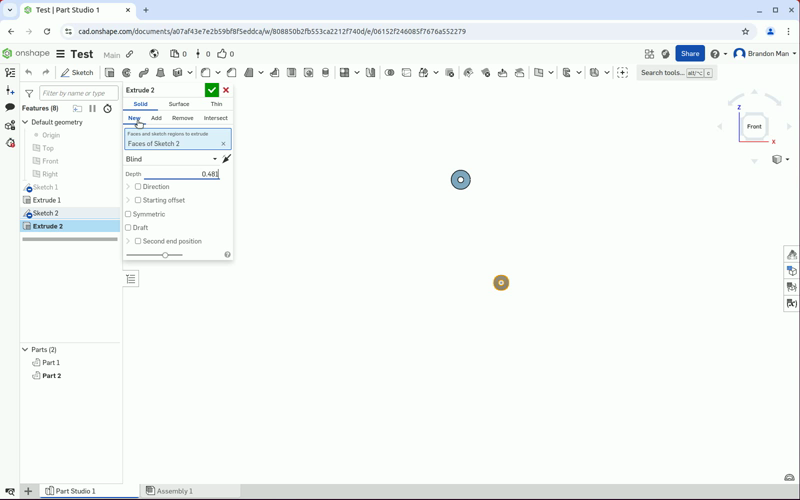
key(enter)
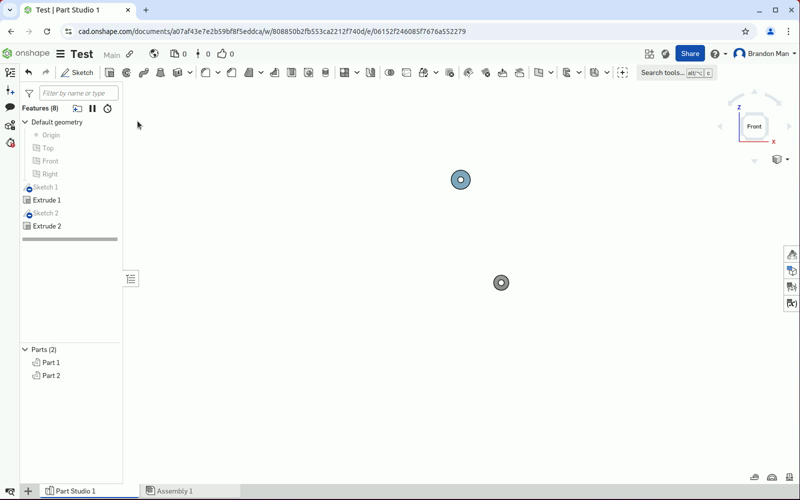
key(shift+h)
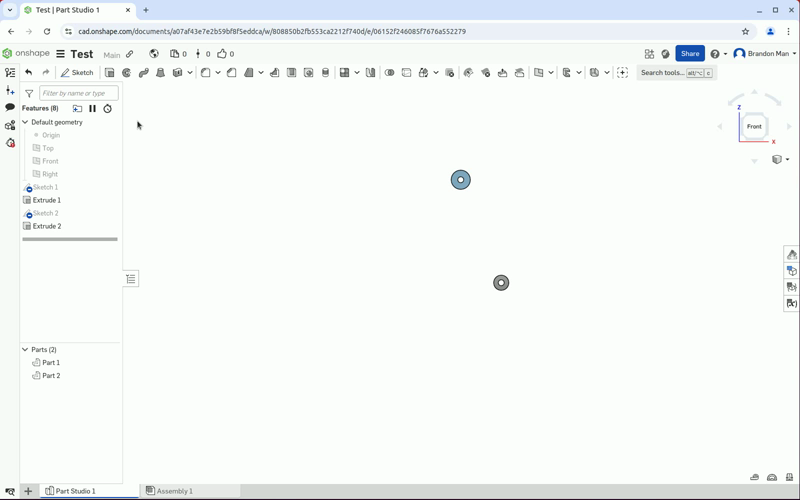
key(shift+h)
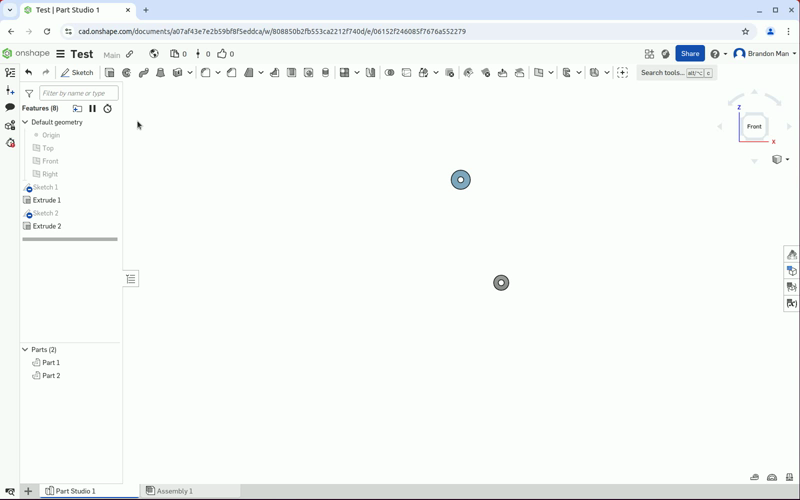
mouse_move(73, 189)
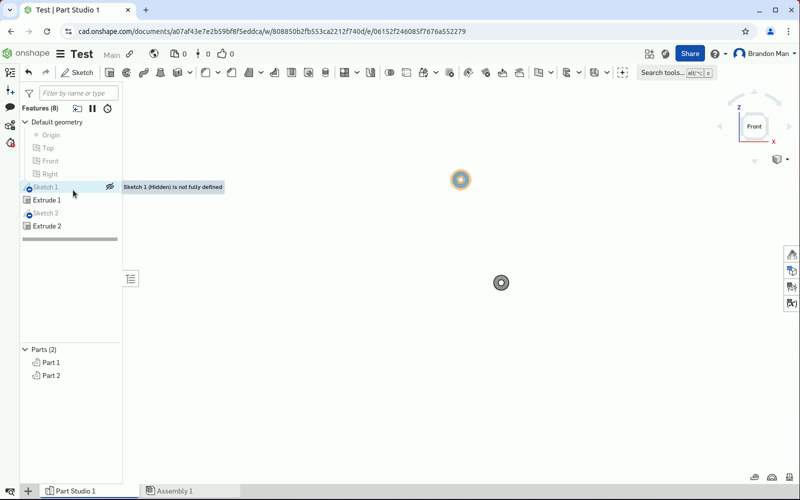
click(73, 189)
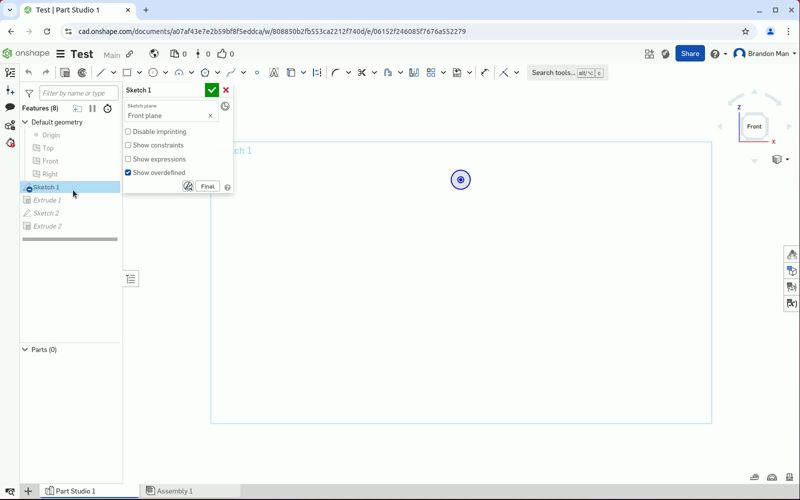
mouse_move(229, 92)
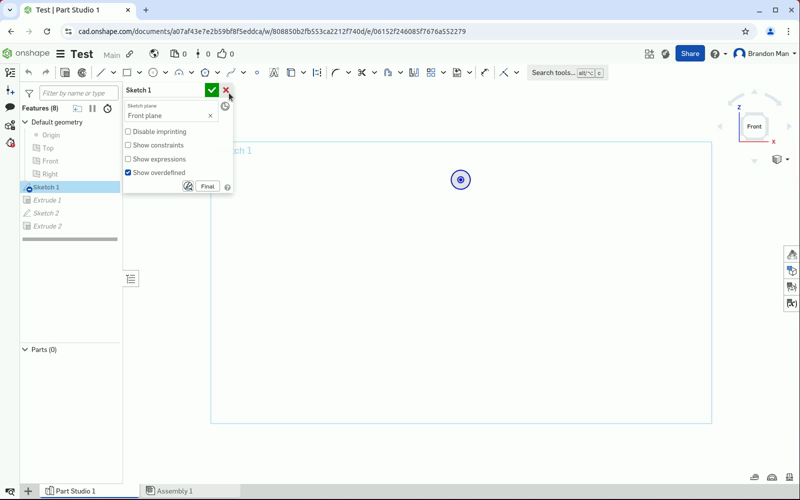
click(229, 92)
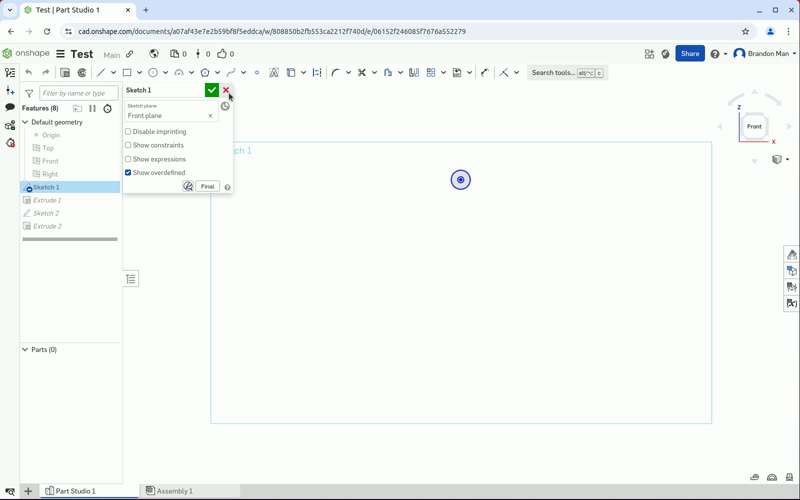
key(shift+s)
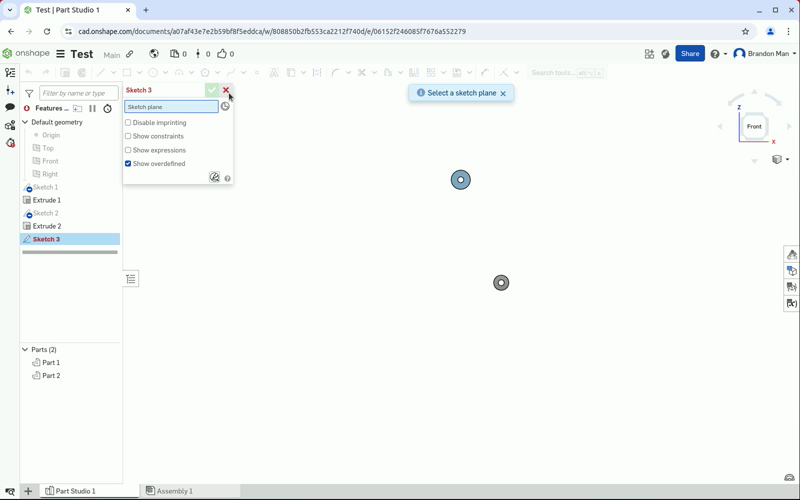
mouse_move(73, 163)
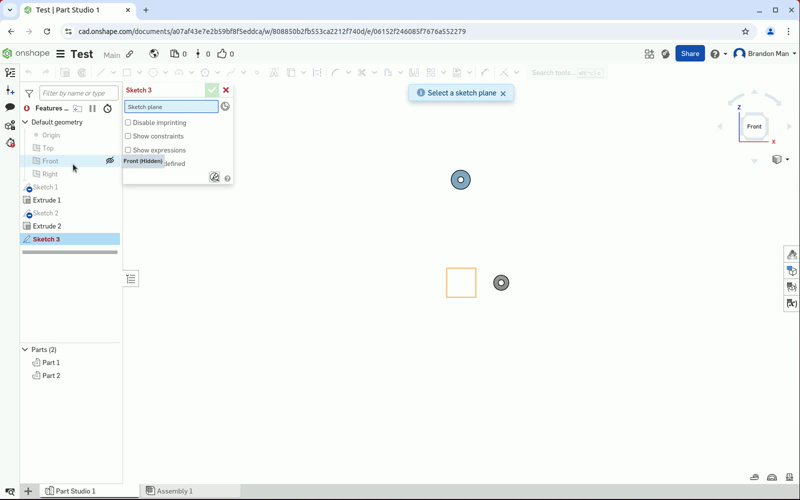
click(73, 163)
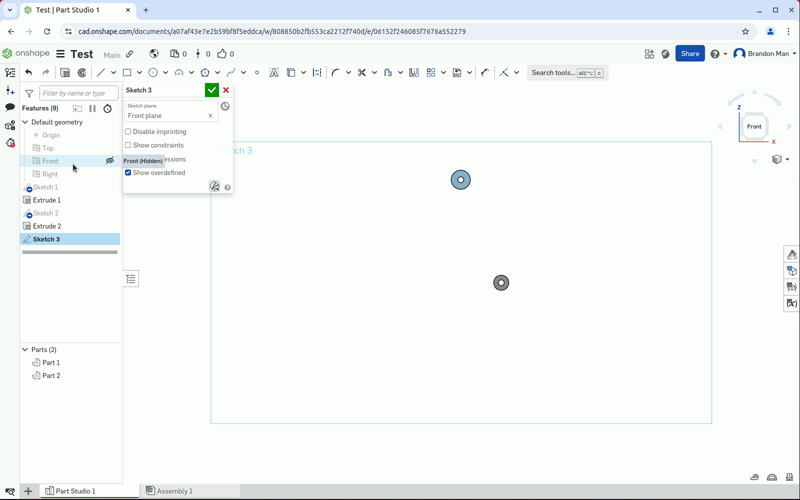
mouse_move(73, 352)
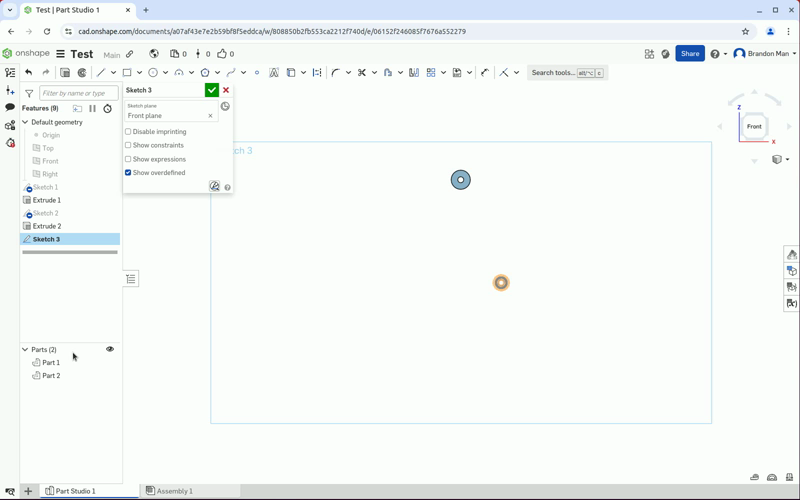
key(y)
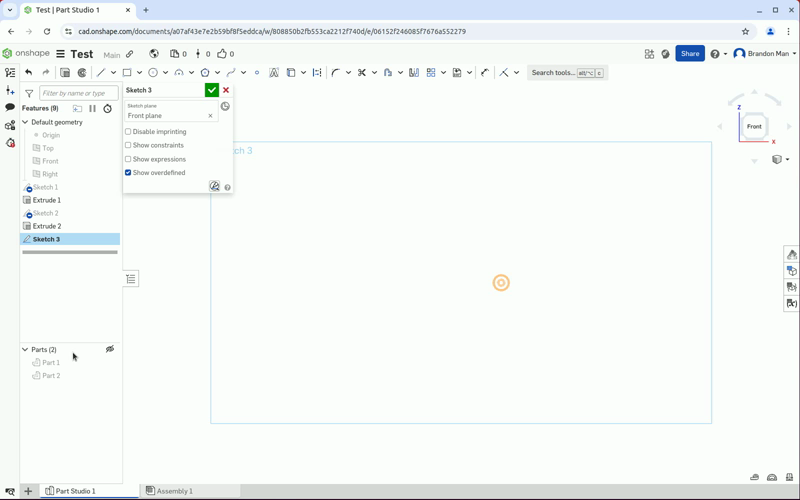
key(a)
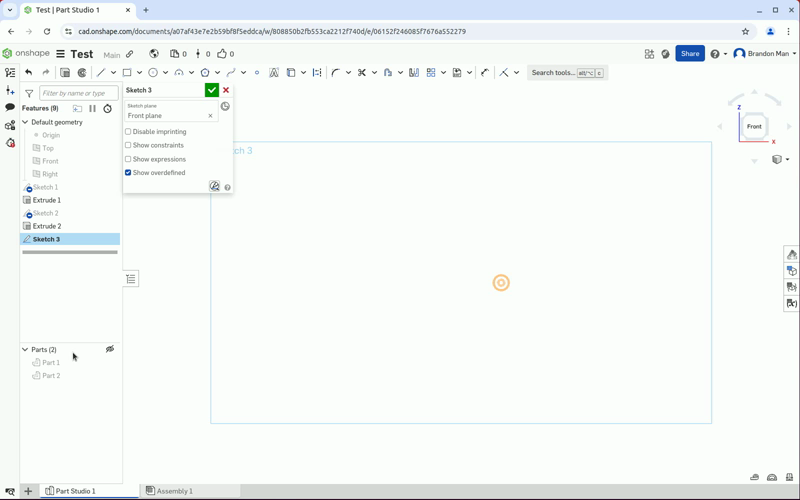
key_down(shift)
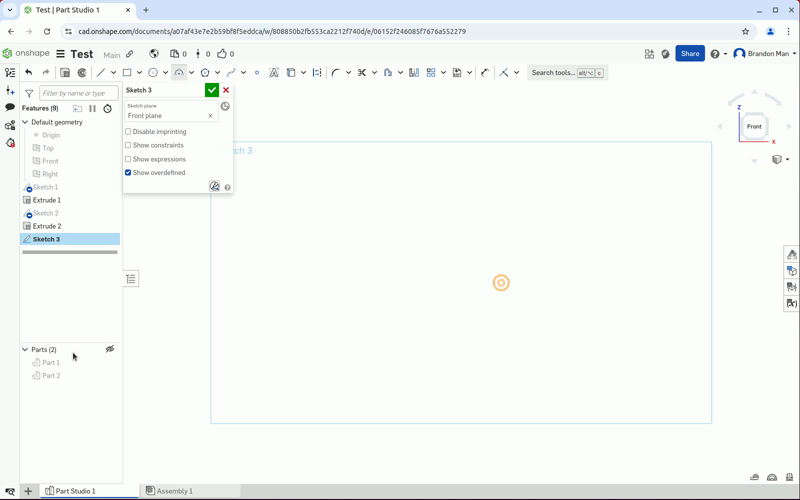
mouse_move(446, 223)
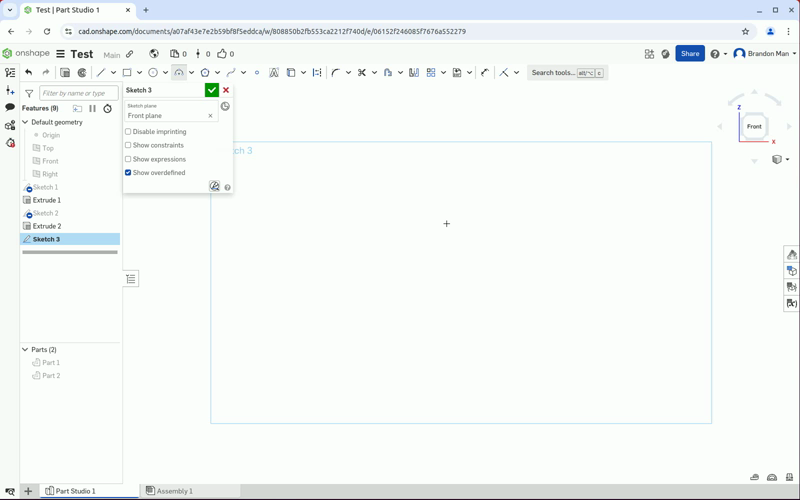
click(446, 223)
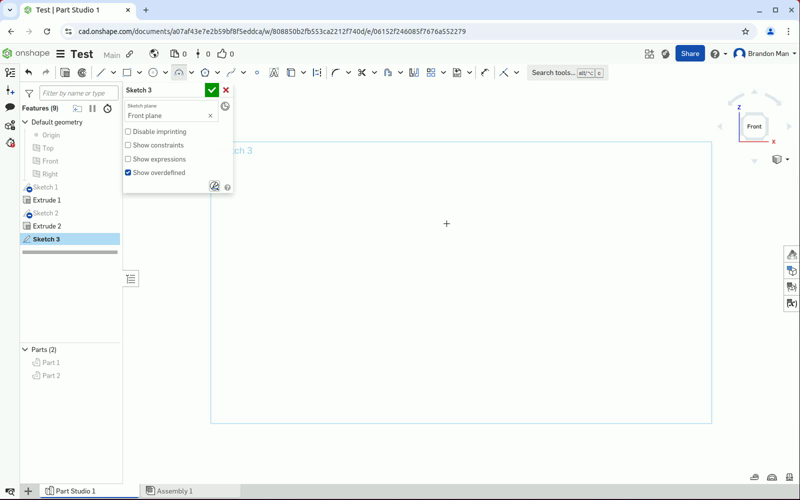
key_up(shift)
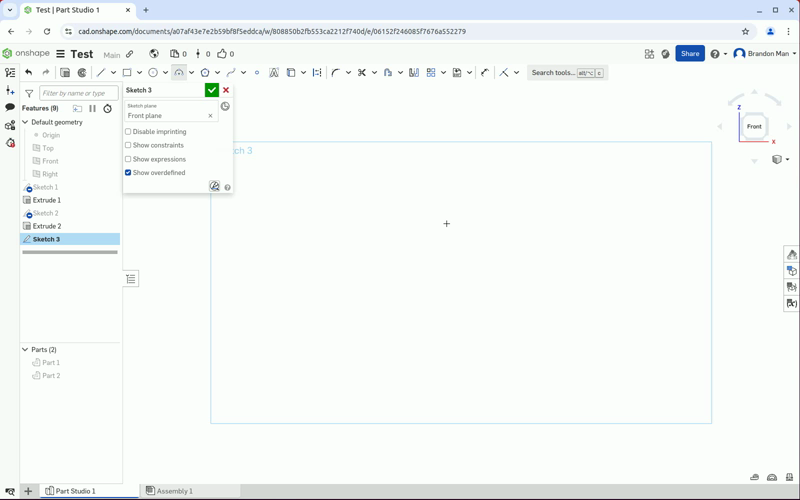
key_down(shift)
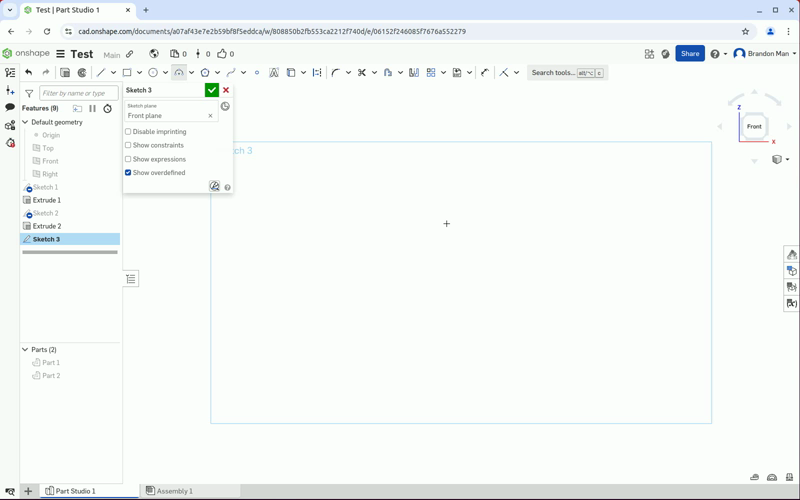
mouse_move(476, 223)
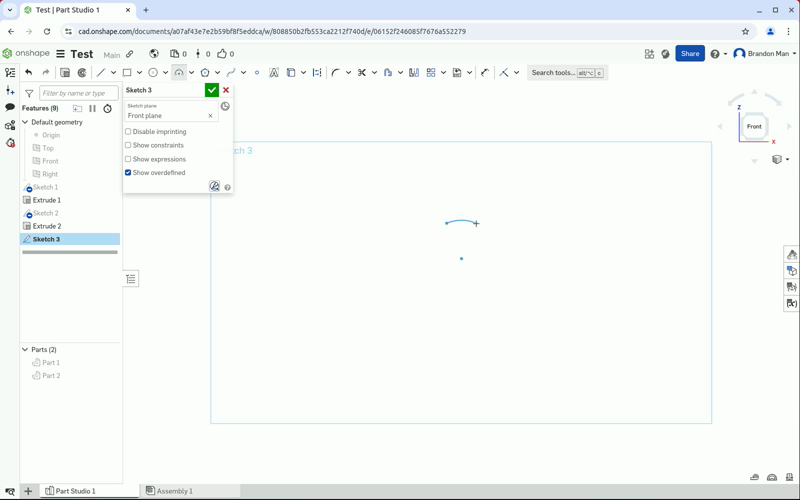
click(476, 223)
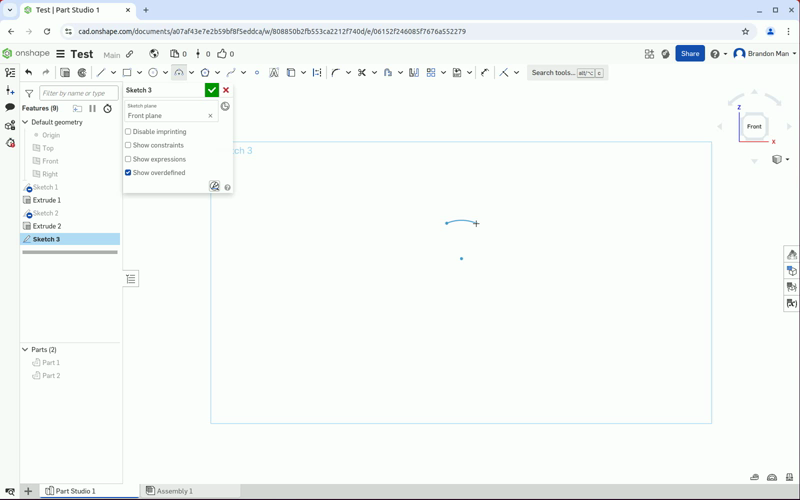
mouse_move(461, 210)
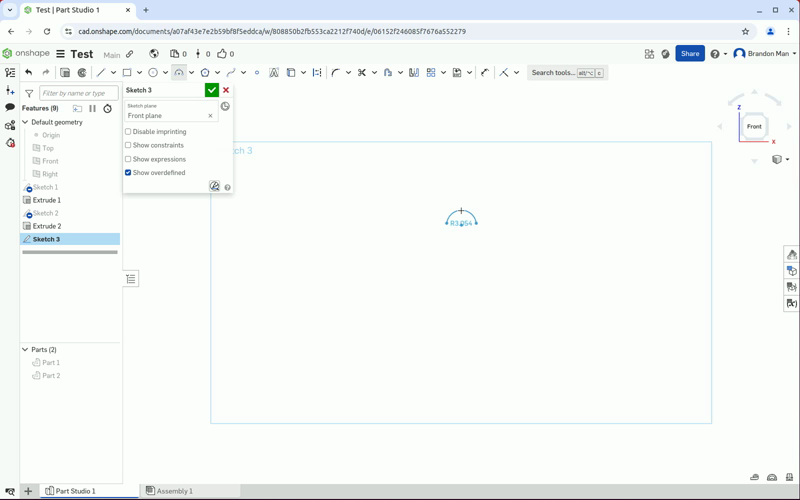
click(461, 210)
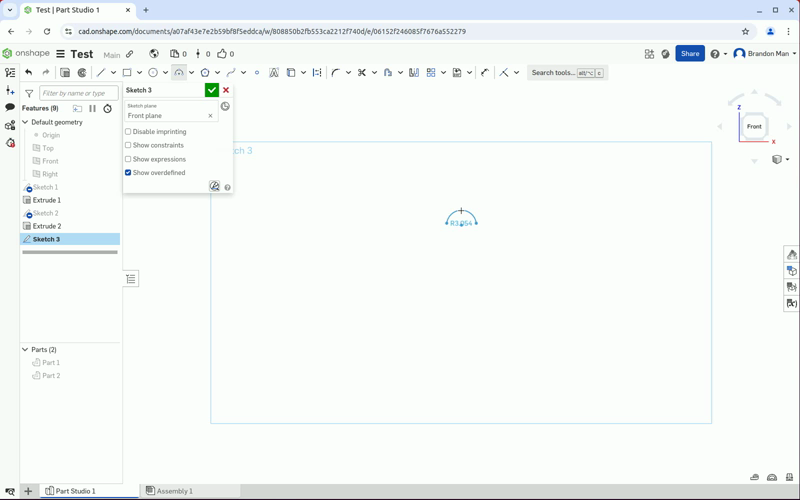
key_up(shift)
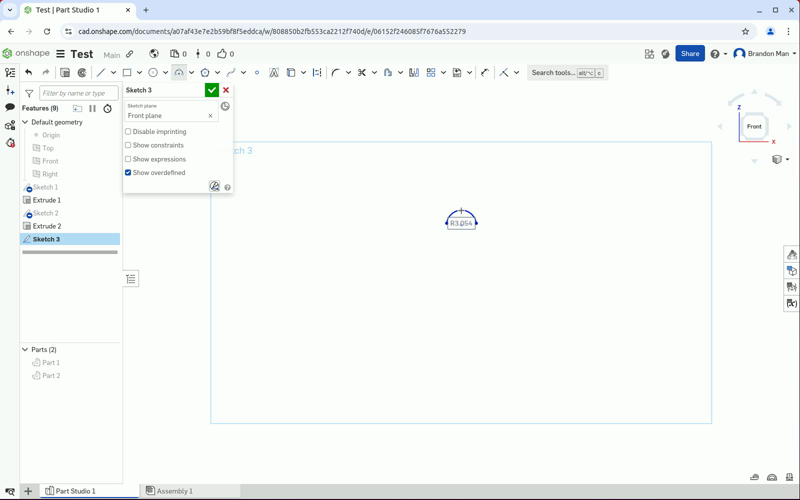
key(esc)
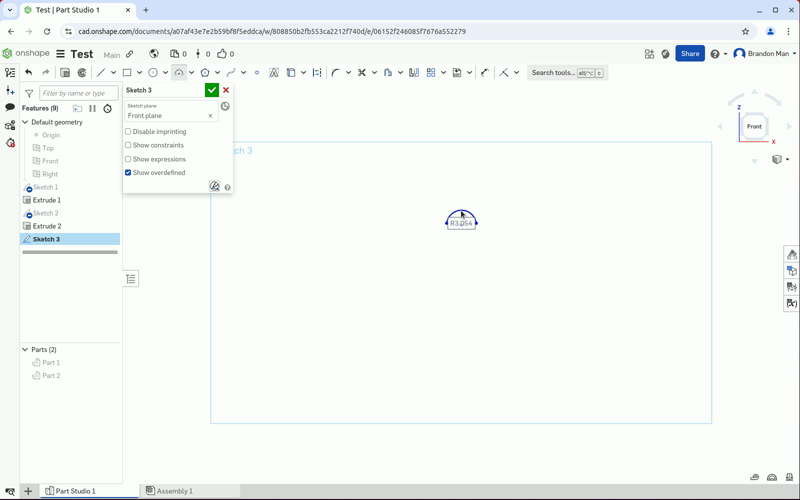
key(l)
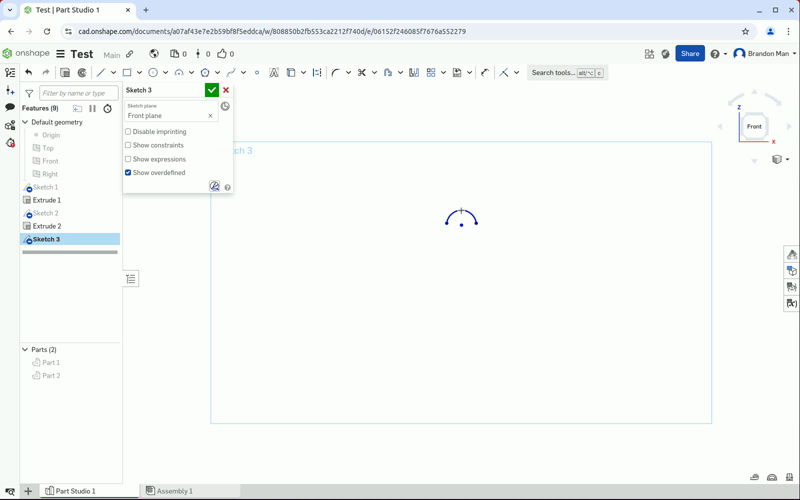
mouse_move(476, 223)
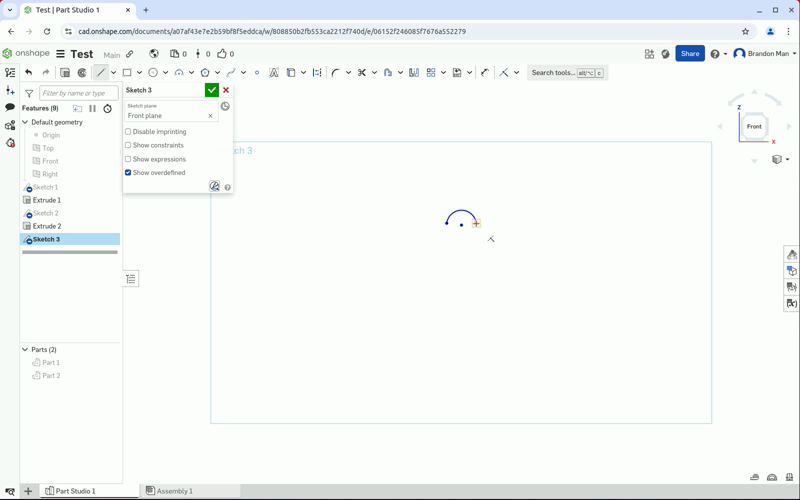
click(476, 223)
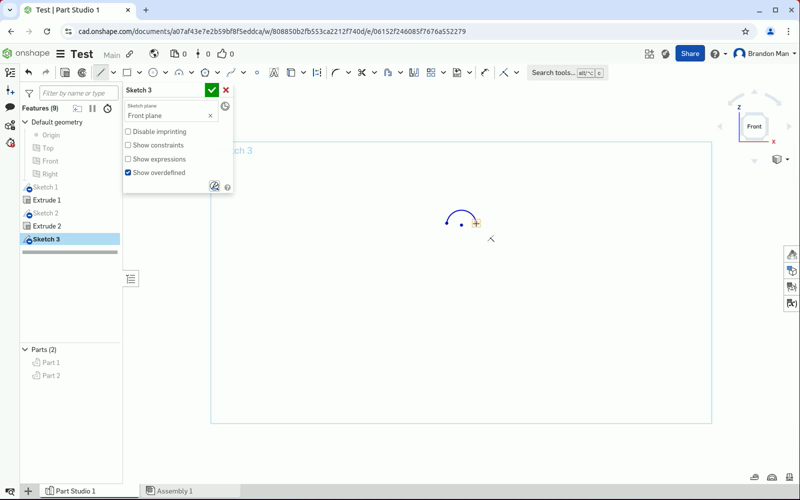
key_down(shift)
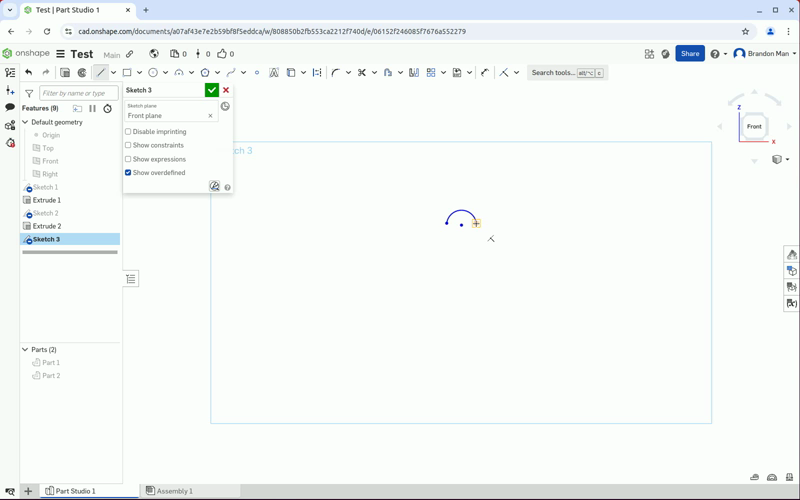
mouse_move(506, 223)
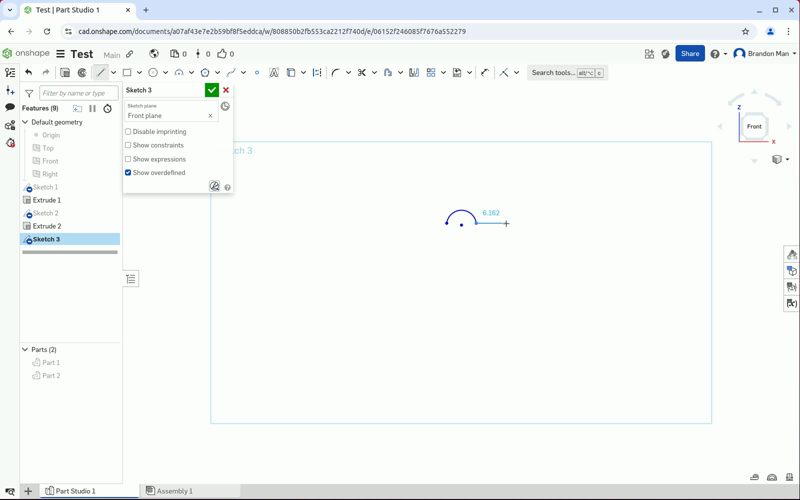
mouse_move(470, 176)
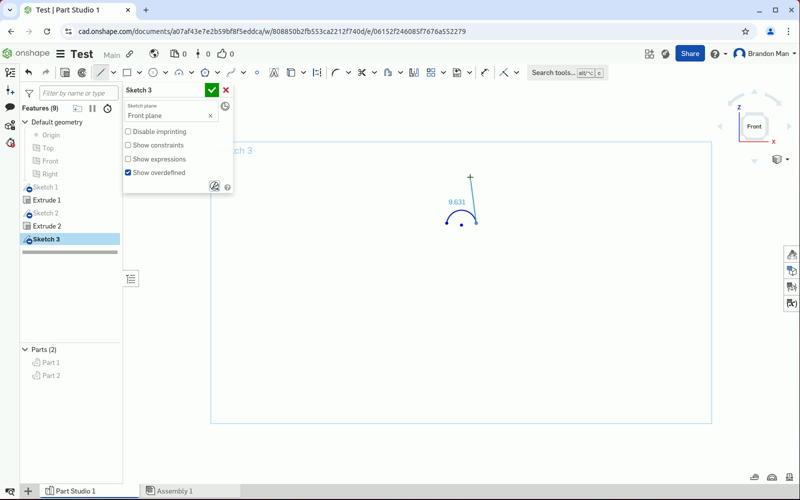
click(470, 176)
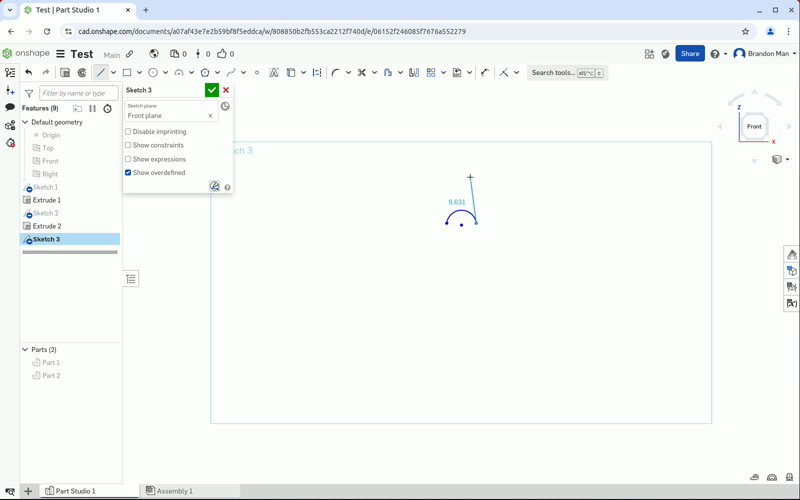
key_up(shift)
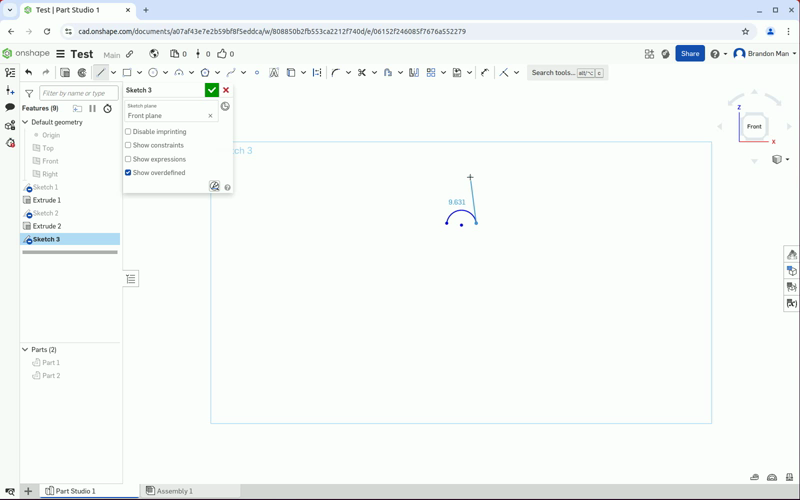
key(esc)
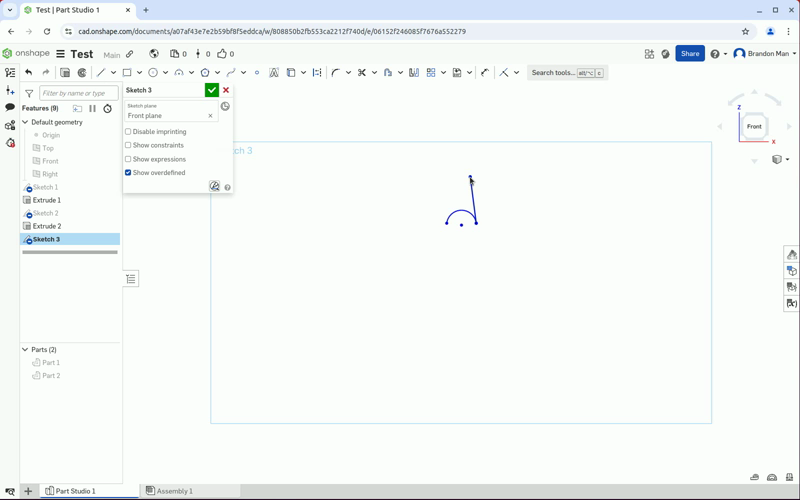
key(a)
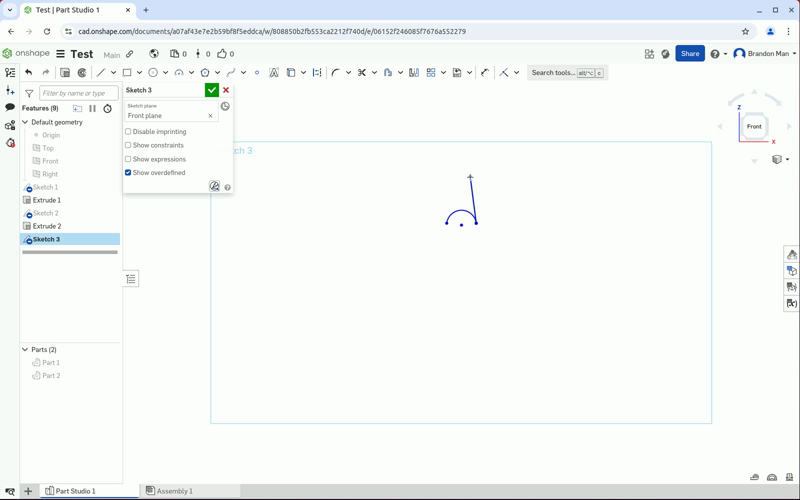
mouse_move(470, 176)
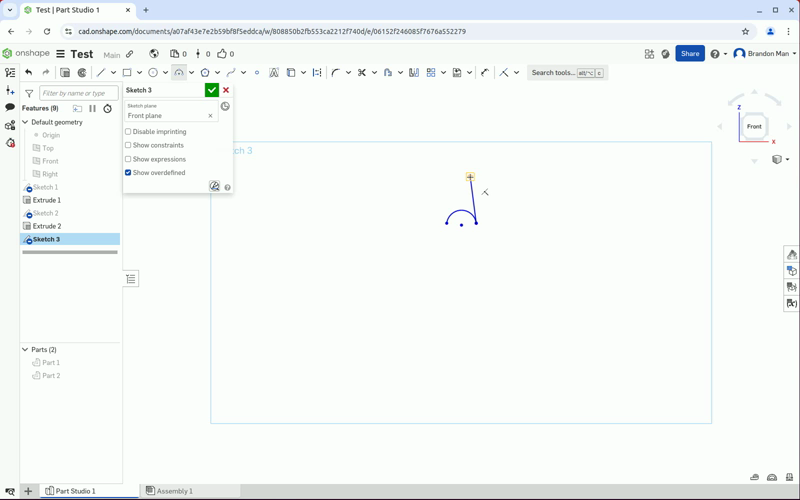
click(470, 176)
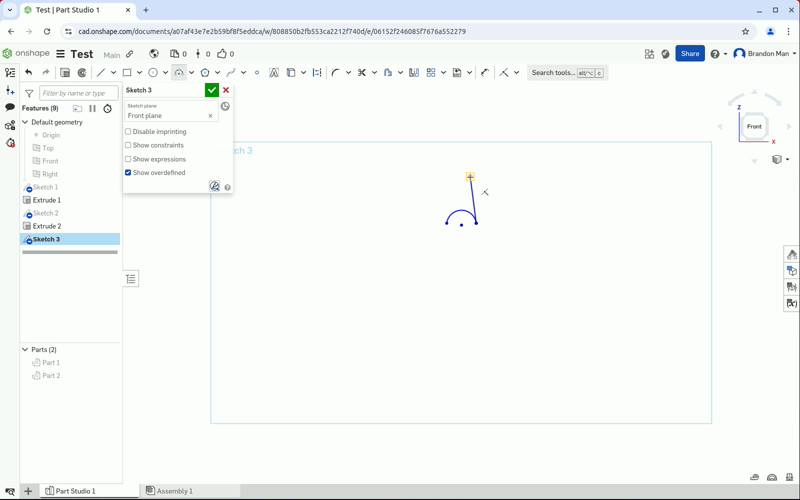
key_down(shift)
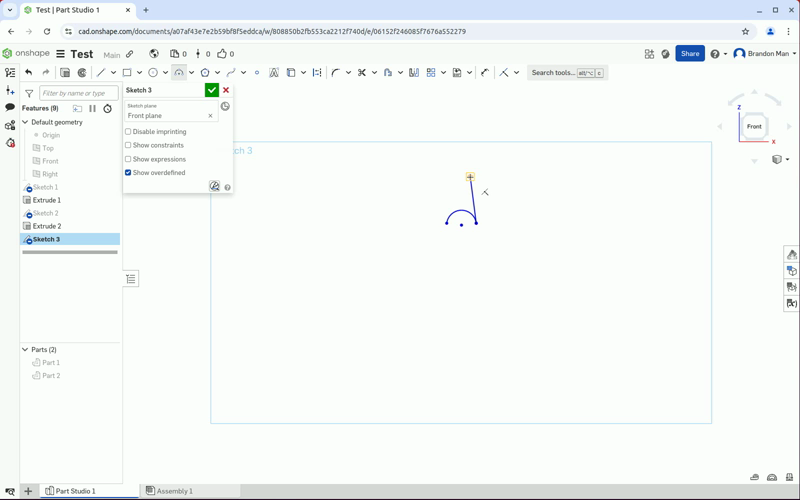
mouse_move(452, 176)
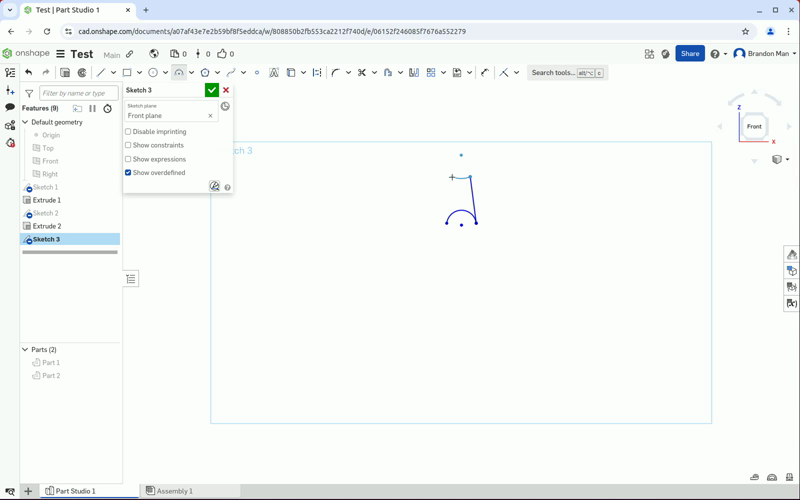
click(452, 176)
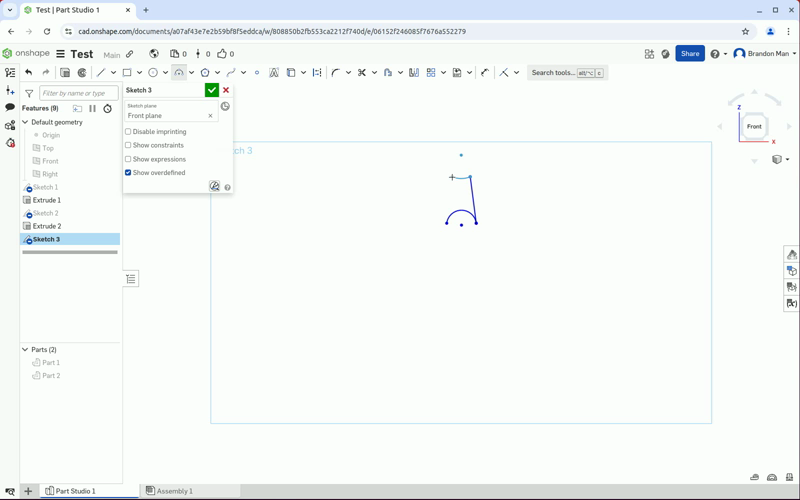
mouse_move(461, 186)
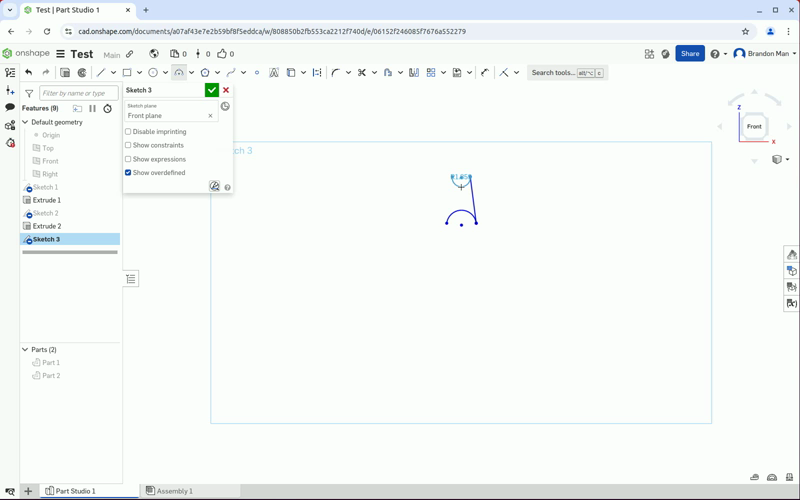
click(461, 186)
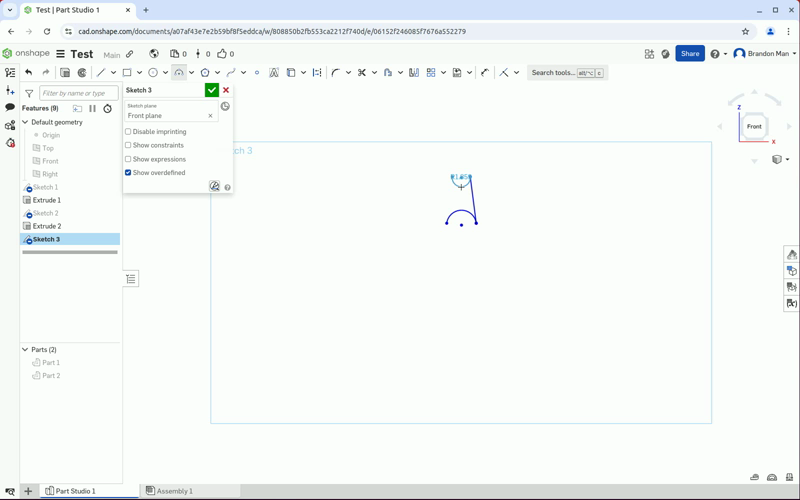
key_up(shift)
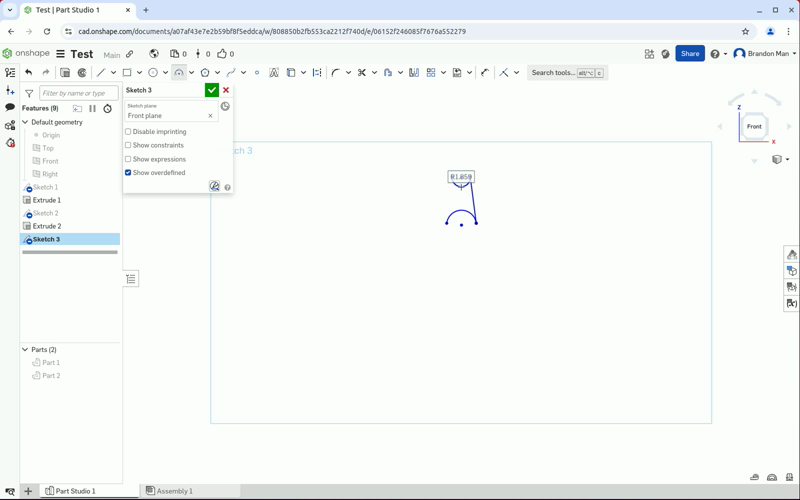
key(esc)
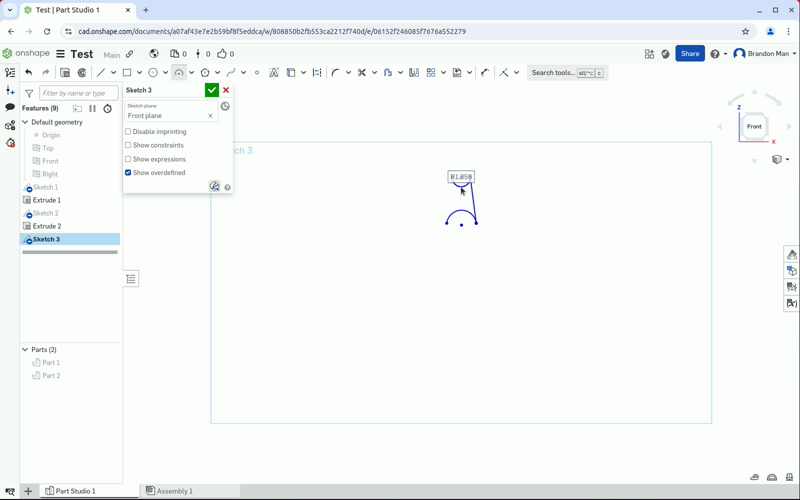
key(l)
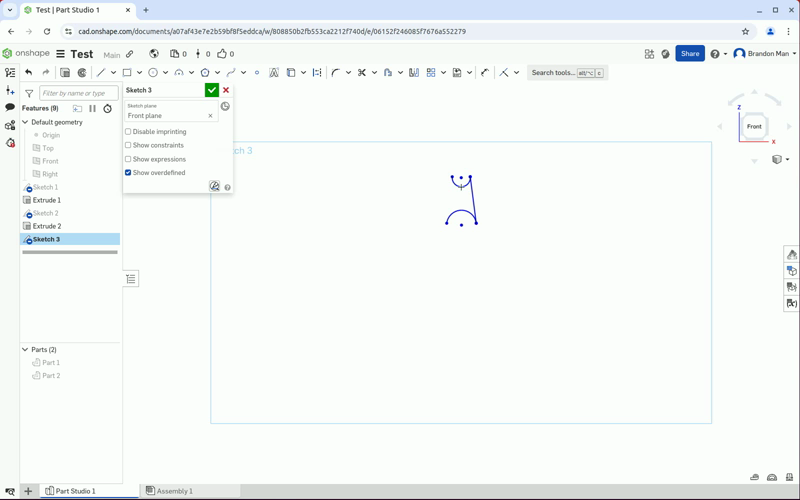
mouse_move(452, 176)
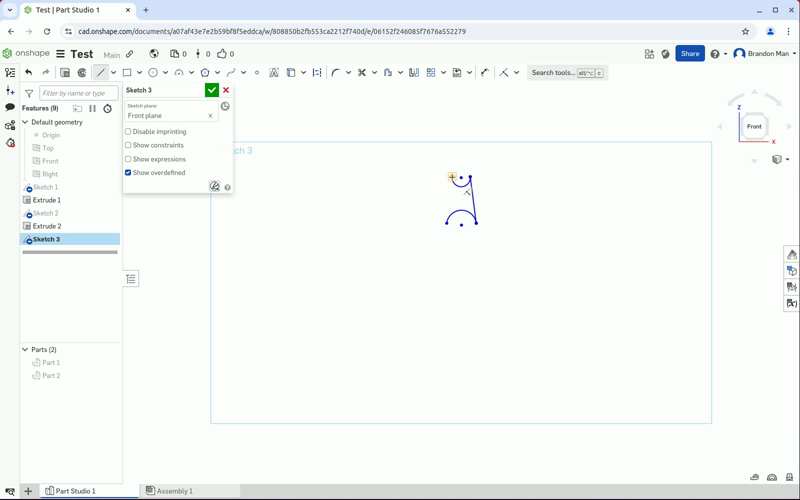
click(452, 176)
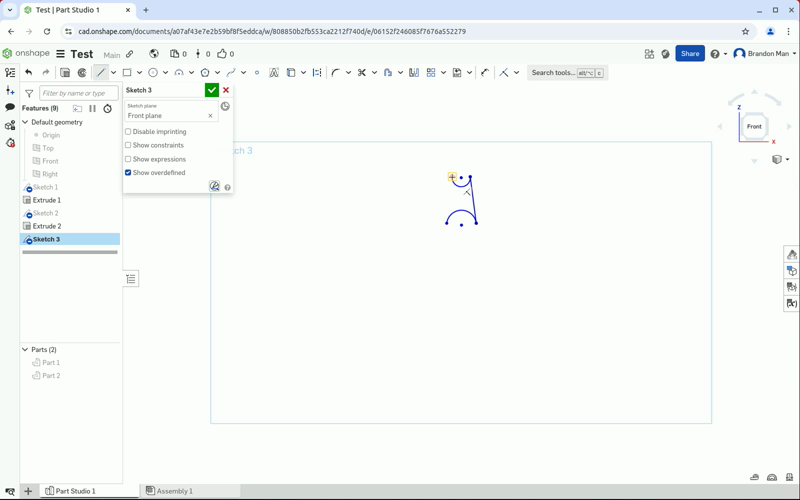
mouse_move(482, 176)
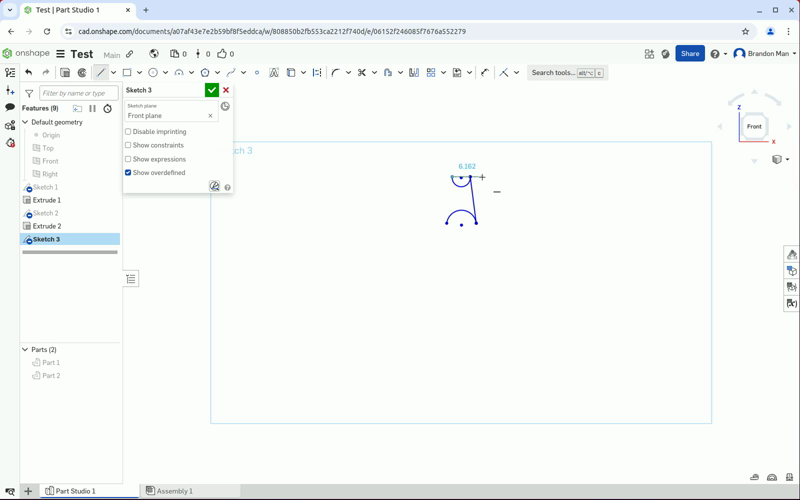
key_down(shift)
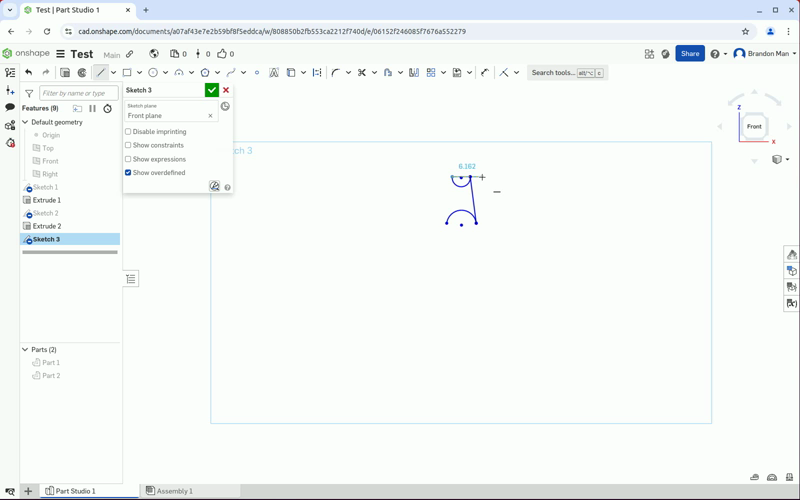
mouse_move(446, 223)
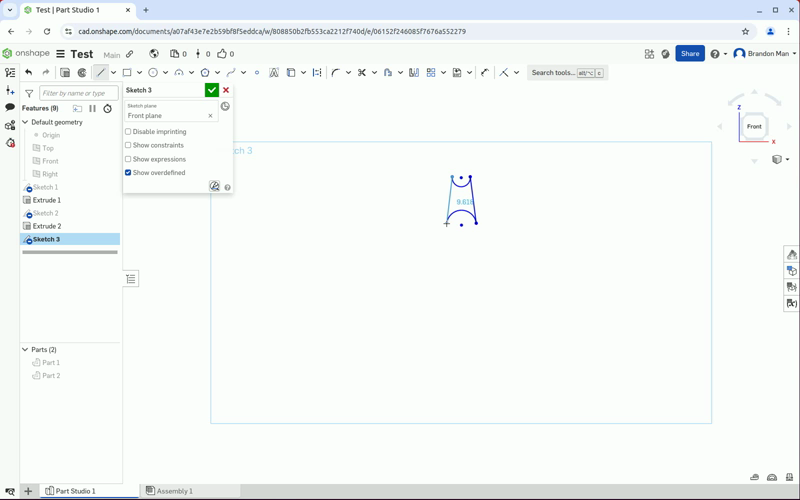
key_up(shift)
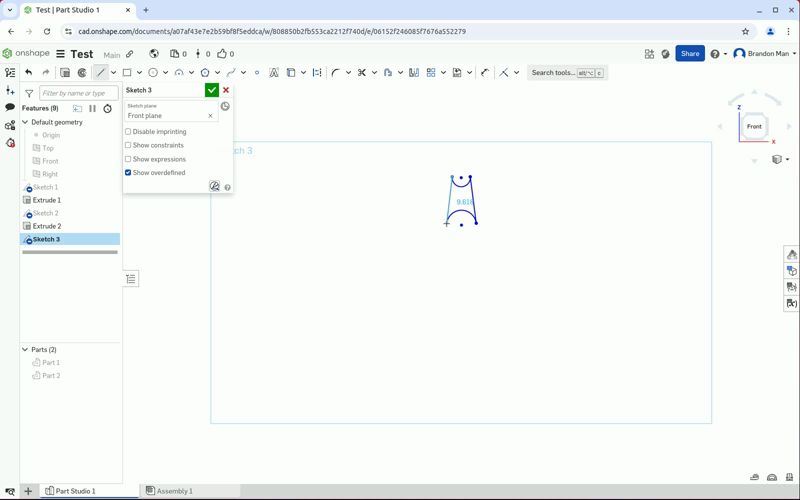
click(446, 223)
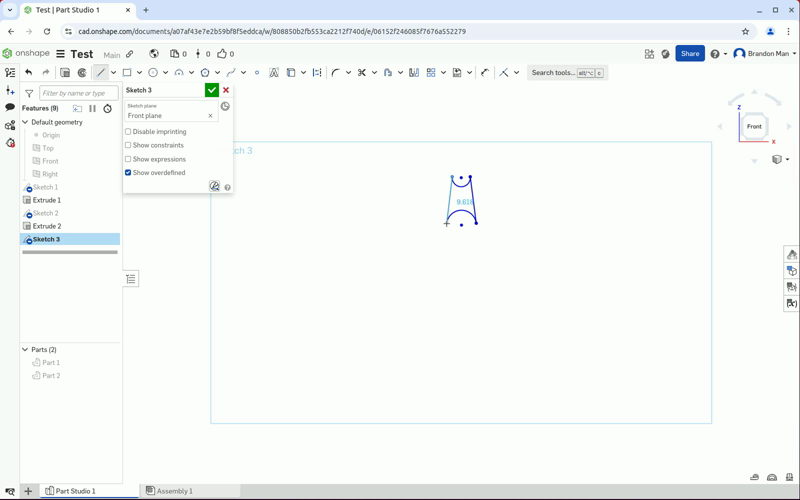
key(esc)
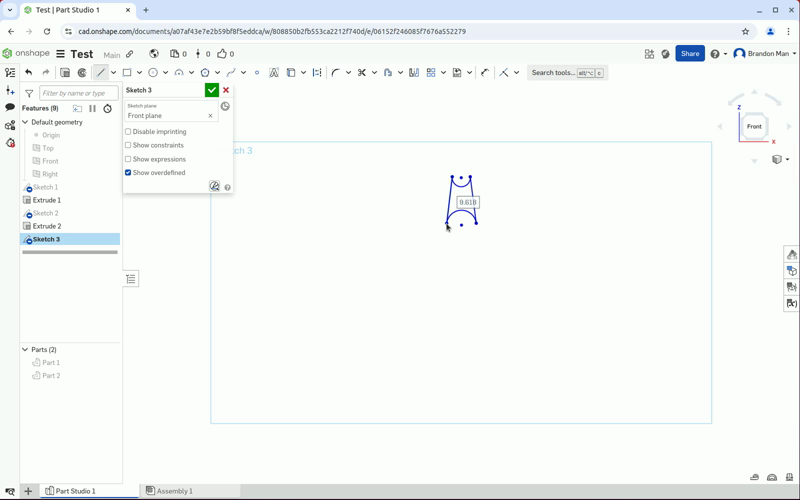
key(c)
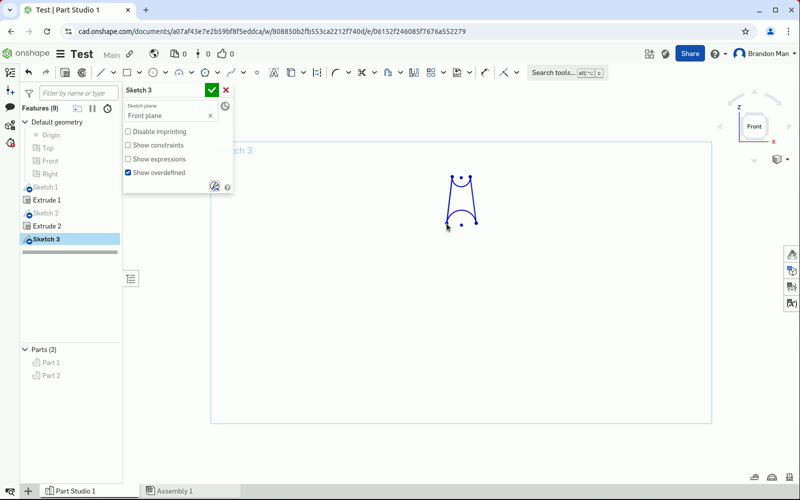
key_down(shift)
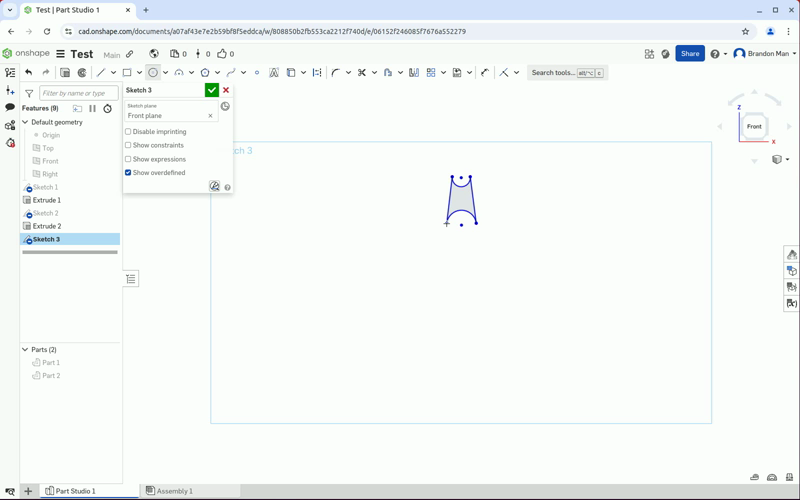
mouse_move(459, 191)
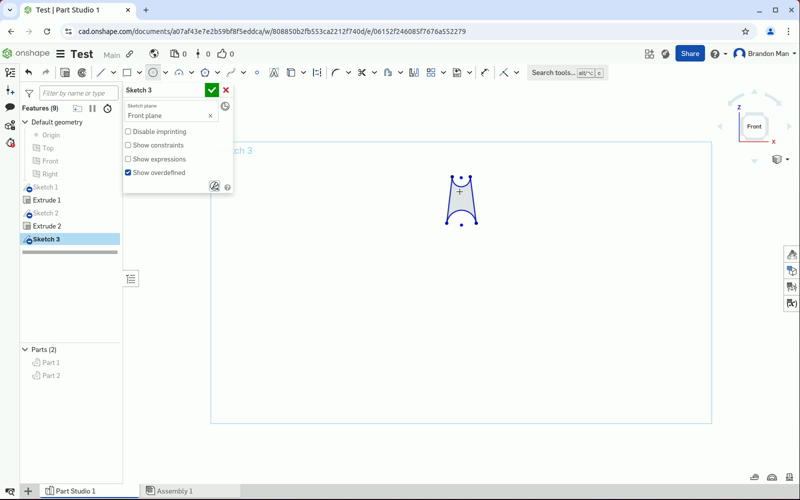
scroll(6)
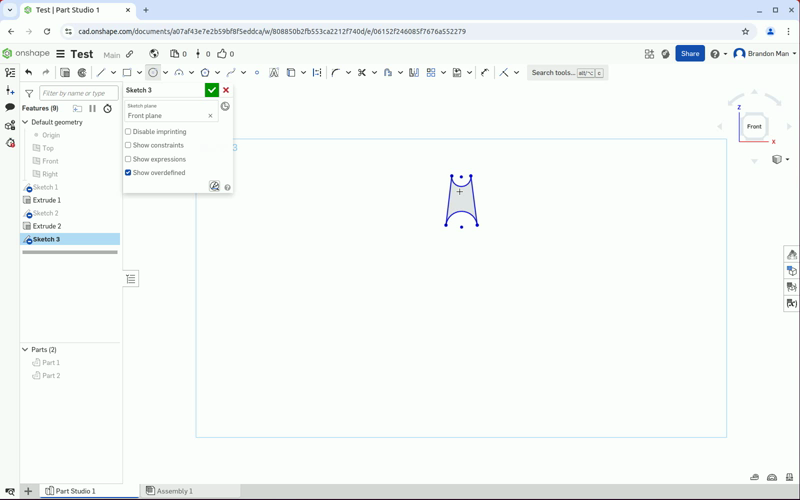
scroll(6)
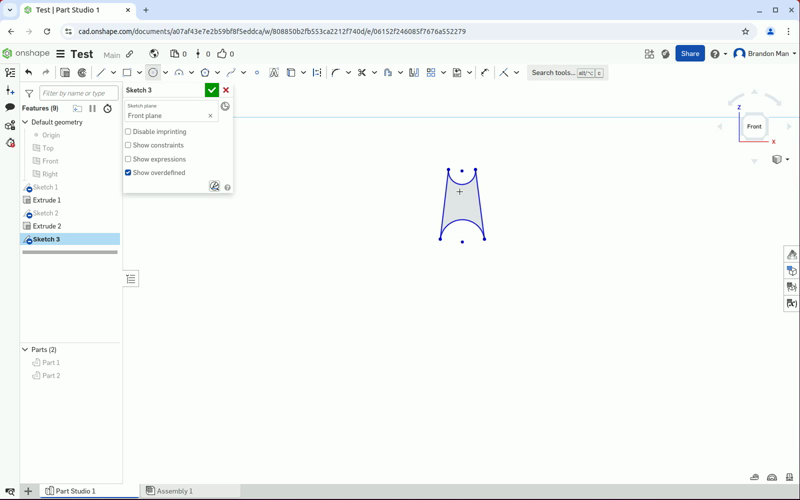
scroll(6)
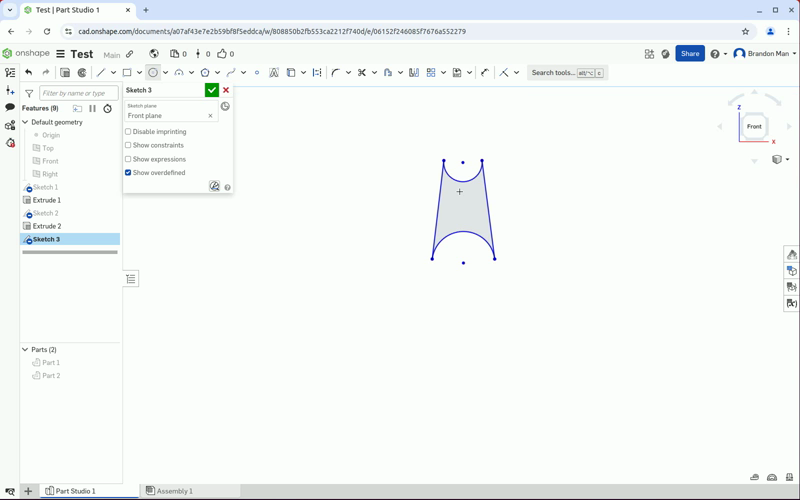
scroll(6)
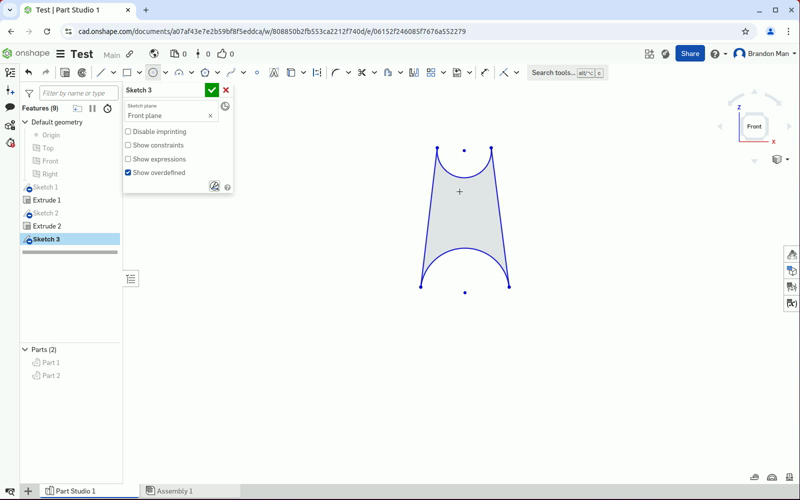
scroll(6)
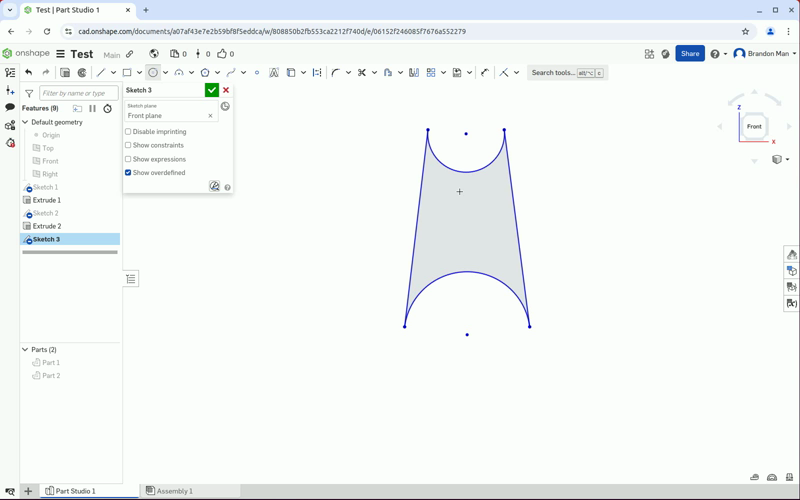
scroll(6)
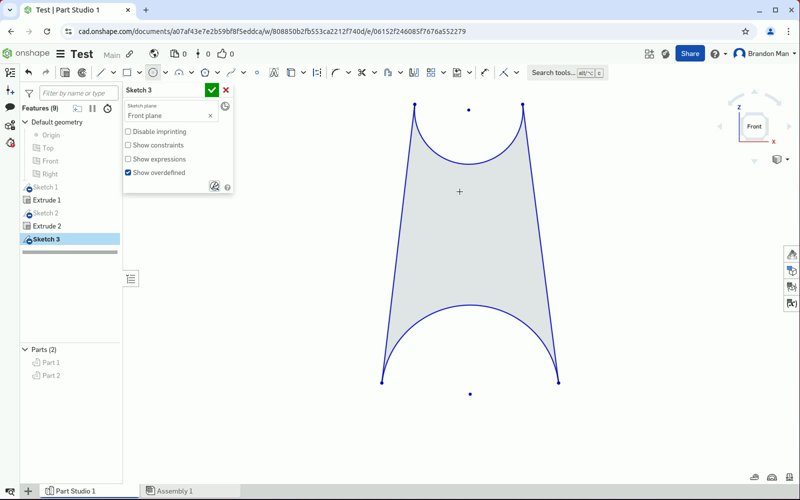
scroll(6)
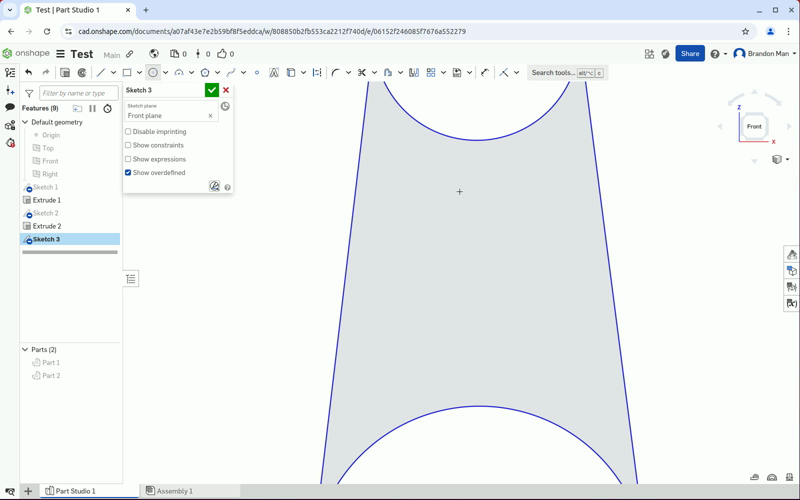
click(459, 191)
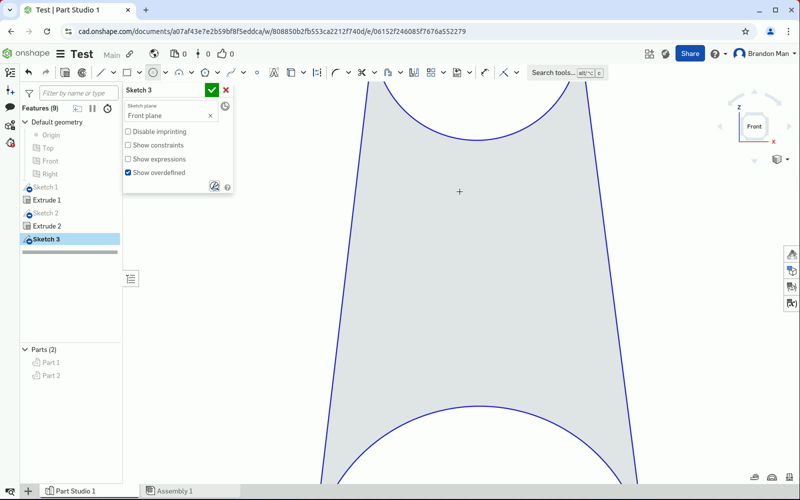
scroll(-6)
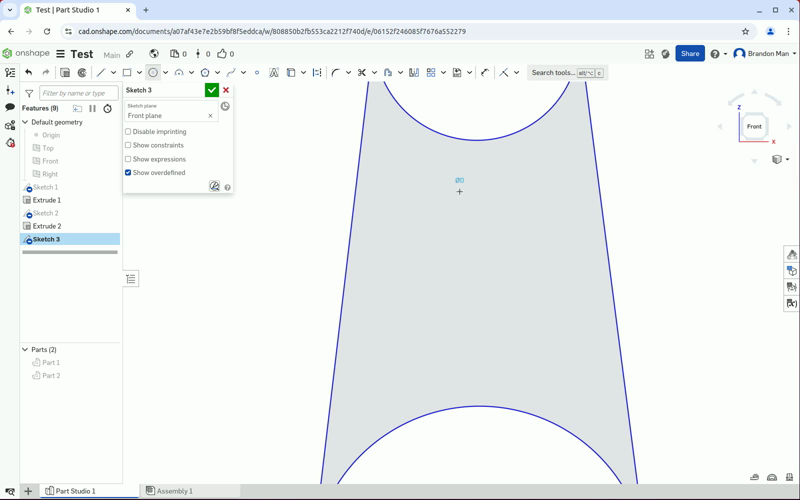
scroll(-6)
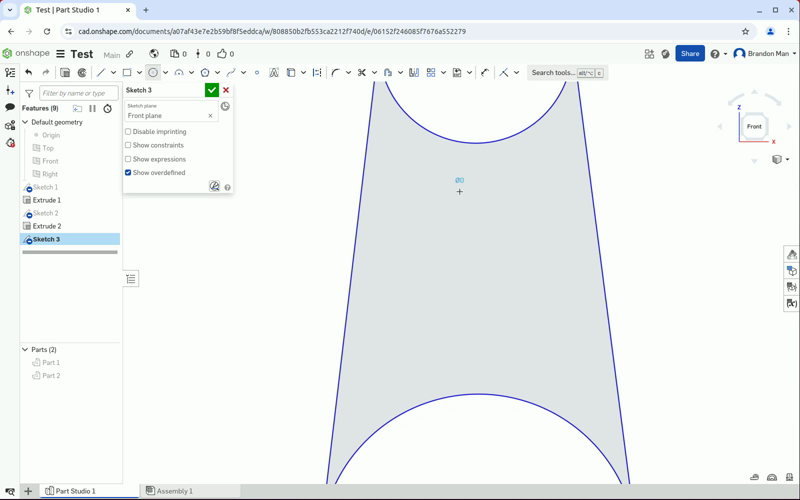
scroll(-6)
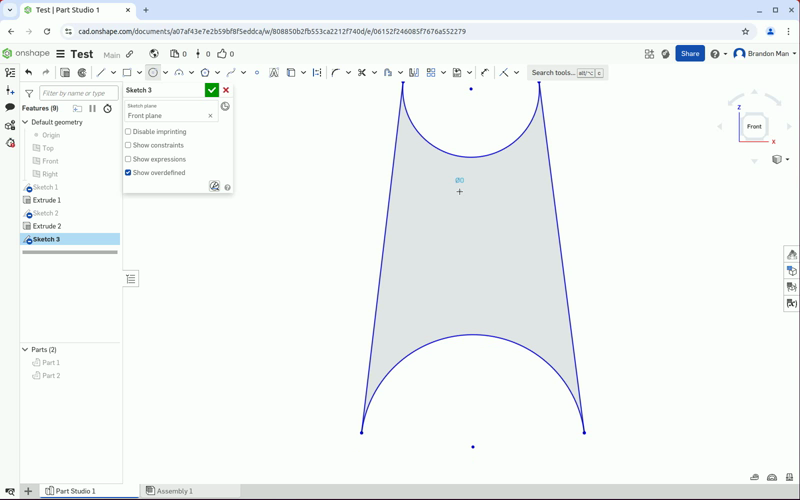
scroll(-6)
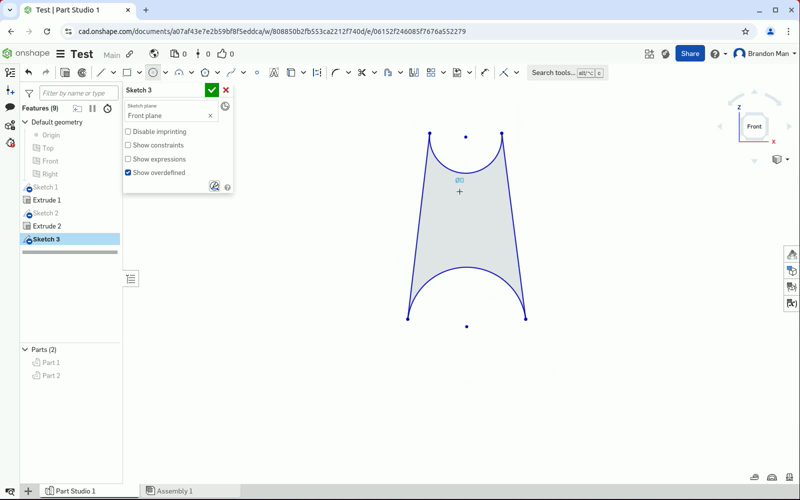
scroll(-6)
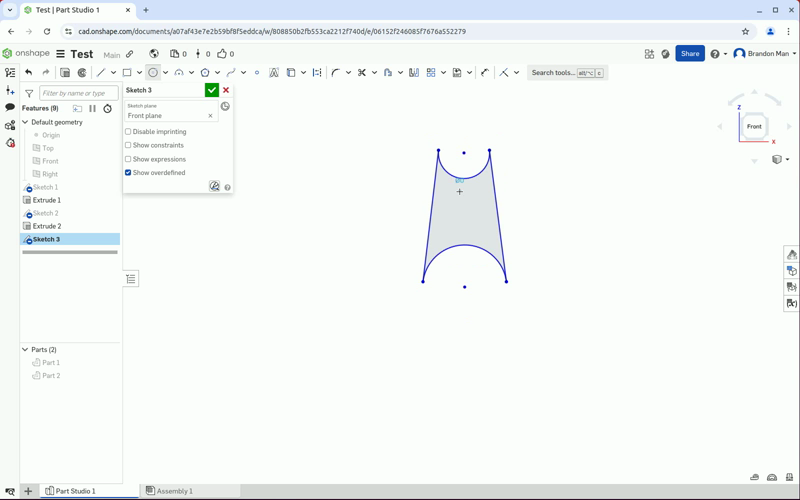
scroll(-6)
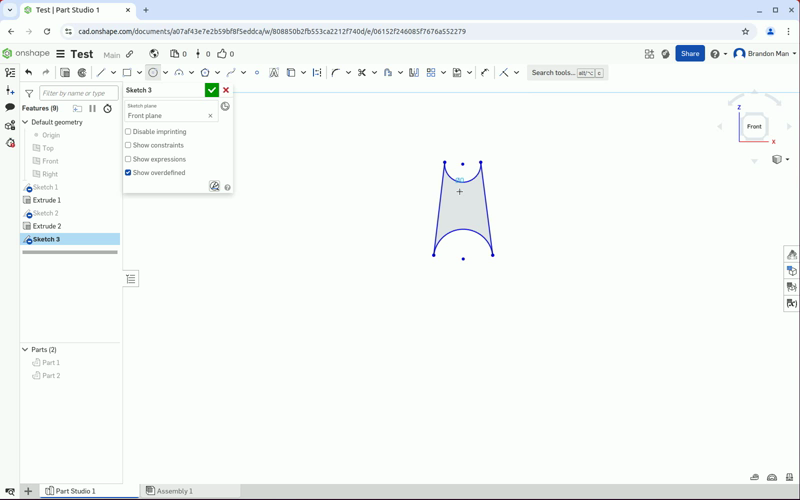
scroll(-6)
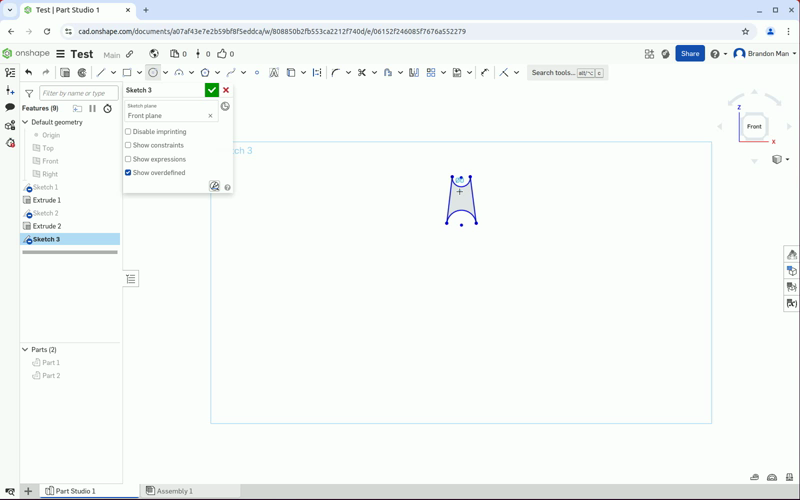
key_up(shift)
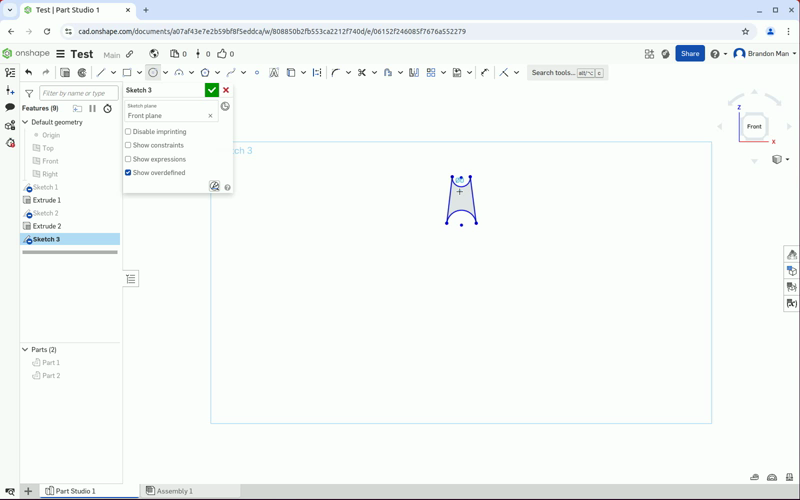
mouse_move(461, 191)
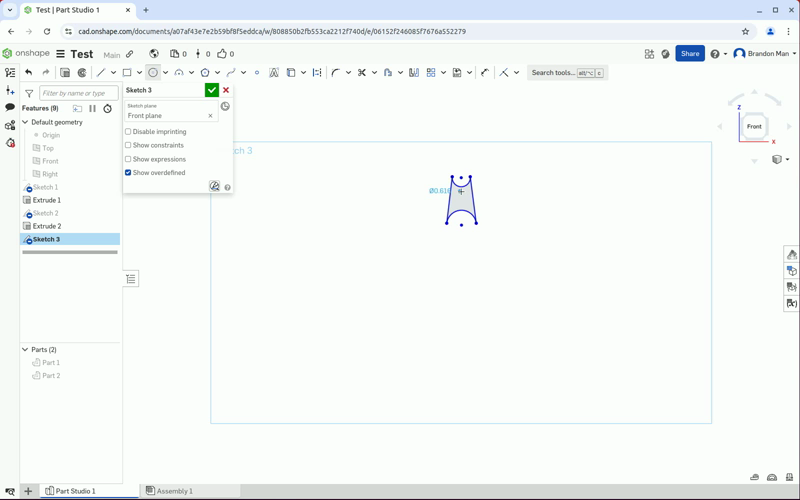
scroll(6)
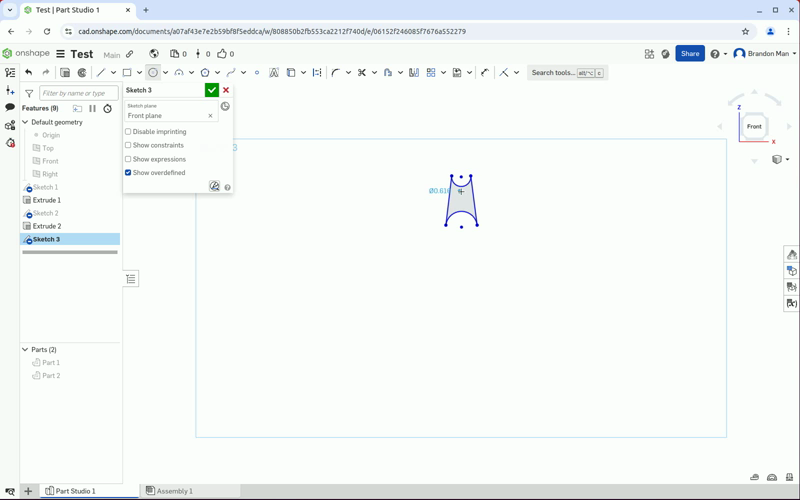
scroll(6)
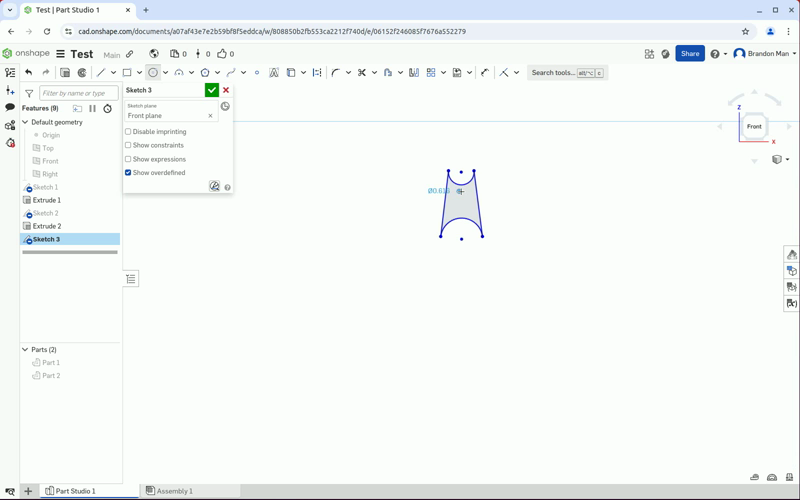
scroll(6)
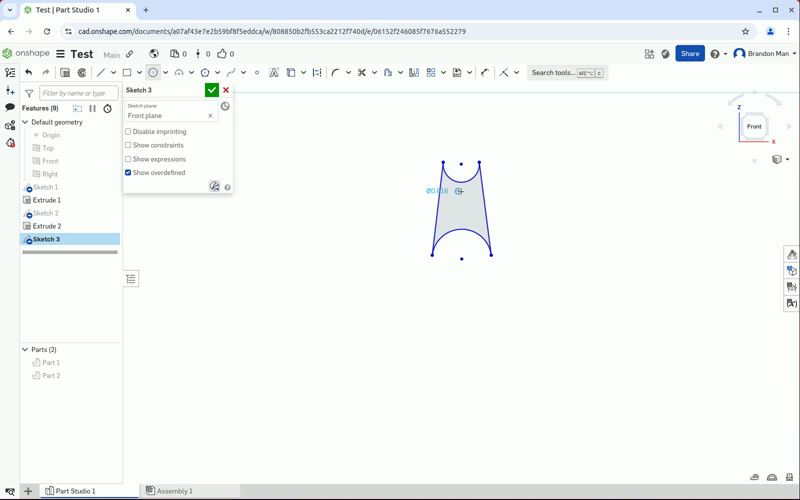
scroll(6)
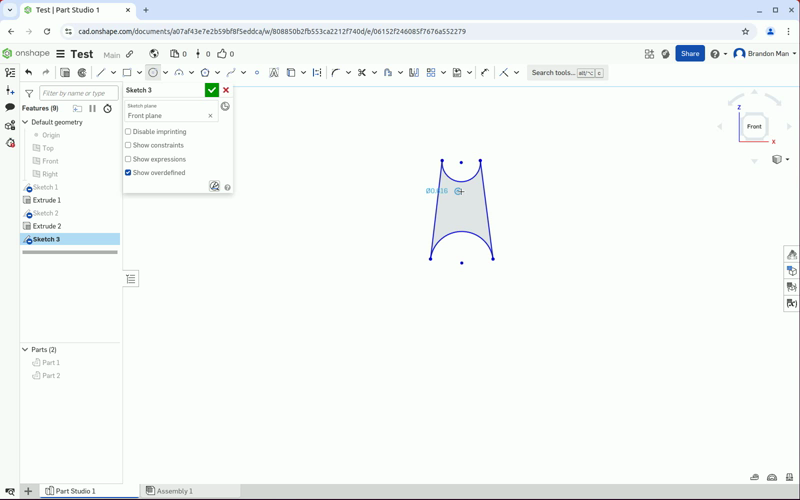
scroll(6)
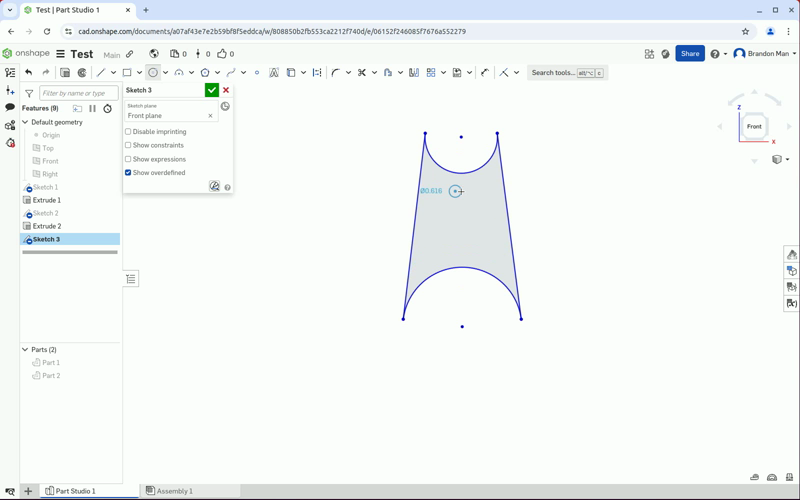
scroll(6)
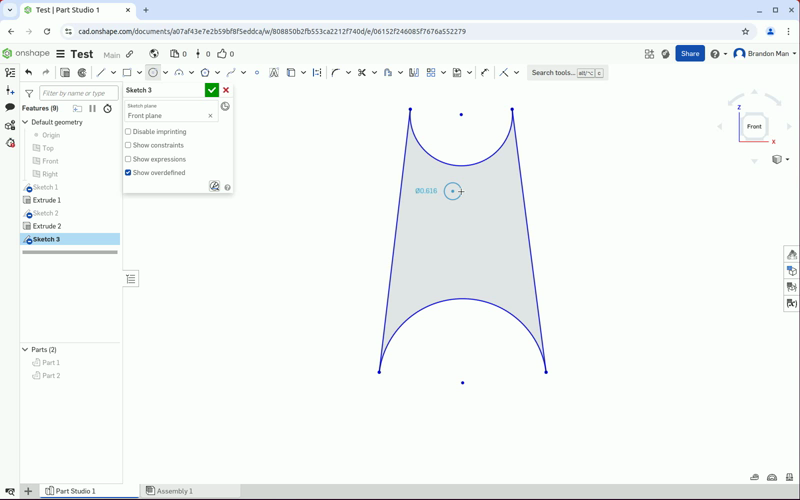
scroll(6)
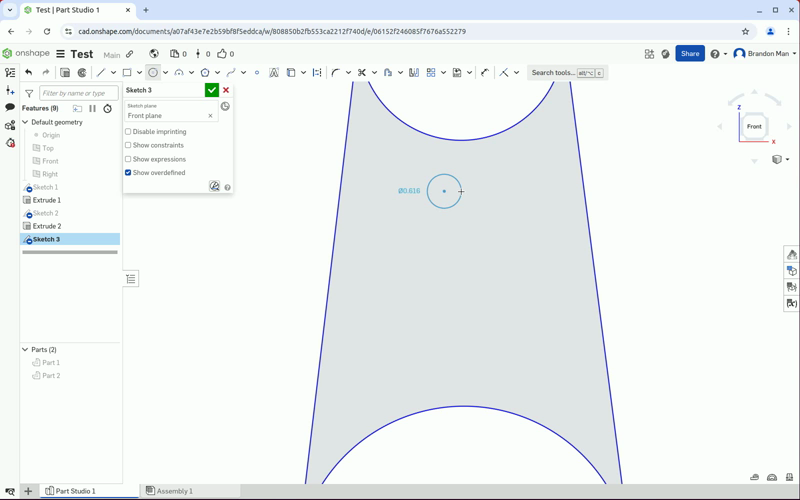
click(461, 191)
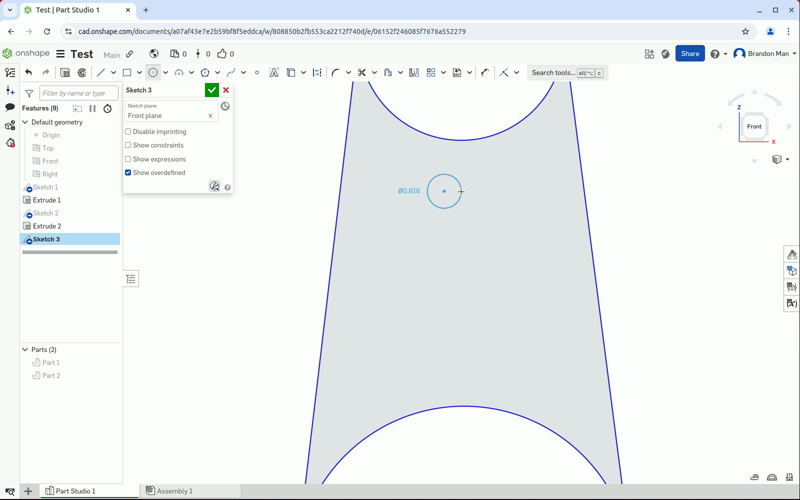
scroll(-6)
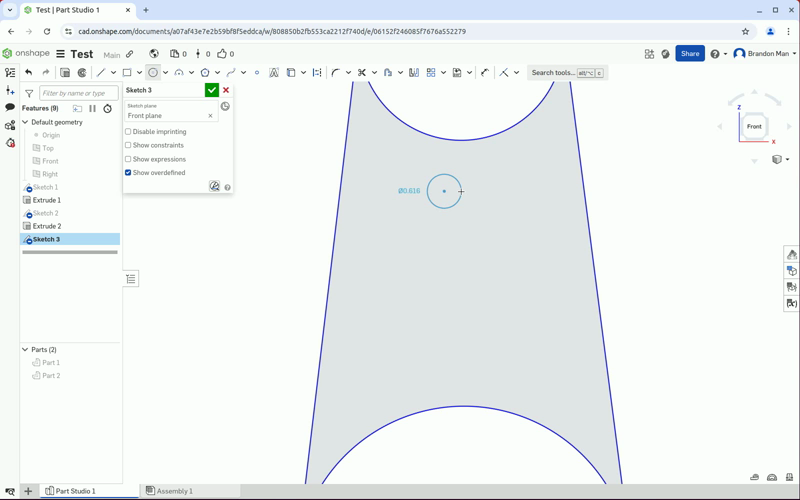
scroll(-6)
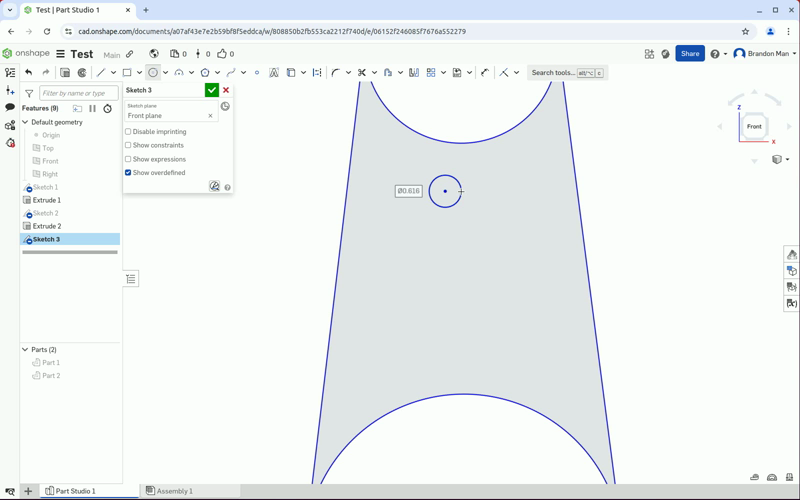
scroll(-6)
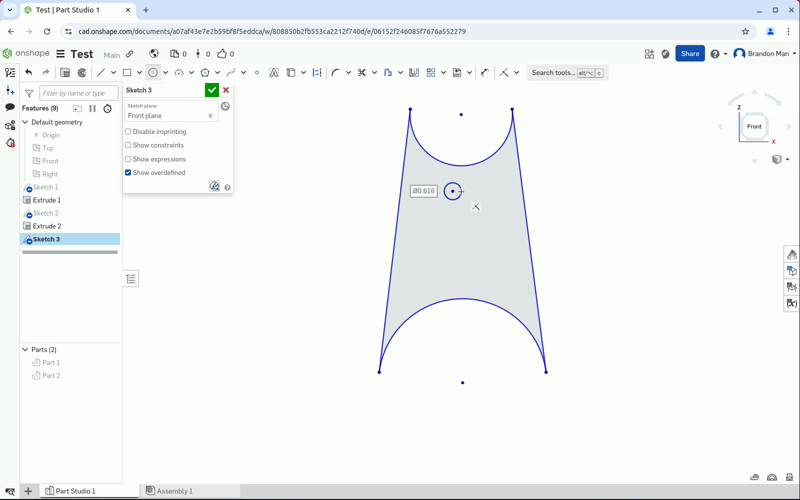
scroll(-6)
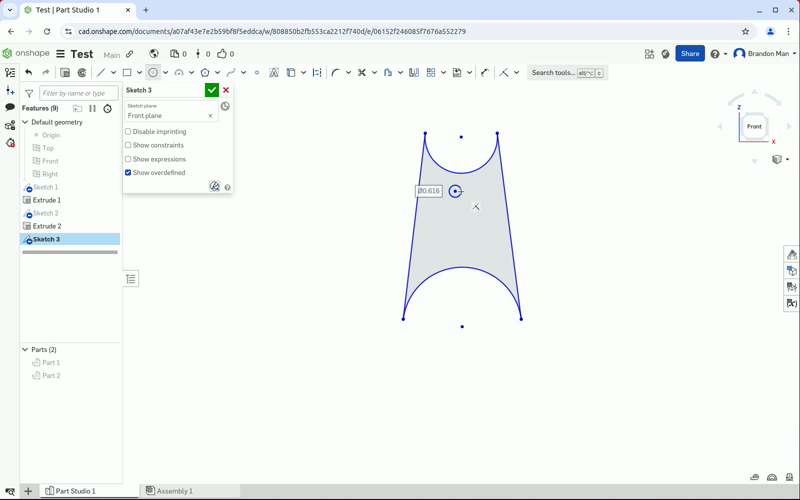
scroll(-6)
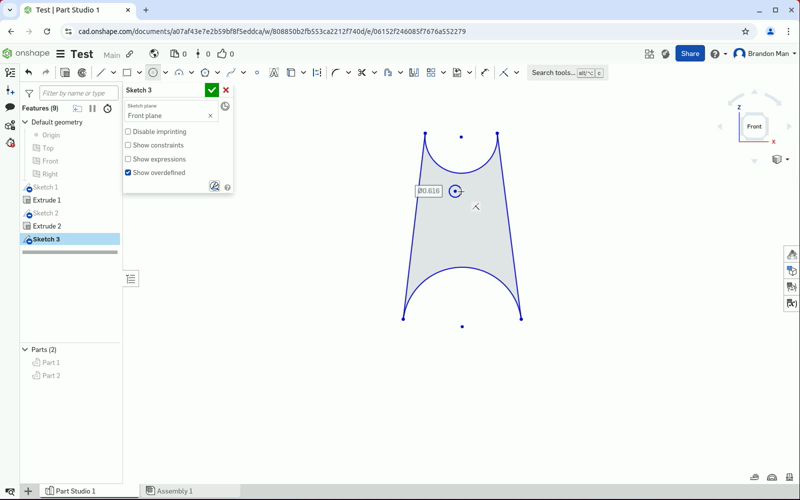
scroll(-6)
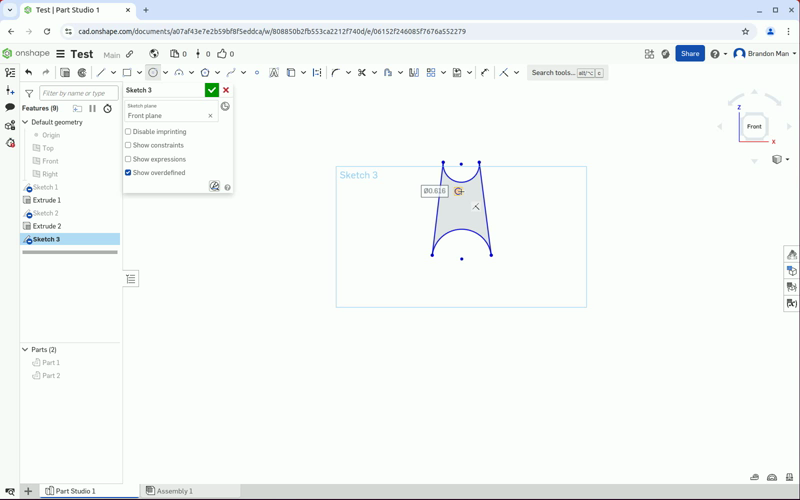
scroll(-6)
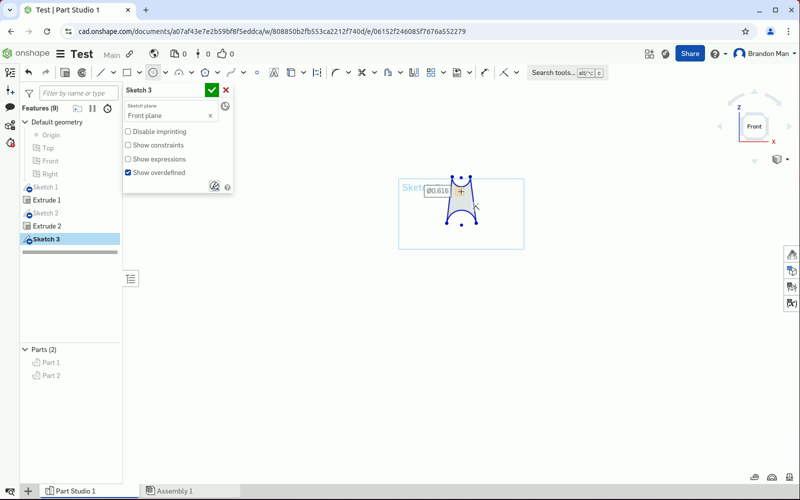
key(esc)
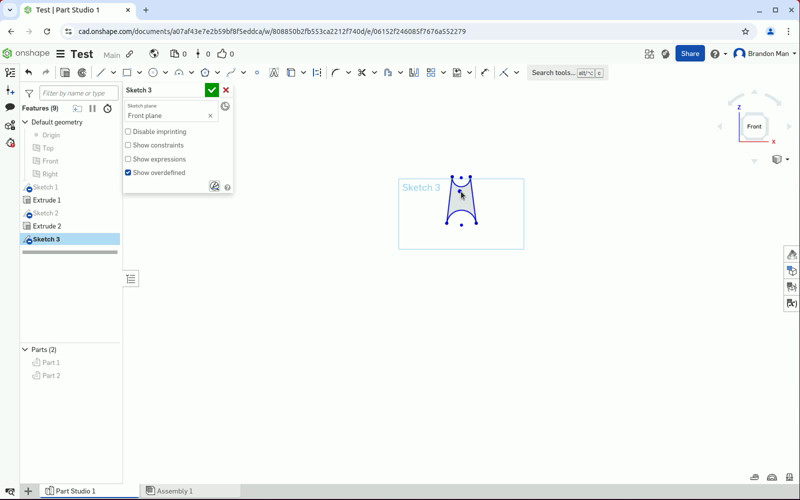
mouse_move(464, 207)
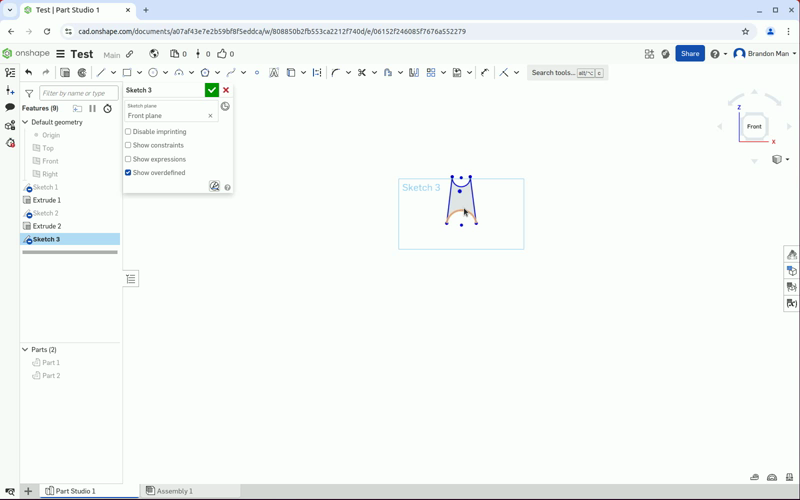
scroll(6)
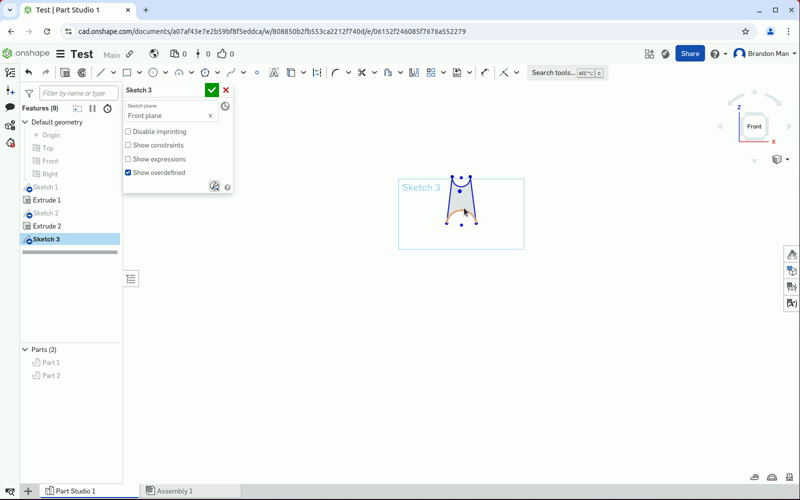
scroll(6)
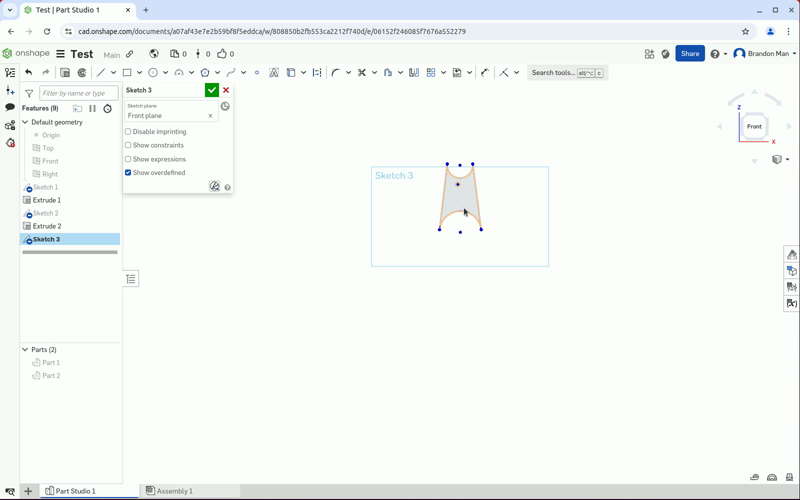
scroll(6)
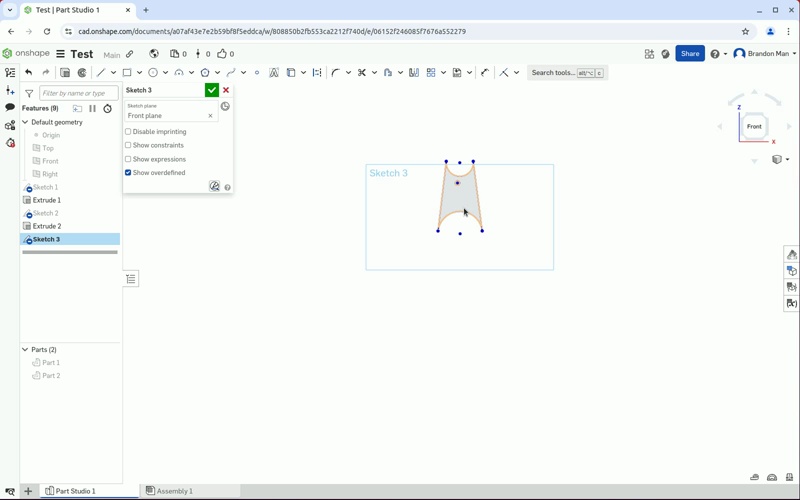
scroll(6)
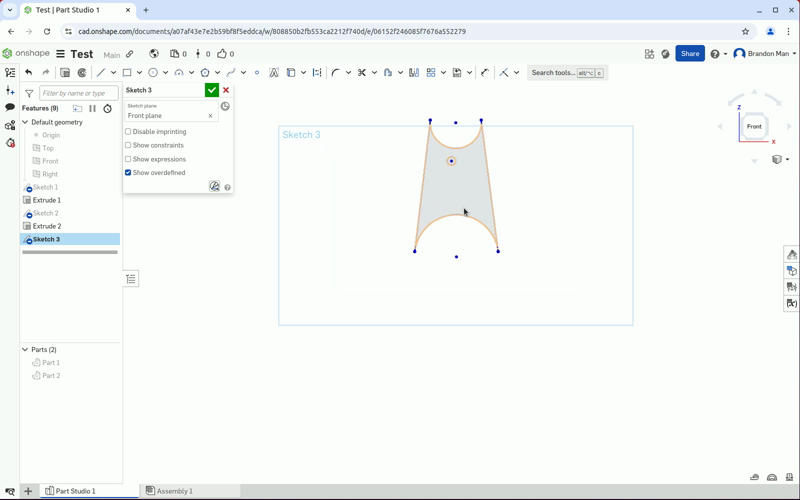
scroll(6)
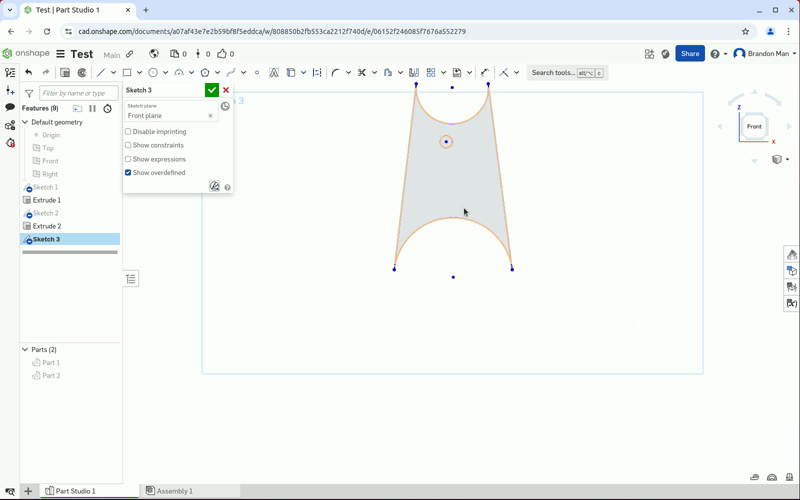
scroll(6)
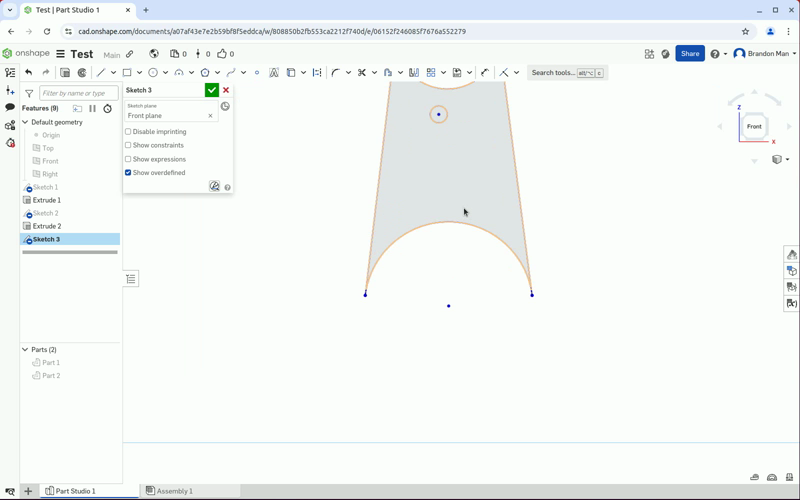
scroll(6)
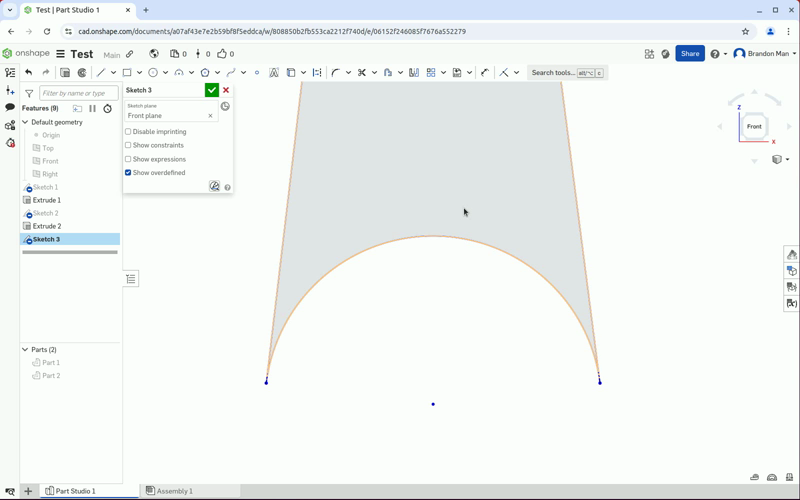
click(464, 207)
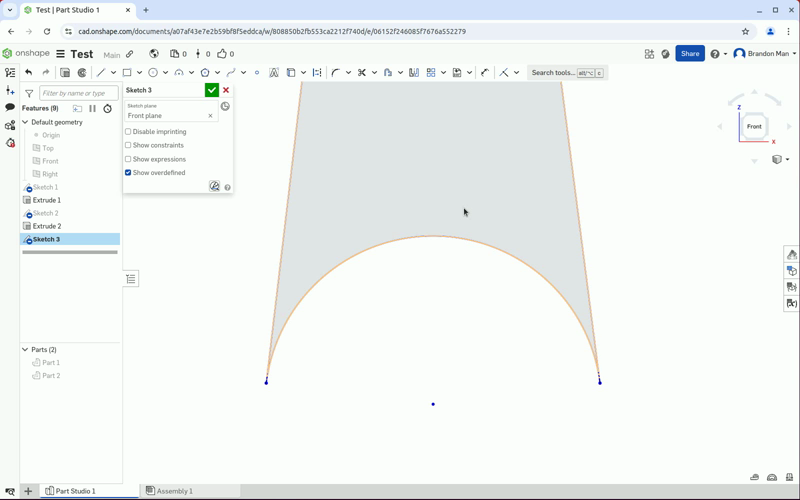
scroll(-6)
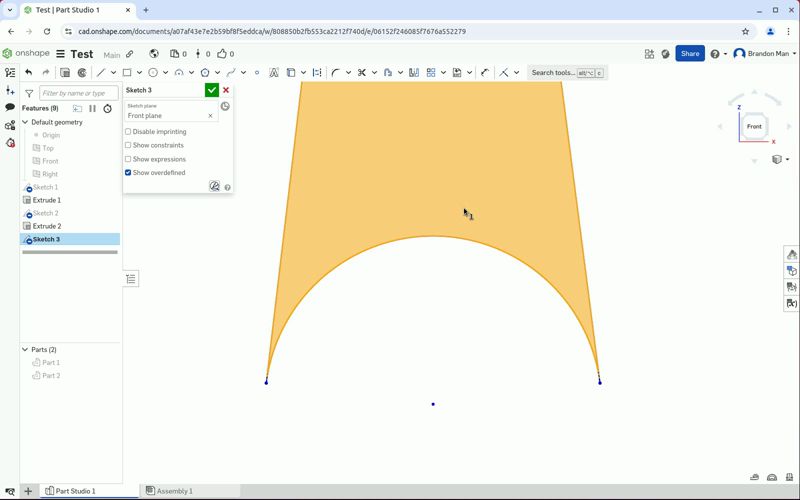
scroll(-6)
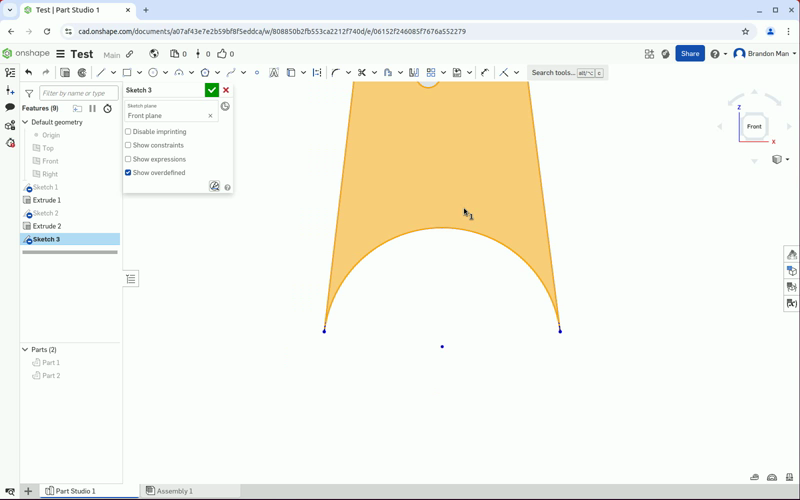
scroll(-6)
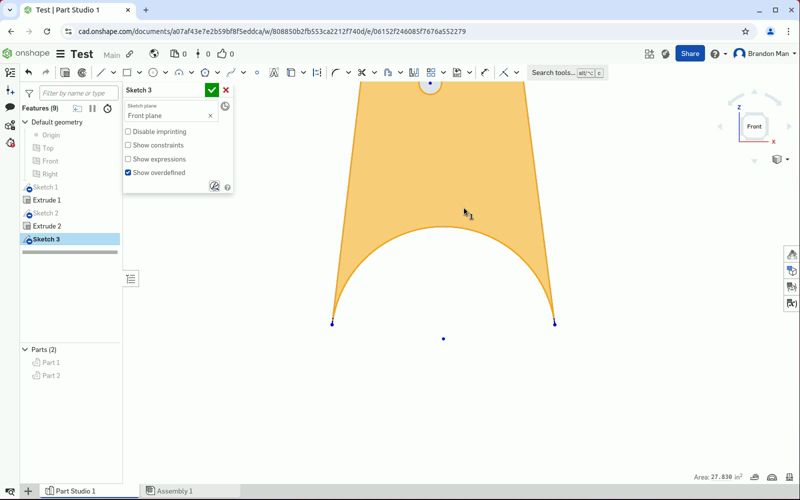
scroll(-6)
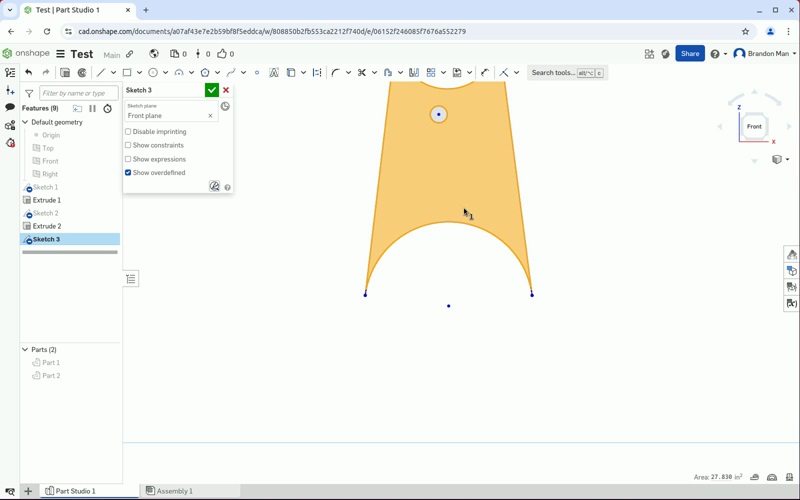
scroll(-6)
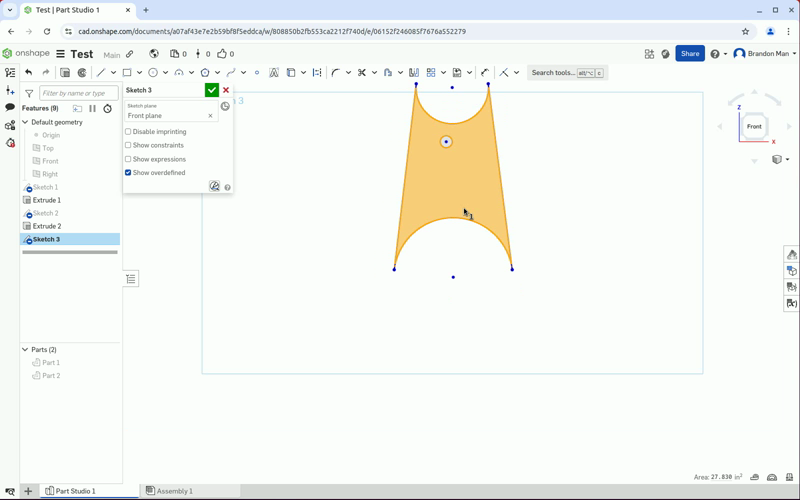
scroll(-6)
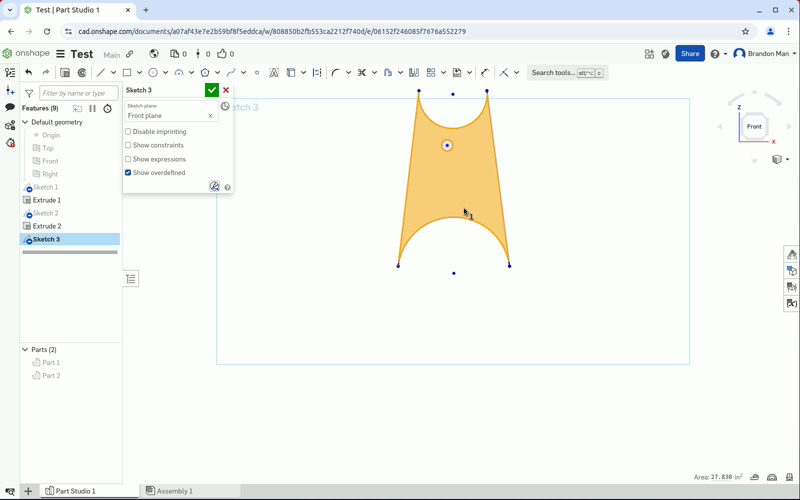
scroll(-6)
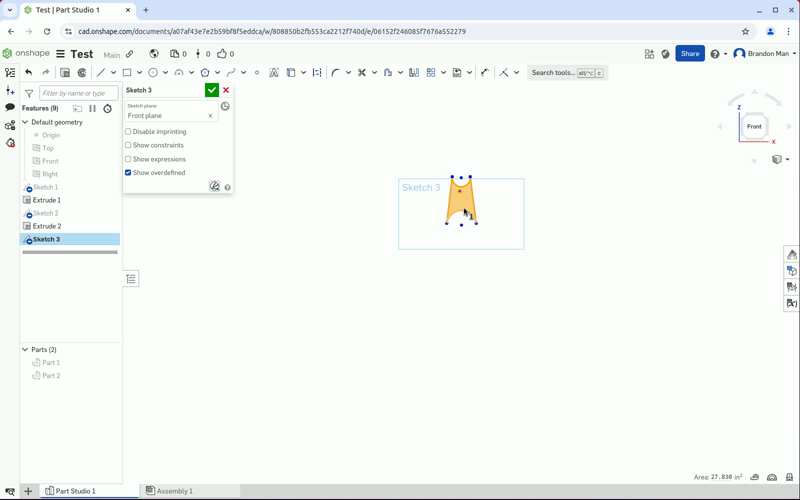
mouse_move(73, 352)
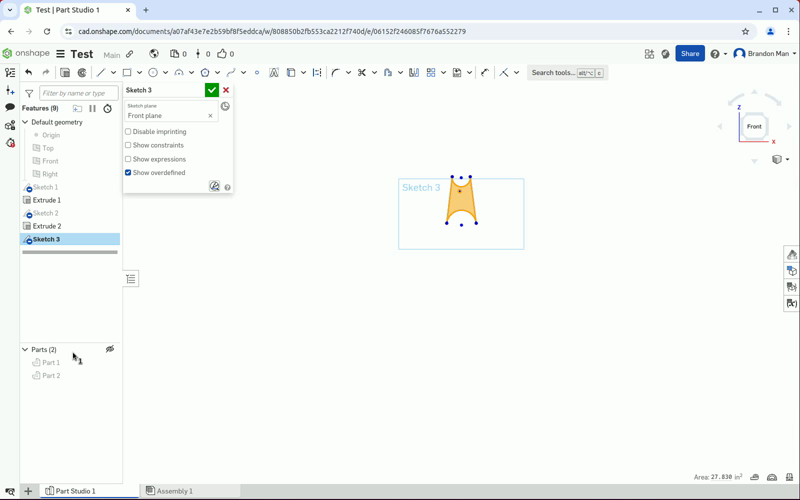
key(shift+y)
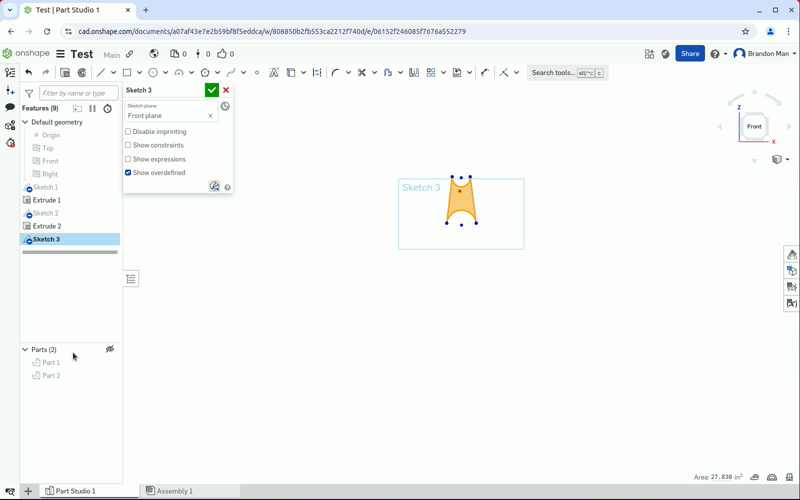
key(shift+e)
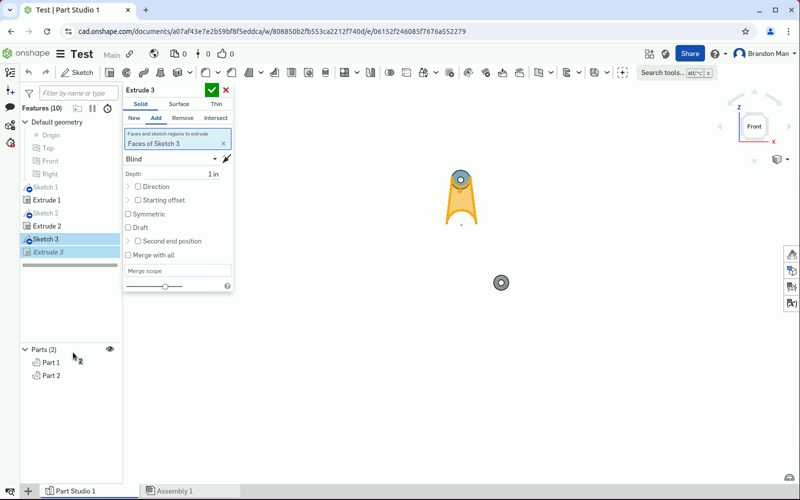
mouse_move(143, 106)
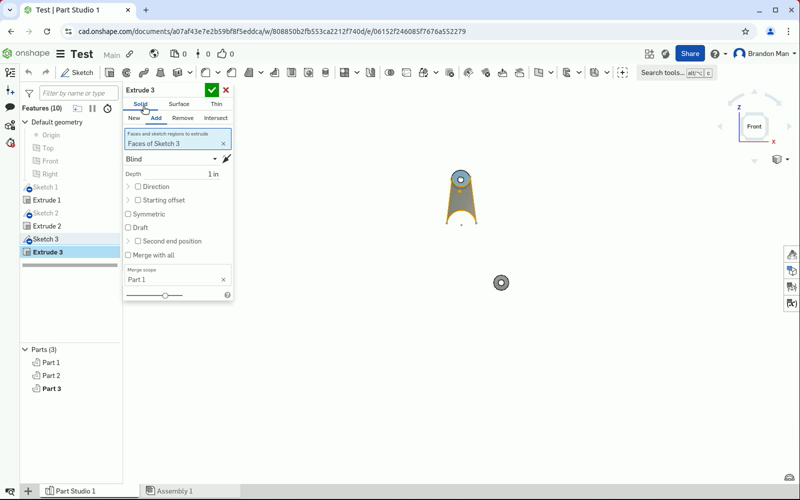
click(143, 106)
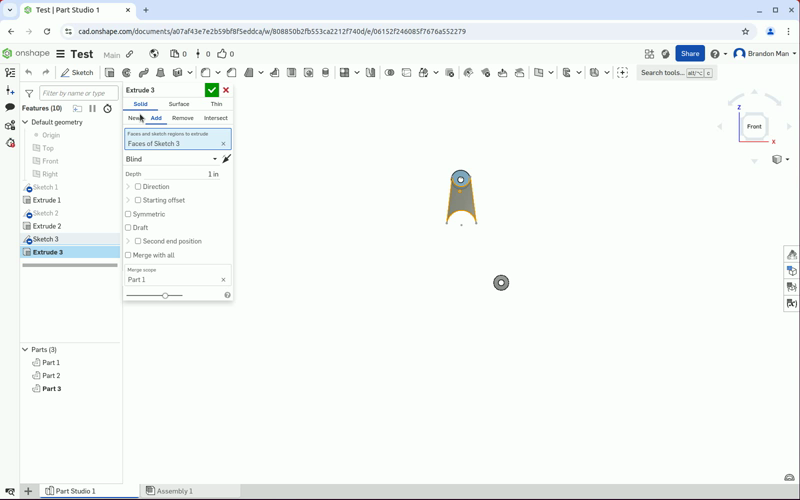
mouse_move(137, 120)
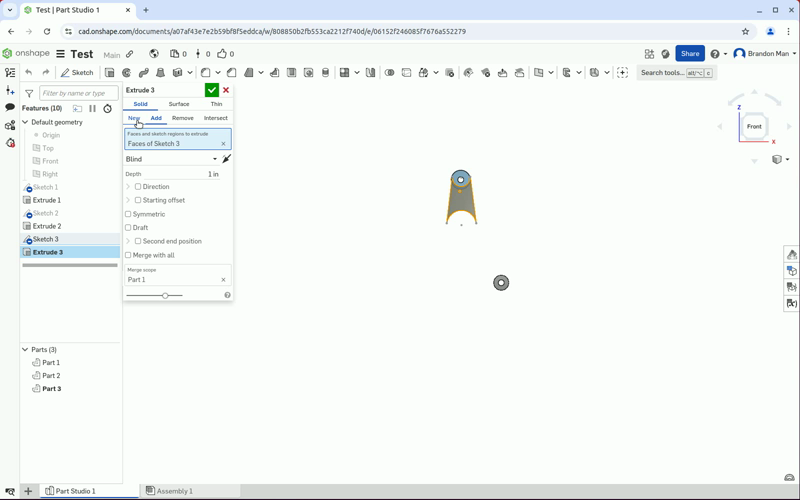
click(137, 120)
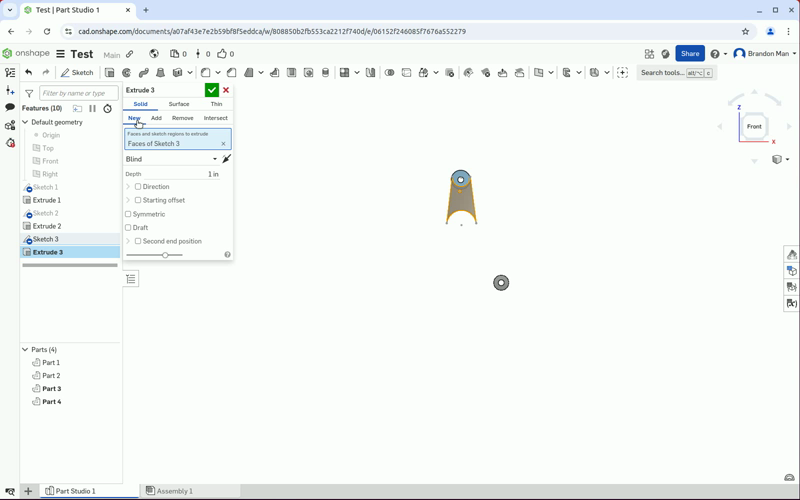
key(tab, 4)
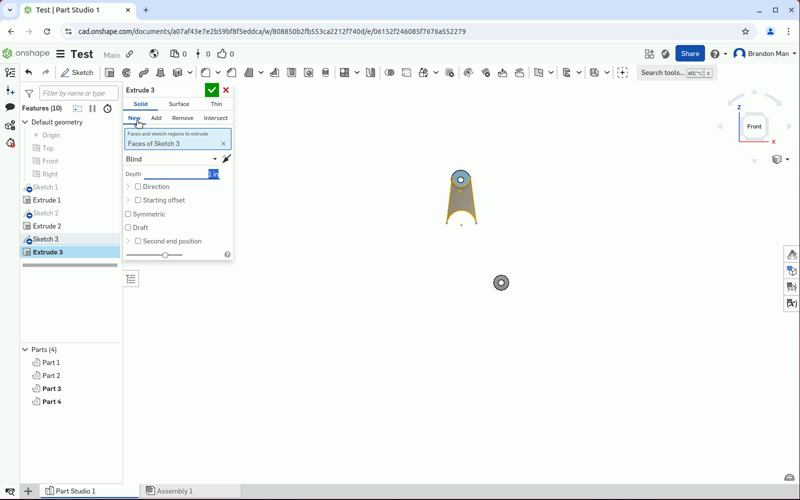
text(0.481)
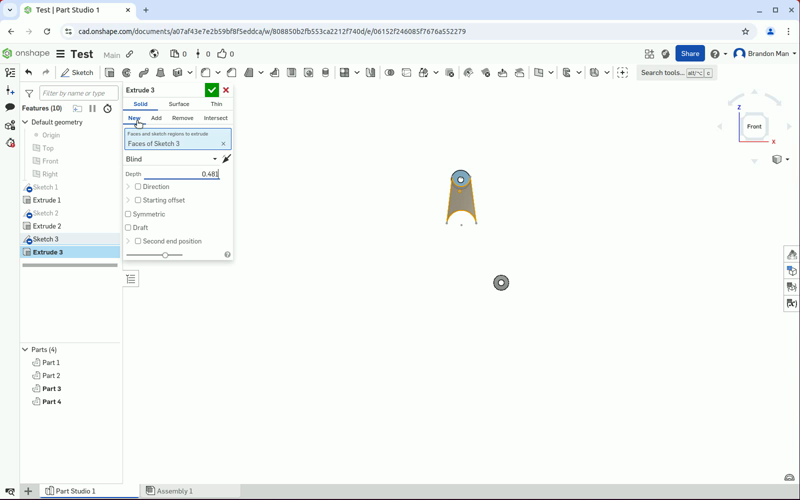
key(enter)
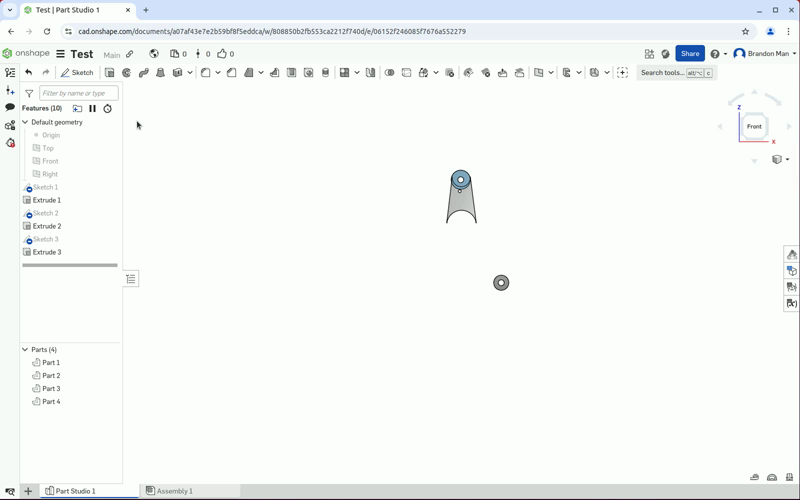
key(shift+h)
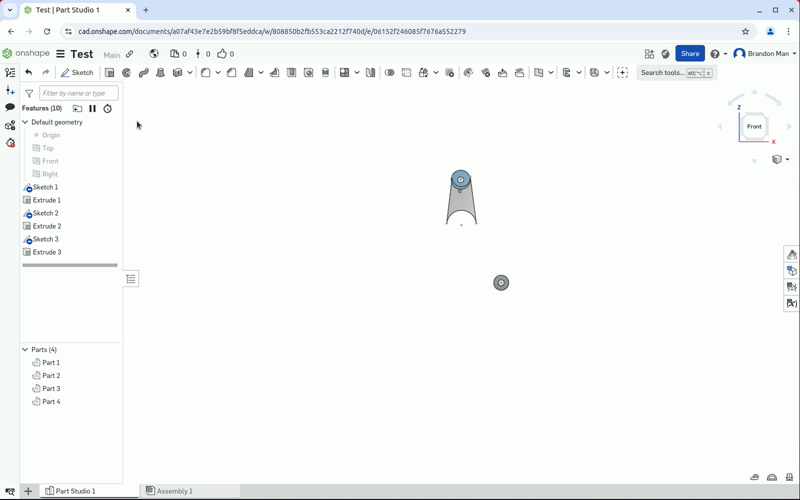
key(shift+h)
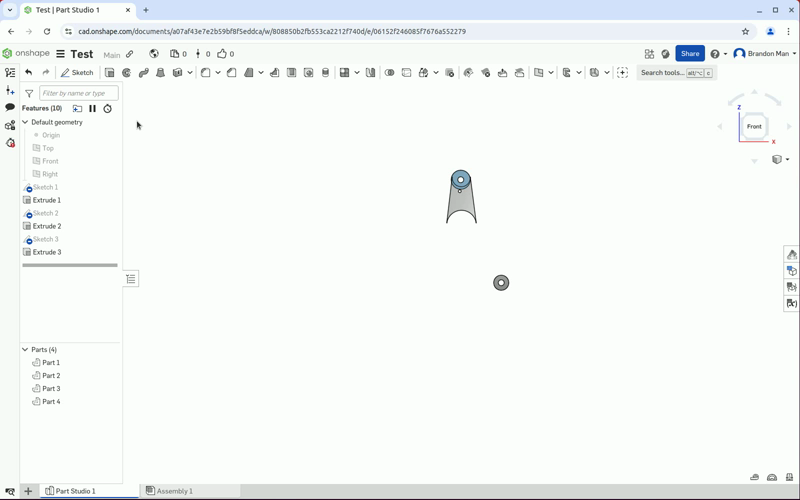
mouse_move(73, 189)
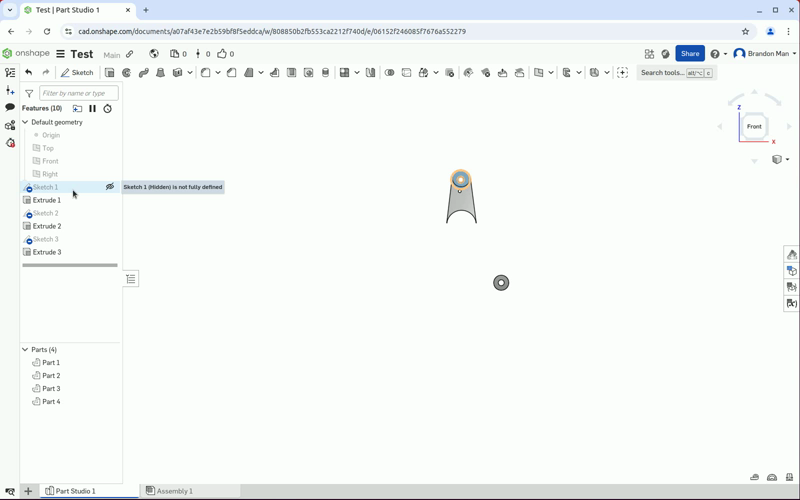
click(73, 189)
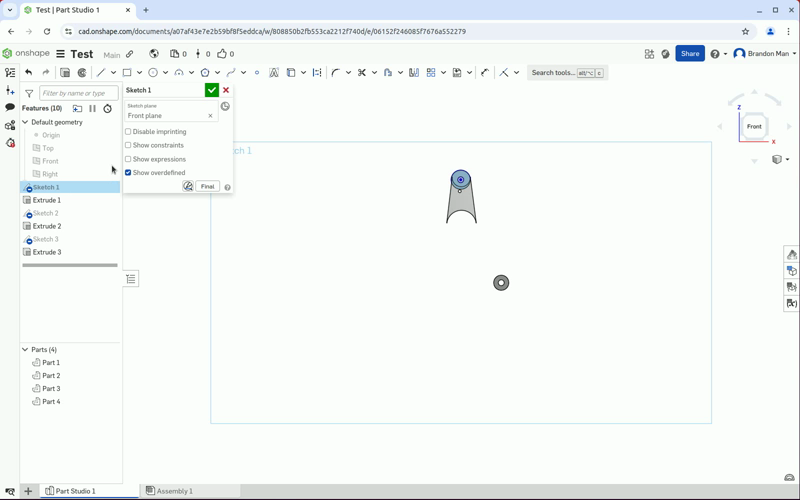
mouse_move(229, 92)
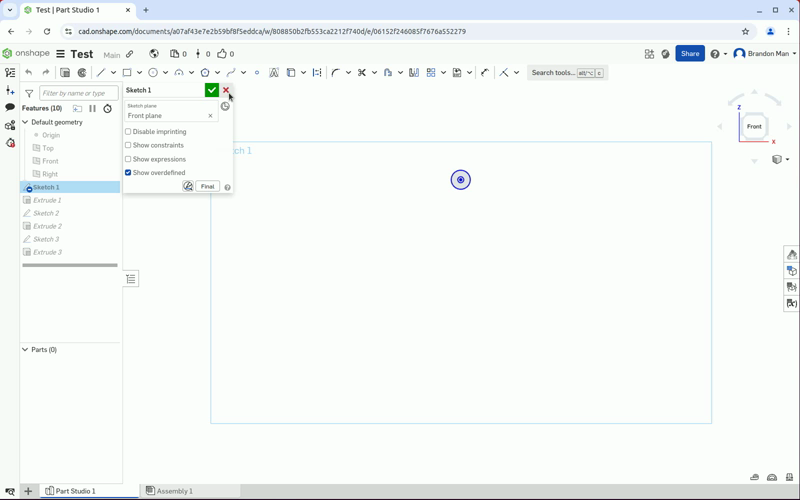
click(229, 92)
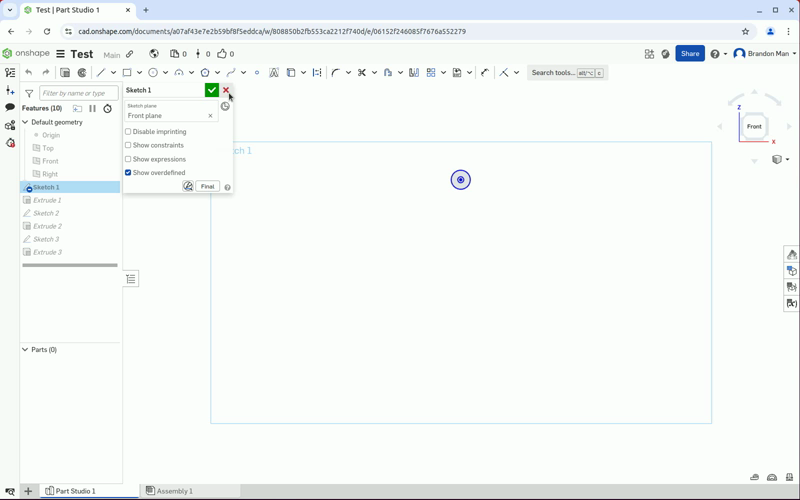
key(shift+s)
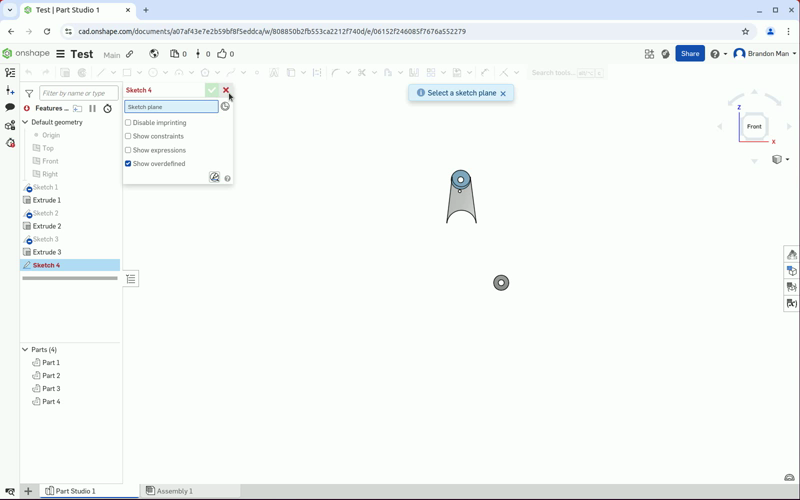
mouse_move(73, 163)
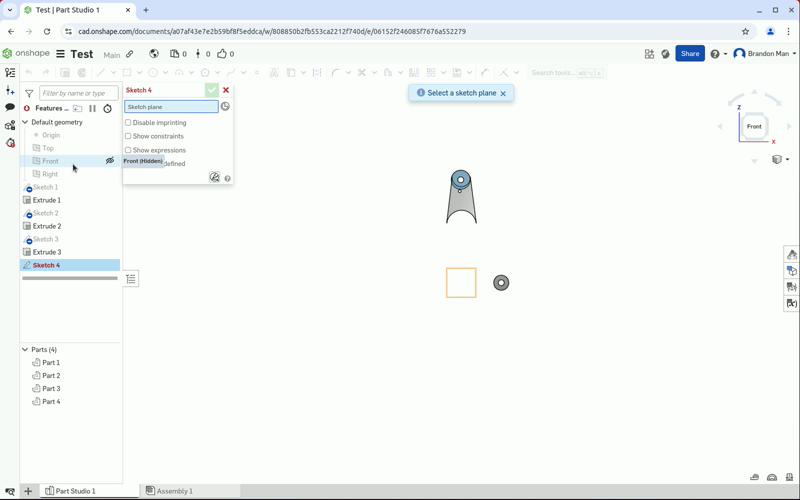
click(73, 163)
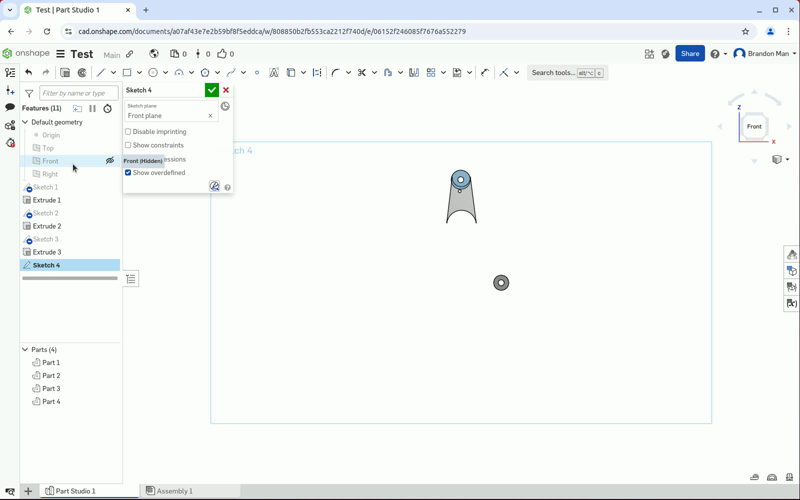
mouse_move(73, 352)
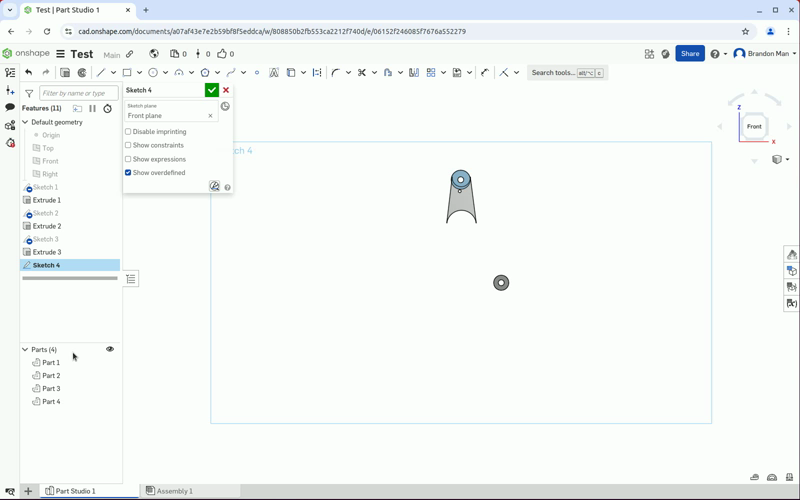
key(y)
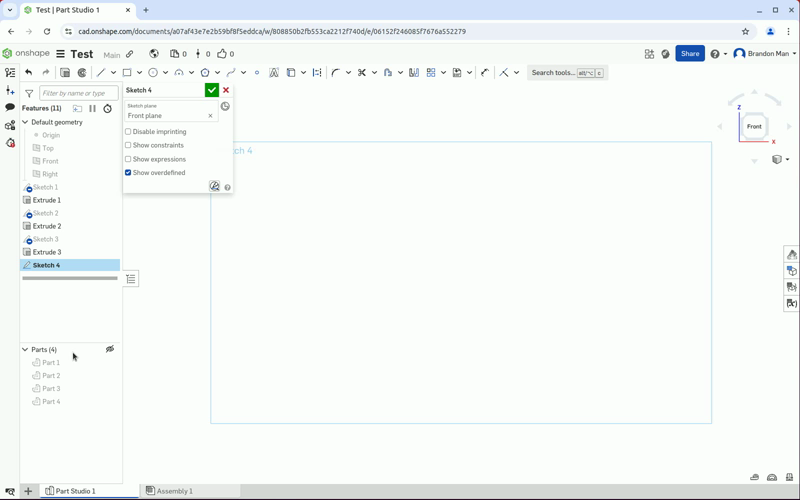
key(c)
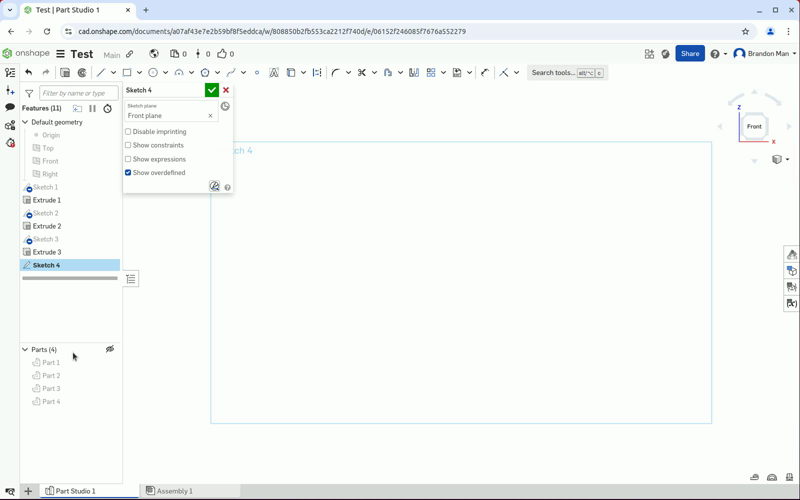
key_down(shift)
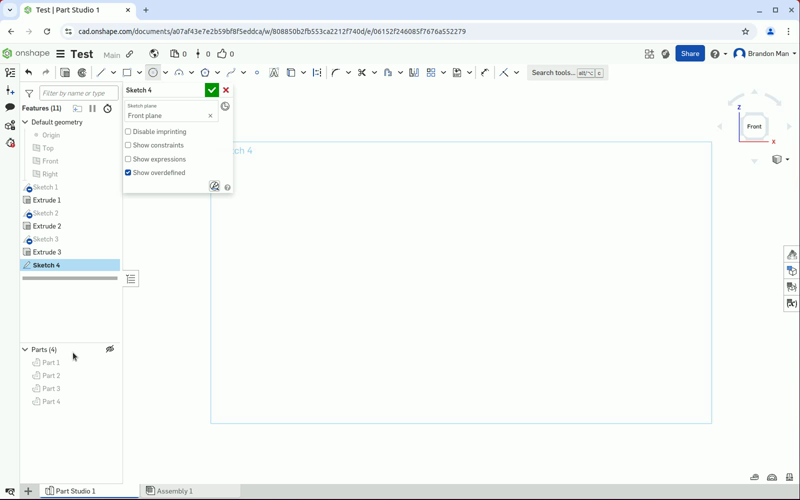
mouse_move(461, 282)
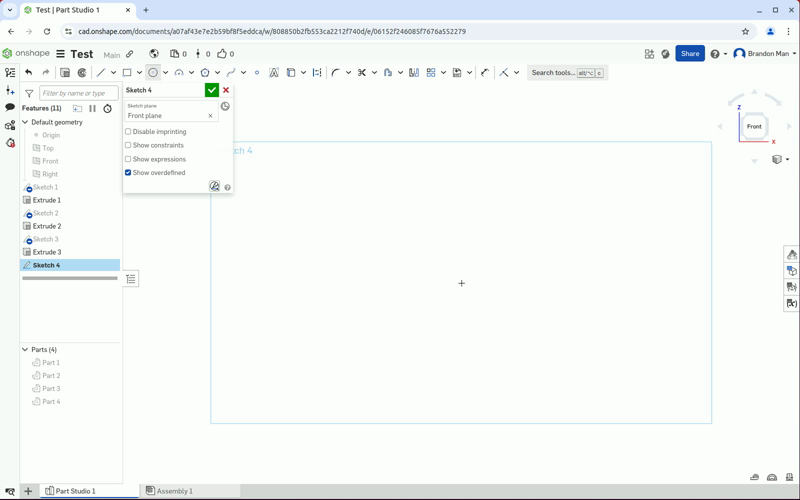
click(461, 282)
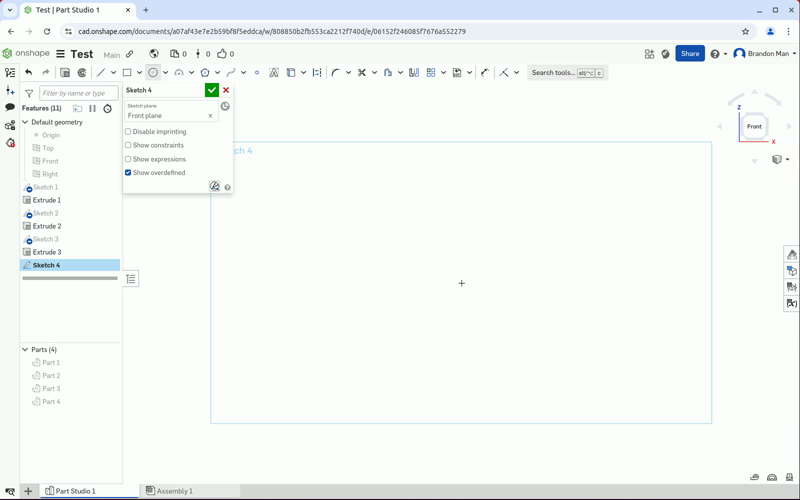
key_up(shift)
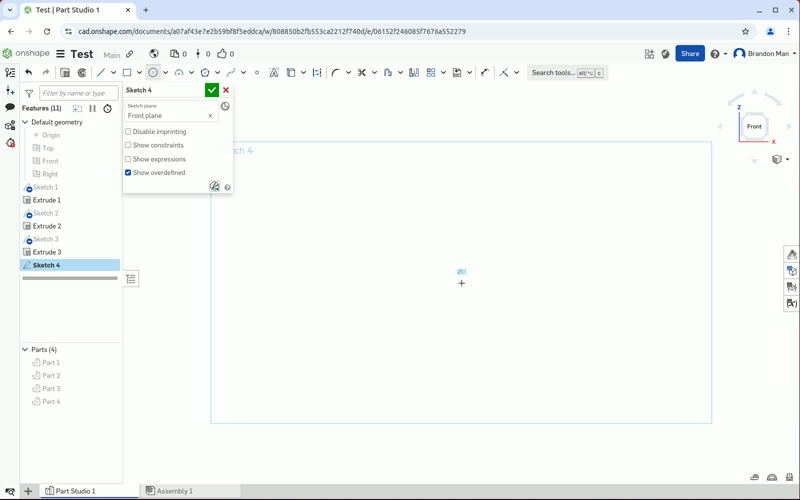
mouse_move(471, 282)
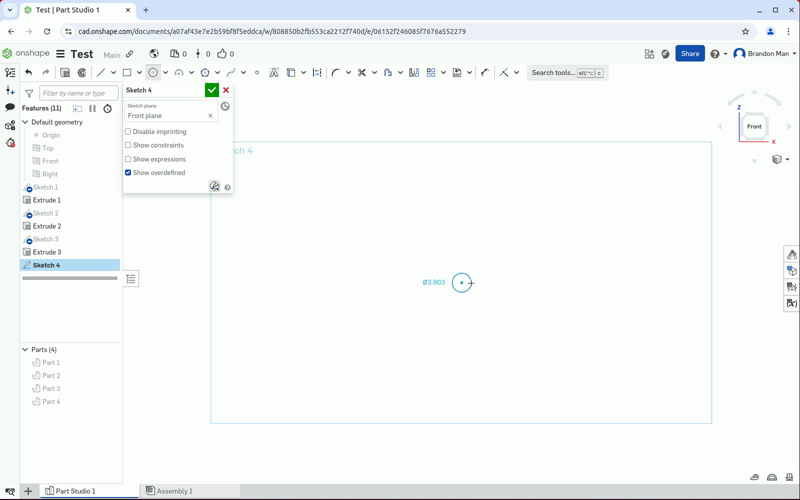
click(471, 282)
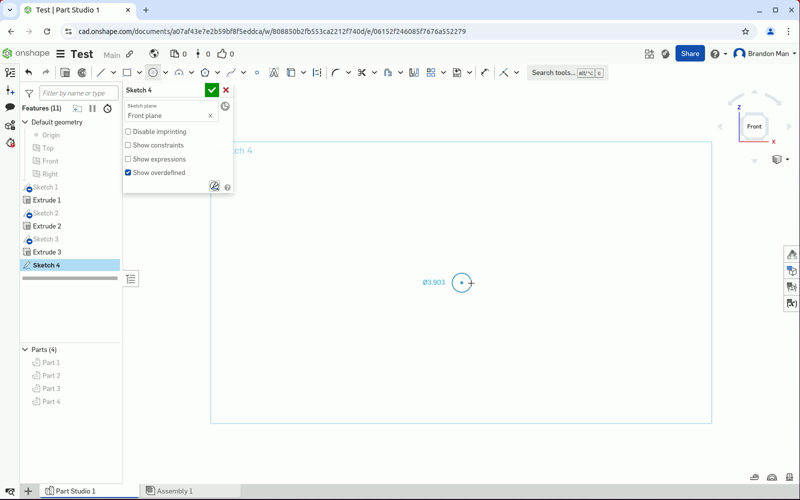
key(esc)
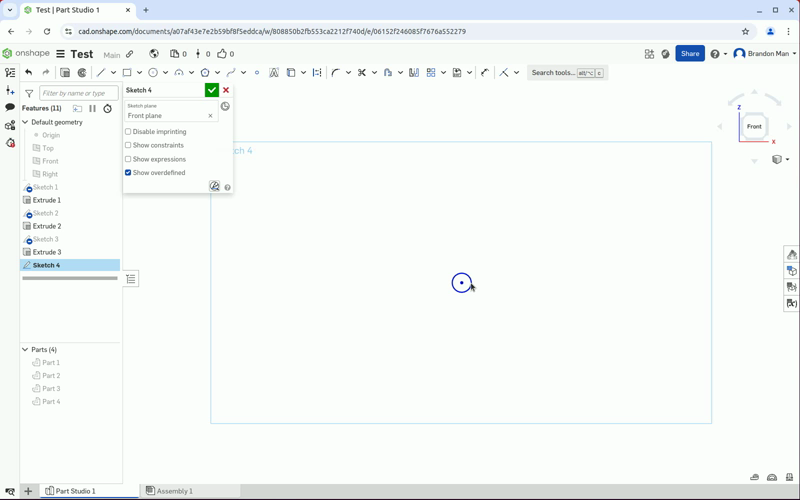
key(c)
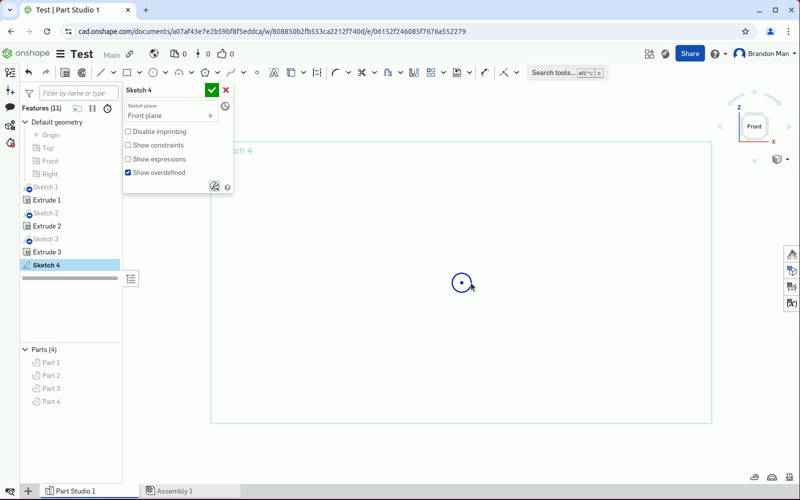
key_down(shift)
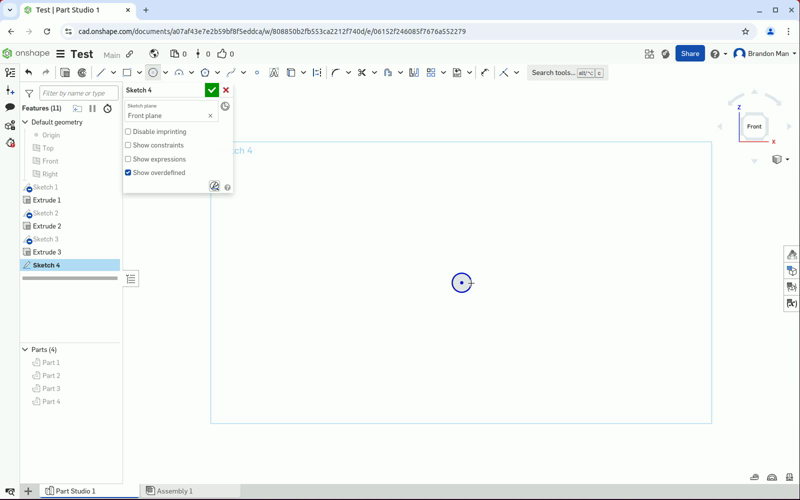
mouse_move(461, 282)
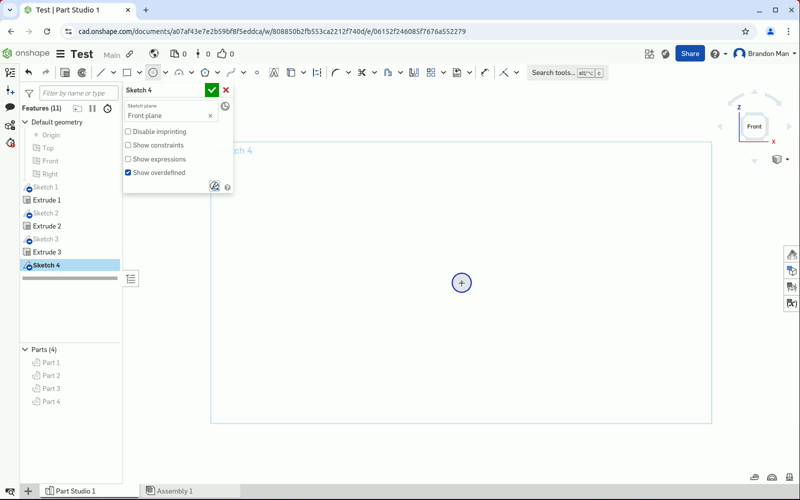
click(461, 282)
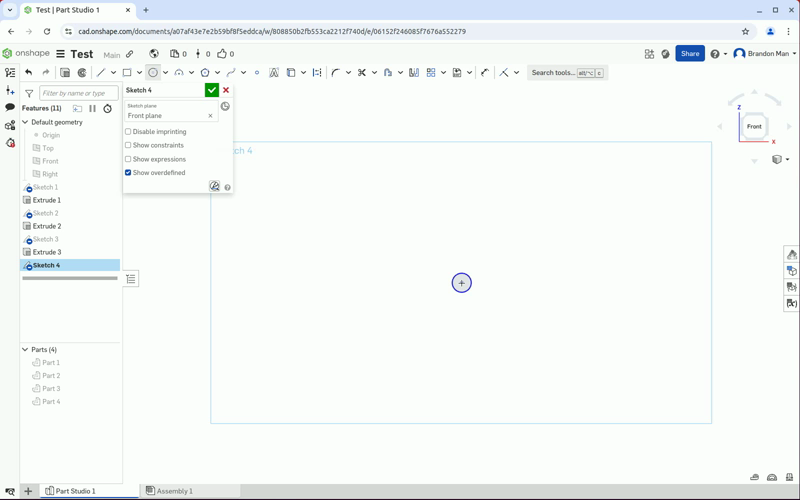
key_up(shift)
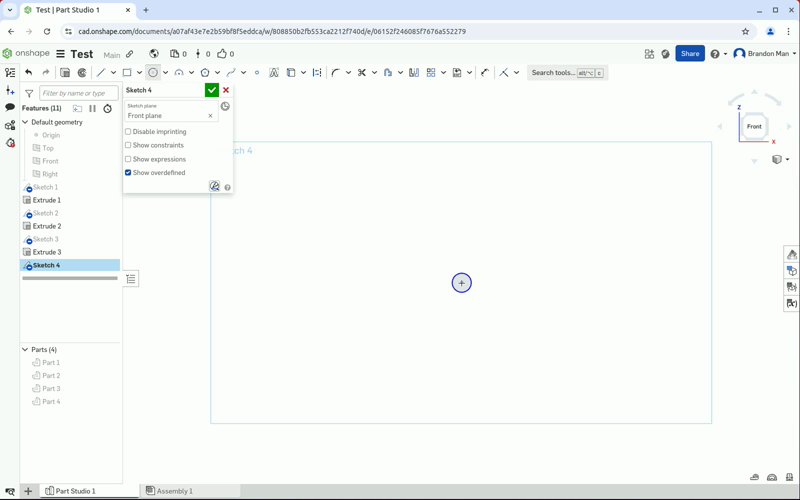
mouse_move(464, 282)
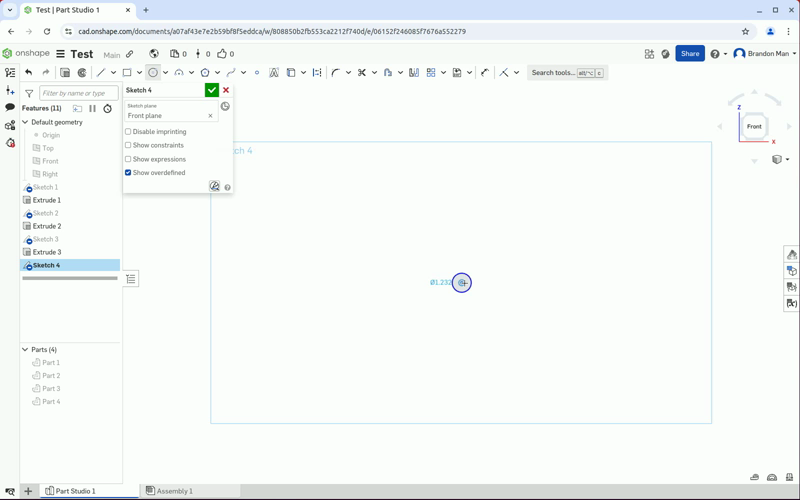
scroll(6)
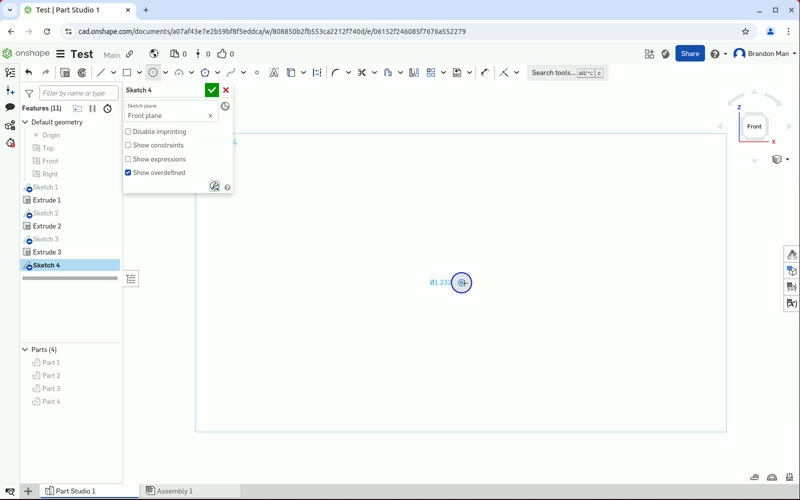
scroll(6)
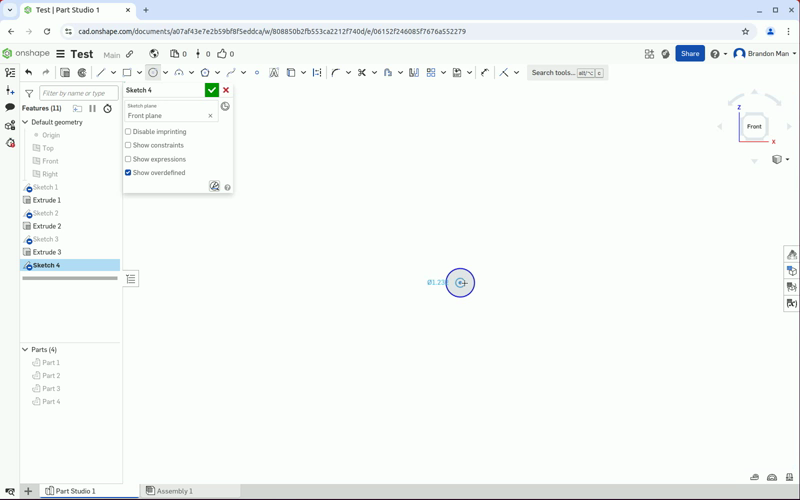
scroll(6)
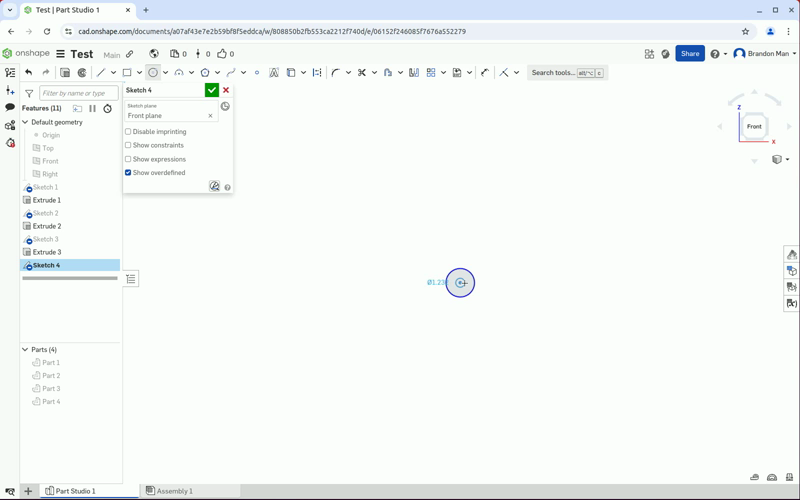
scroll(6)
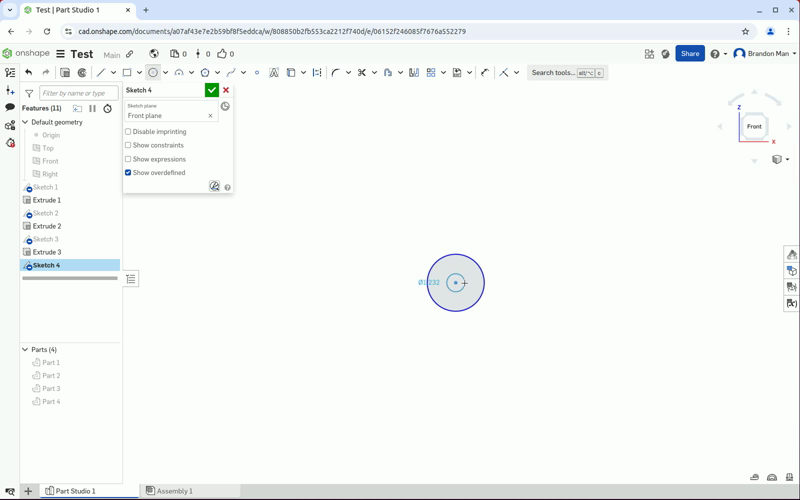
scroll(6)
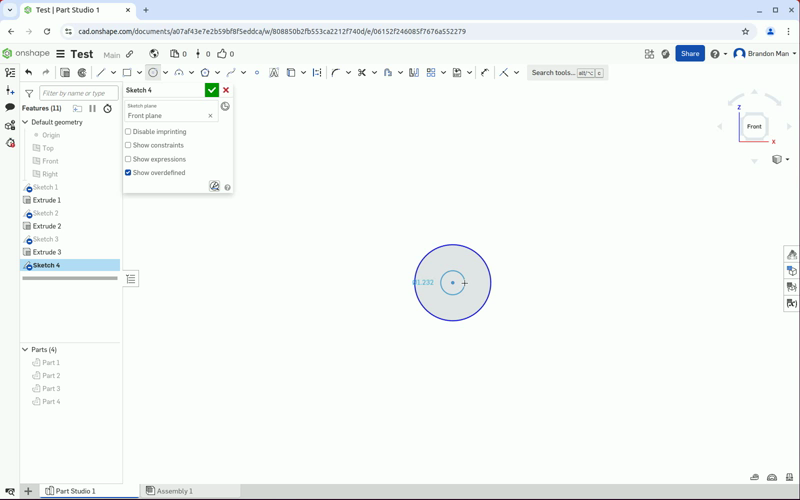
scroll(6)
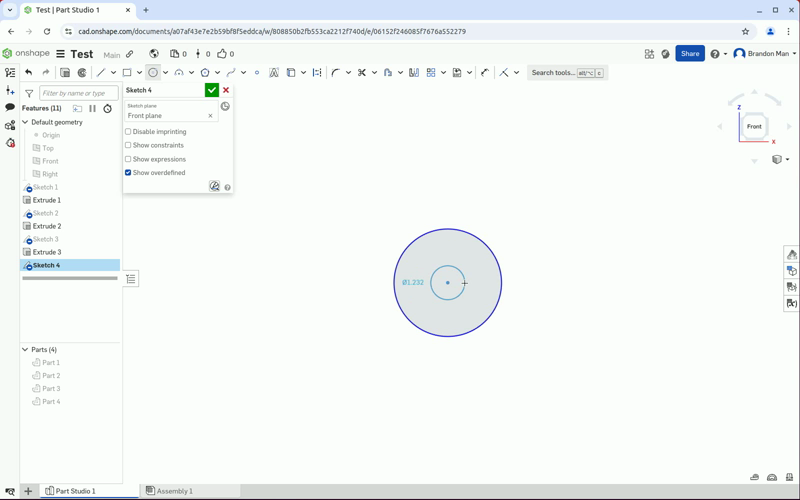
scroll(6)
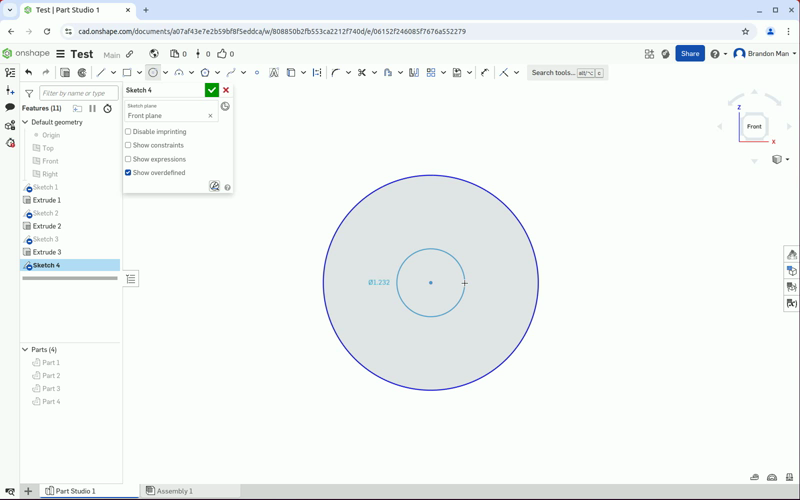
click(464, 282)
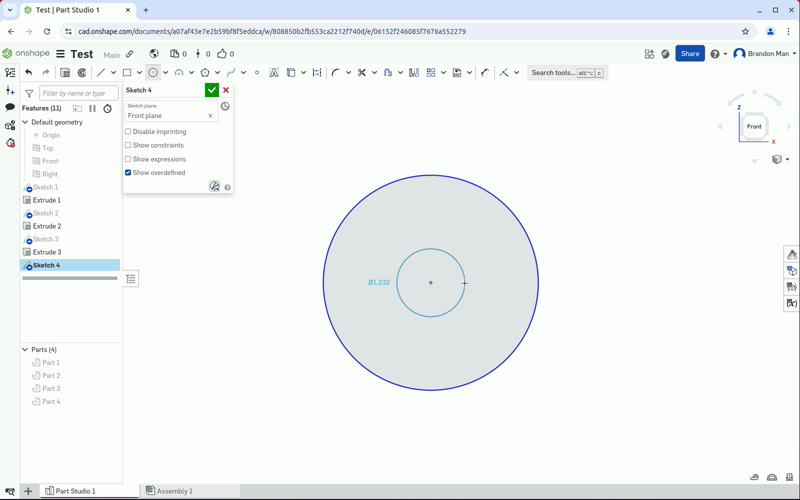
scroll(-6)
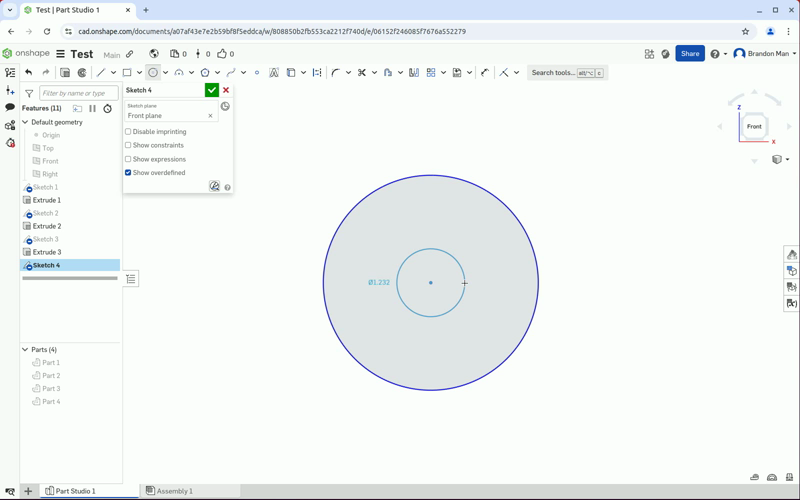
scroll(-6)
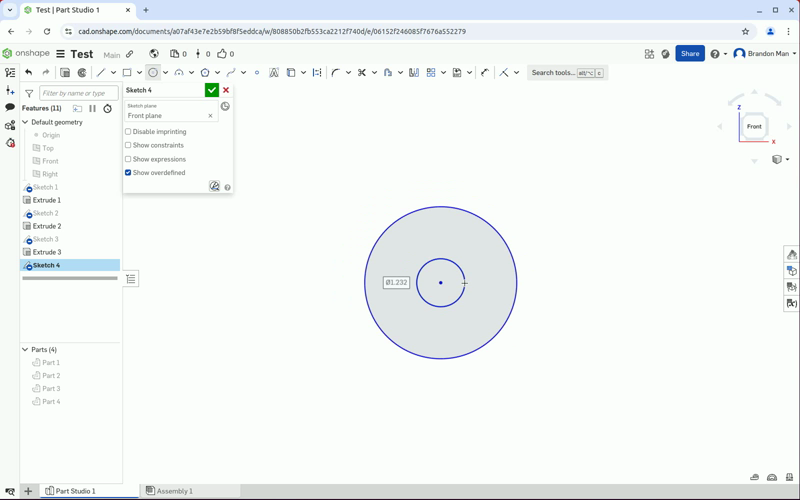
scroll(-6)
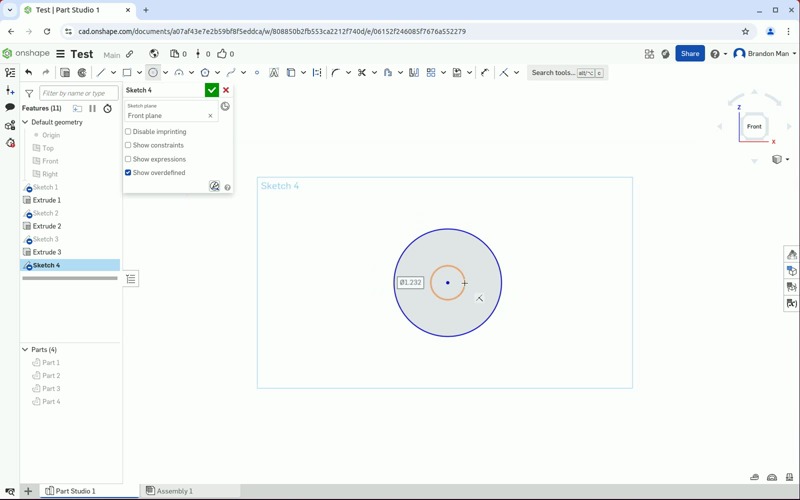
scroll(-6)
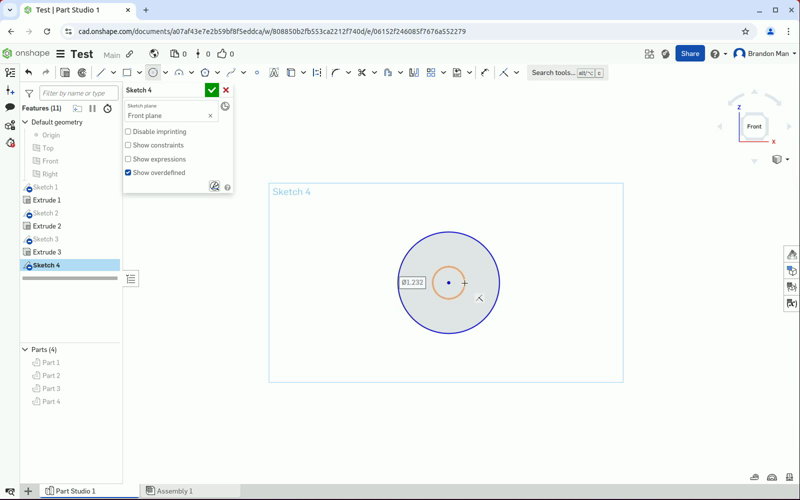
scroll(-6)
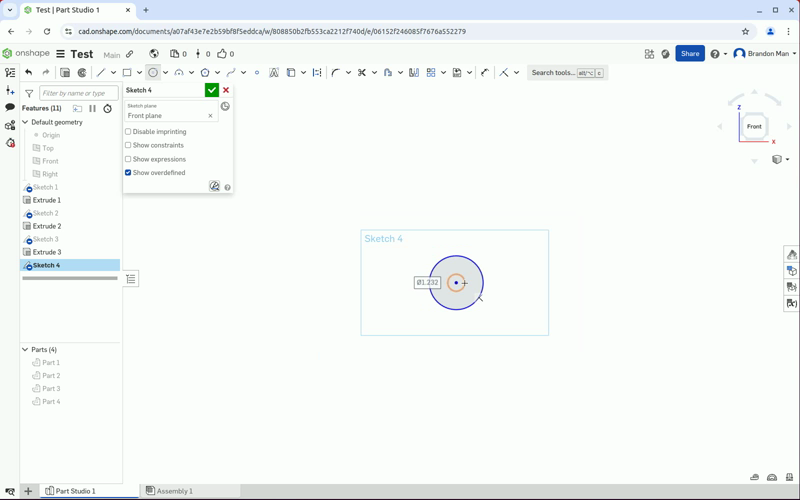
scroll(-6)
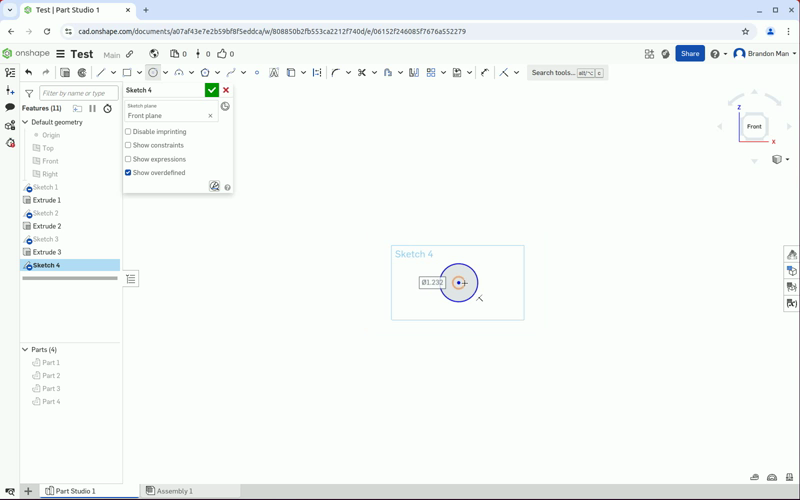
scroll(-6)
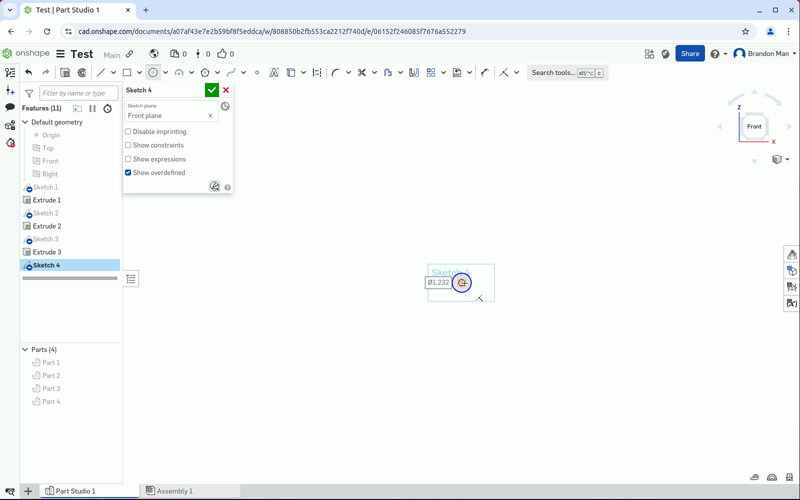
key(esc)
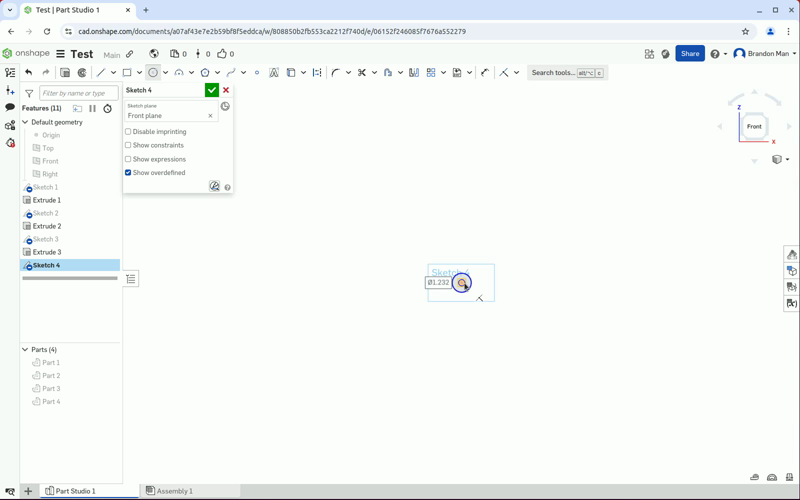
mouse_move(466, 280)
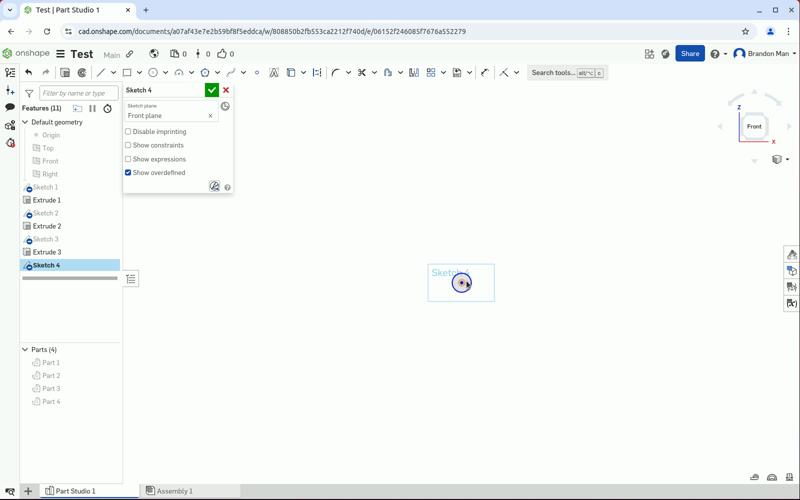
scroll(6)
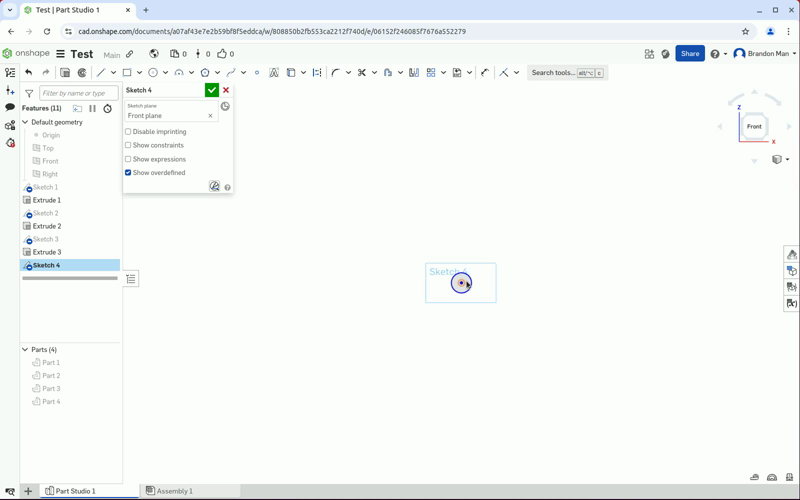
scroll(6)
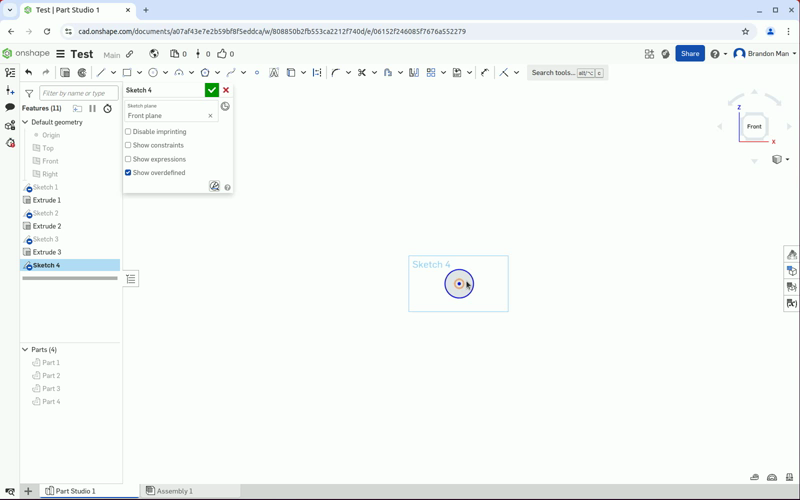
scroll(6)
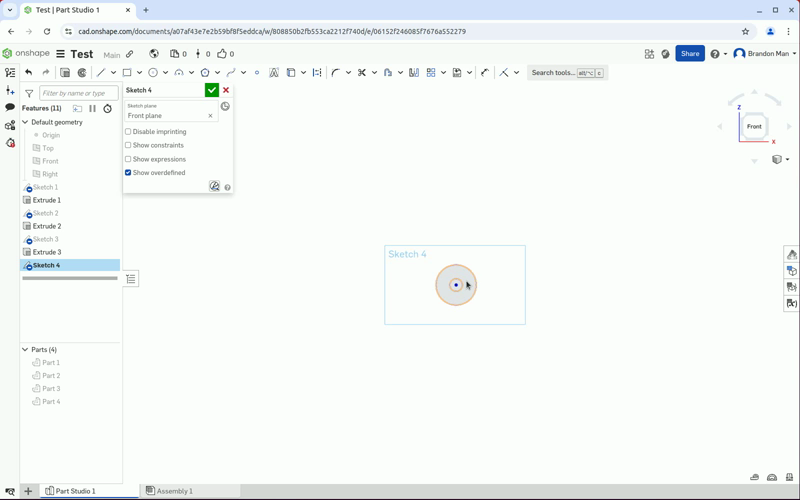
scroll(6)
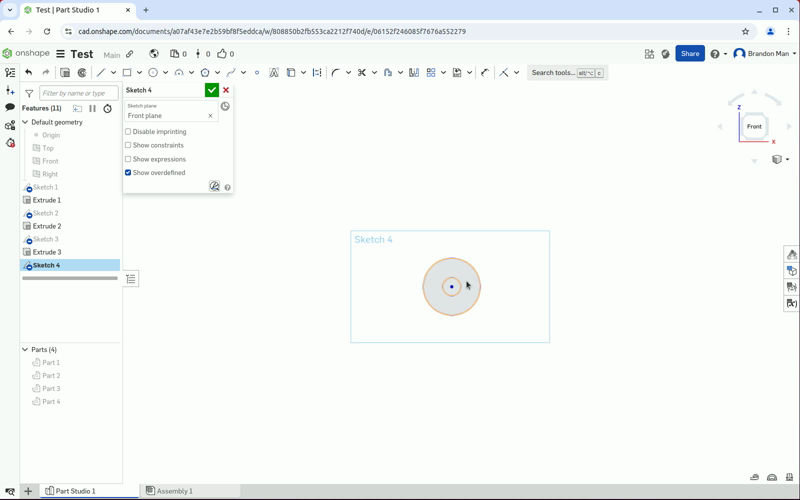
scroll(6)
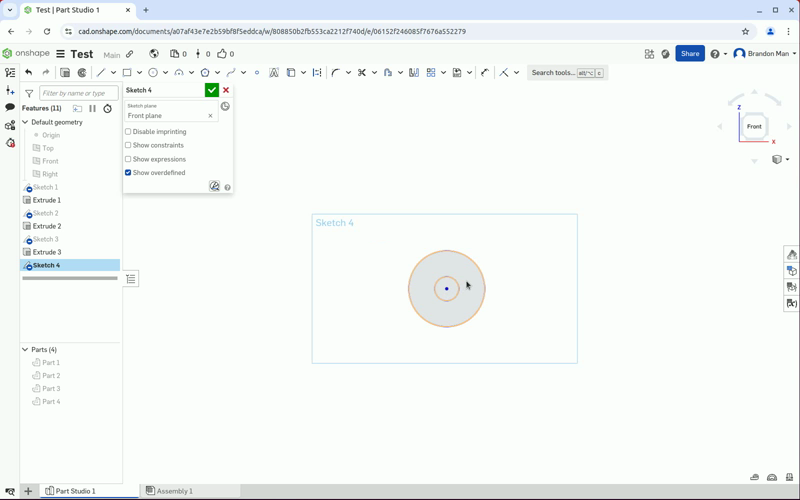
scroll(6)
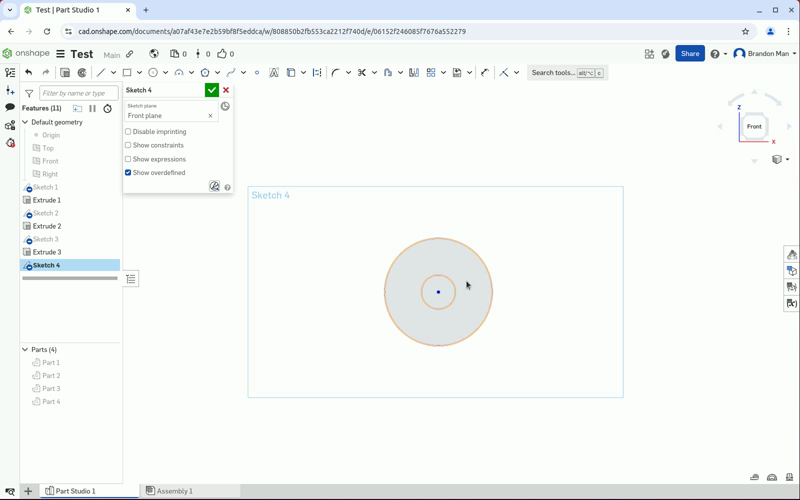
scroll(6)
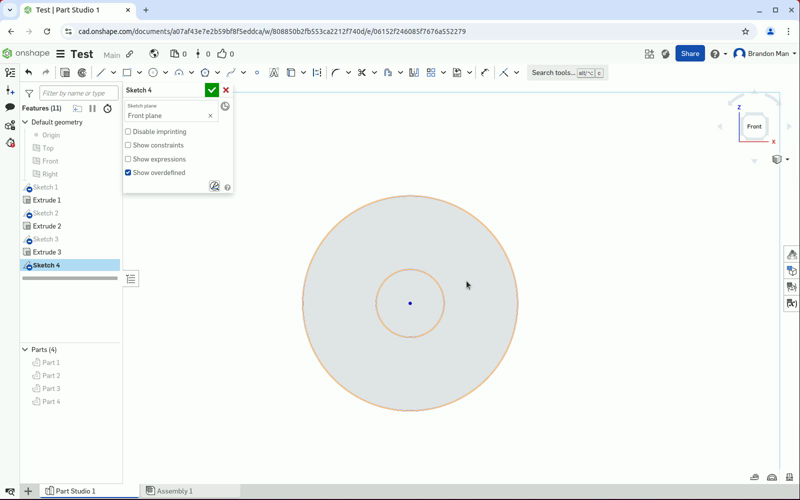
click(466, 280)
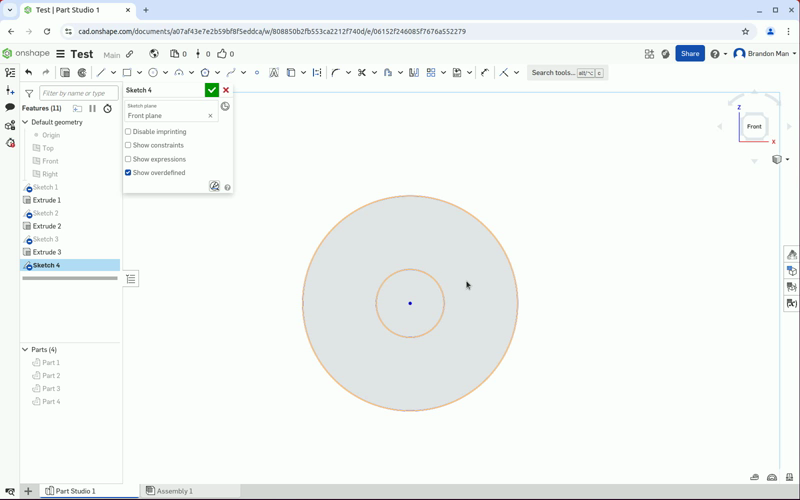
scroll(-6)
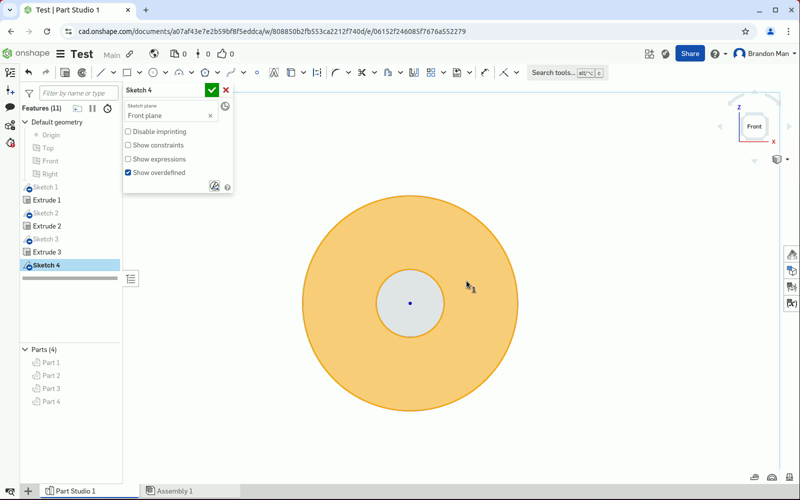
scroll(-6)
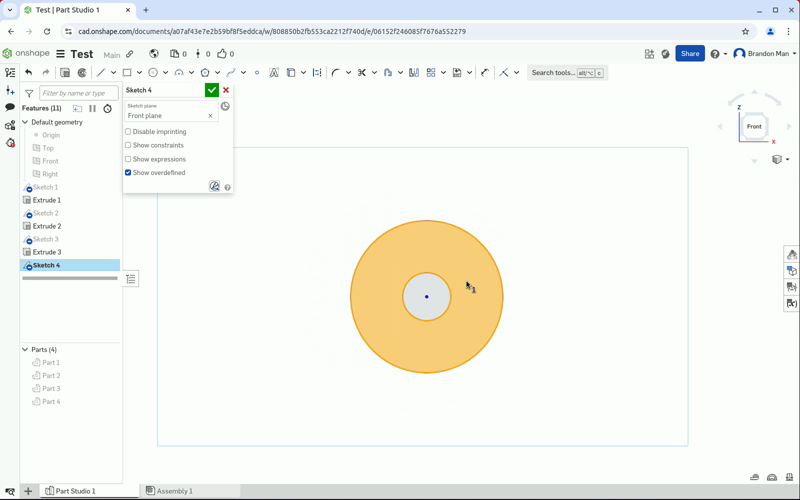
scroll(-6)
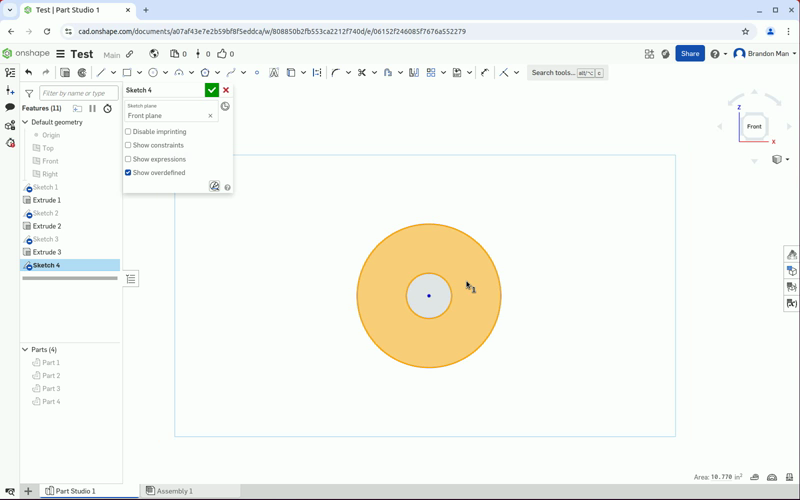
scroll(-6)
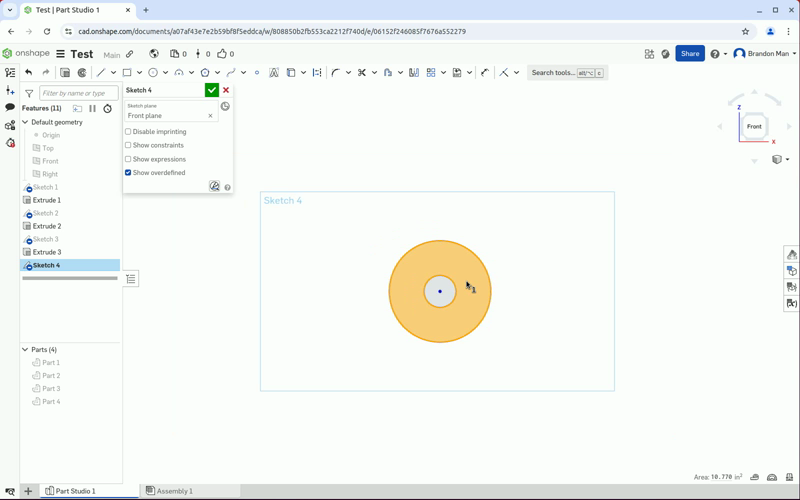
scroll(-6)
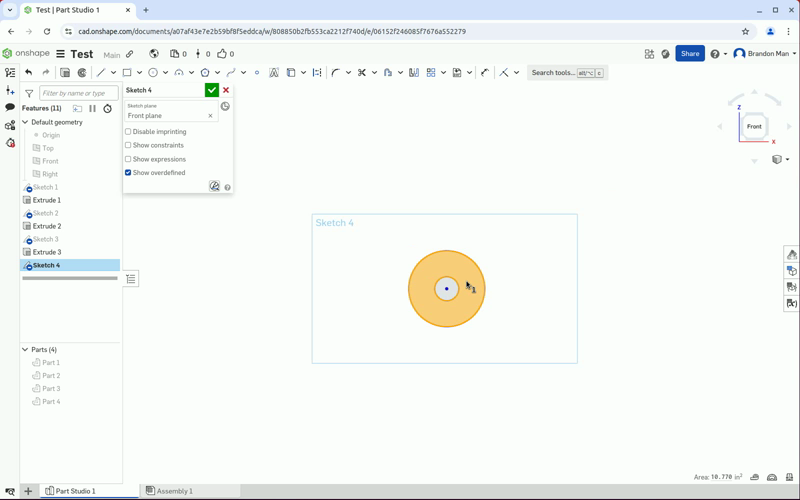
scroll(-6)
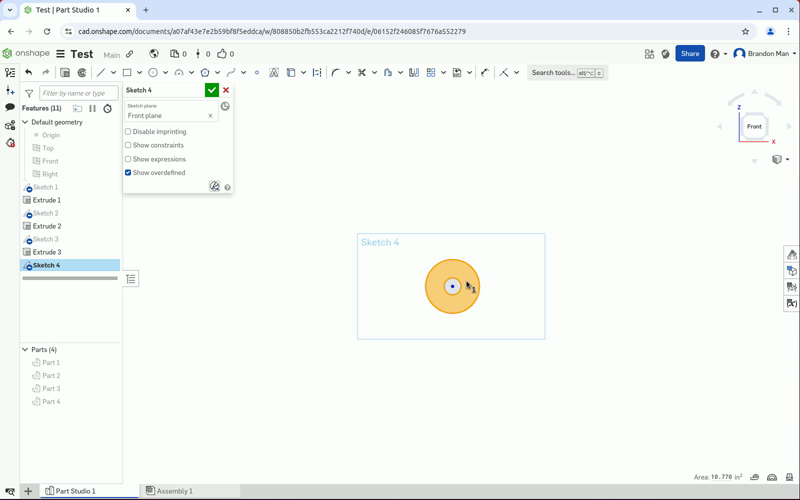
scroll(-6)
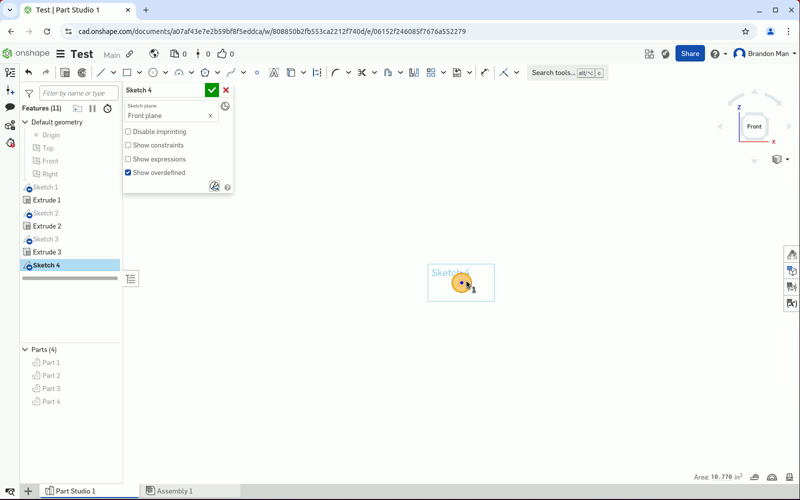
mouse_move(73, 352)
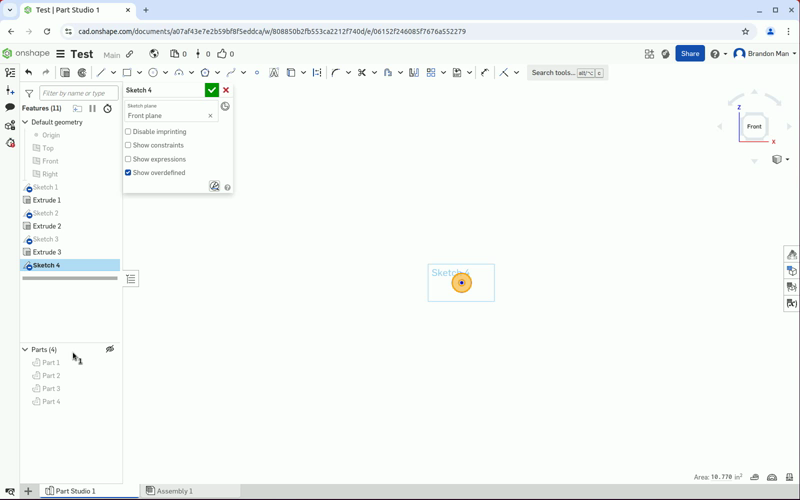
key(shift+y)
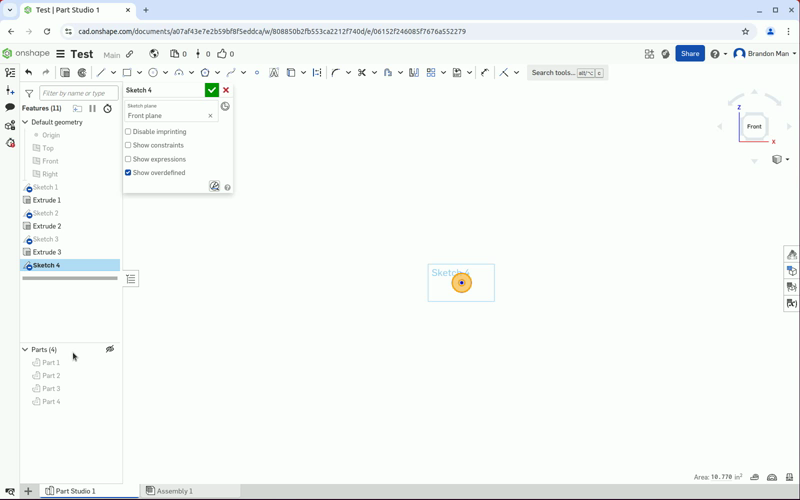
key(shift+e)
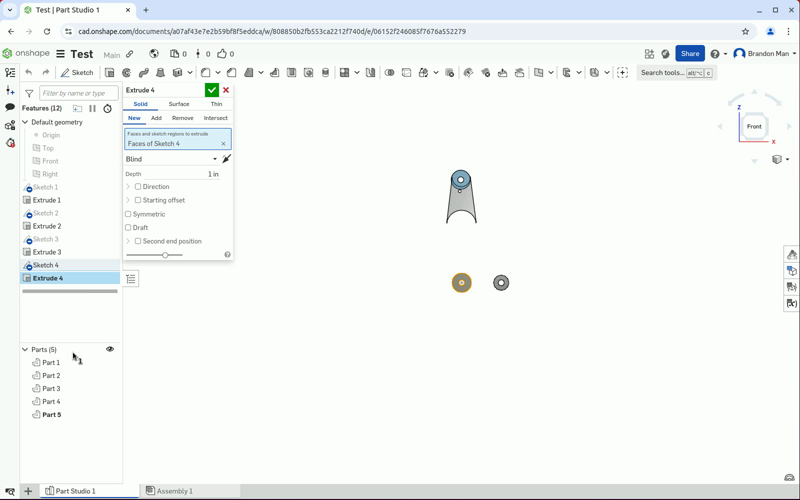
mouse_move(143, 106)
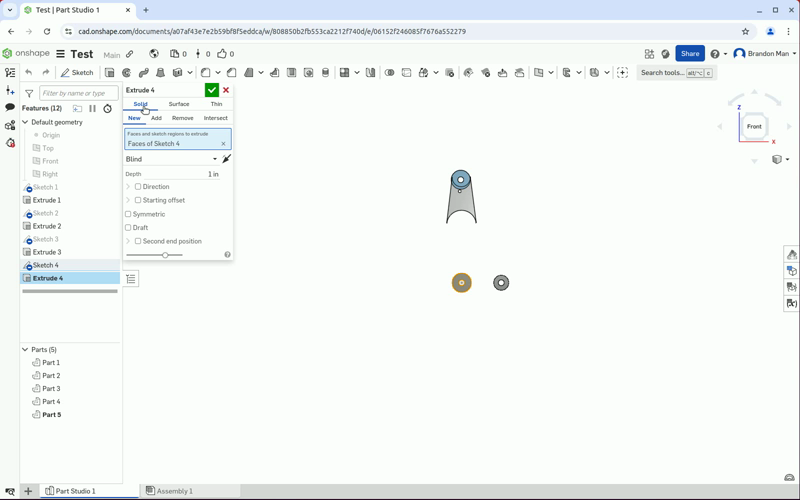
click(143, 106)
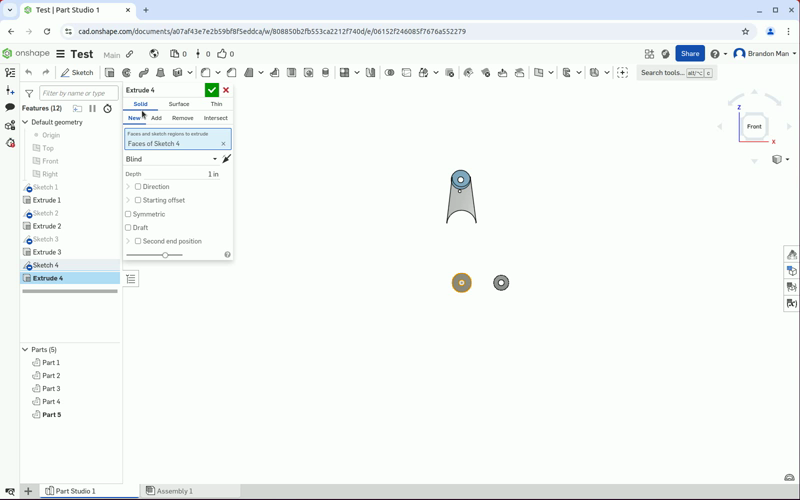
mouse_move(137, 120)
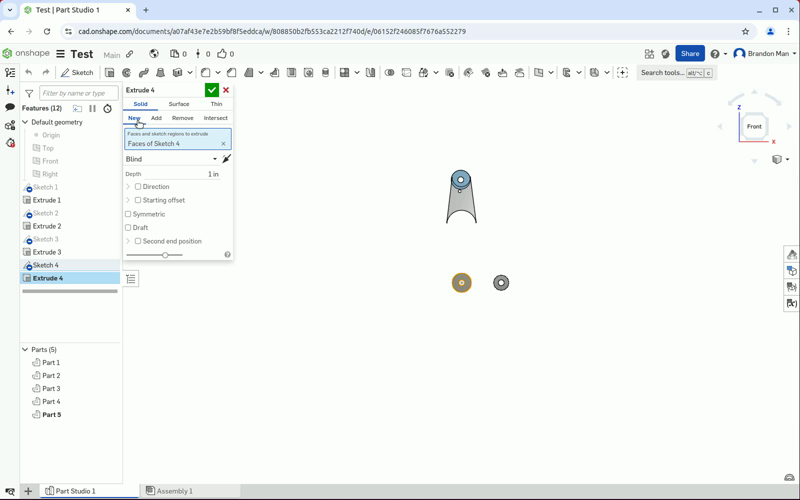
click(137, 120)
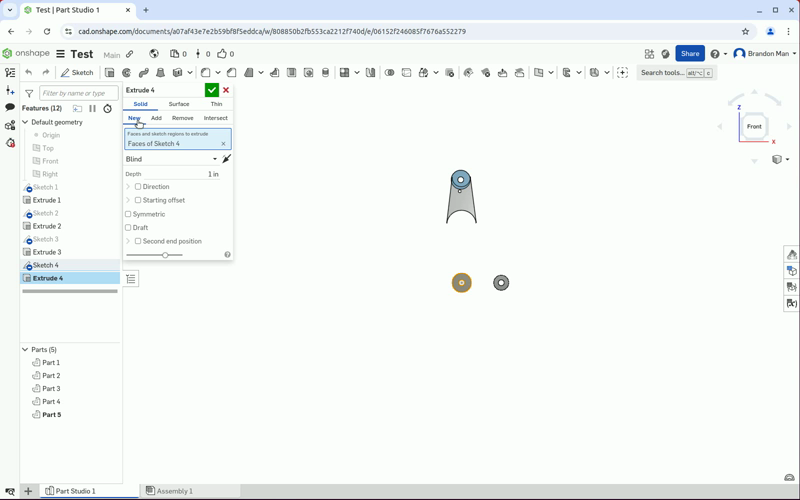
key(tab, 4)
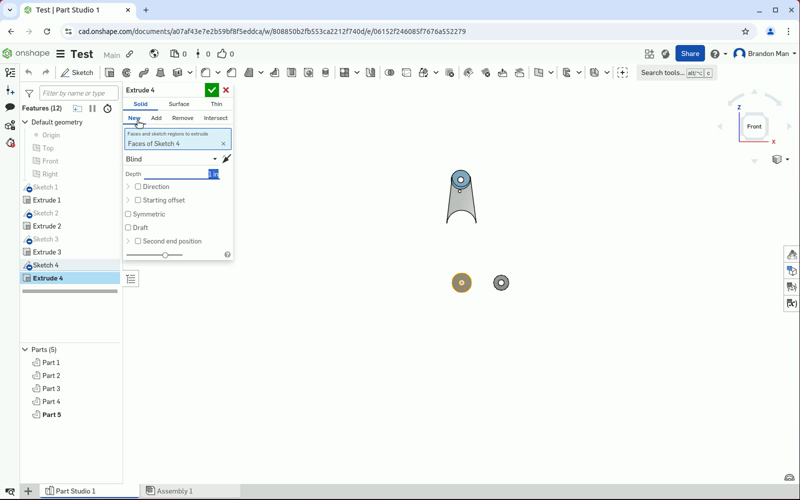
text(0.481)
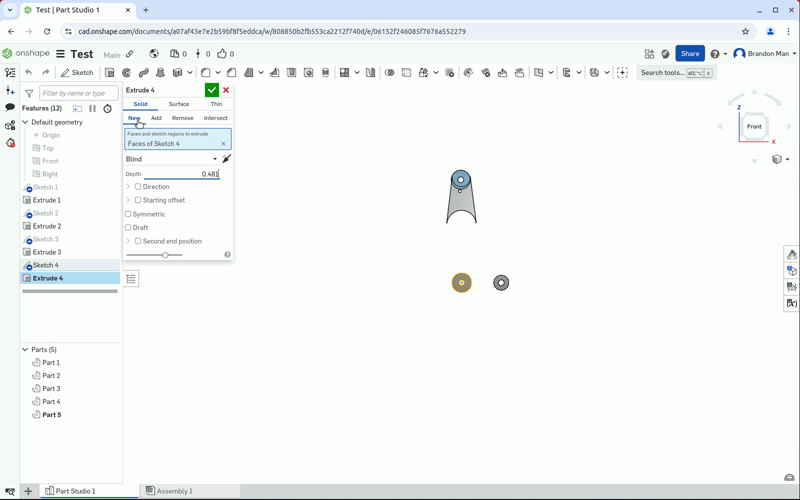
key(enter)
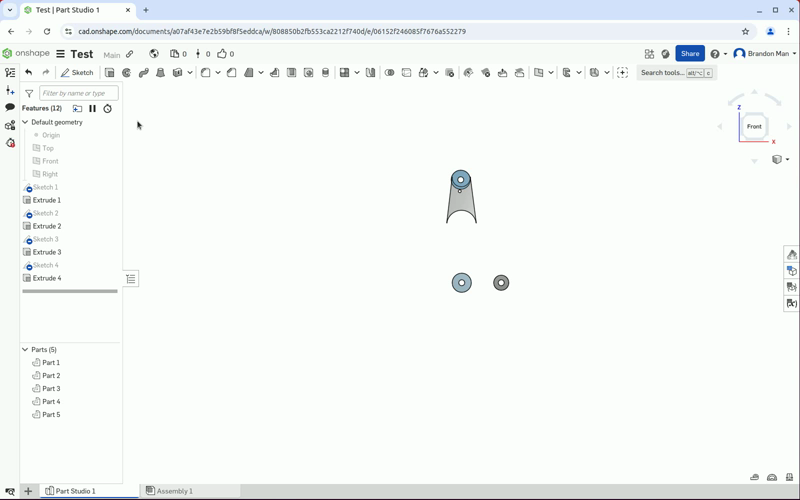
key(shift+h)
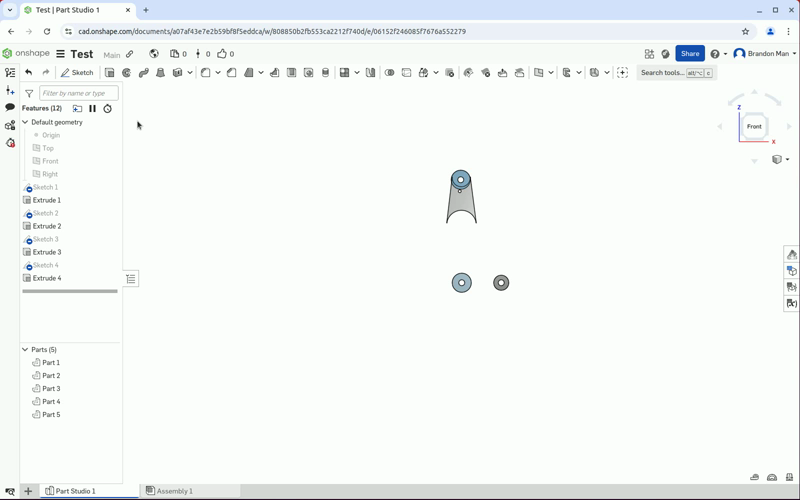
key(shift+h)
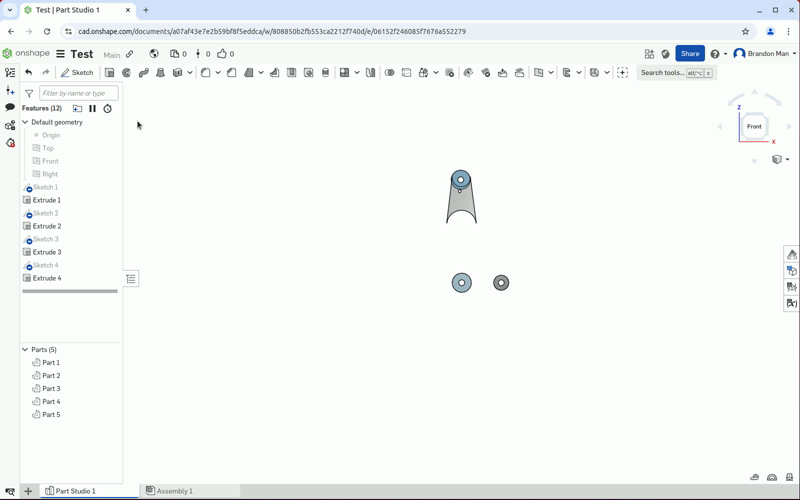
mouse_move(73, 189)
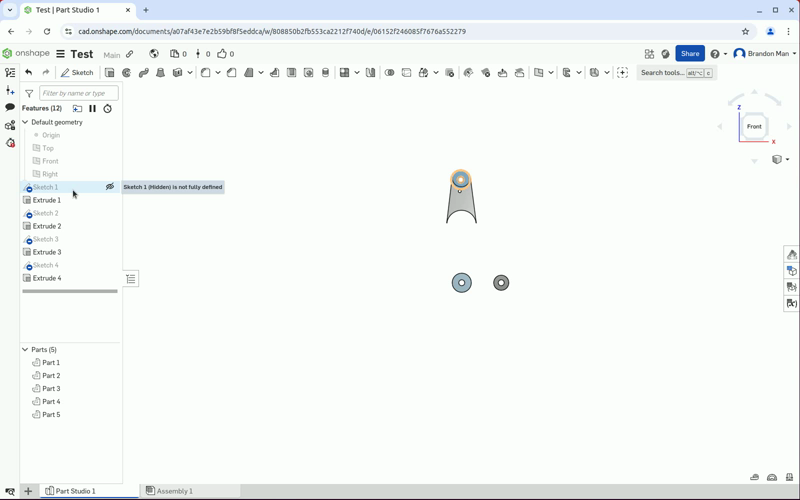
click(73, 189)
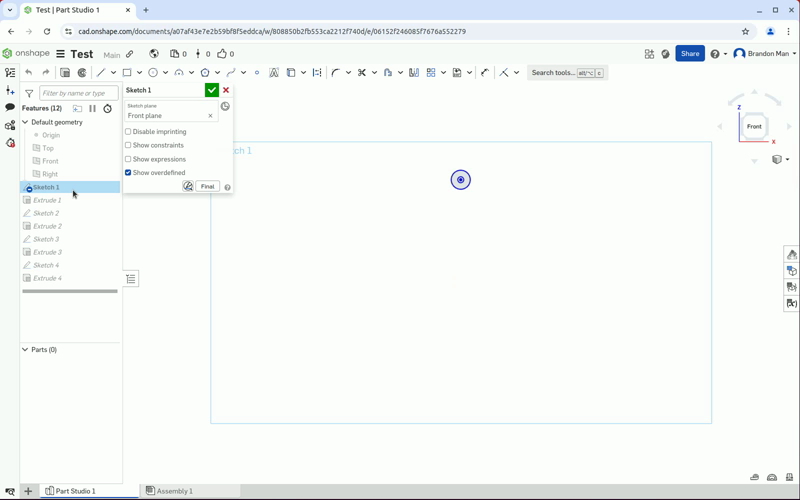
mouse_move(229, 92)
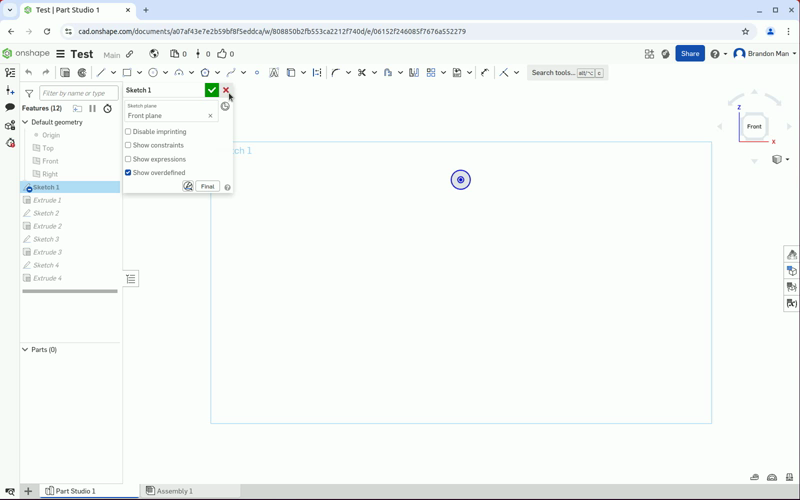
click(229, 92)
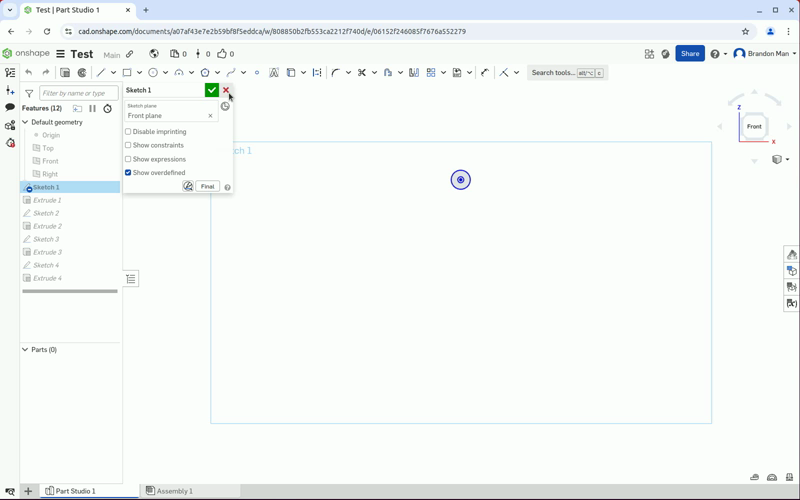
key(shift+s)
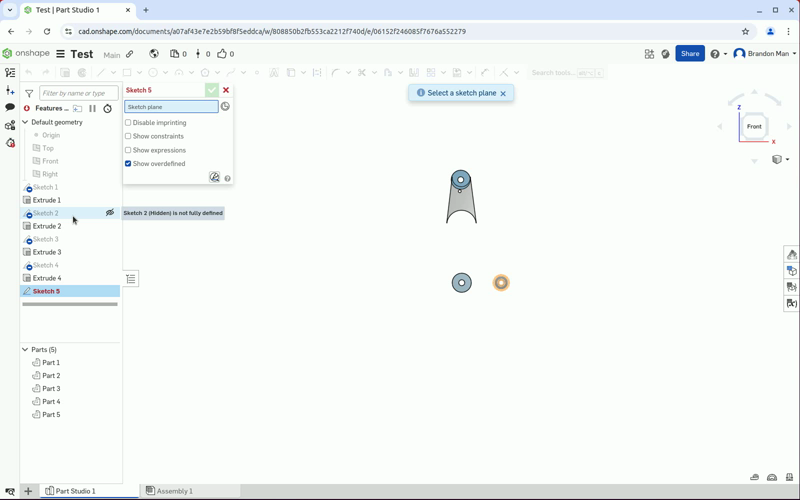
scroll(3)
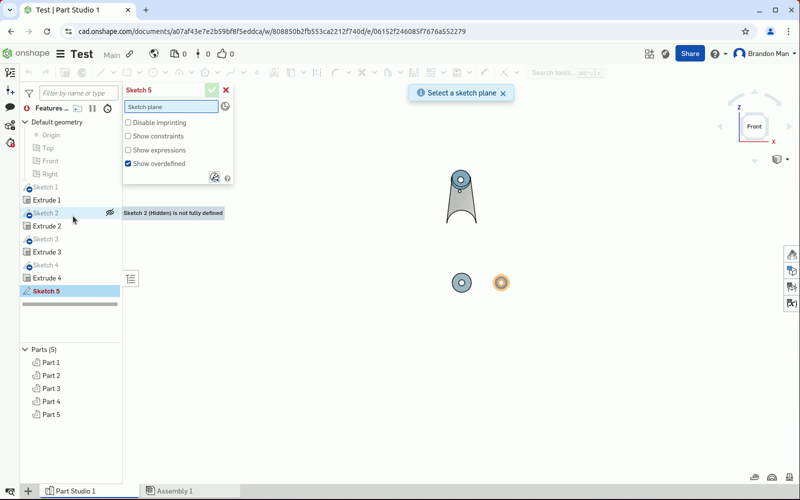
mouse_move(73, 163)
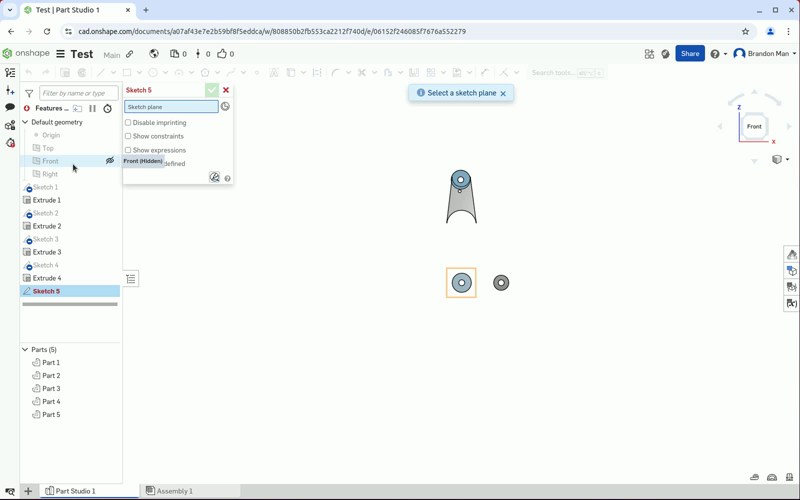
click(73, 163)
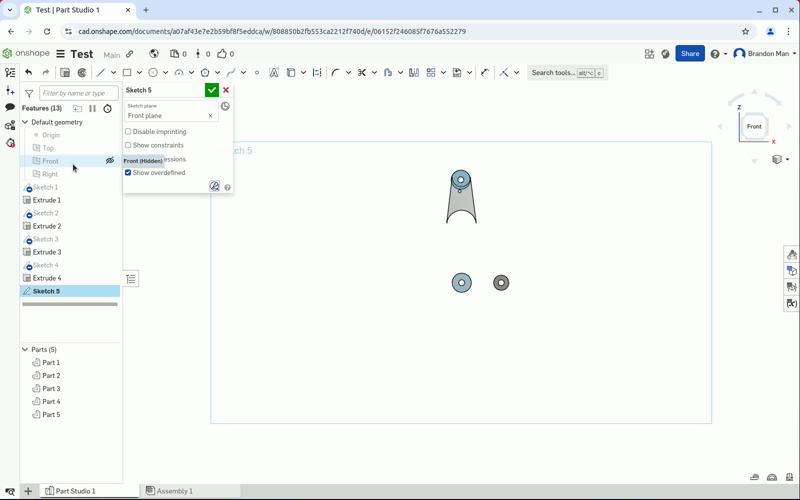
mouse_move(73, 352)
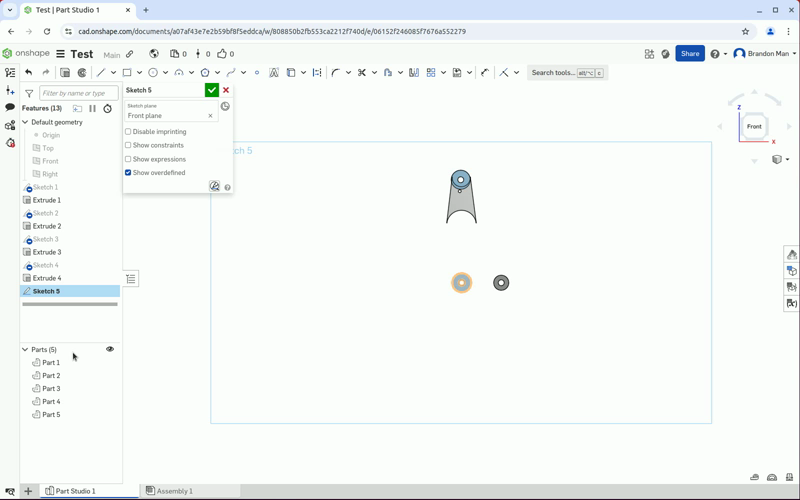
key(y)
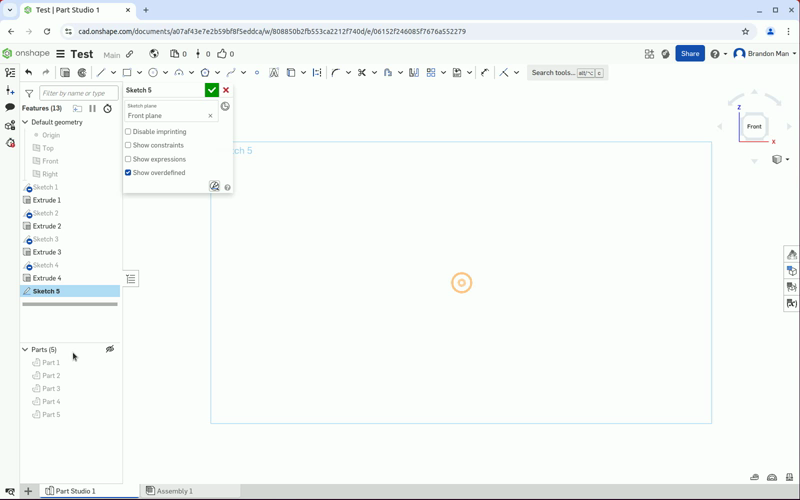
key(l)
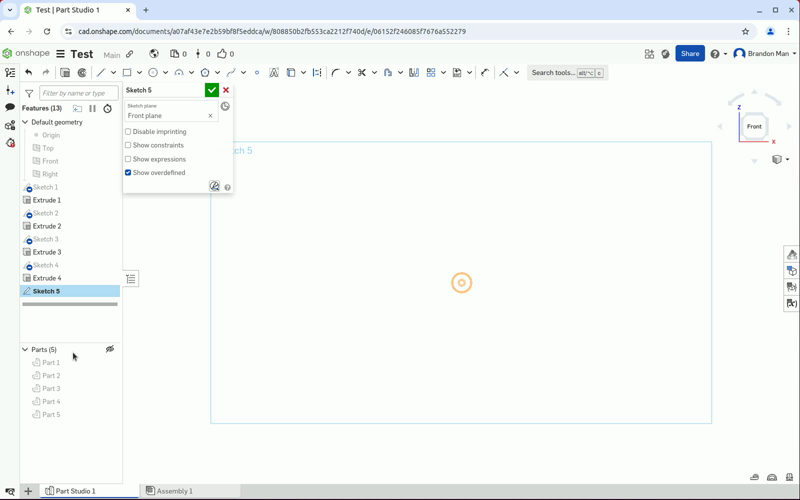
key_down(shift)
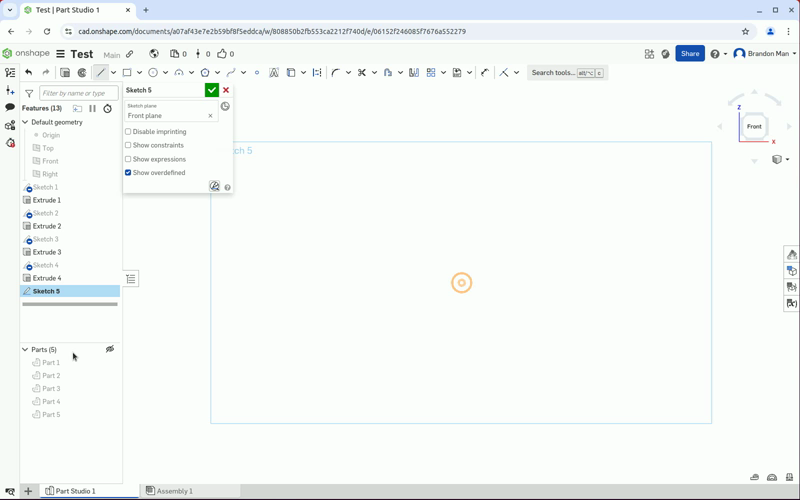
mouse_move(446, 226)
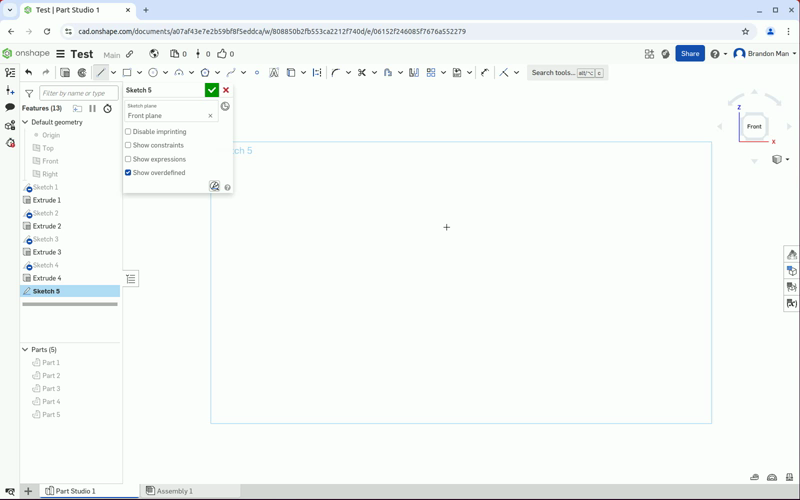
click(446, 226)
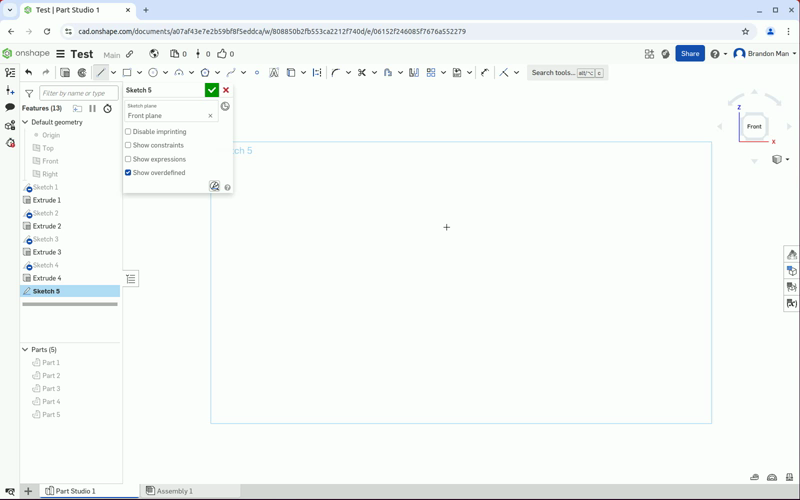
key_up(shift)
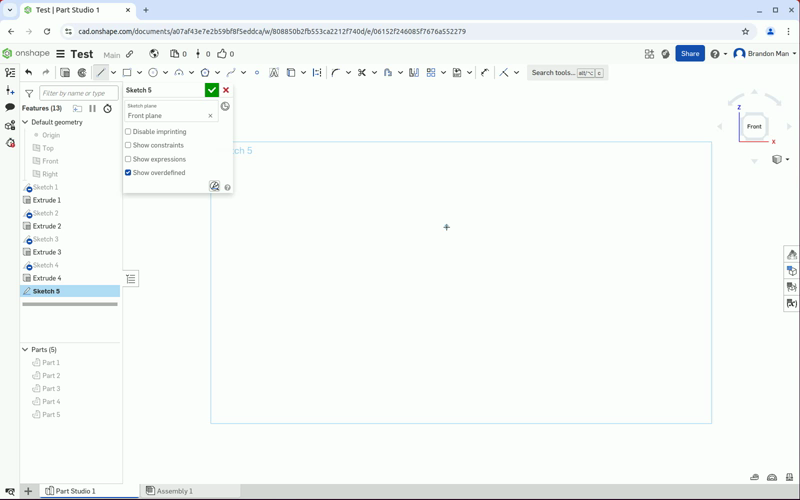
key_down(shift)
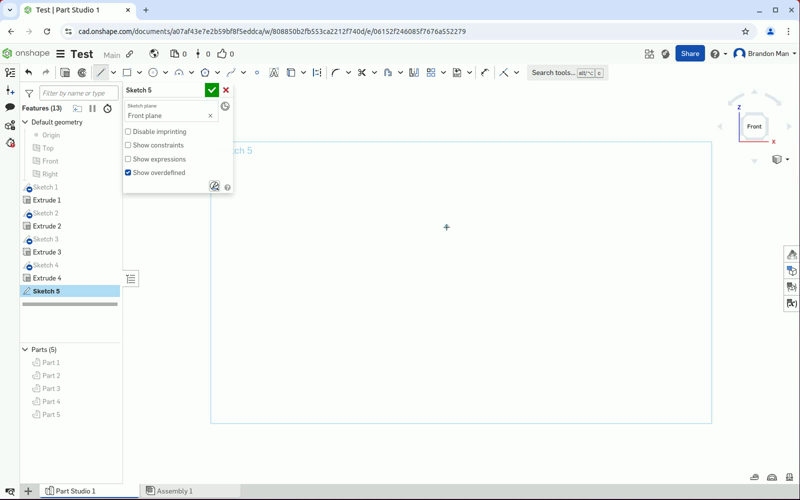
mouse_move(476, 226)
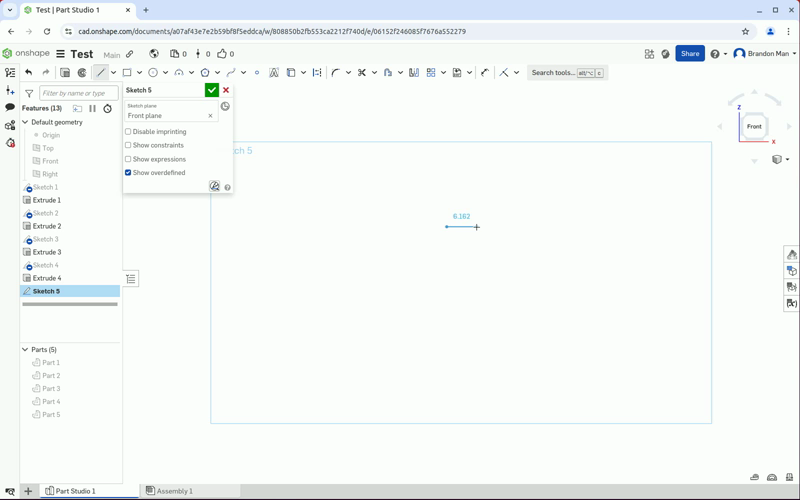
mouse_move(452, 284)
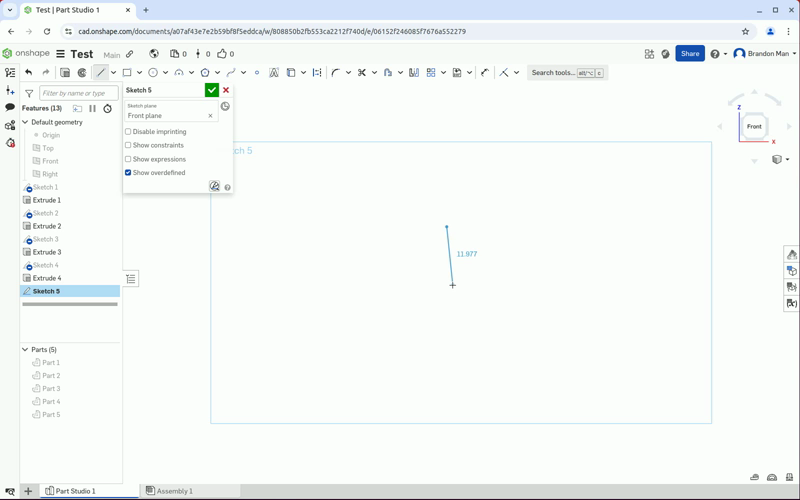
click(452, 284)
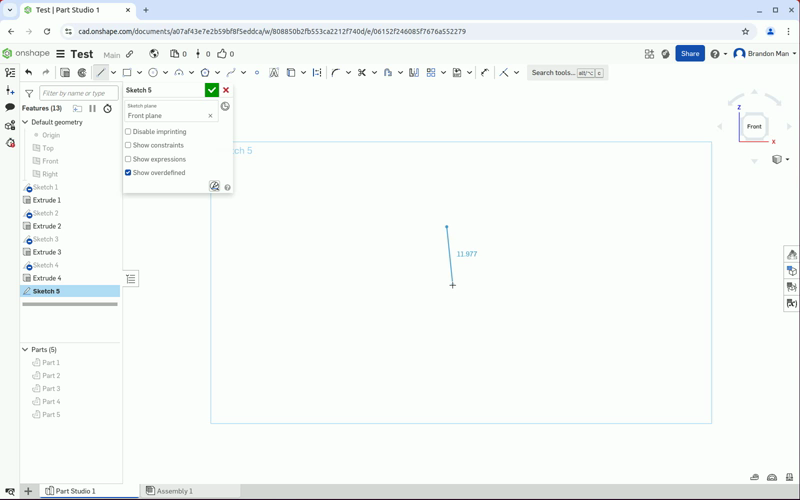
key_up(shift)
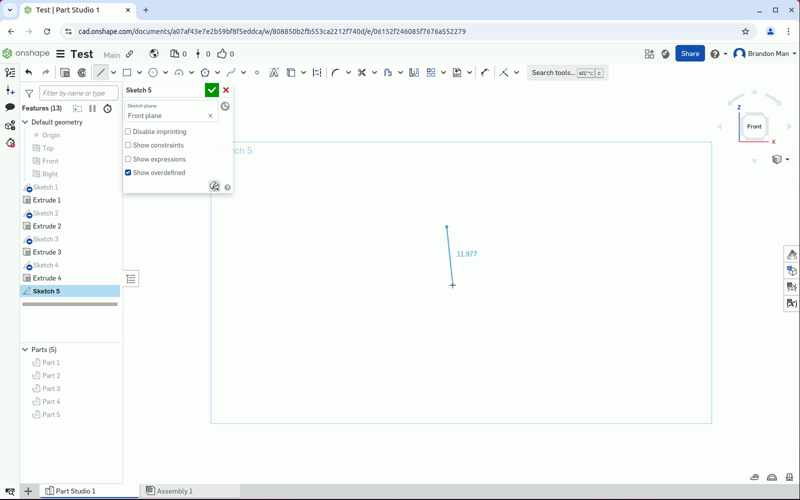
key(esc)
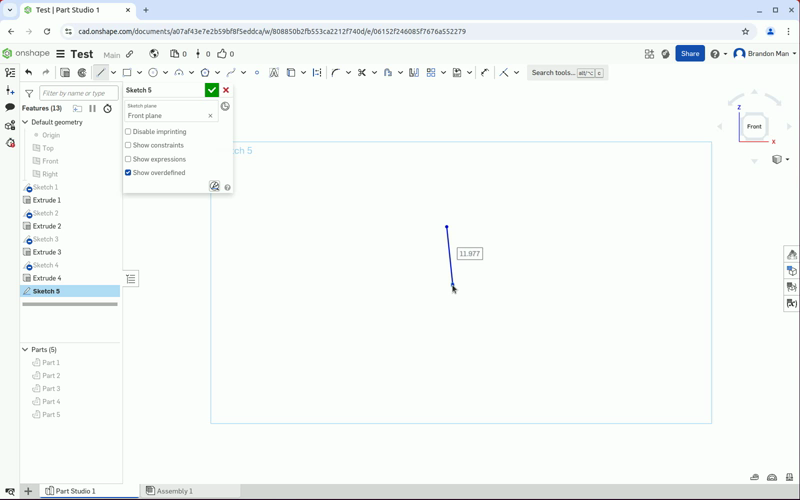
key(a)
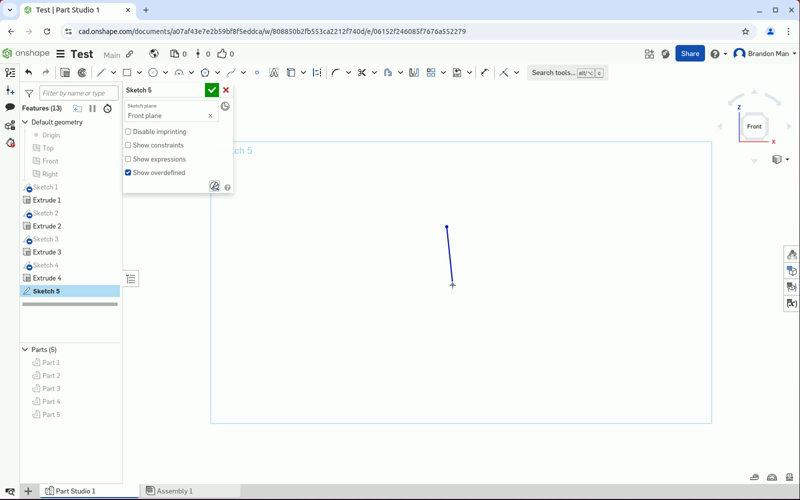
mouse_move(452, 284)
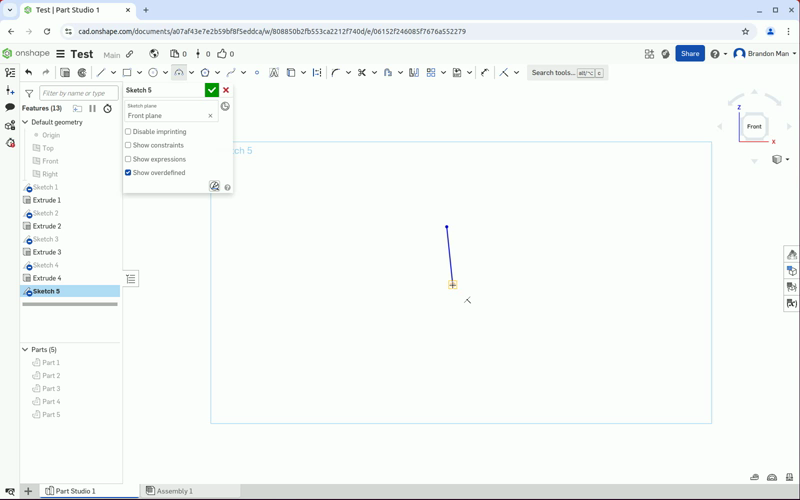
click(452, 284)
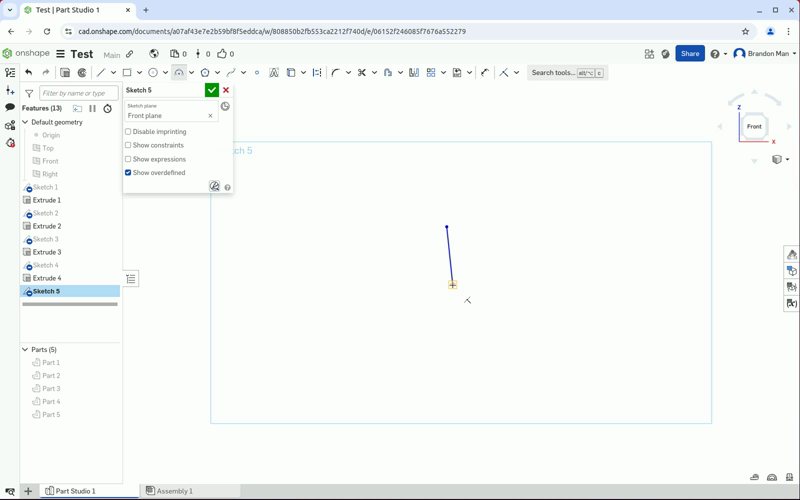
key_down(shift)
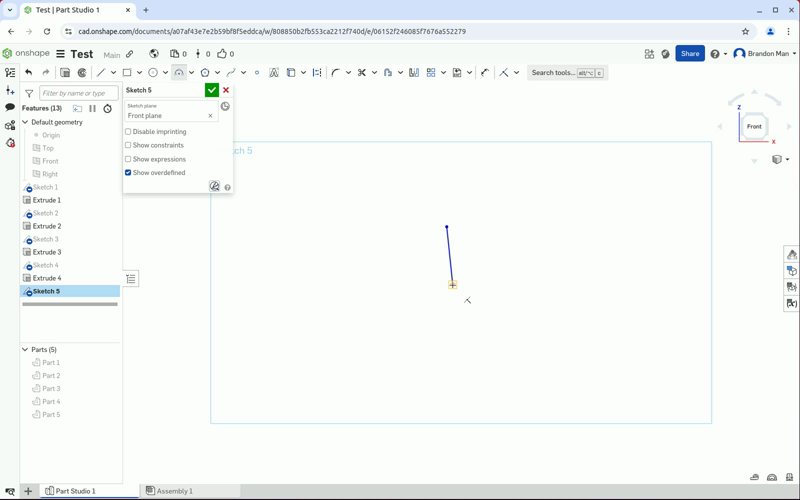
mouse_move(461, 274)
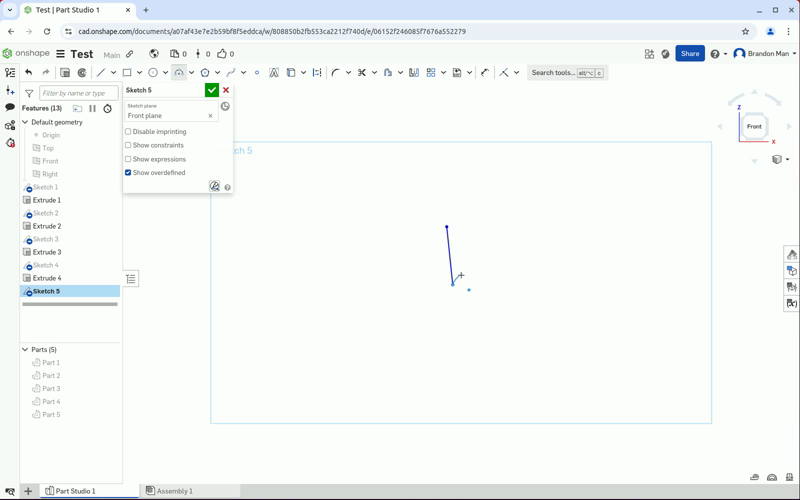
click(461, 274)
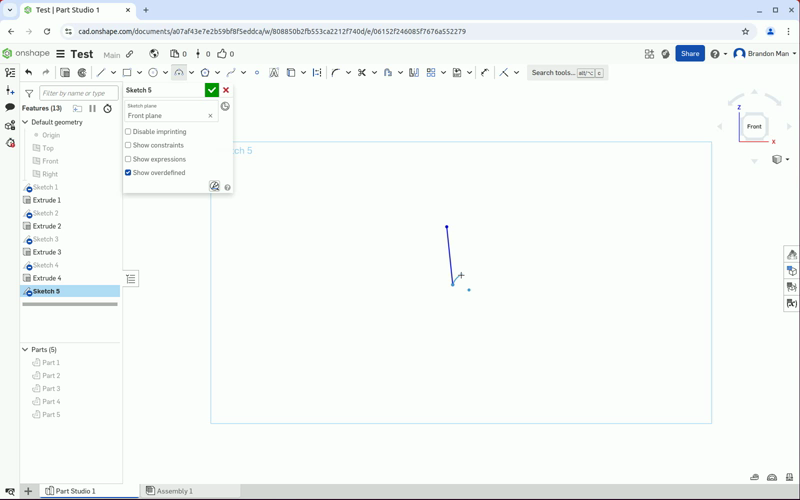
mouse_move(454, 277)
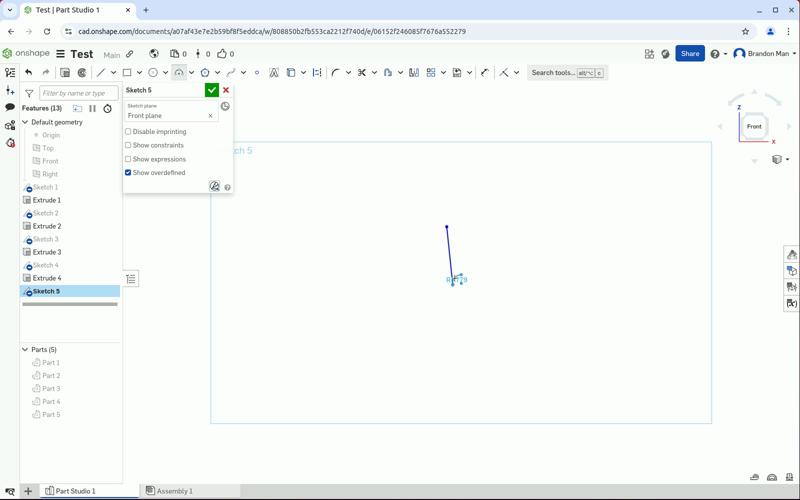
click(454, 277)
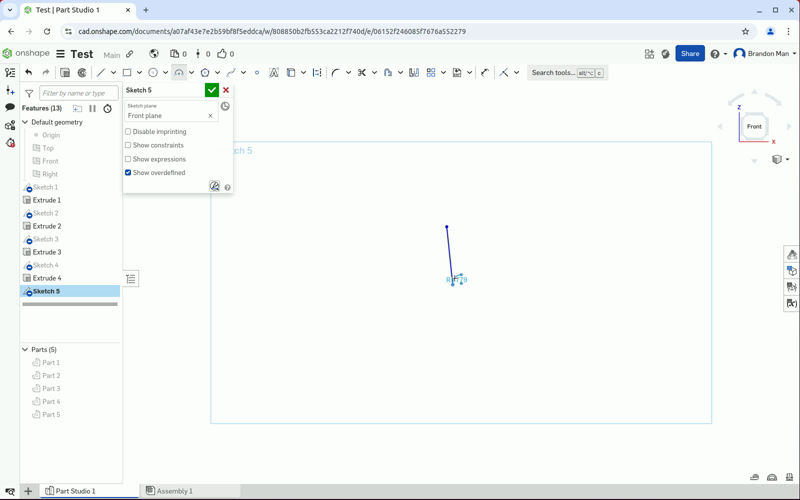
key_up(shift)
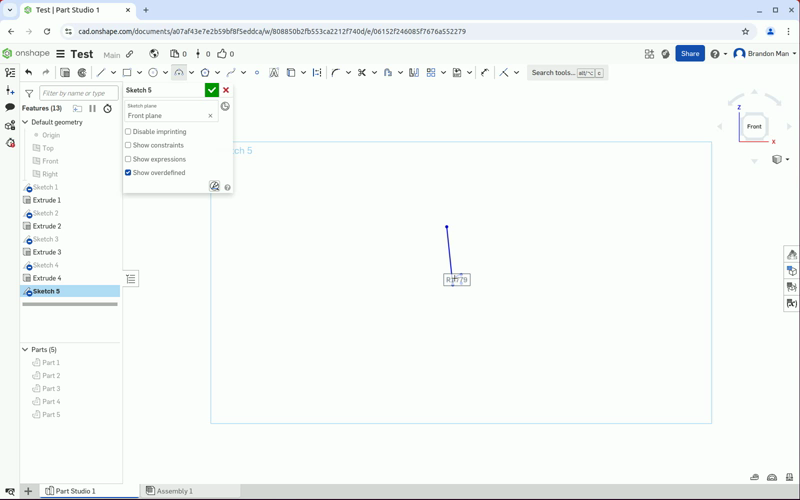
key(esc)
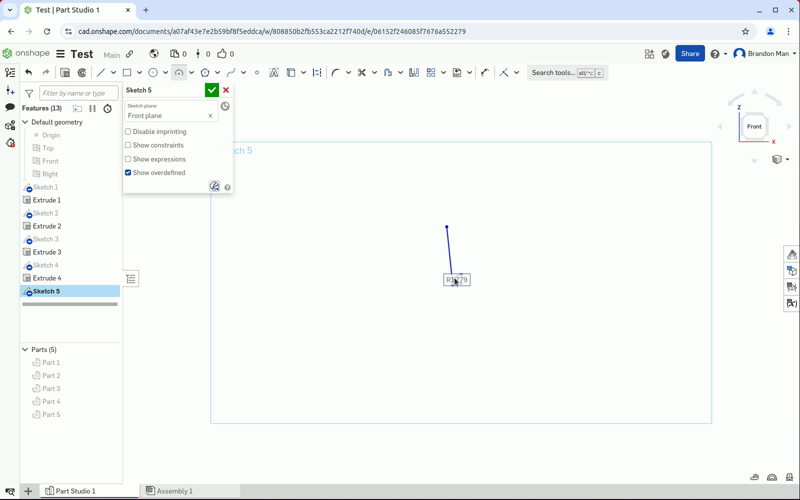
key(l)
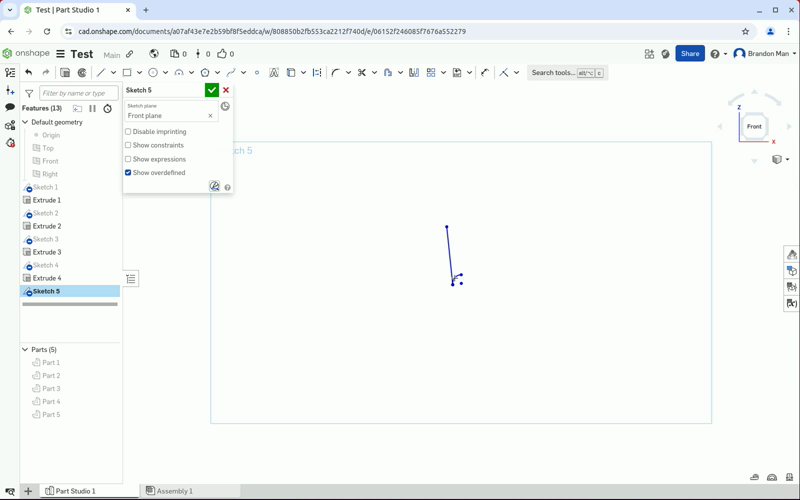
mouse_move(461, 274)
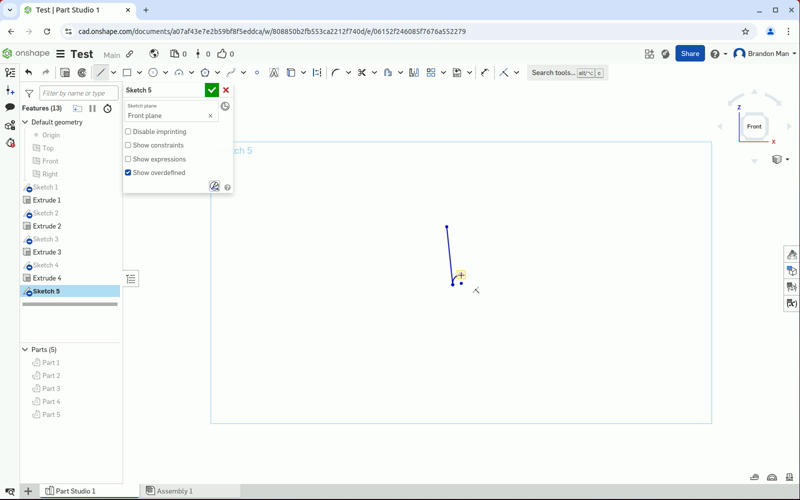
click(461, 274)
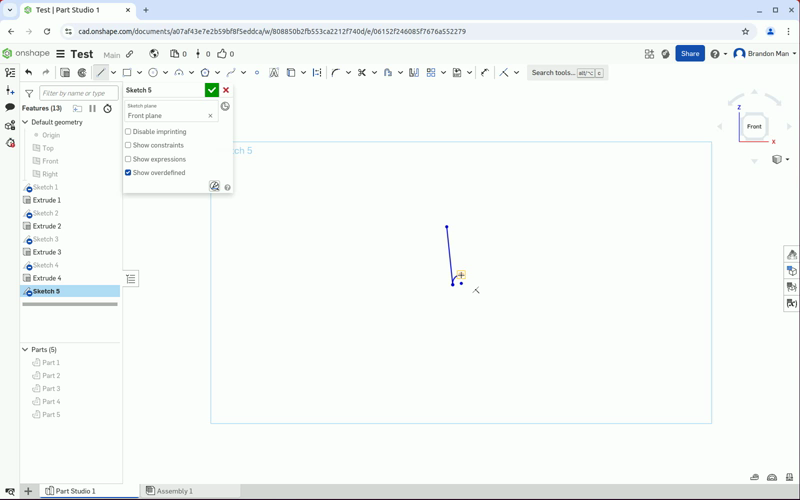
key_down(shift)
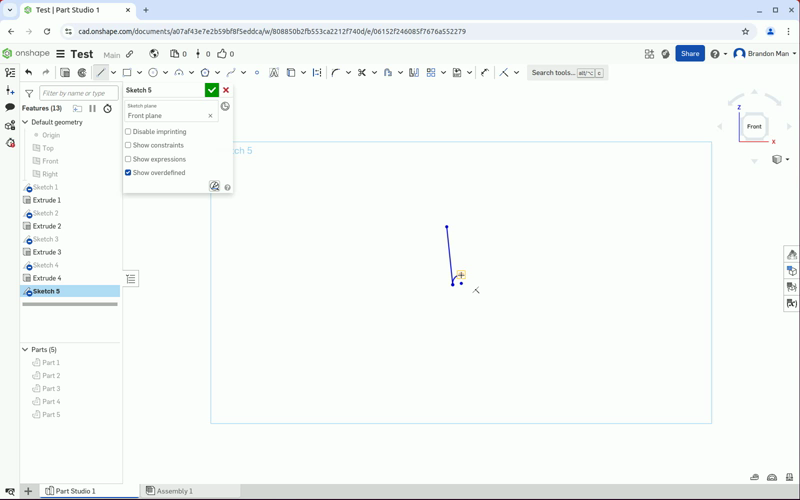
mouse_move(491, 274)
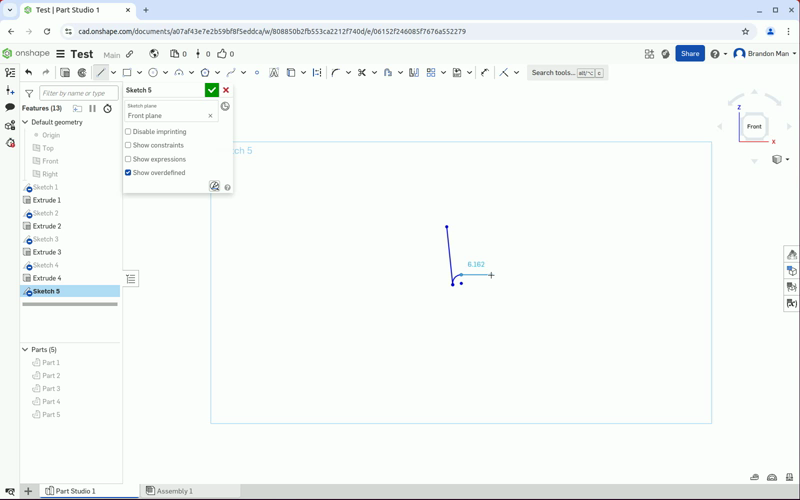
mouse_move(461, 240)
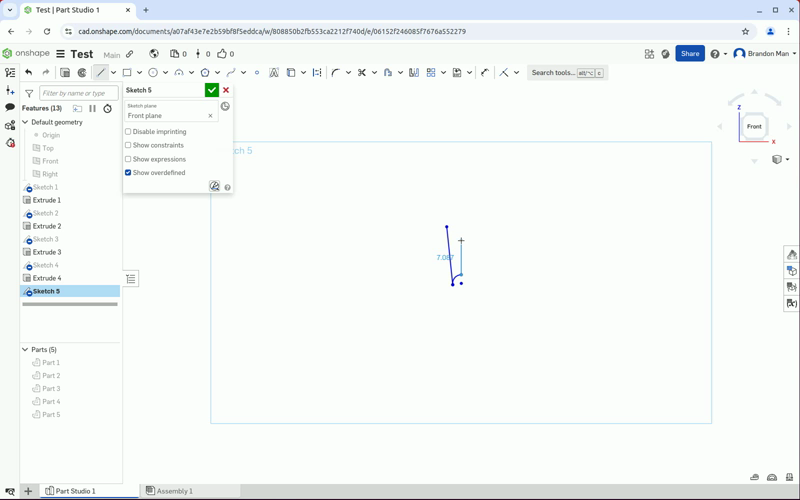
click(461, 240)
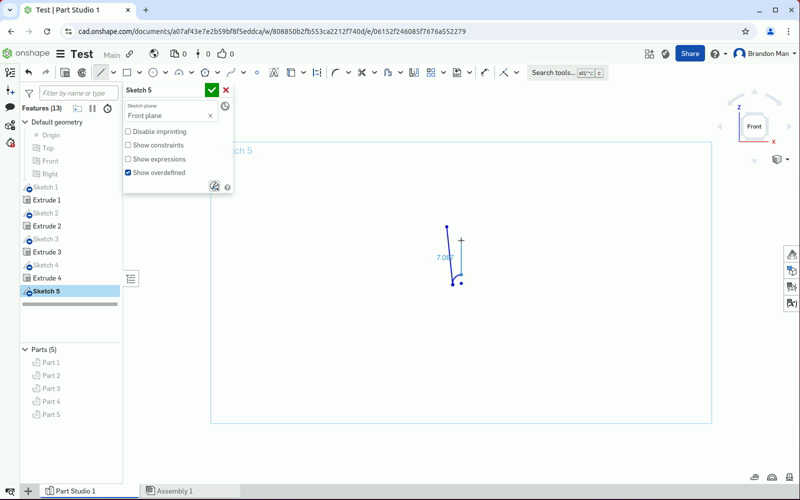
key_up(shift)
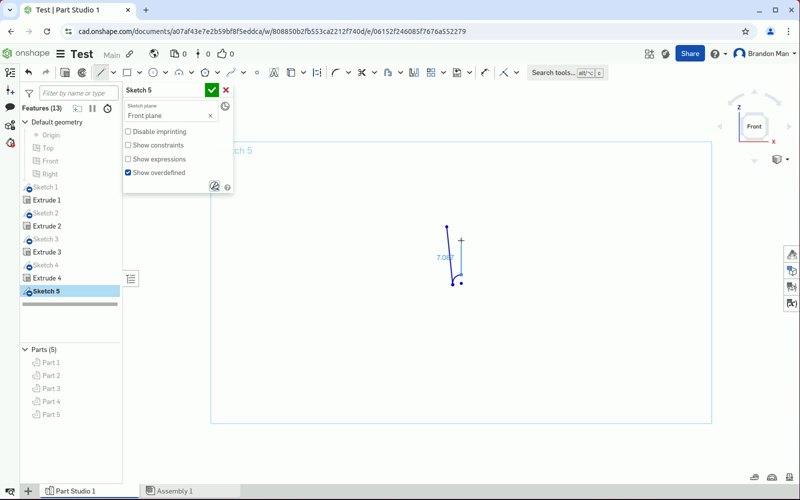
key(esc)
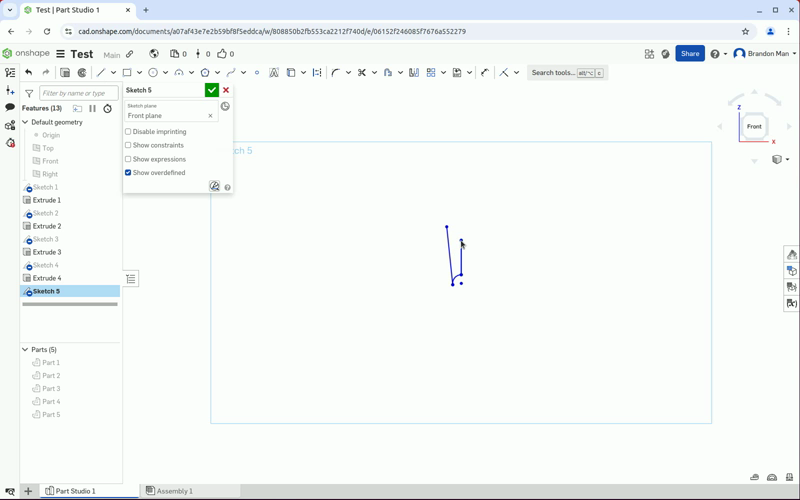
key(a)
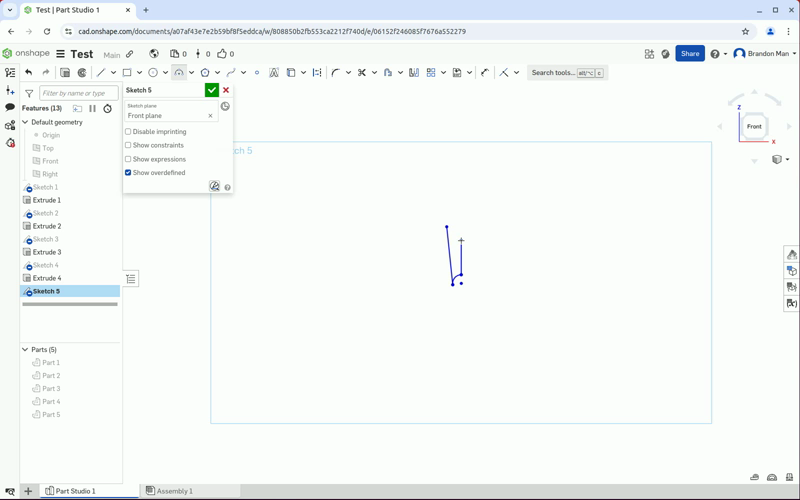
mouse_move(461, 240)
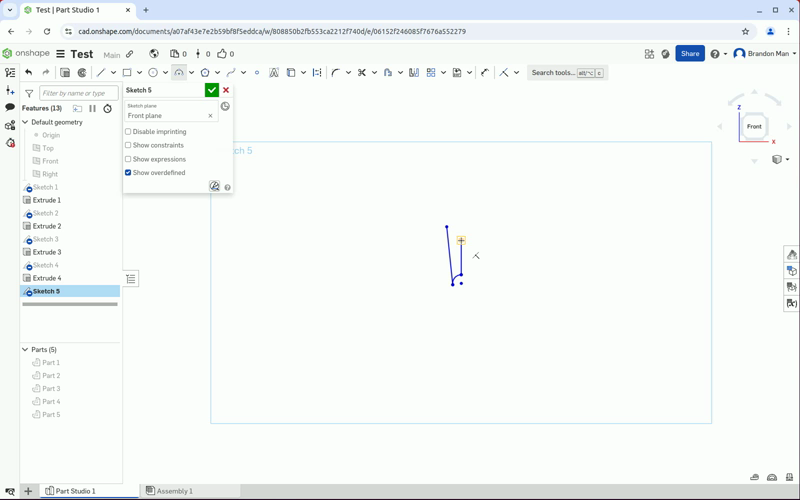
click(461, 240)
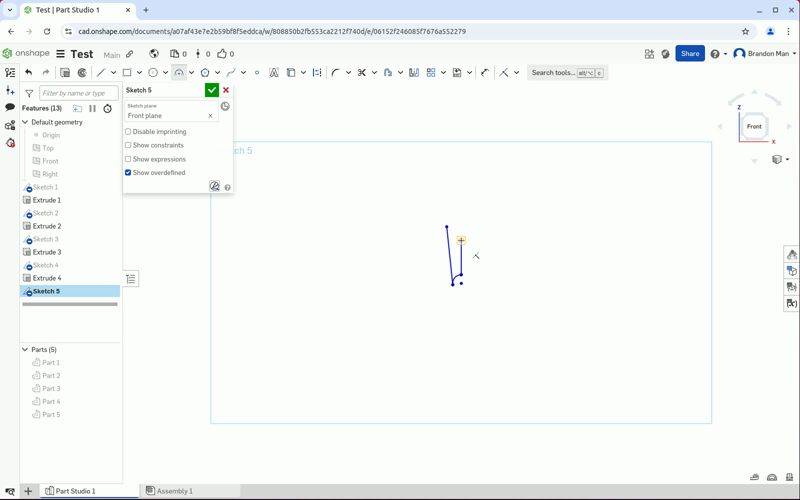
mouse_move(446, 226)
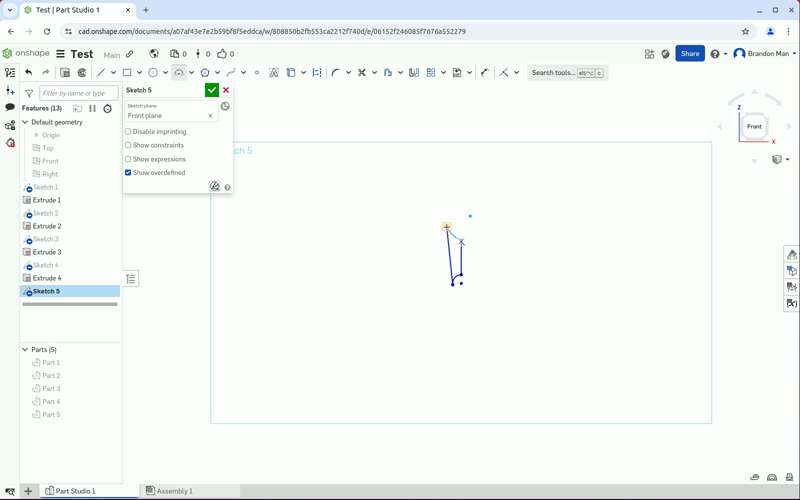
click(446, 226)
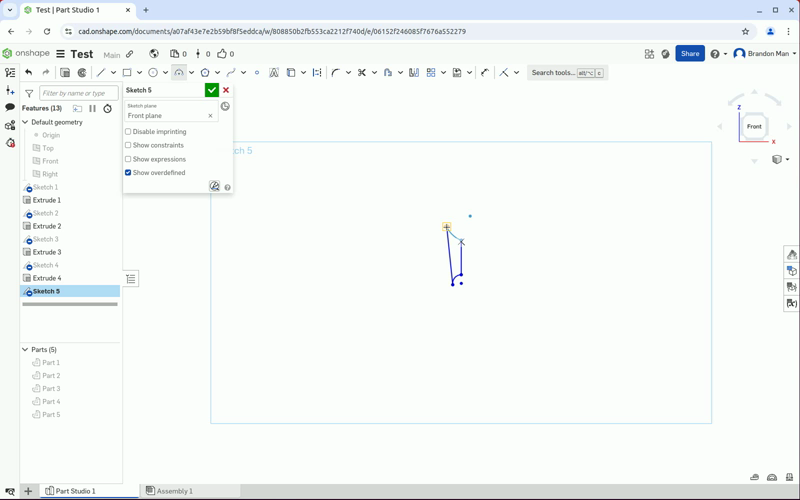
key_down(shift)
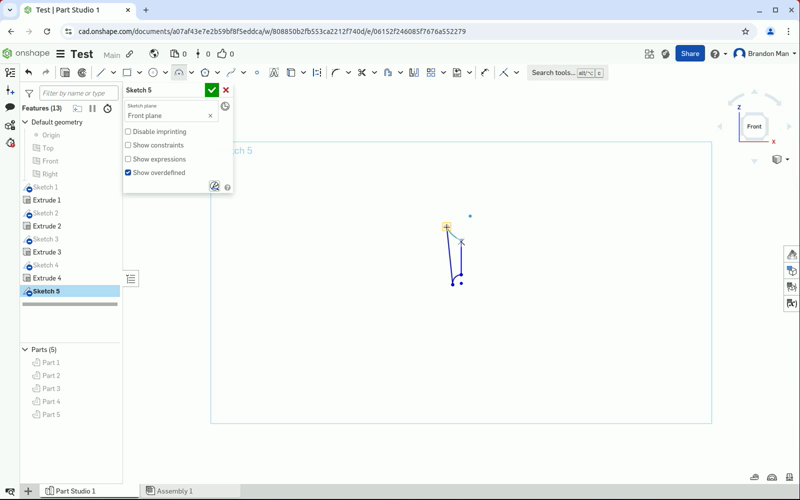
mouse_move(451, 236)
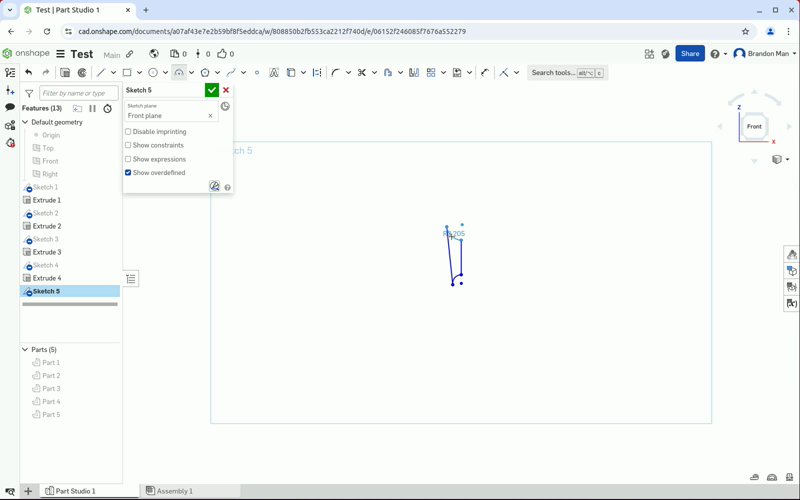
click(451, 236)
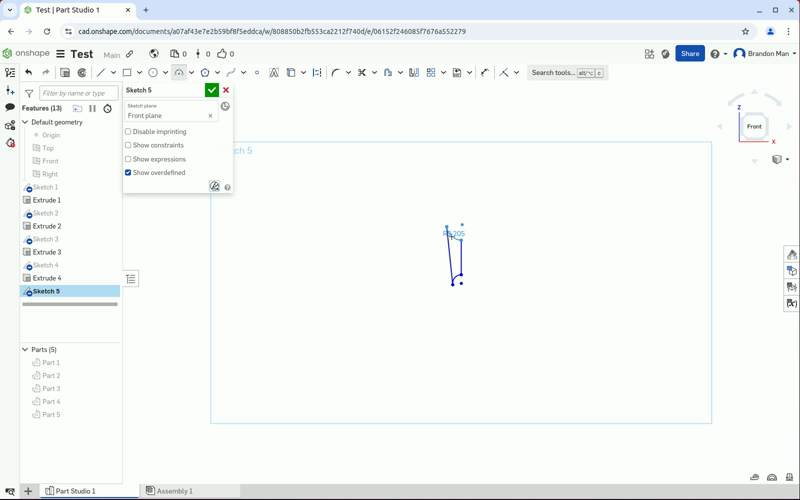
key_up(shift)
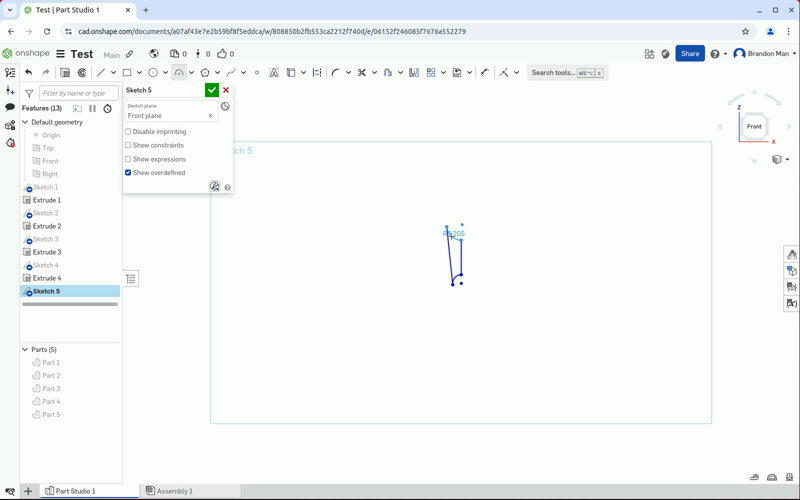
key(esc)
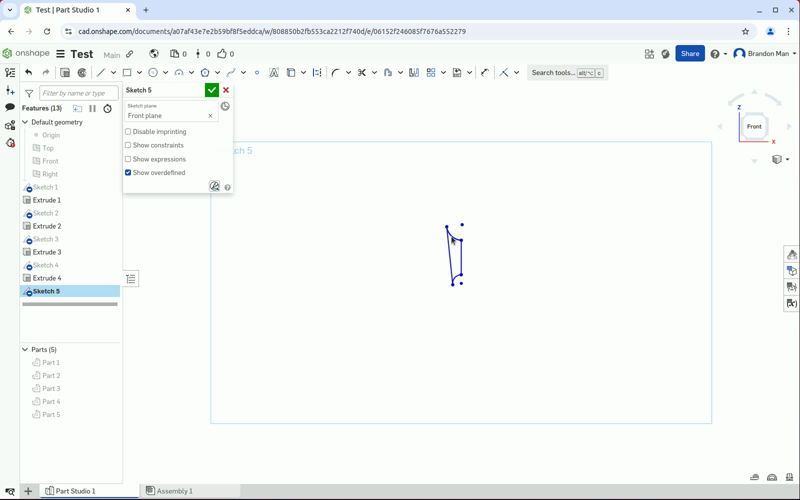
mouse_move(460, 250)
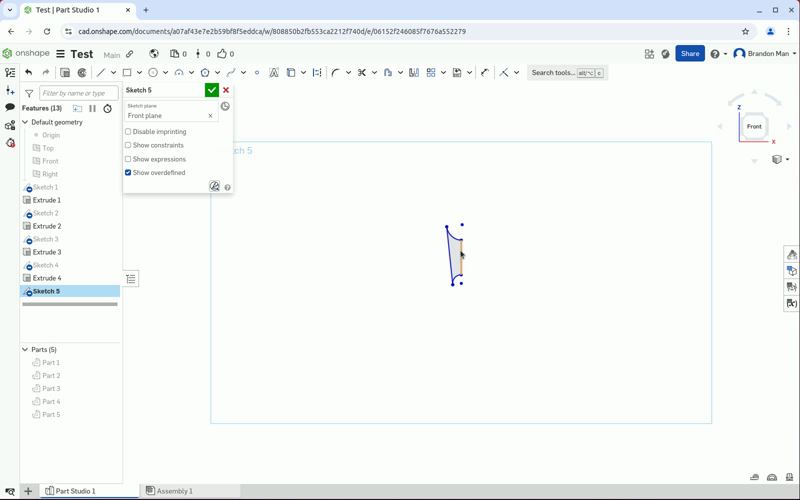
scroll(6)
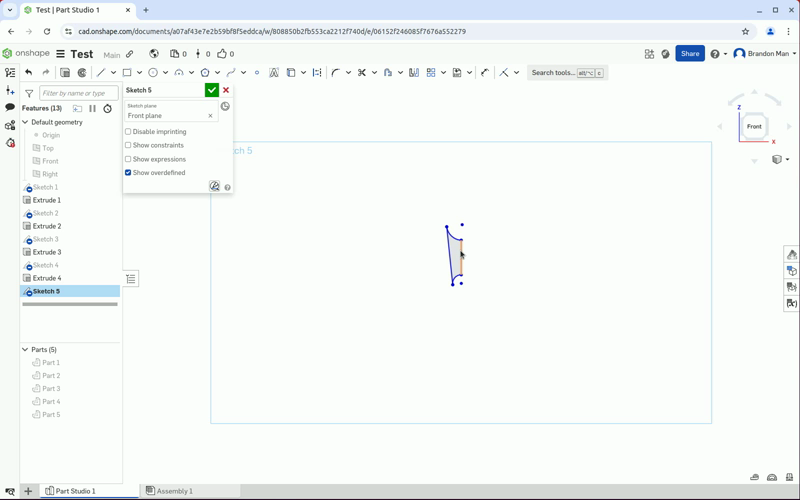
scroll(6)
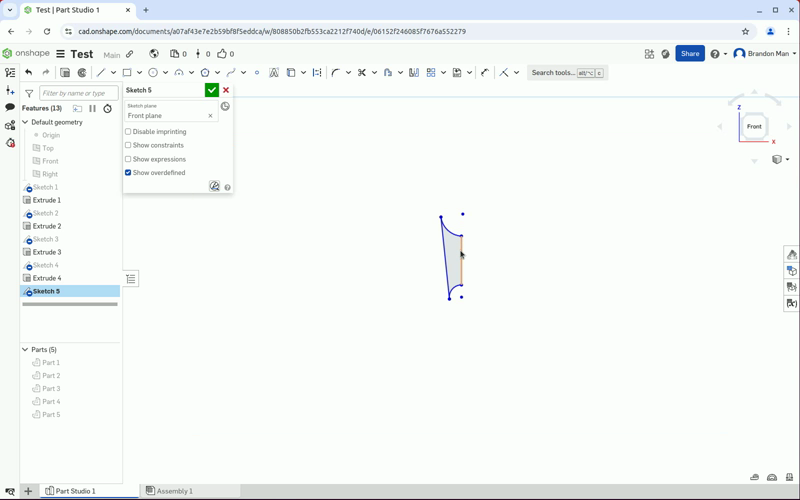
scroll(6)
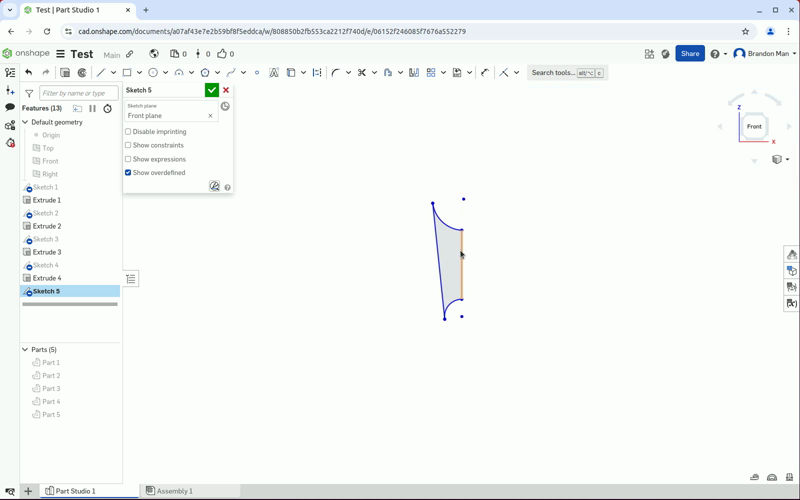
scroll(6)
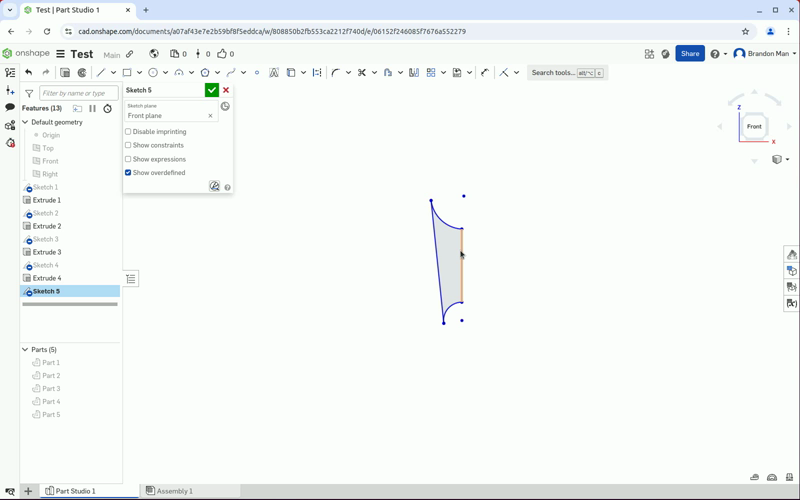
scroll(6)
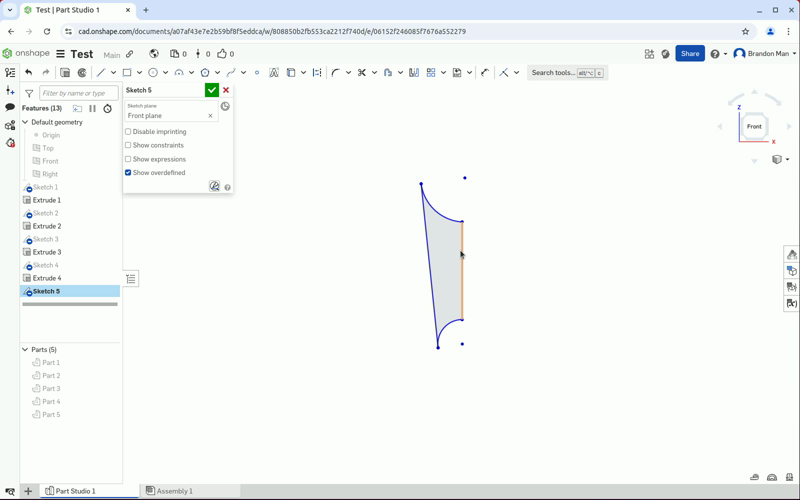
scroll(6)
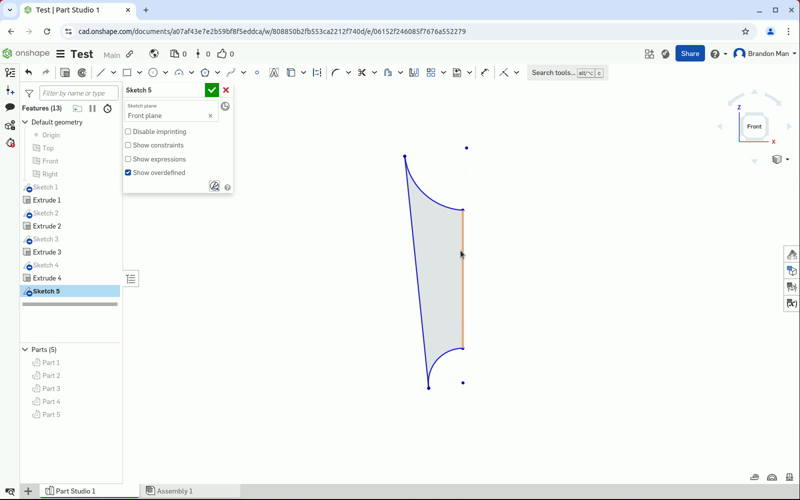
scroll(6)
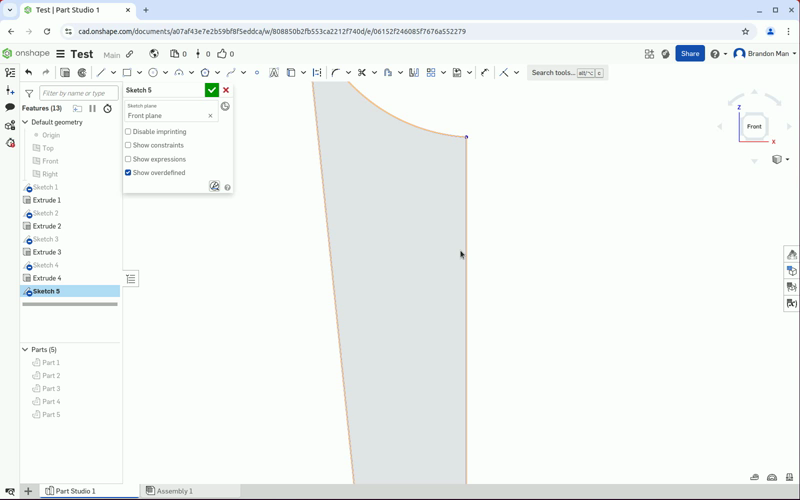
click(460, 250)
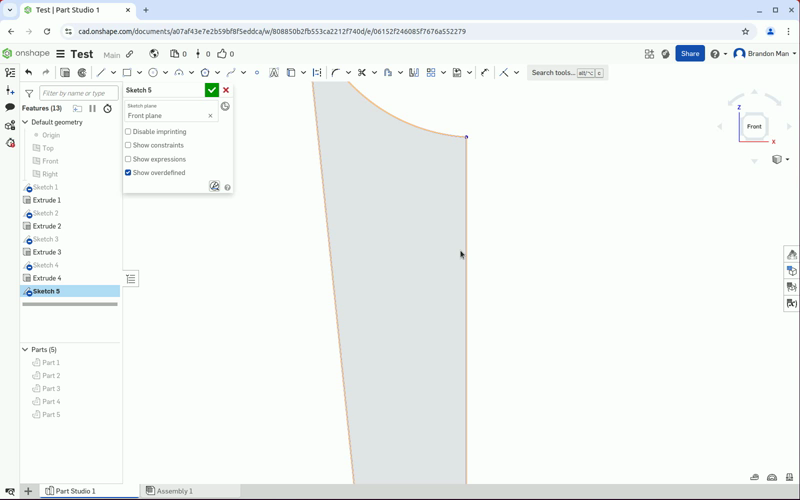
scroll(-6)
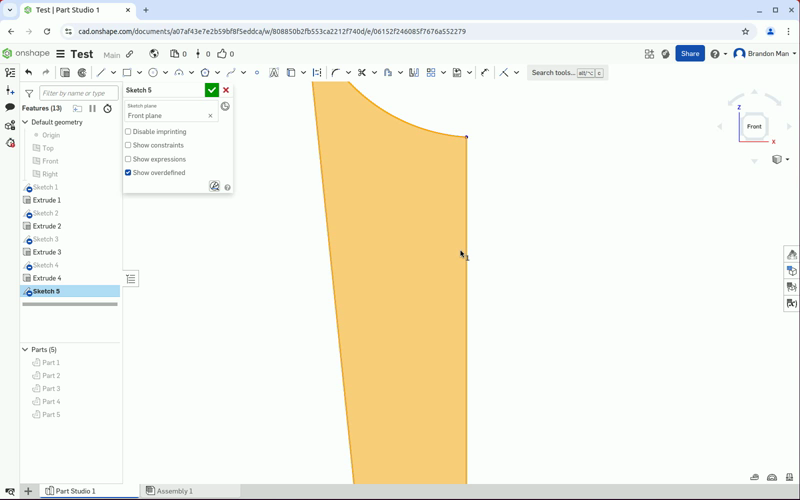
scroll(-6)
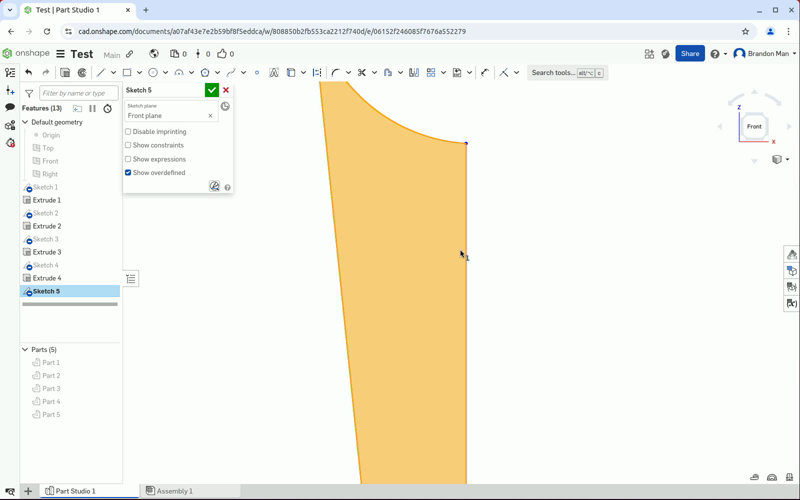
scroll(-6)
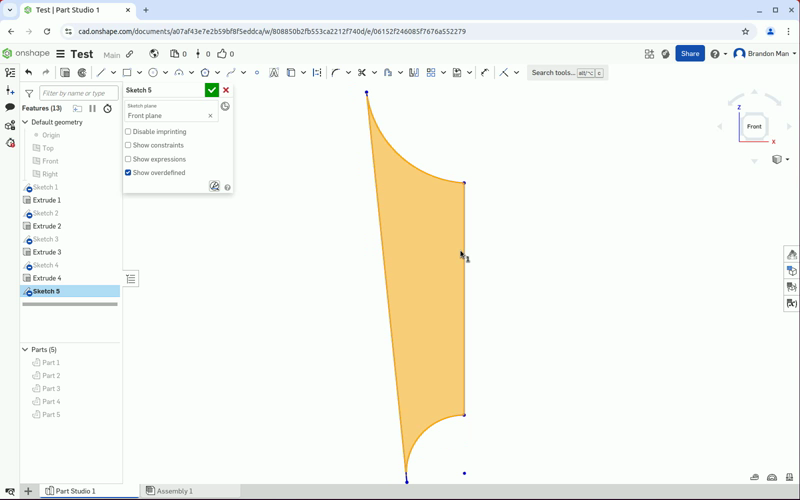
scroll(-6)
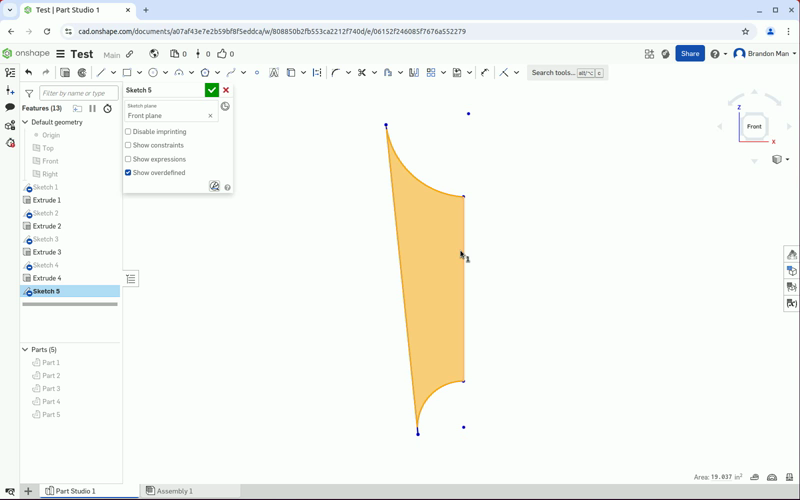
scroll(-6)
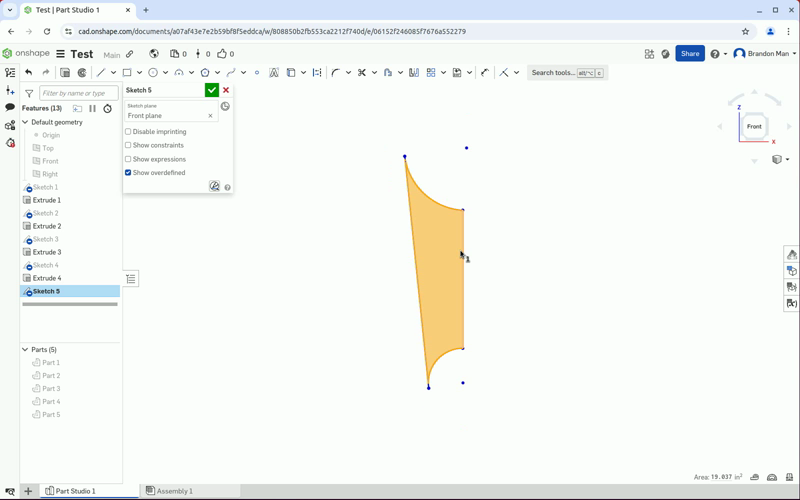
scroll(-6)
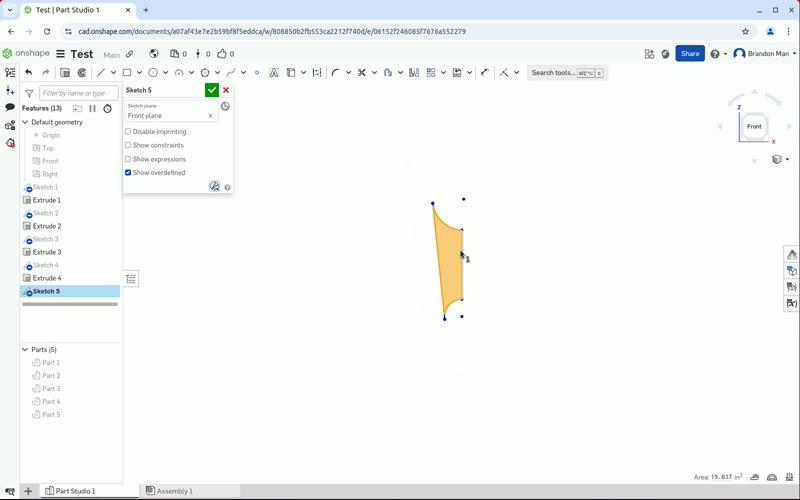
scroll(-6)
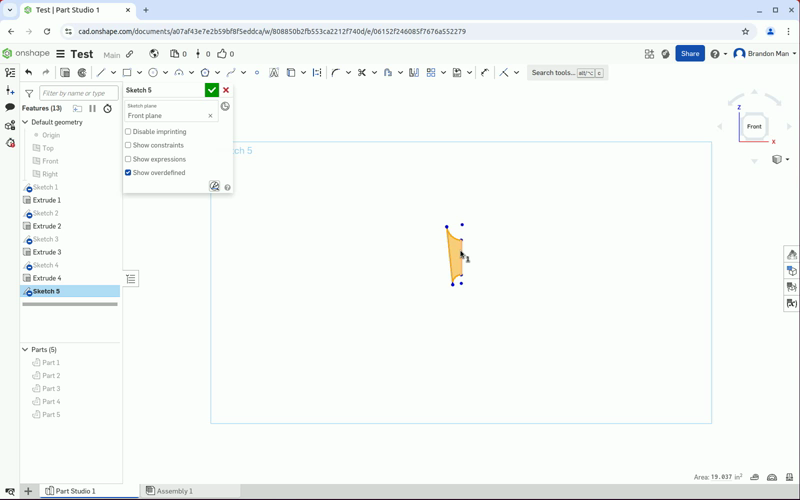
mouse_move(73, 352)
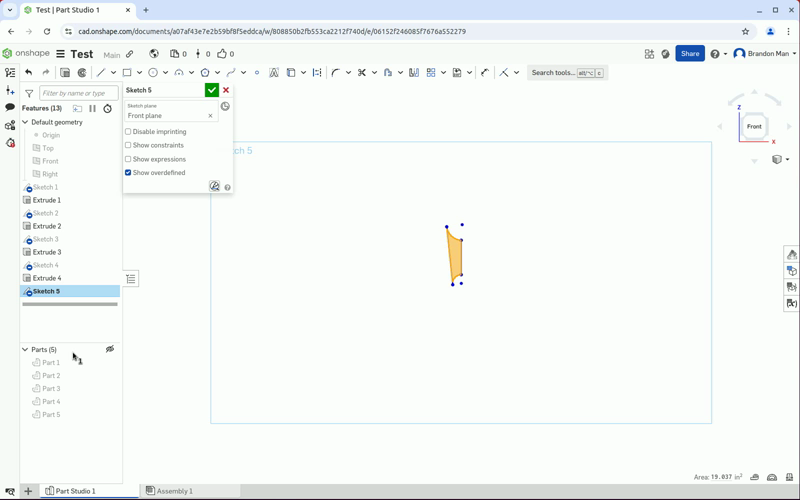
key(shift+y)
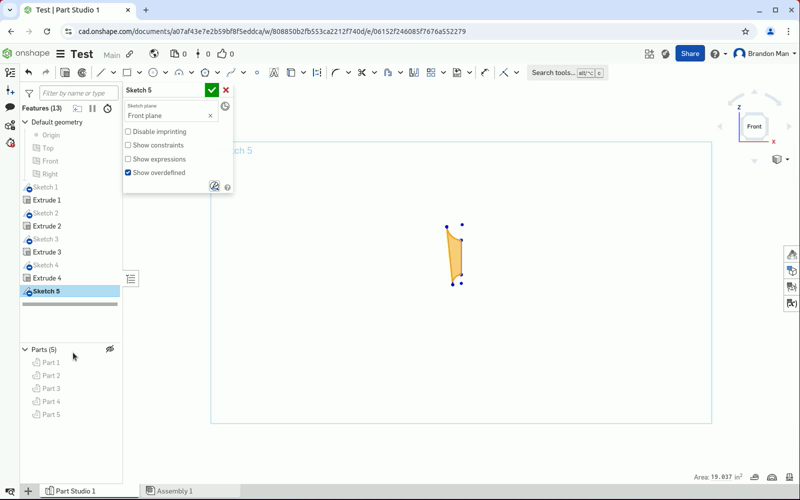
key(shift+e)
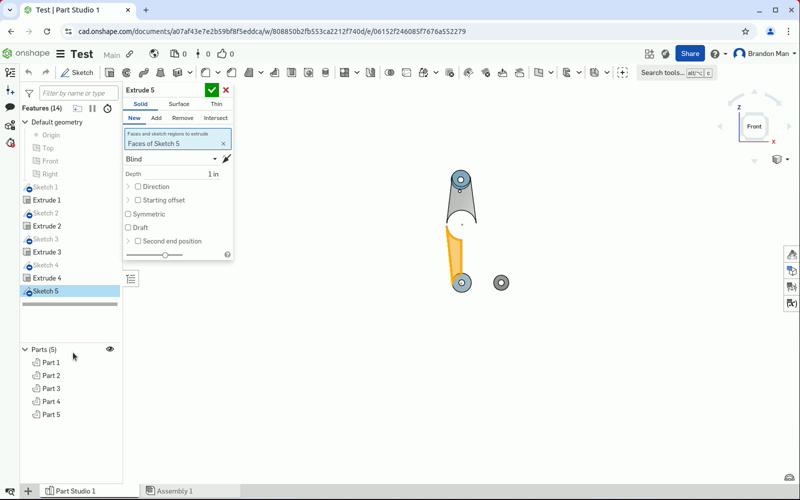
mouse_move(143, 106)
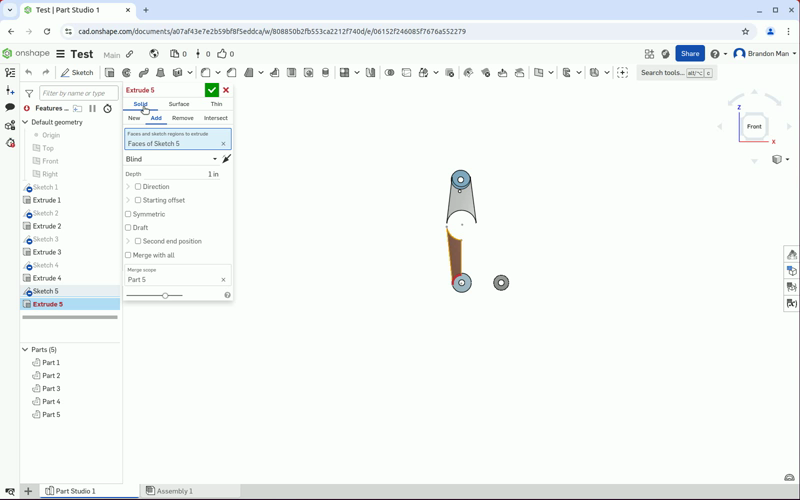
click(143, 106)
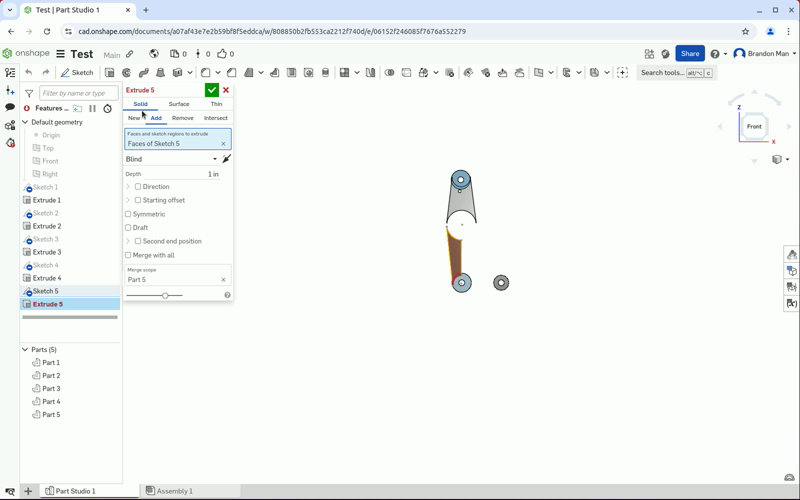
mouse_move(137, 120)
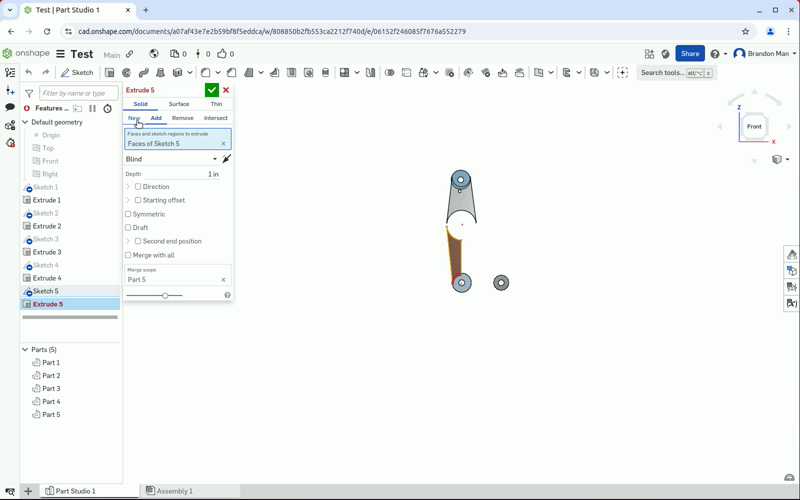
click(137, 120)
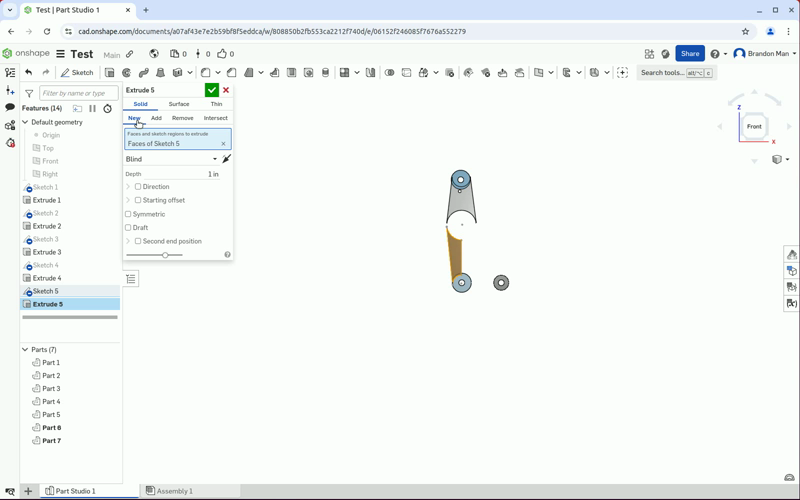
key(tab, 4)
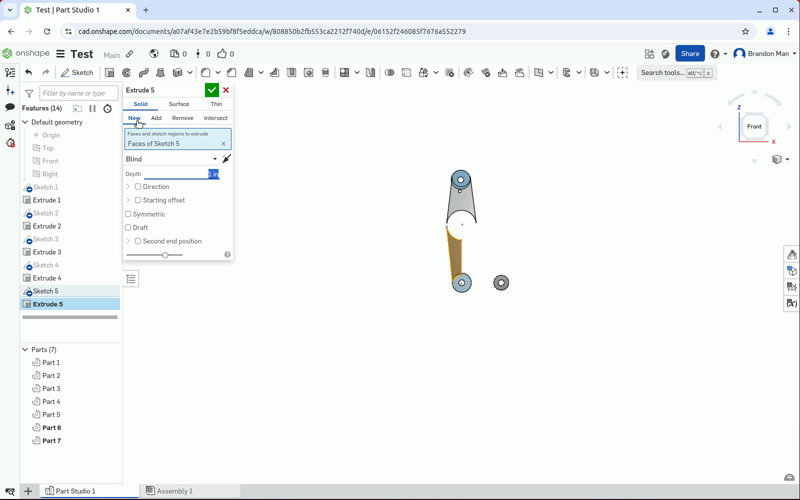
text(0.481)
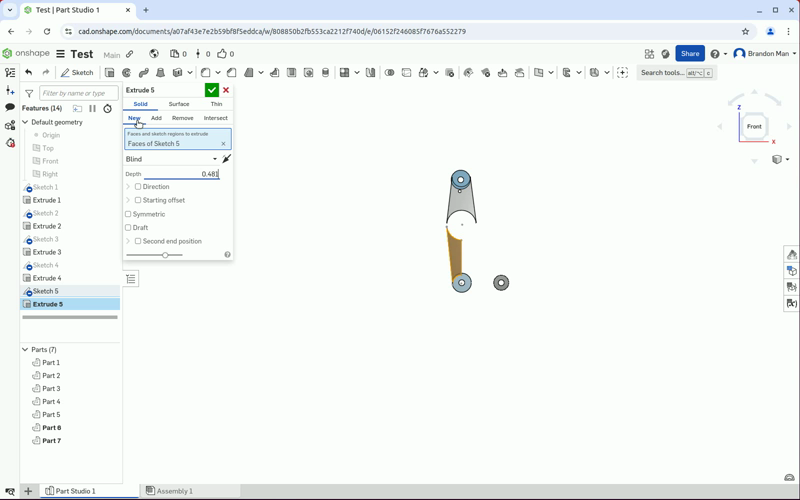
key(enter)
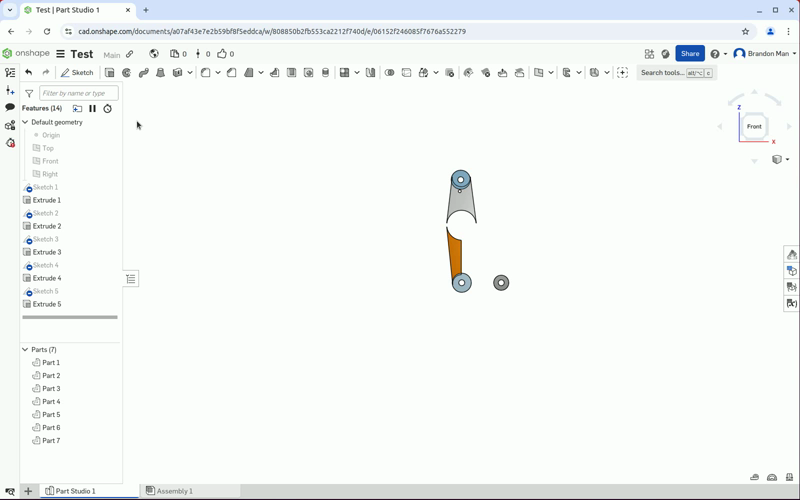
key(shift+h)
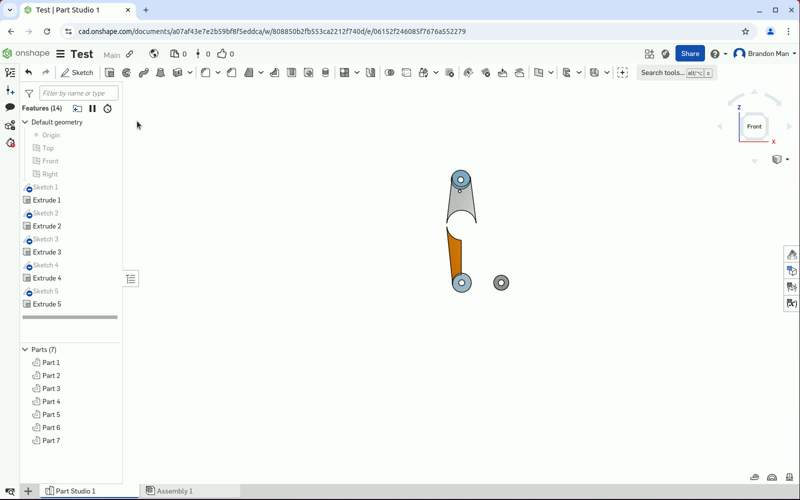
key(shift+h)
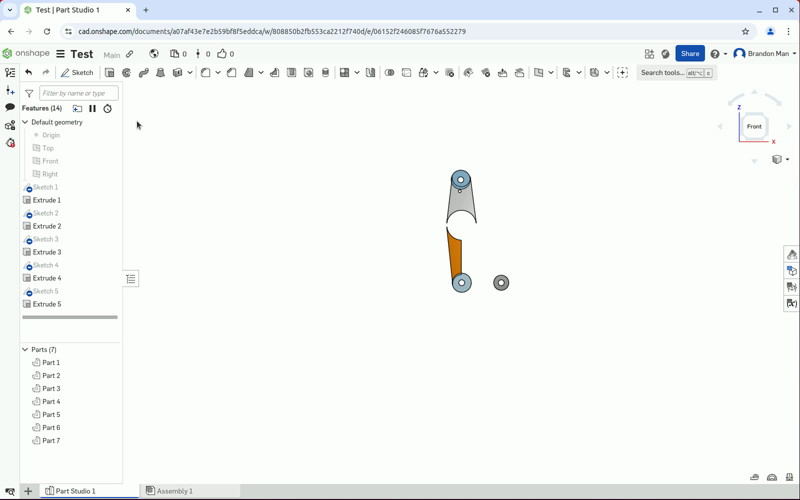
mouse_move(73, 189)
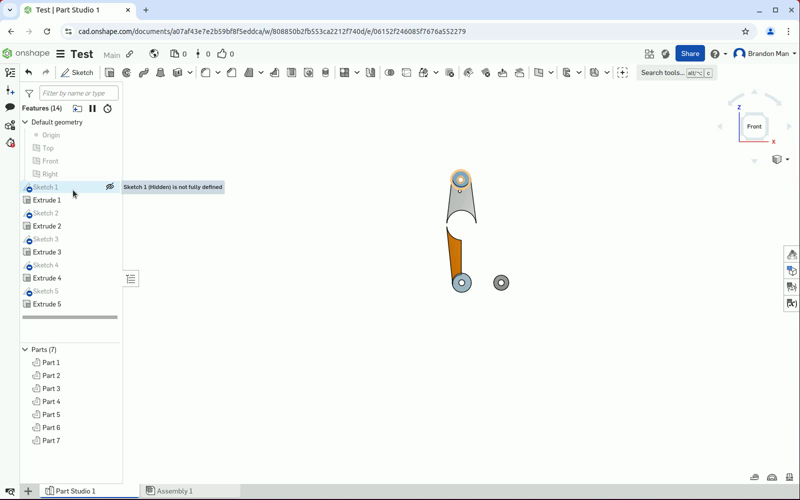
click(73, 189)
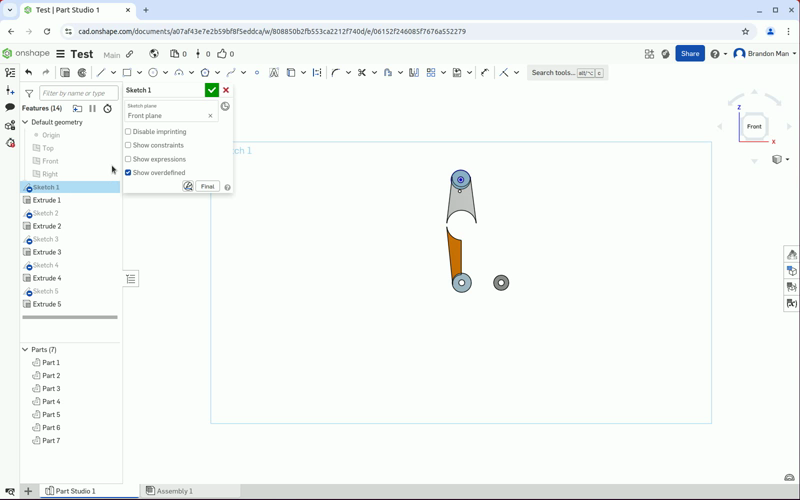
mouse_move(229, 92)
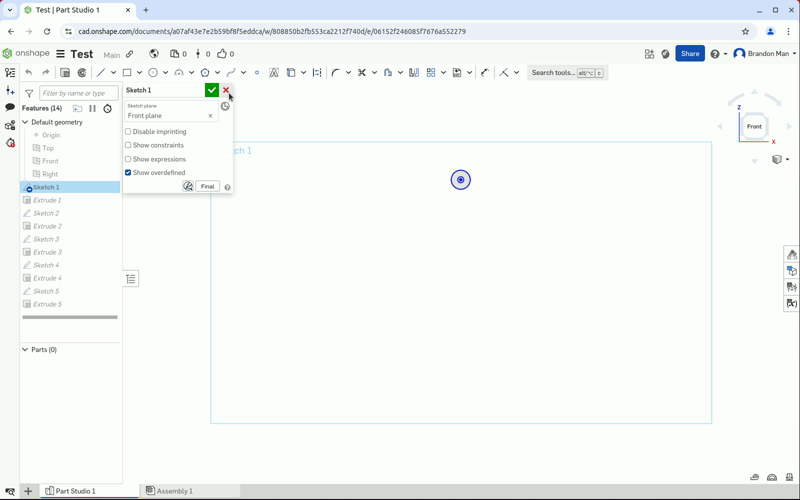
click(229, 92)
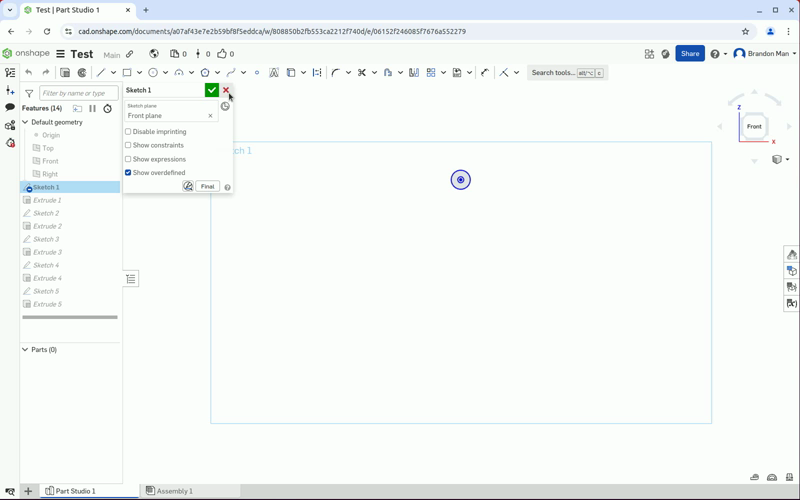
key(shift+s)
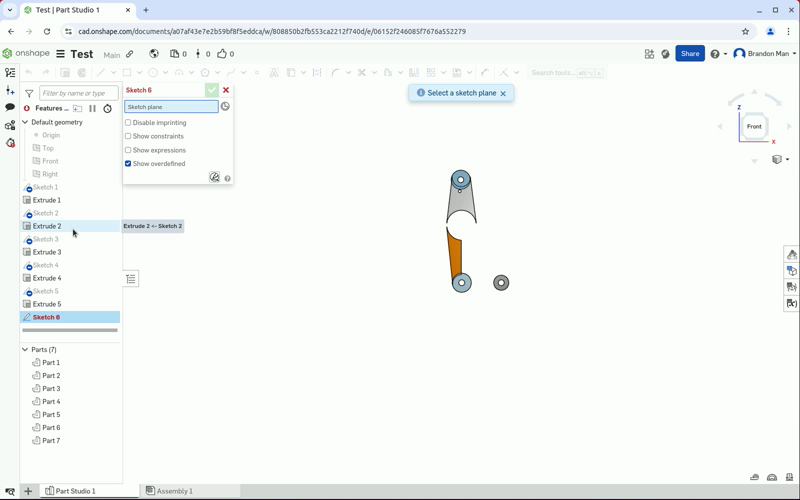
scroll(3)
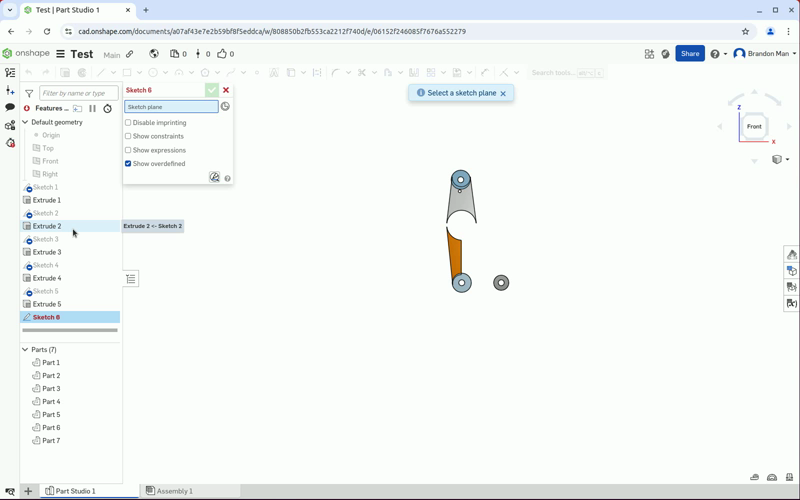
mouse_move(73, 163)
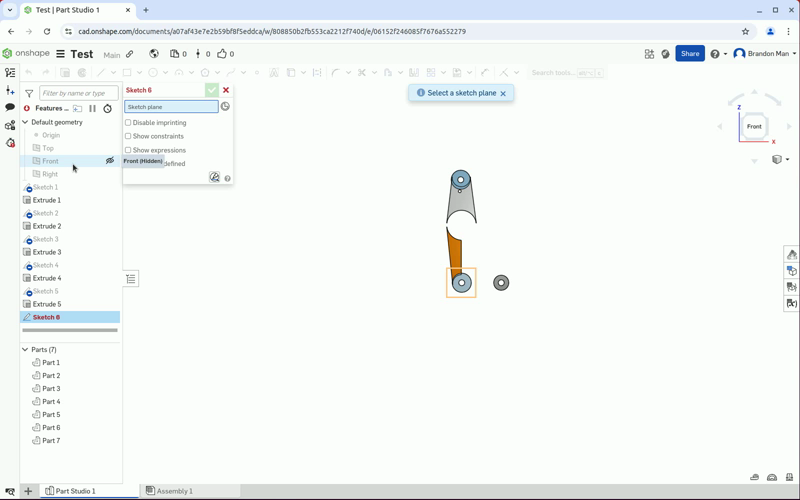
click(73, 163)
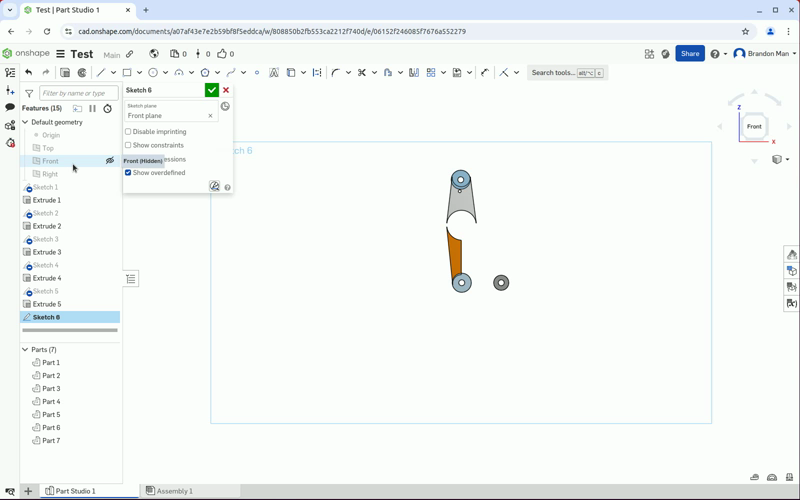
mouse_move(73, 352)
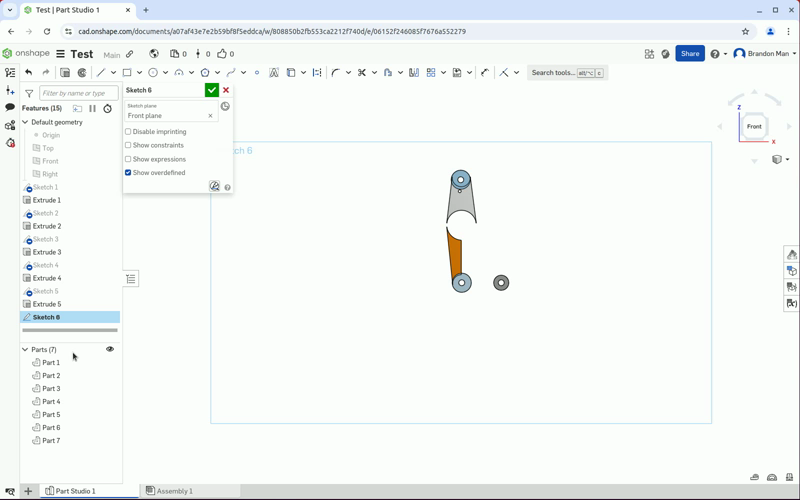
key(y)
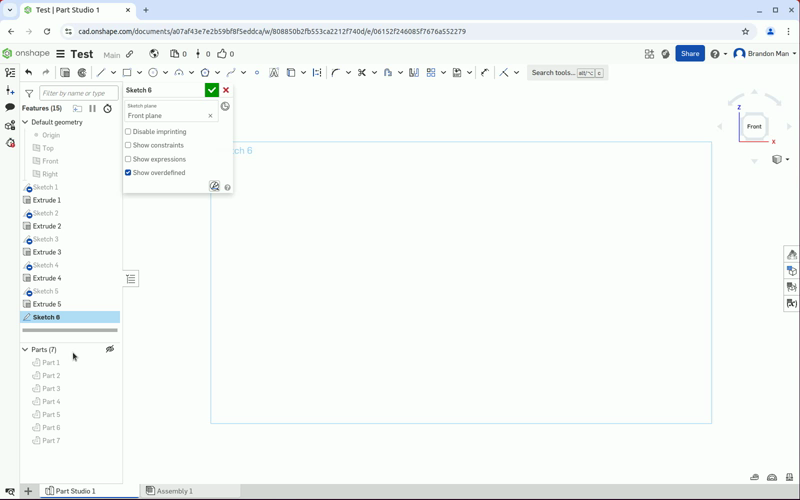
key(a)
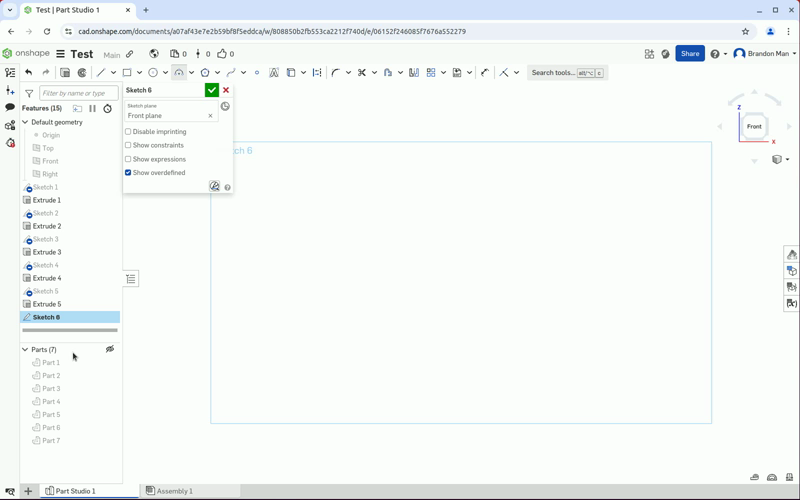
key_down(shift)
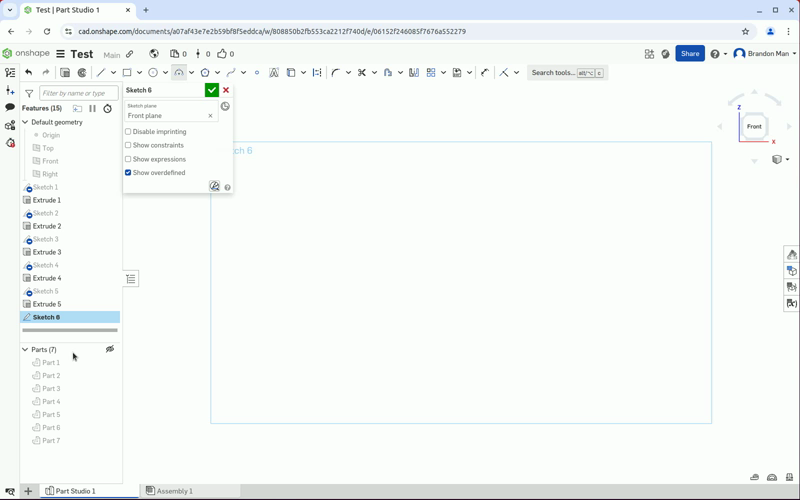
mouse_move(460, 274)
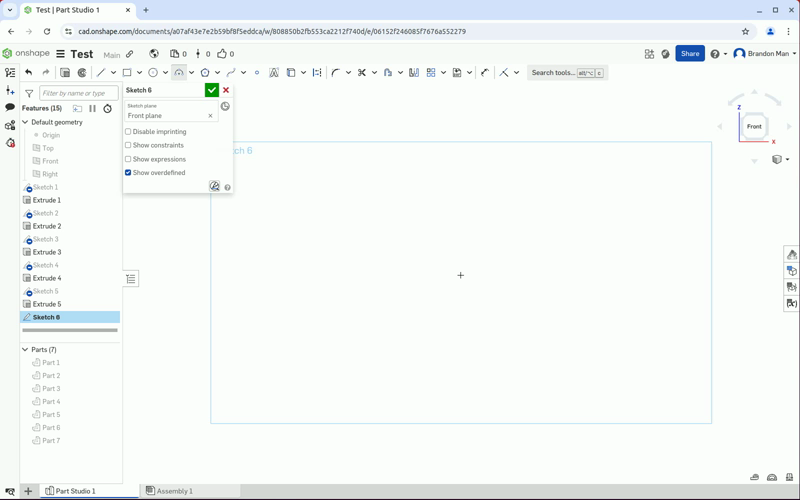
click(460, 274)
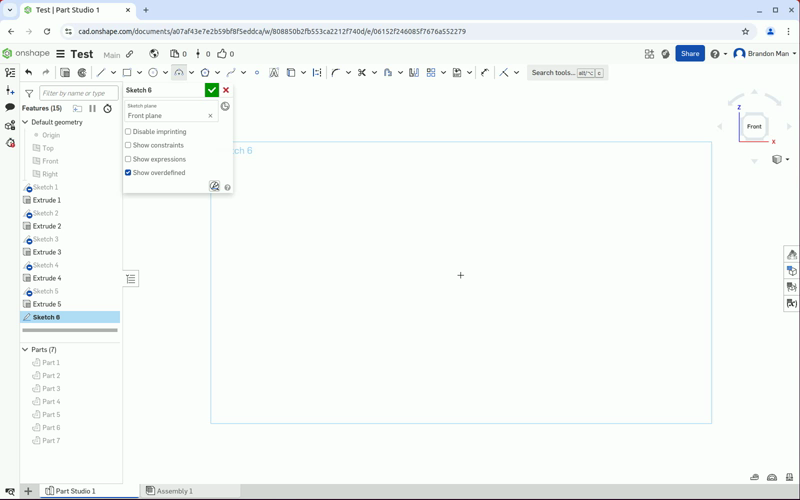
key_up(shift)
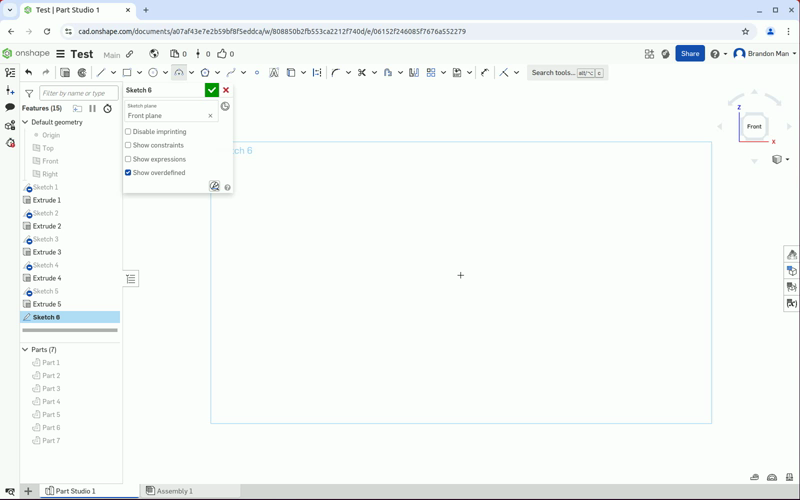
key_down(shift)
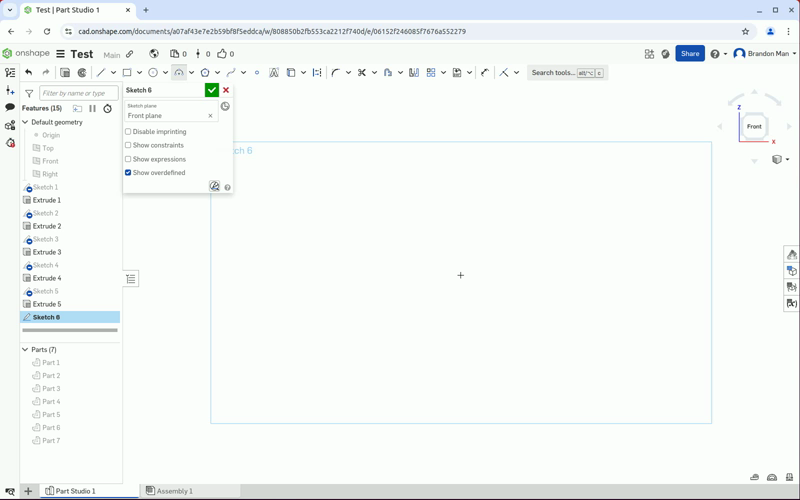
mouse_move(461, 292)
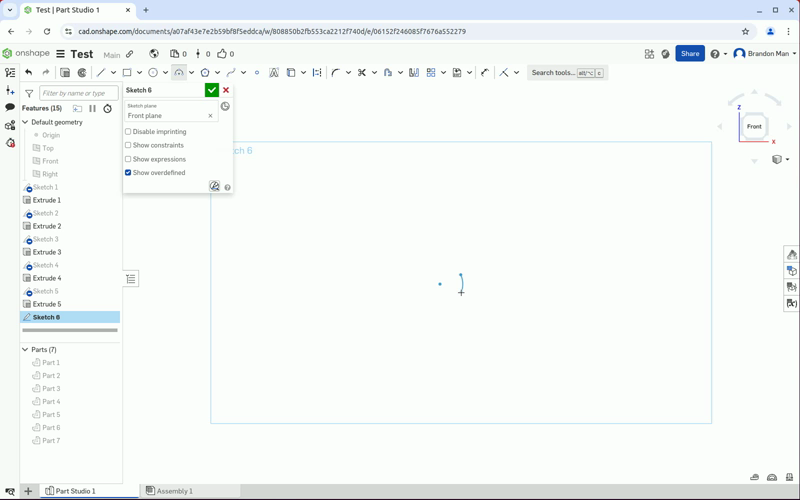
click(461, 292)
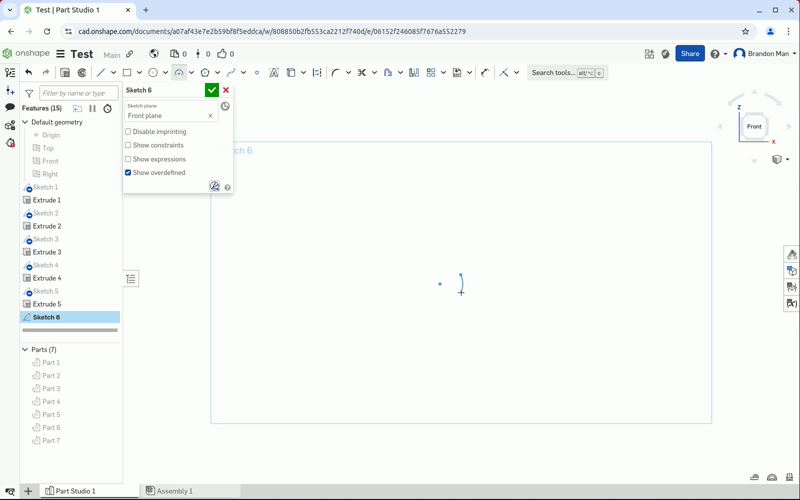
mouse_move(469, 283)
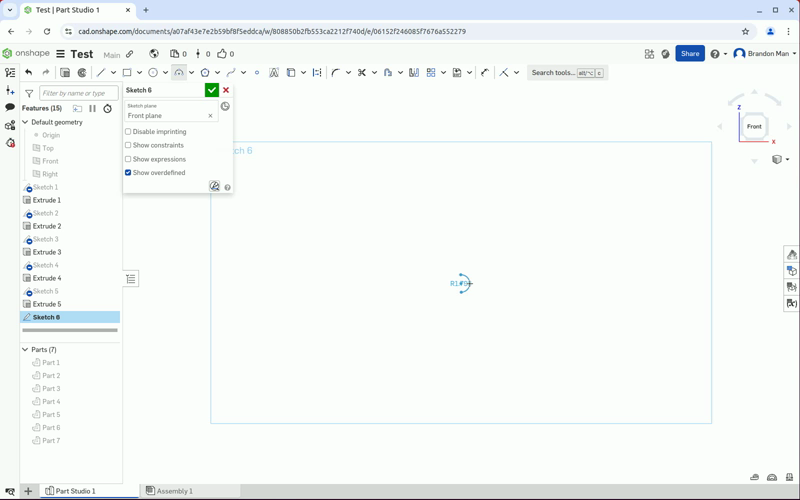
click(469, 283)
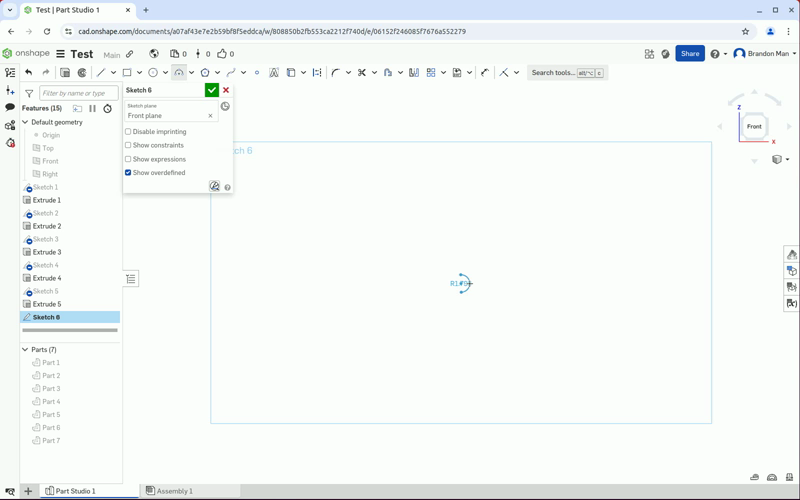
key_up(shift)
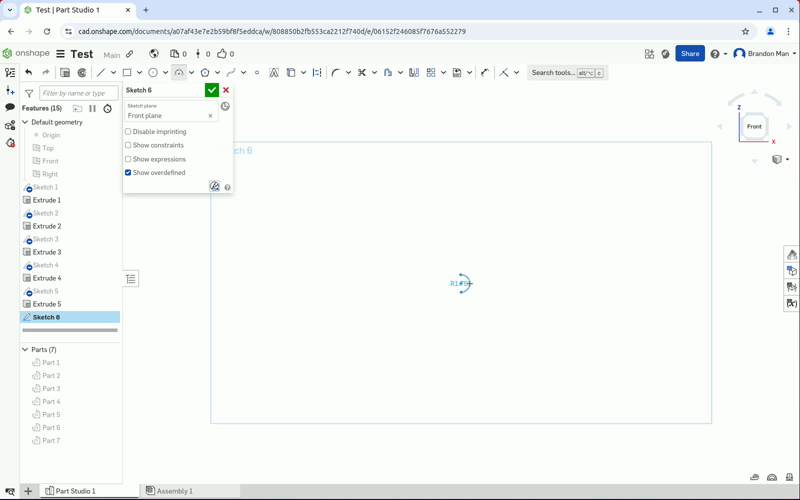
key(esc)
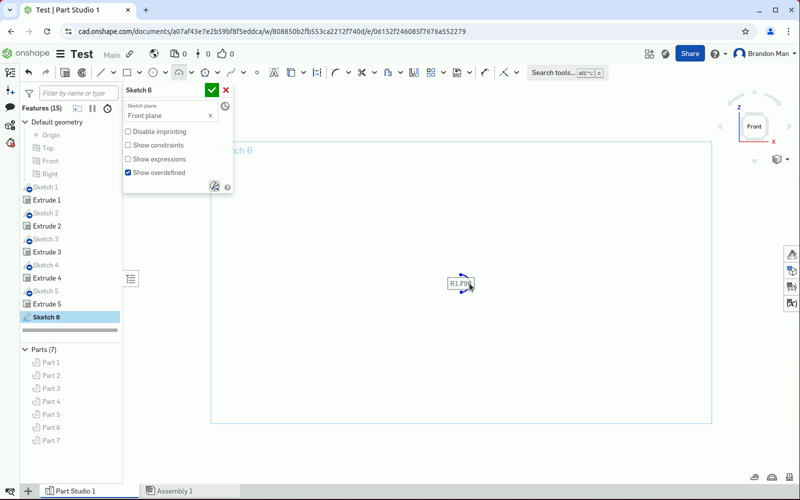
key(l)
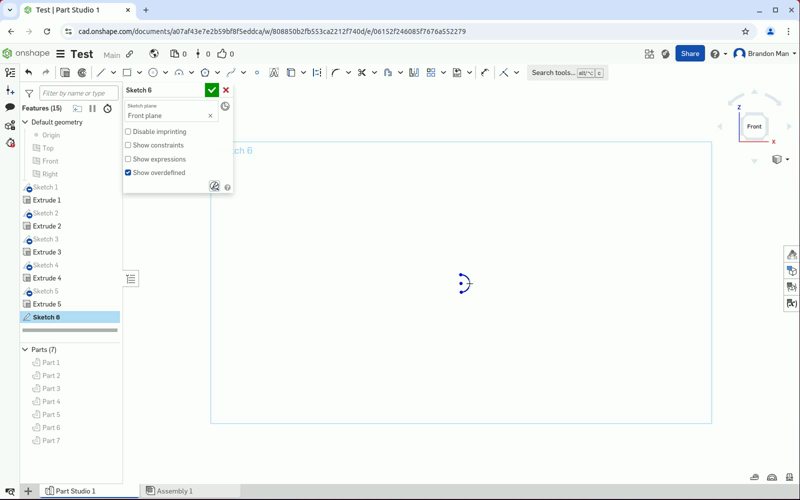
mouse_move(461, 292)
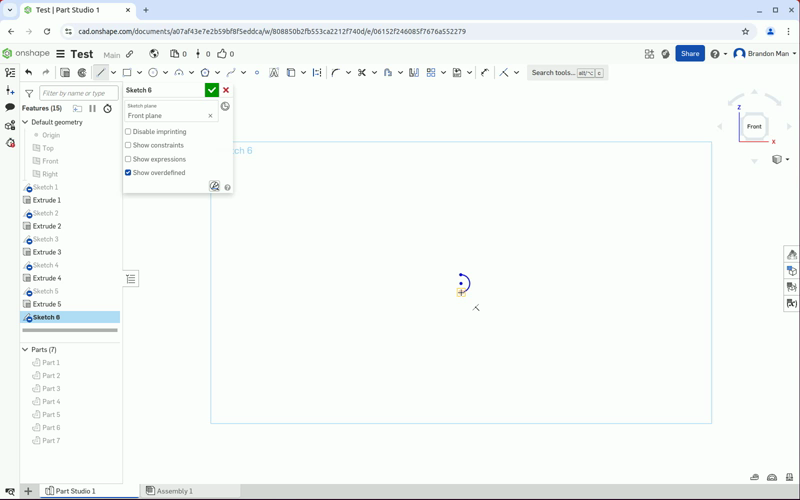
click(461, 292)
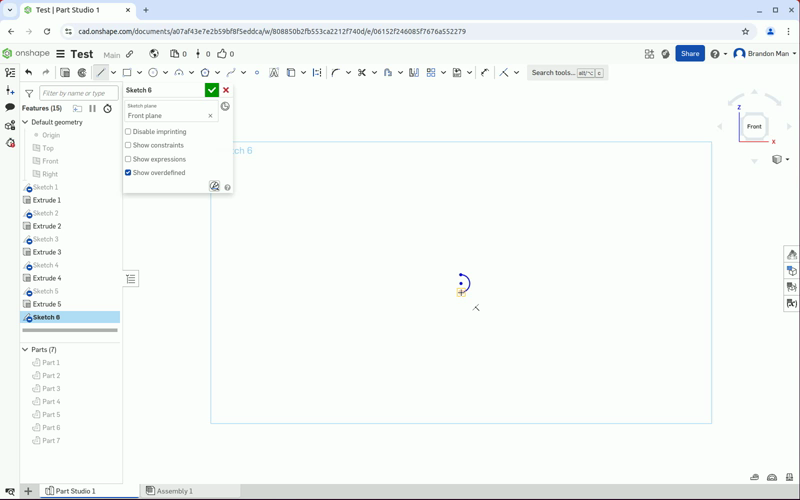
key_down(shift)
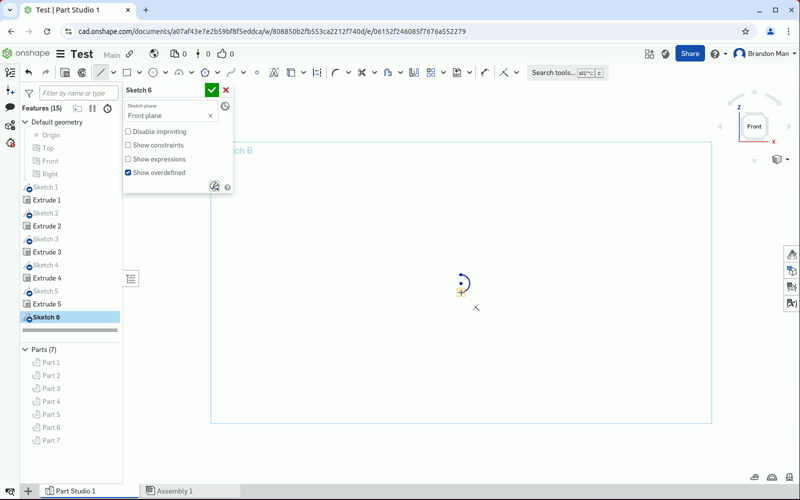
mouse_move(491, 292)
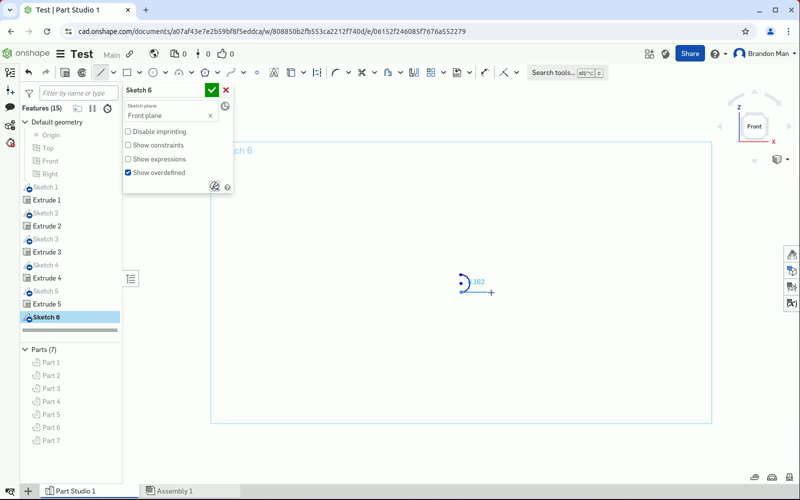
mouse_move(501, 290)
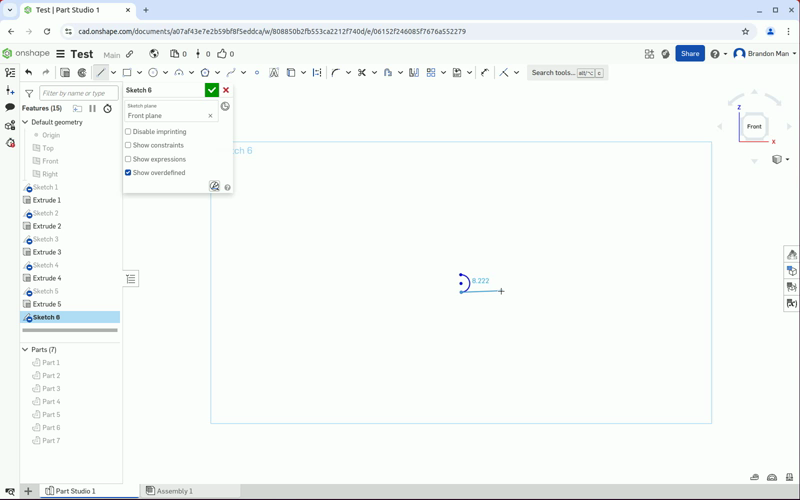
click(501, 290)
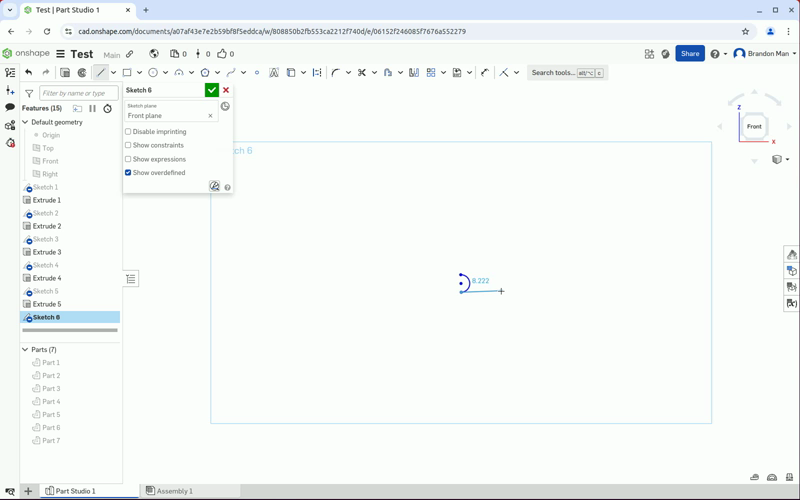
key_up(shift)
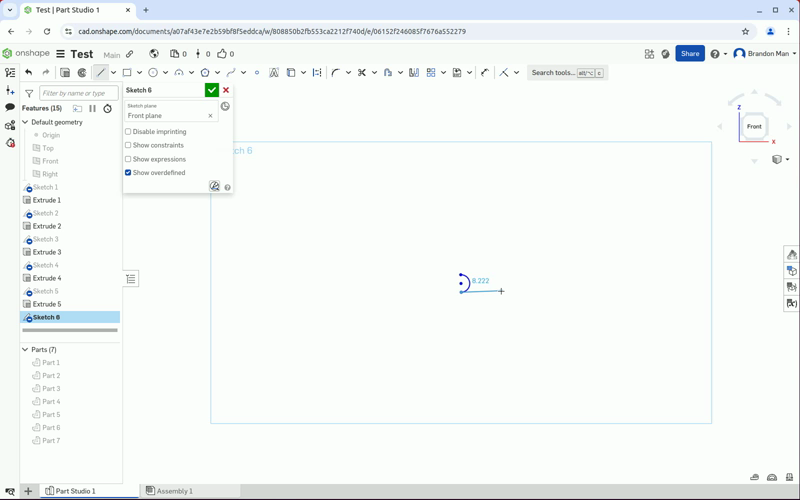
key(esc)
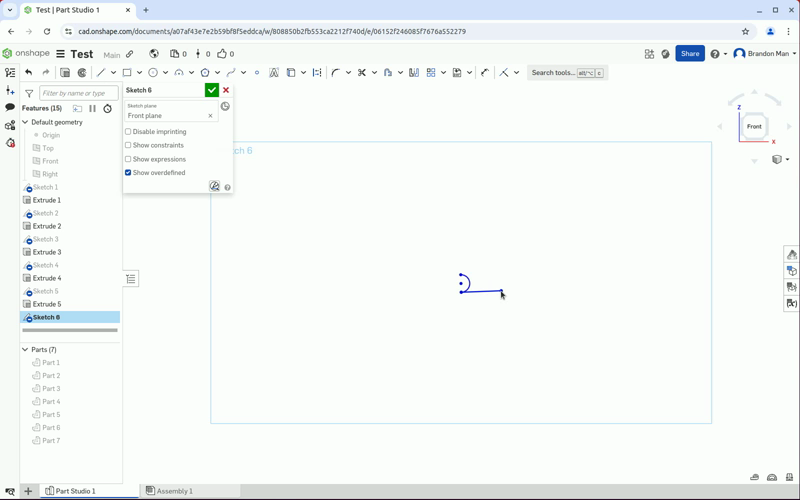
key(a)
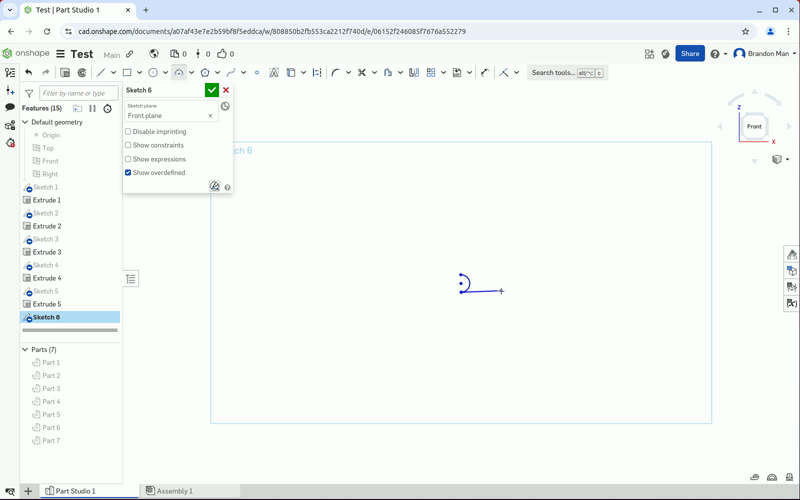
mouse_move(501, 290)
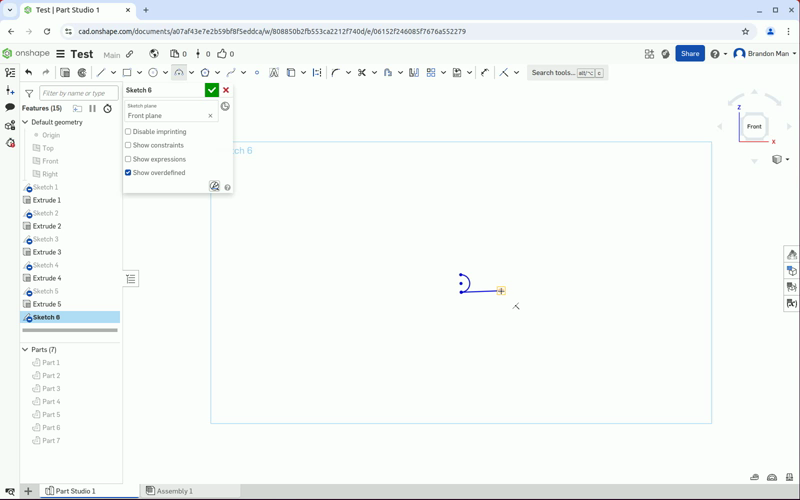
click(501, 290)
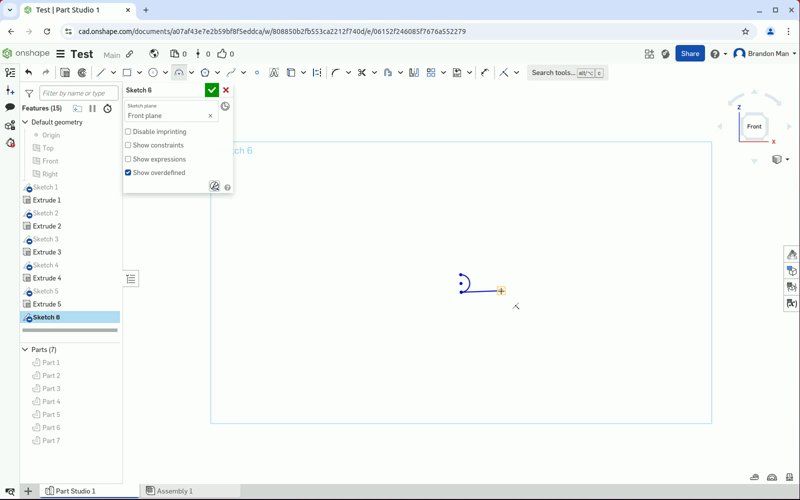
key_down(shift)
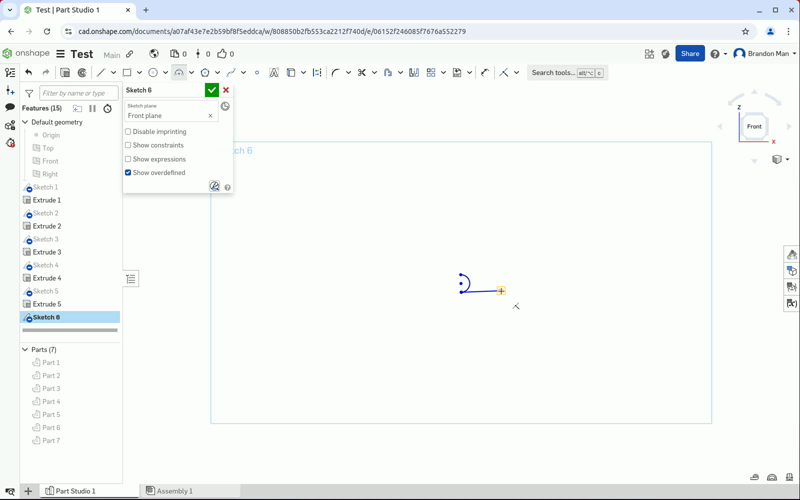
mouse_move(501, 276)
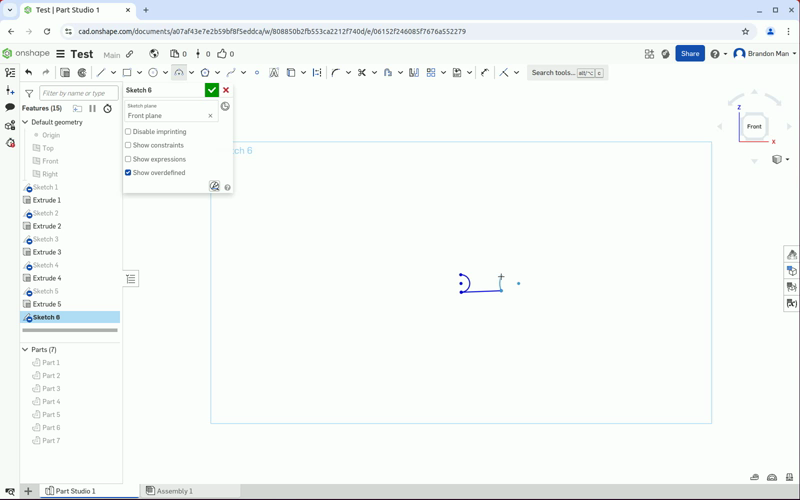
click(501, 276)
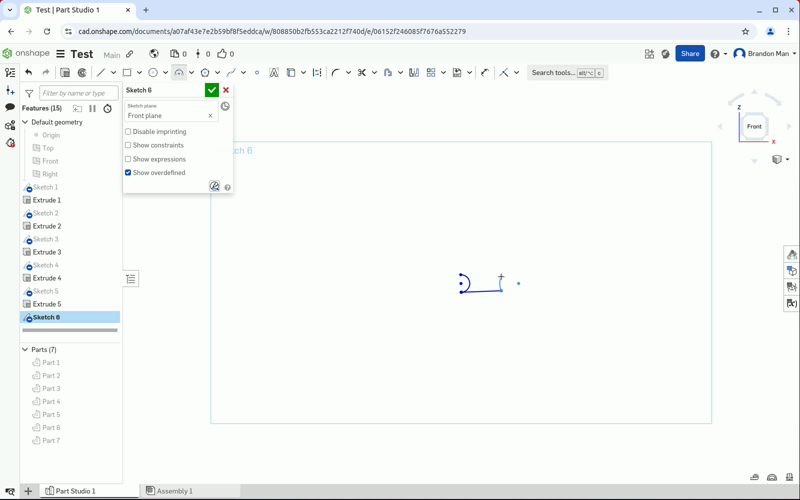
mouse_move(493, 283)
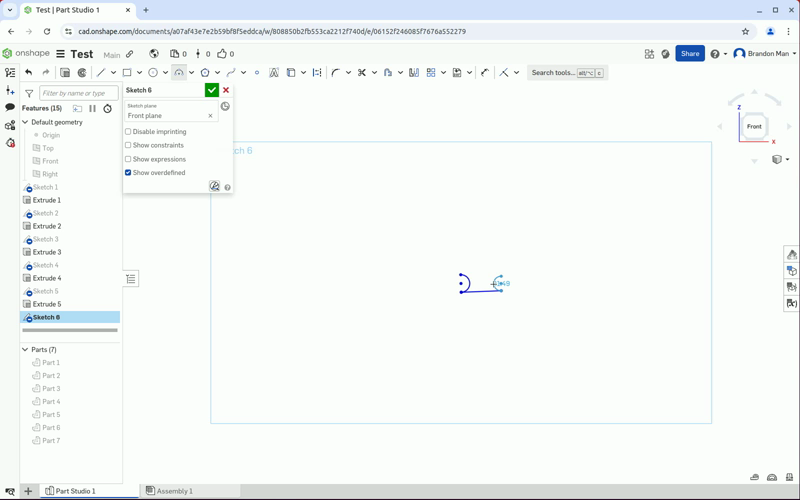
click(493, 283)
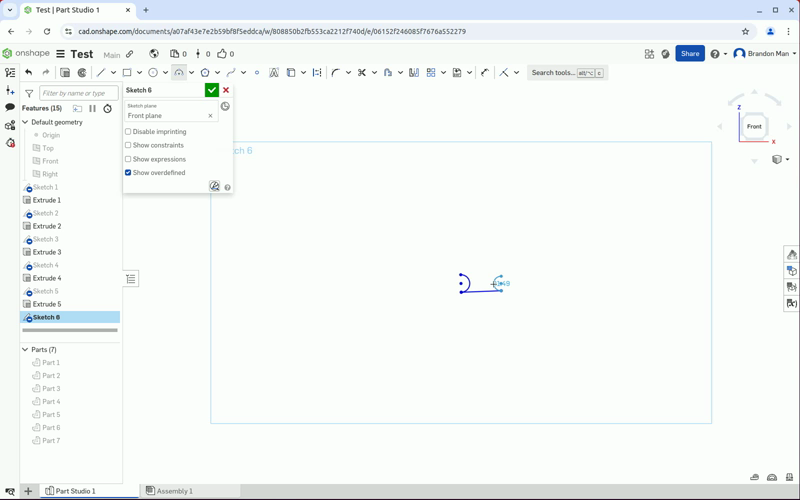
key_up(shift)
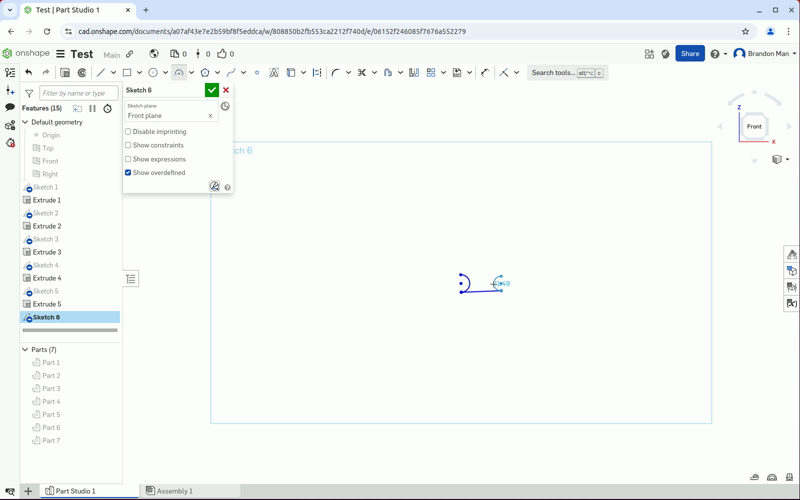
key(esc)
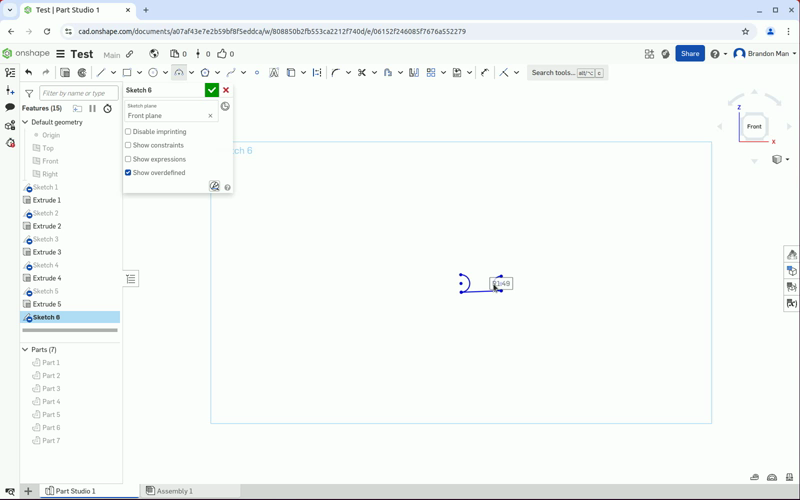
key(l)
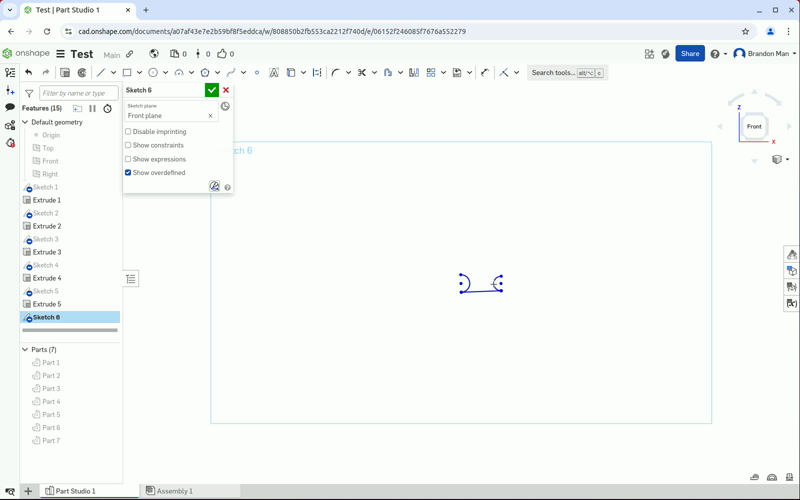
mouse_move(501, 276)
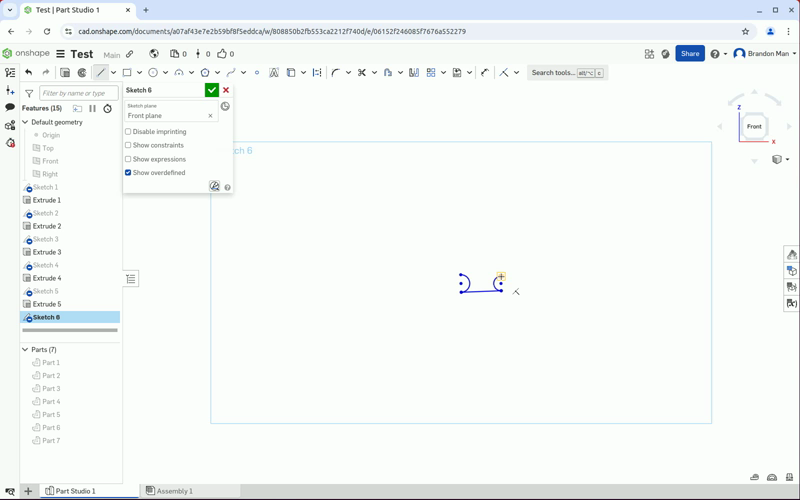
click(501, 276)
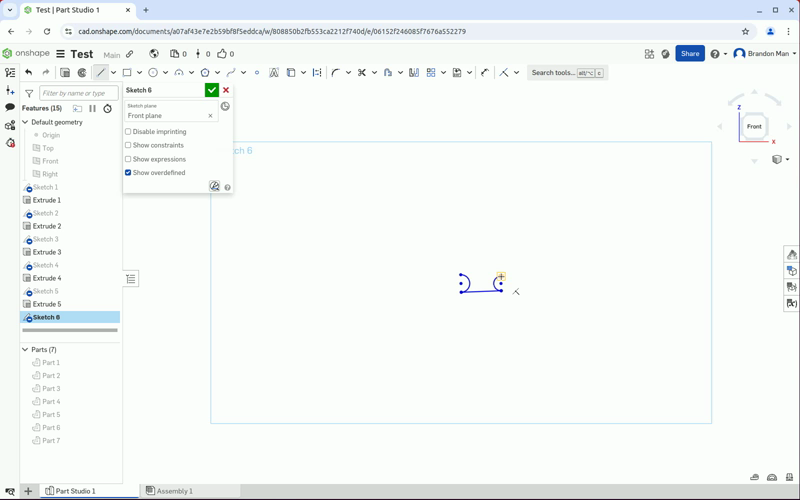
key_down(shift)
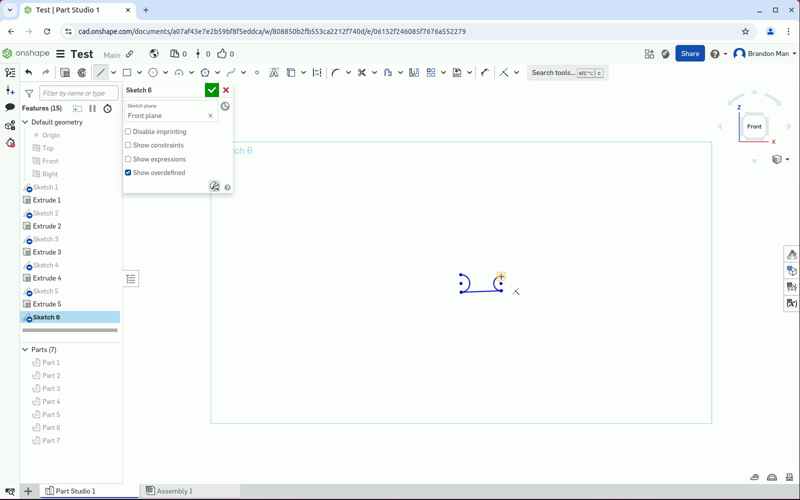
mouse_move(531, 276)
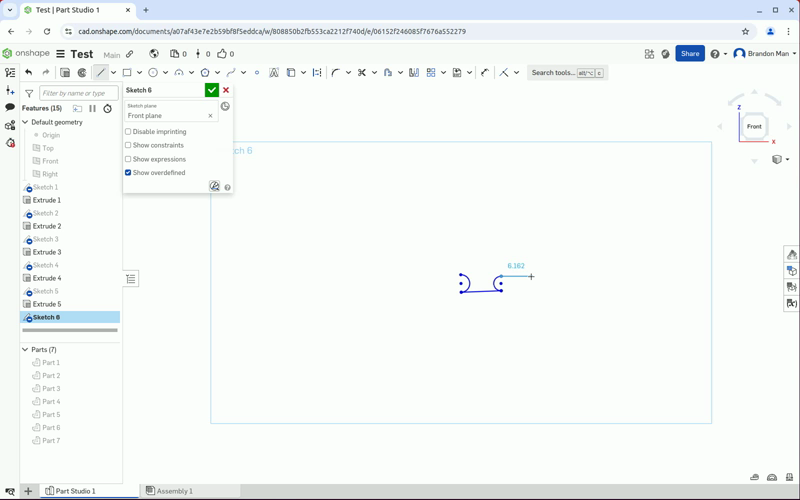
mouse_move(477, 275)
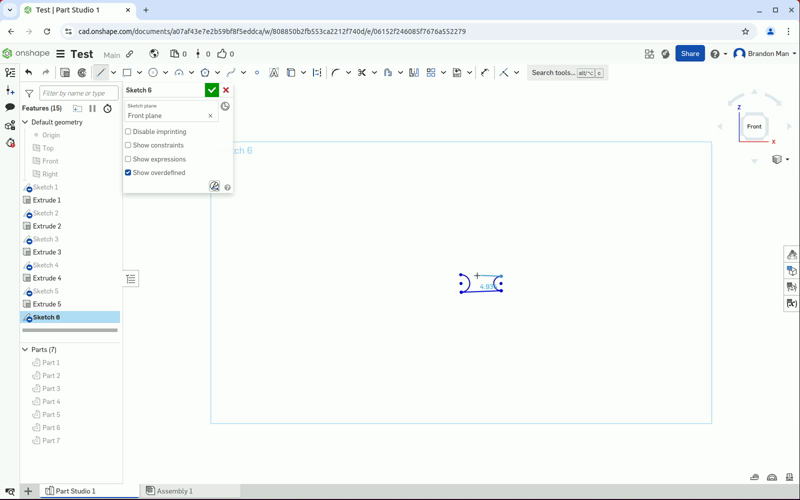
click(477, 275)
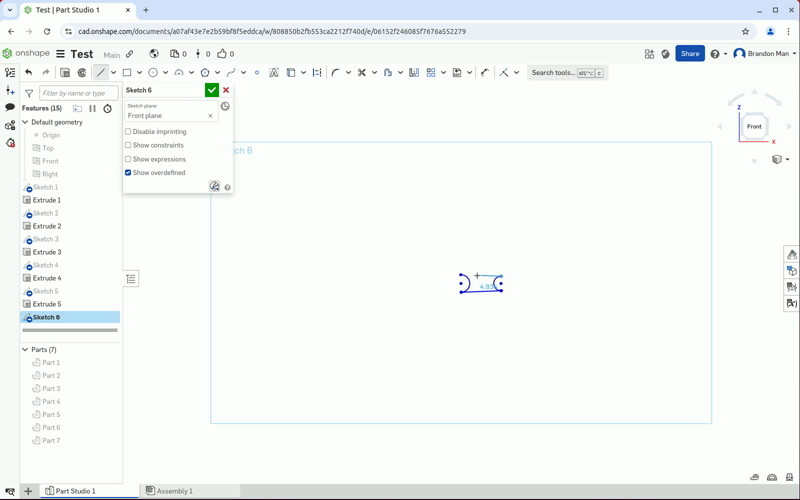
key_up(shift)
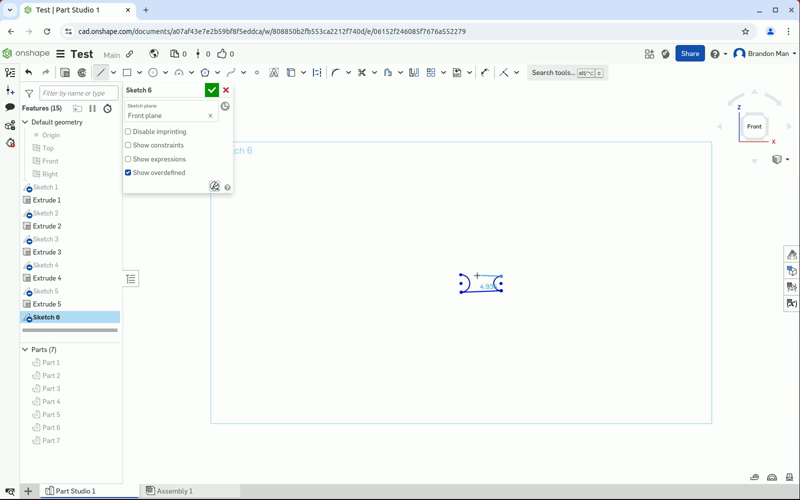
key(esc)
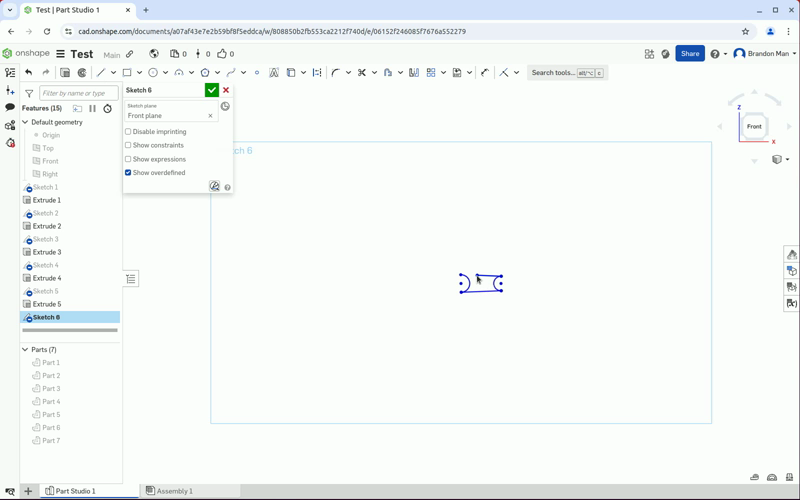
key(a)
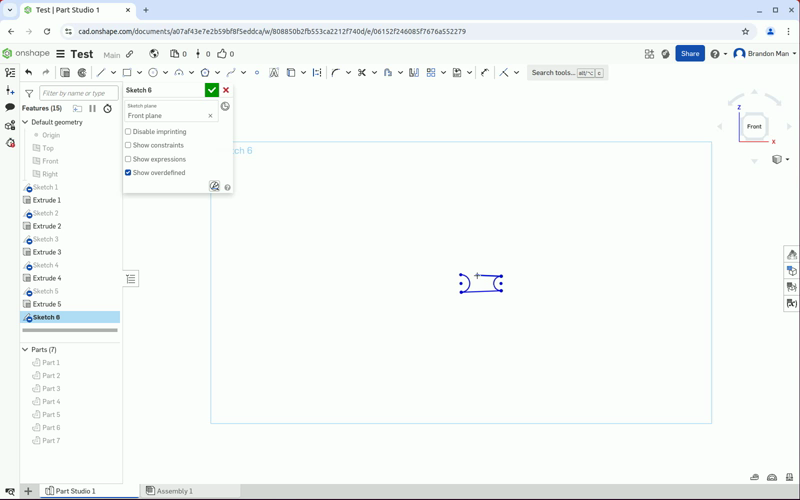
mouse_move(477, 275)
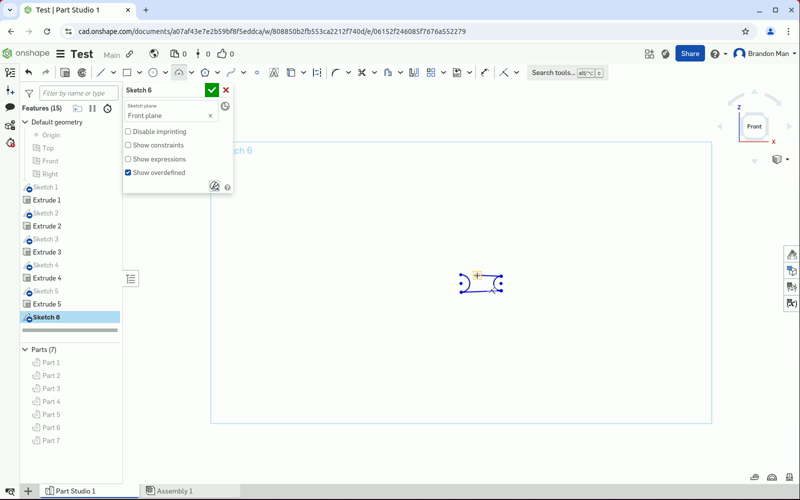
click(477, 275)
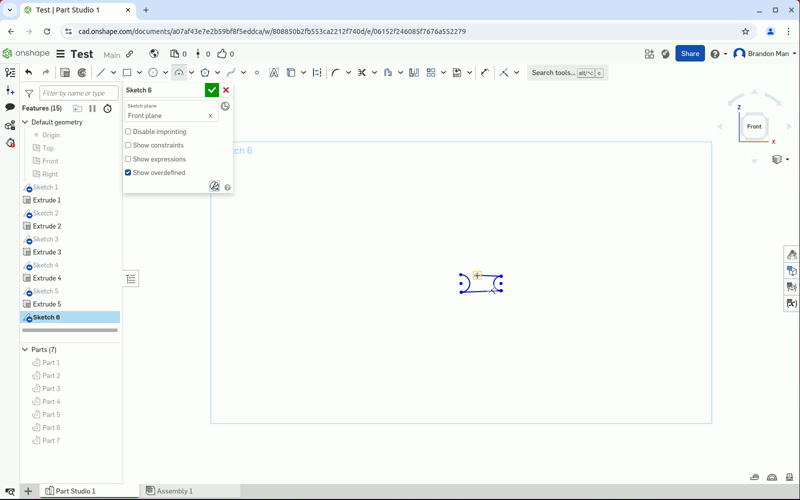
key_down(shift)
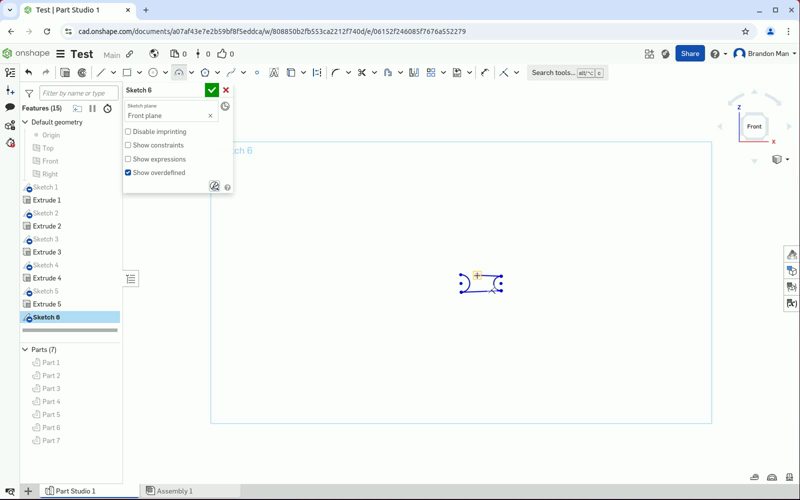
mouse_move(470, 267)
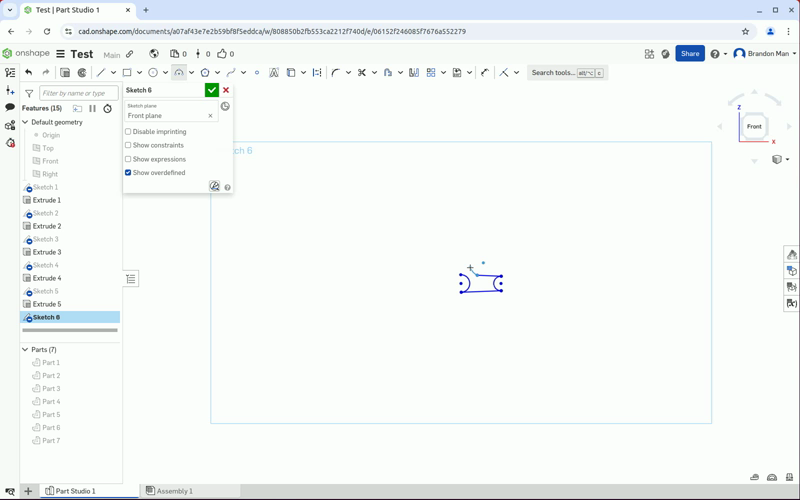
click(470, 267)
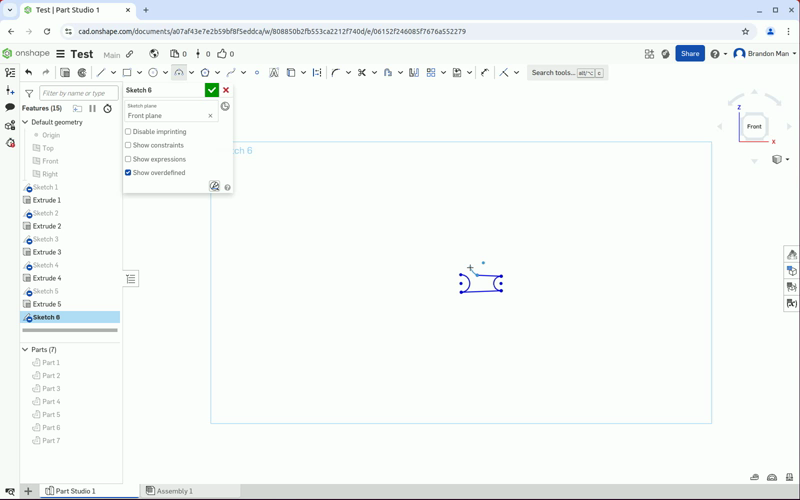
mouse_move(472, 272)
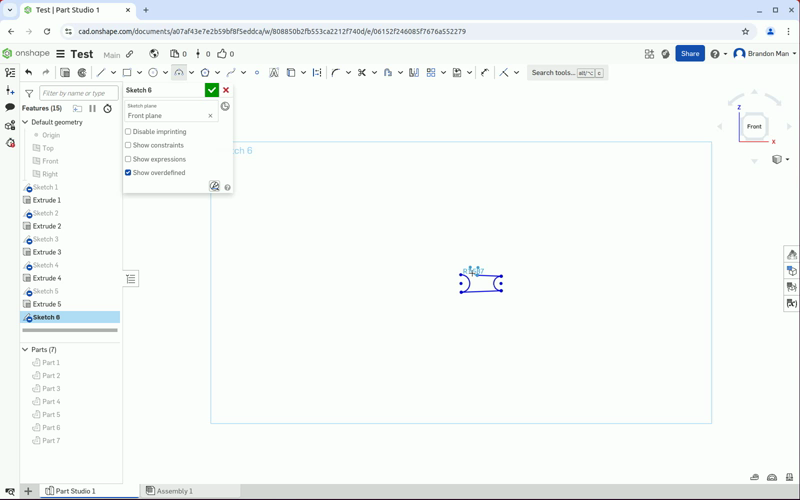
click(472, 272)
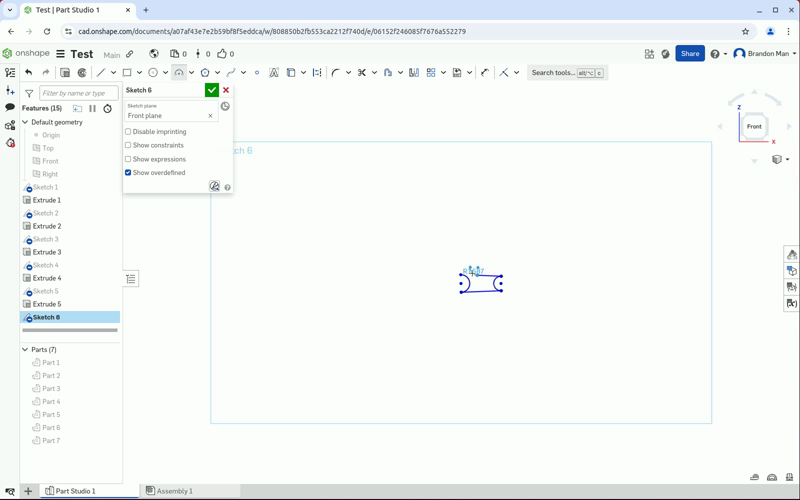
key_up(shift)
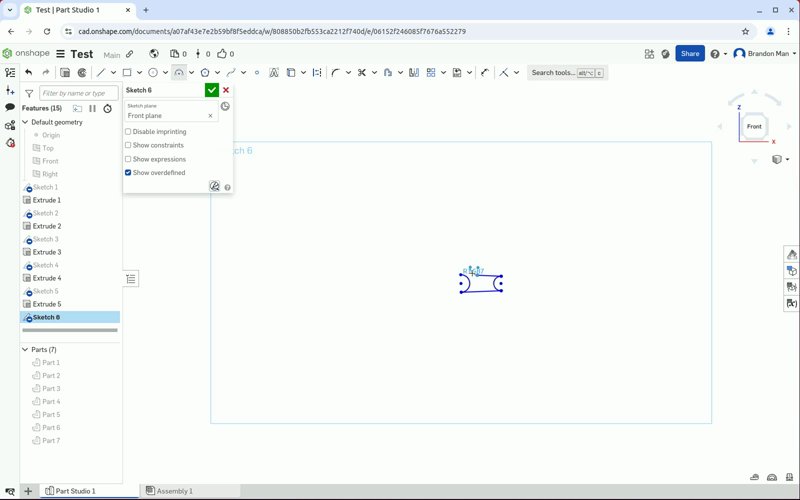
key(esc)
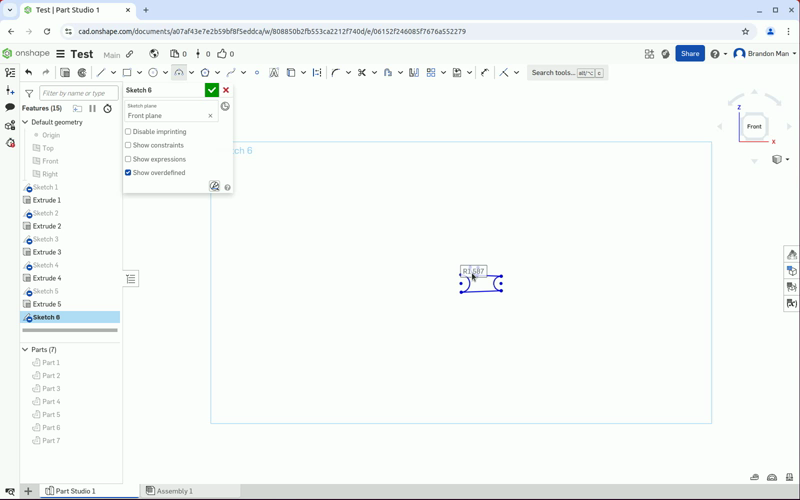
key(l)
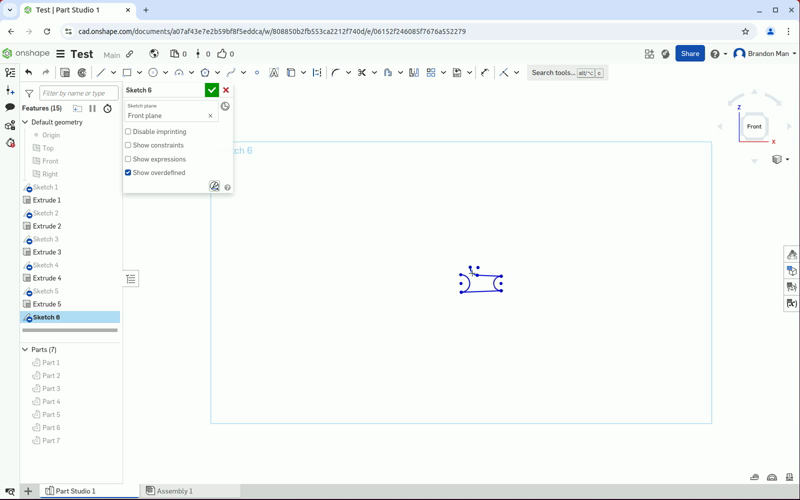
mouse_move(470, 267)
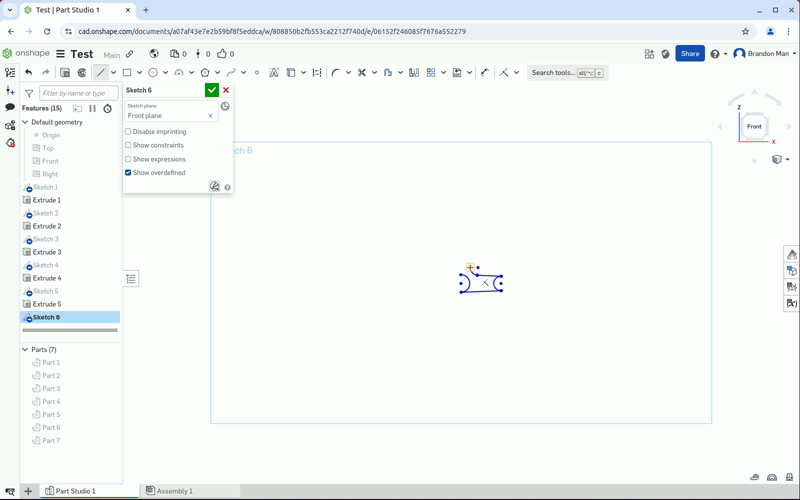
click(470, 267)
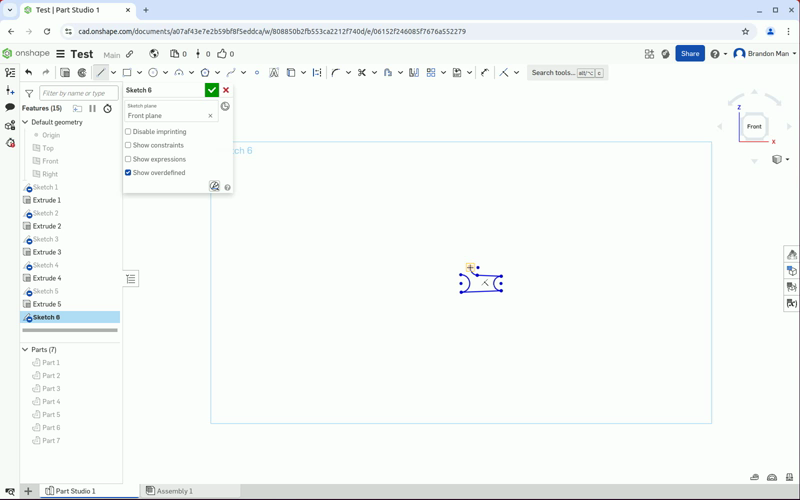
key_down(shift)
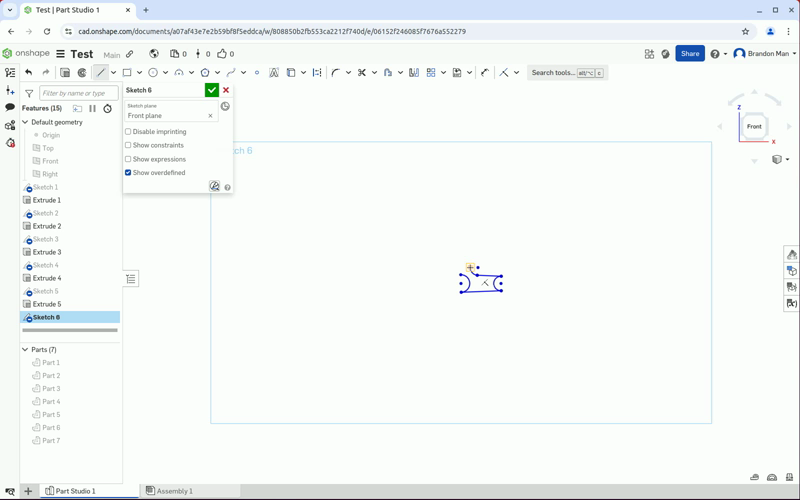
mouse_move(500, 267)
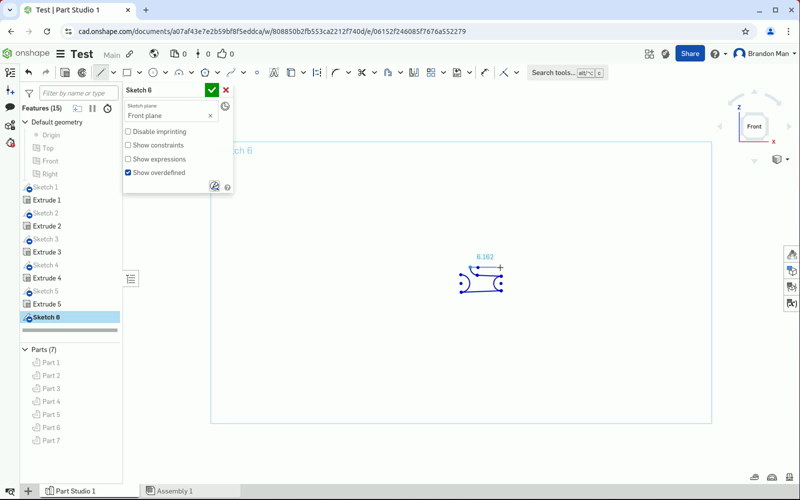
mouse_move(475, 227)
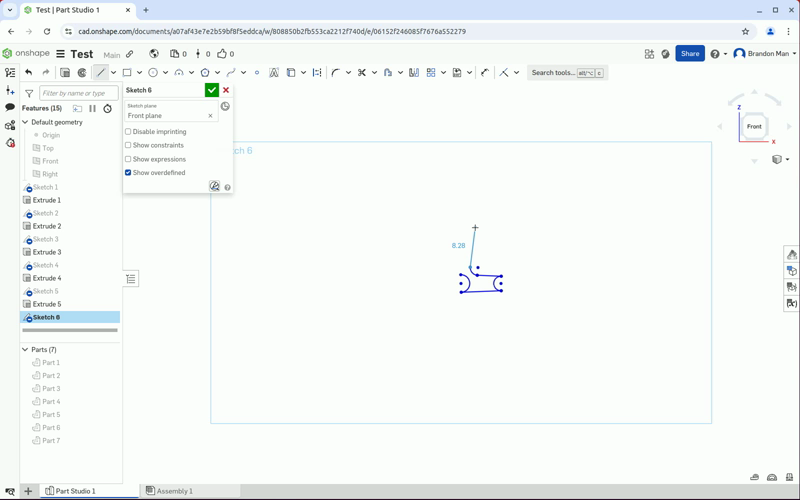
click(475, 227)
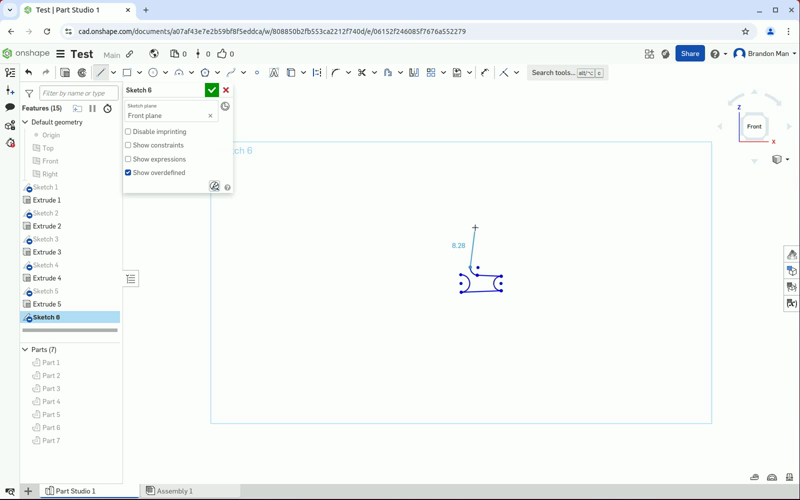
key_up(shift)
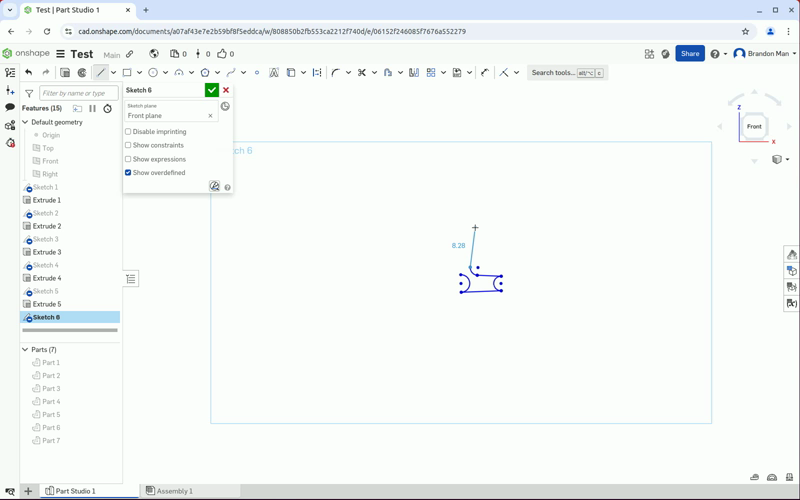
key(esc)
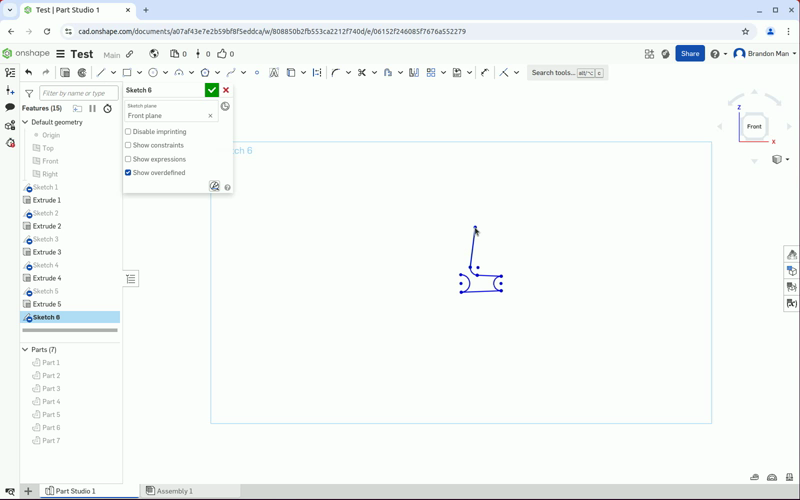
key(a)
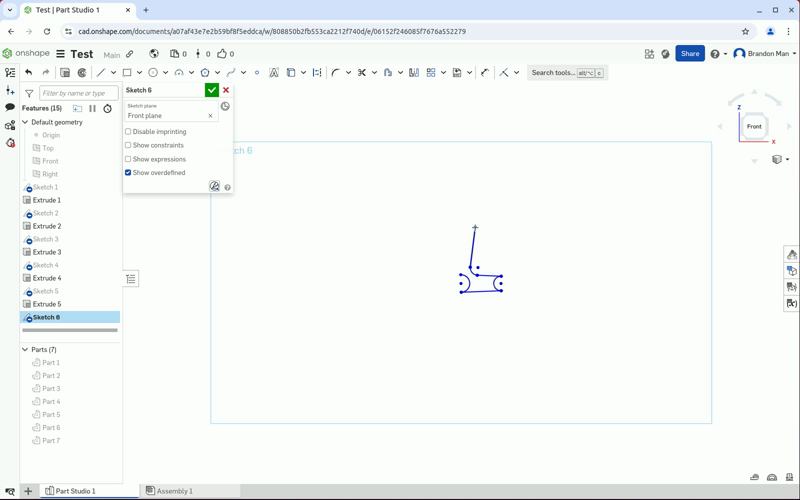
mouse_move(475, 227)
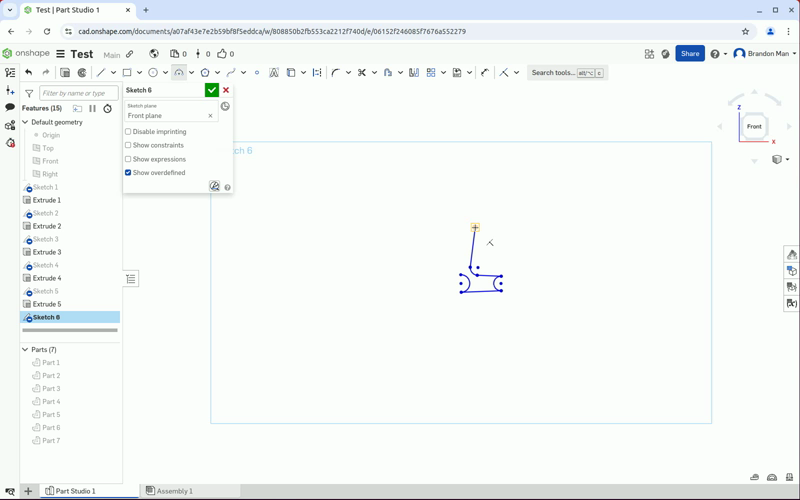
click(475, 227)
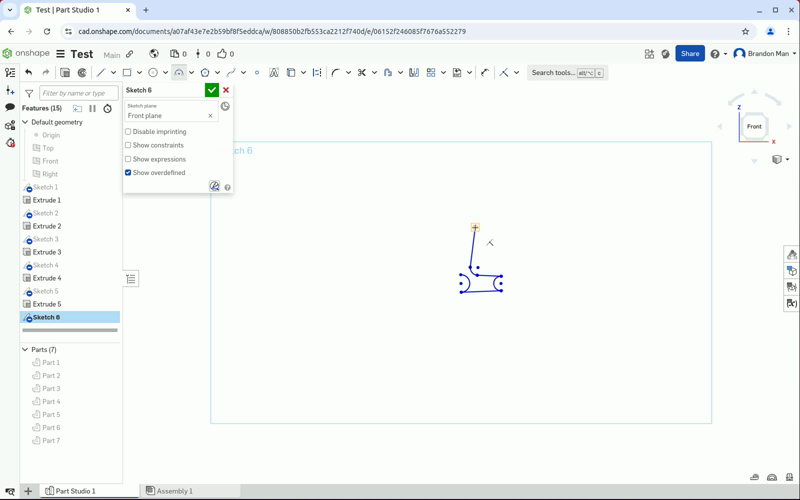
key_down(shift)
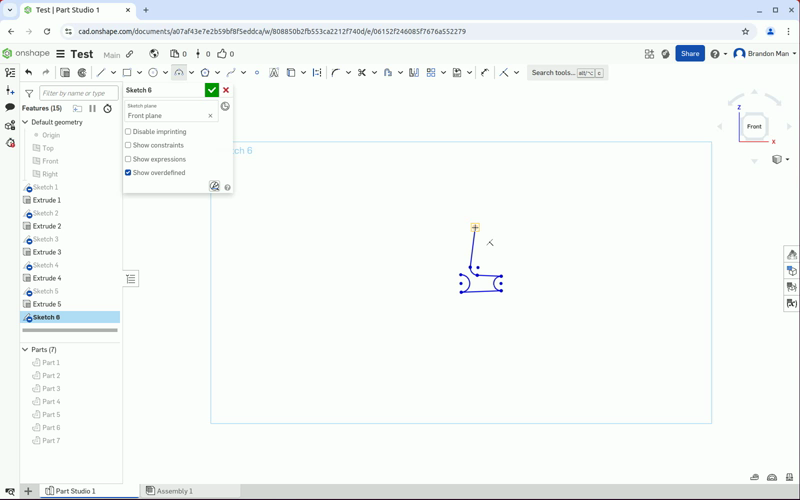
mouse_move(460, 240)
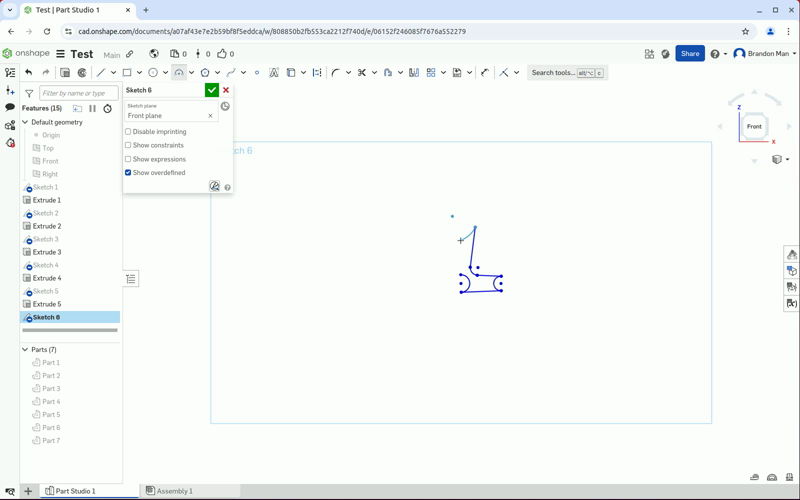
click(460, 240)
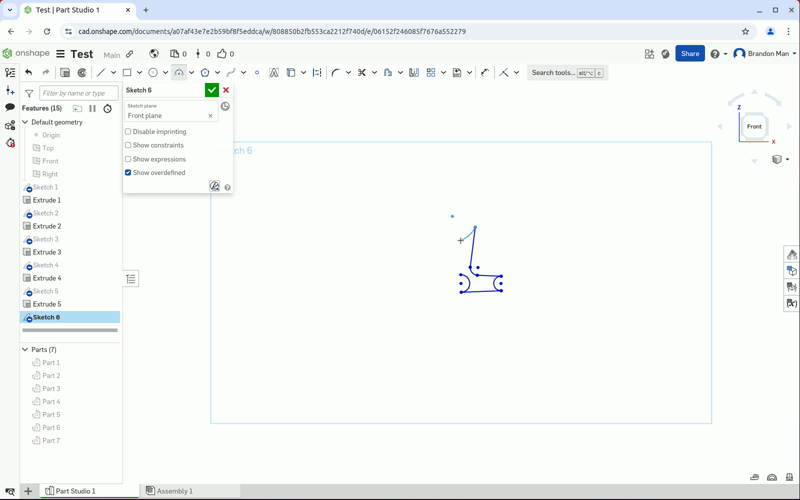
mouse_move(470, 236)
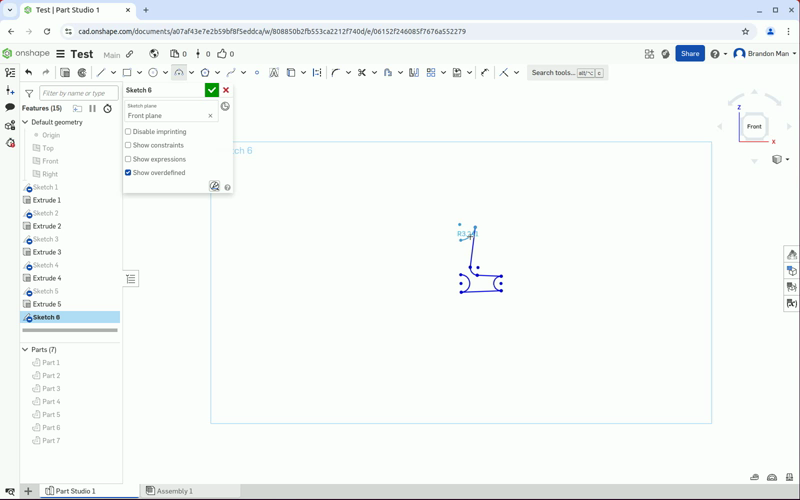
click(470, 236)
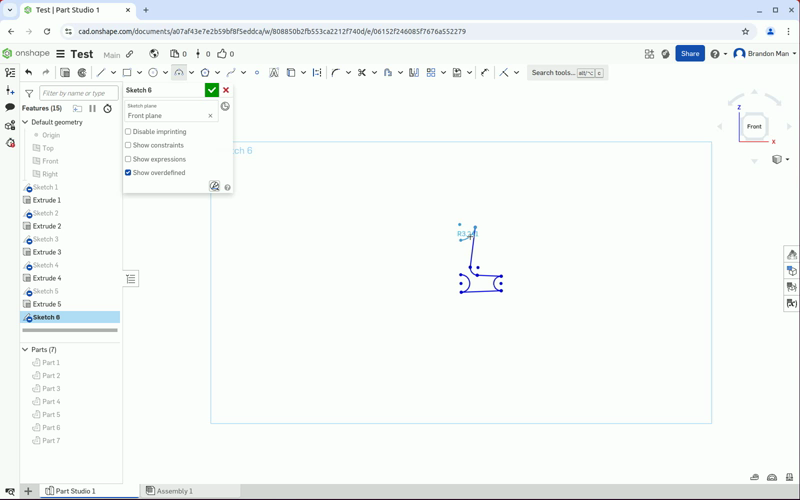
key_up(shift)
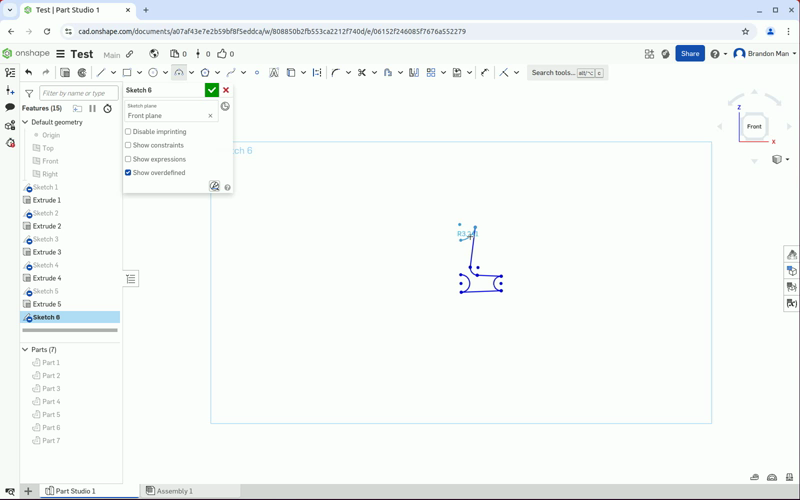
key(esc)
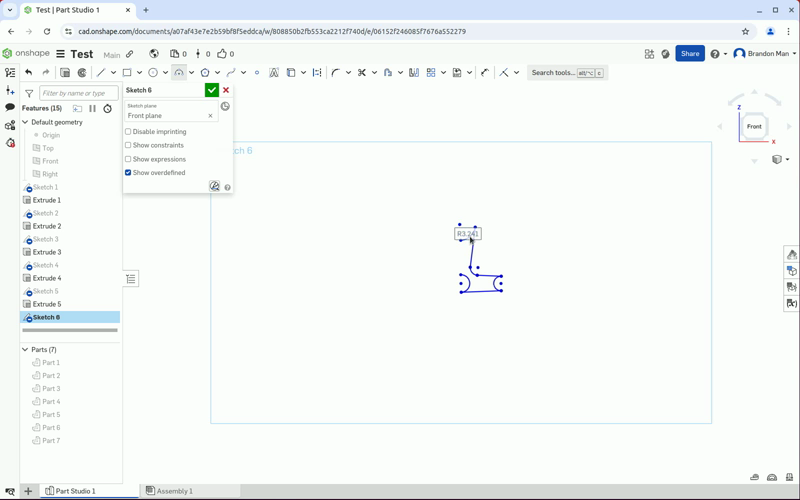
key(l)
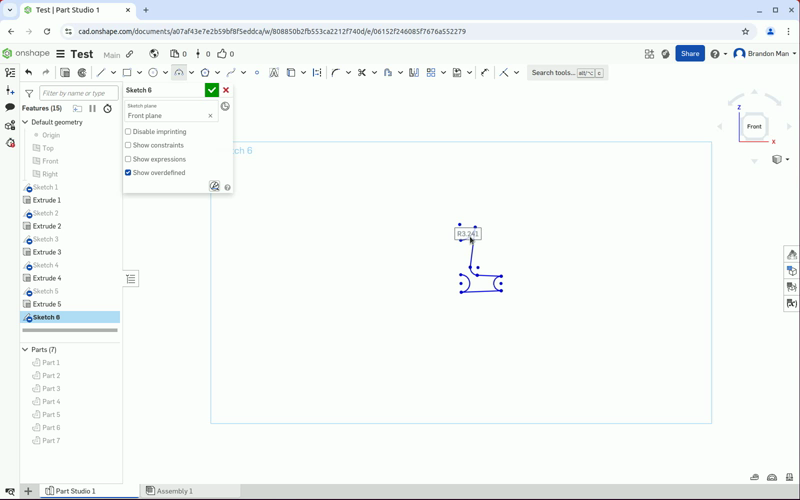
mouse_move(460, 240)
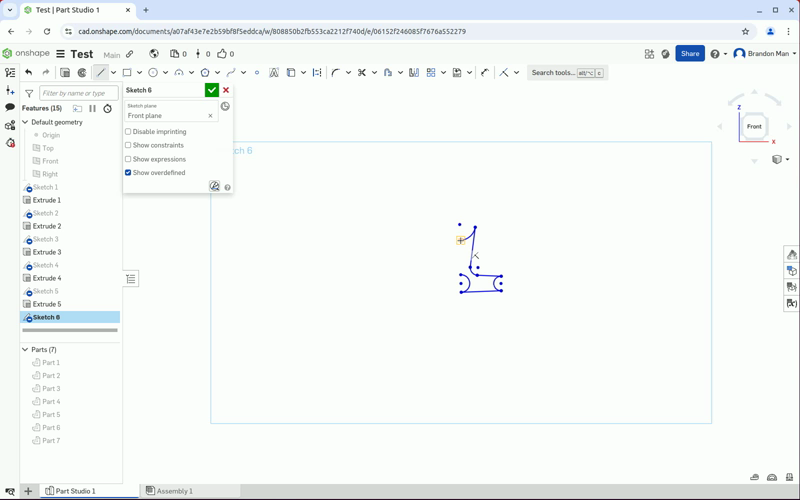
click(460, 240)
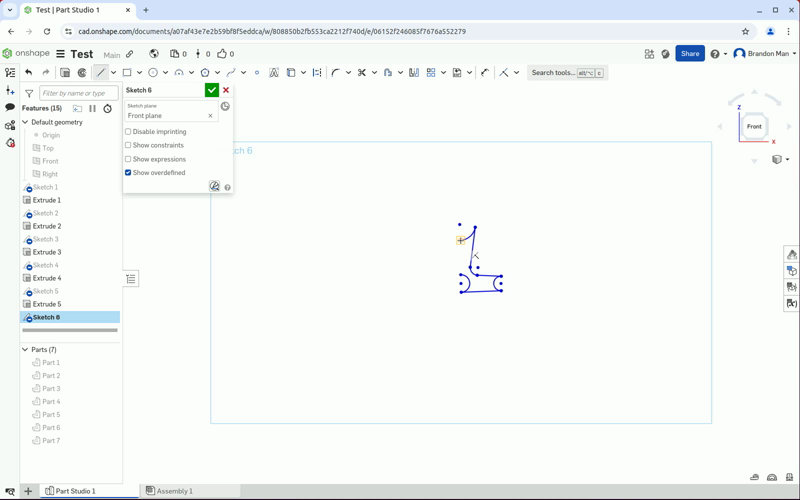
mouse_move(490, 240)
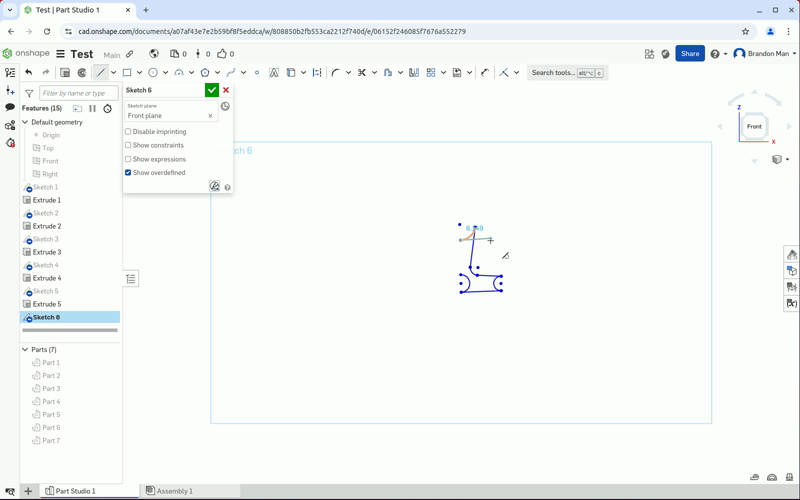
key_down(shift)
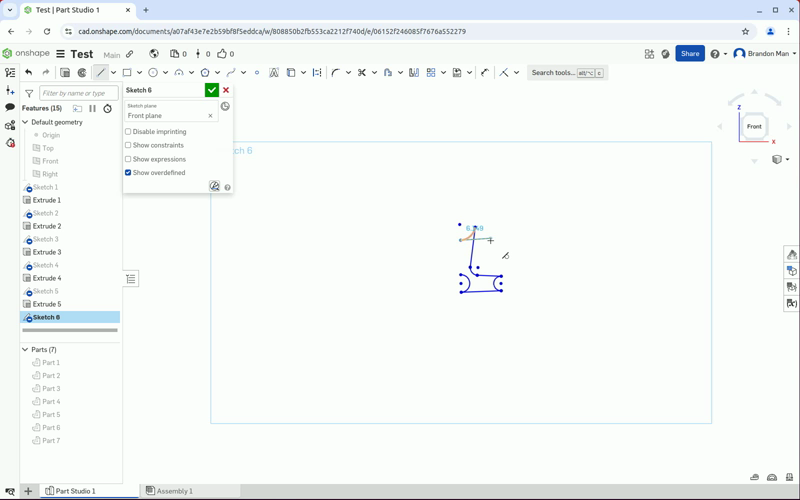
mouse_move(460, 274)
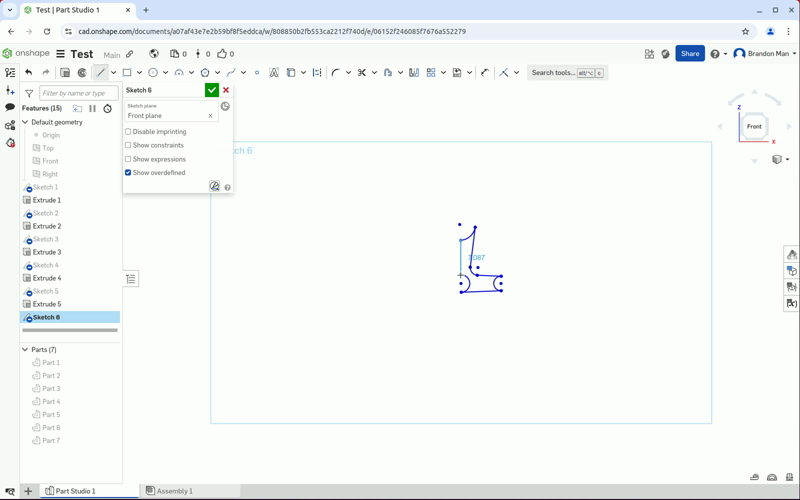
key_up(shift)
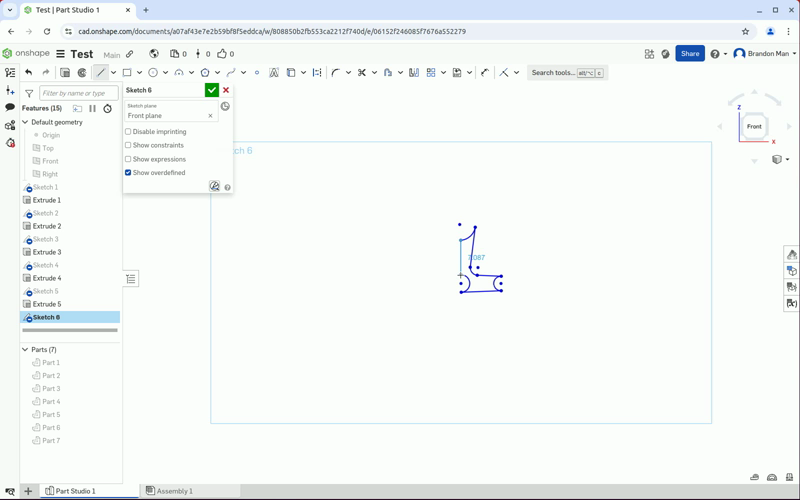
click(460, 274)
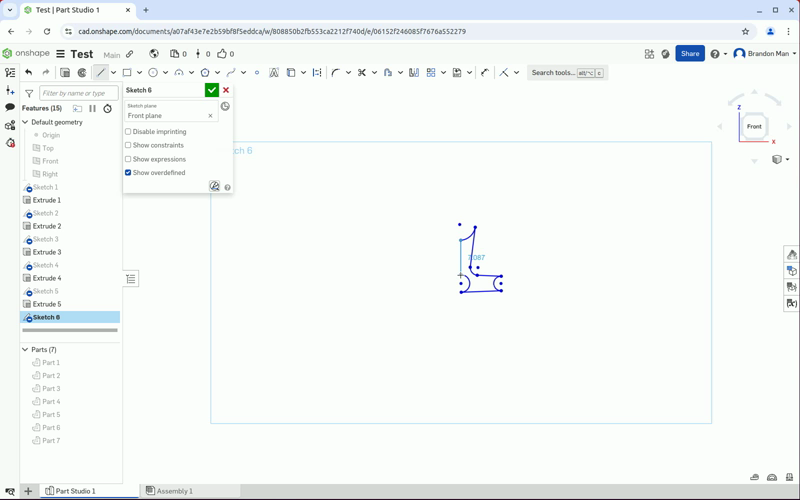
key(esc)
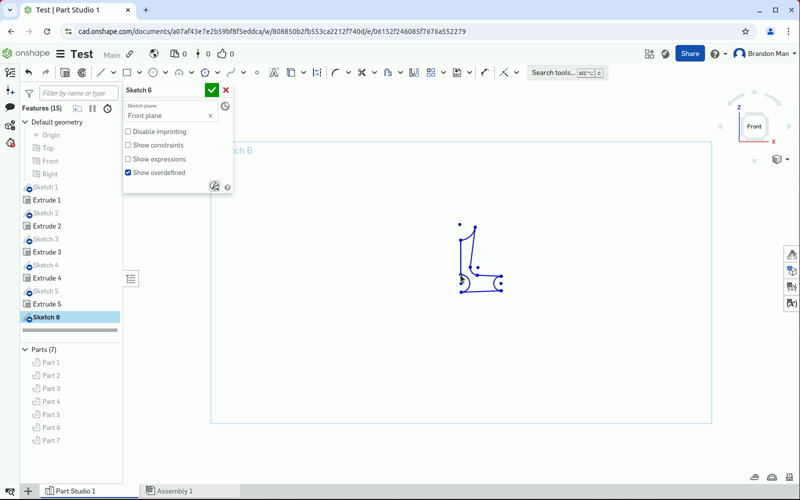
mouse_move(474, 287)
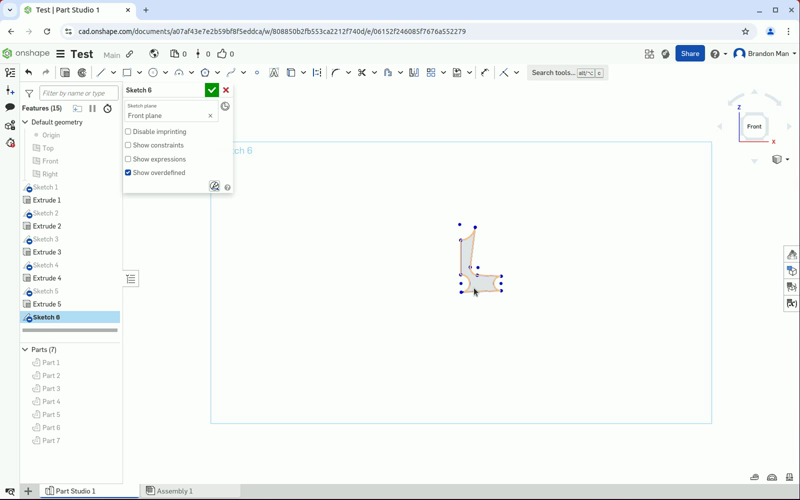
scroll(6)
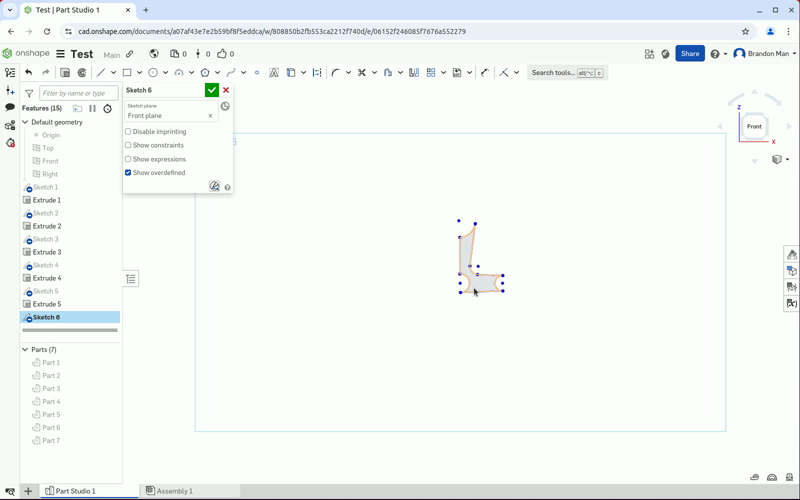
scroll(6)
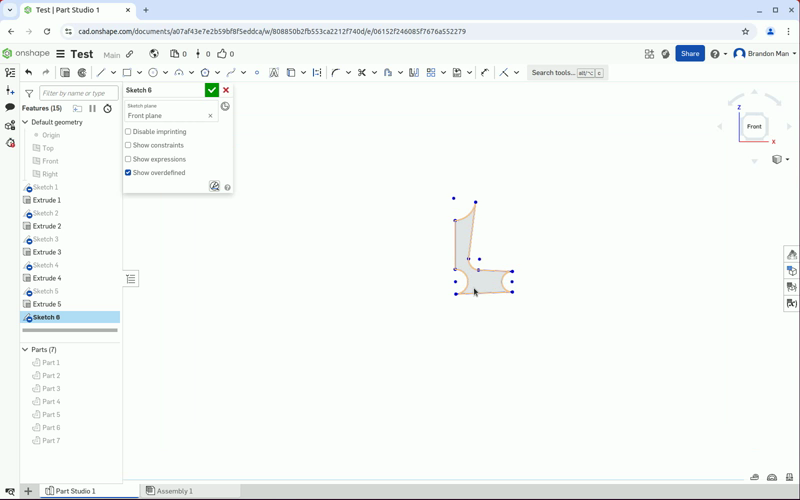
scroll(6)
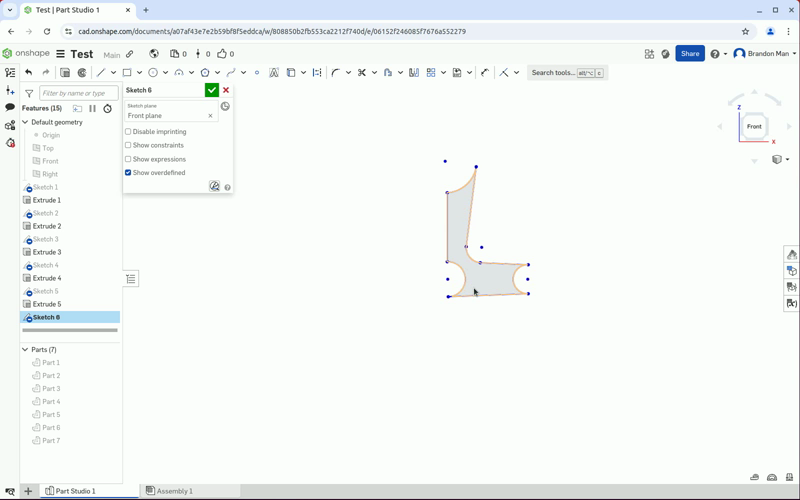
scroll(6)
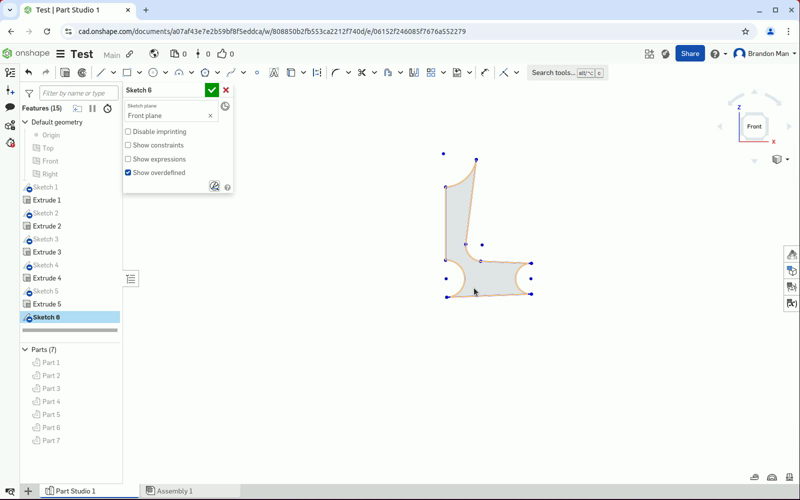
scroll(6)
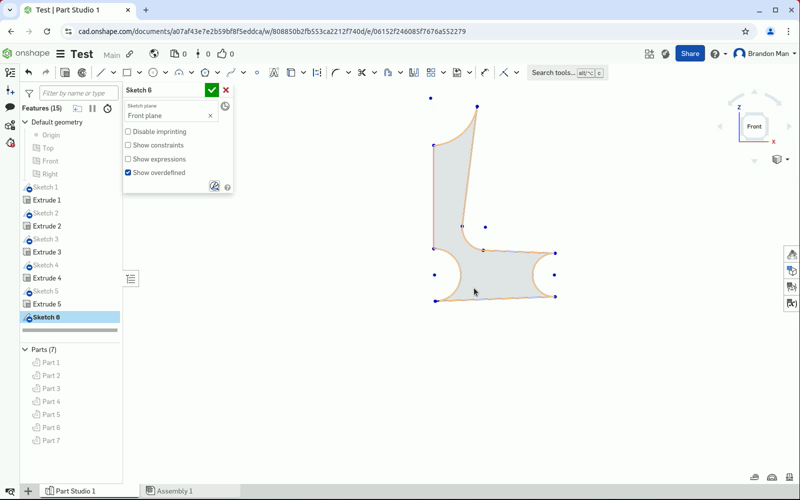
scroll(6)
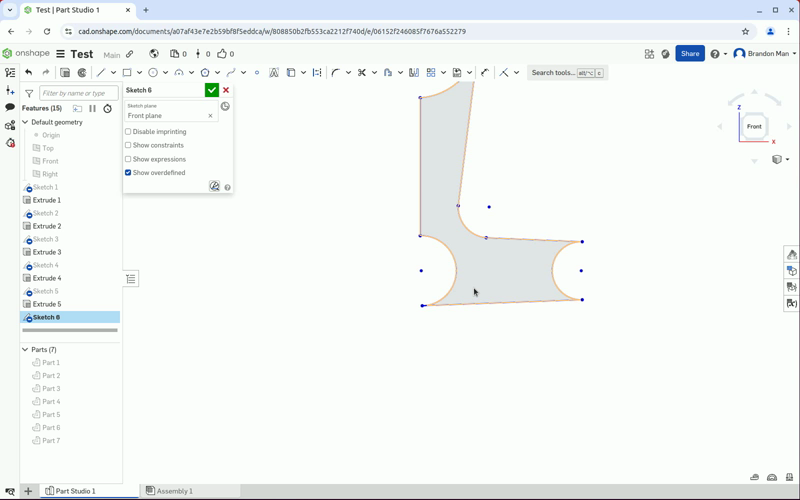
scroll(6)
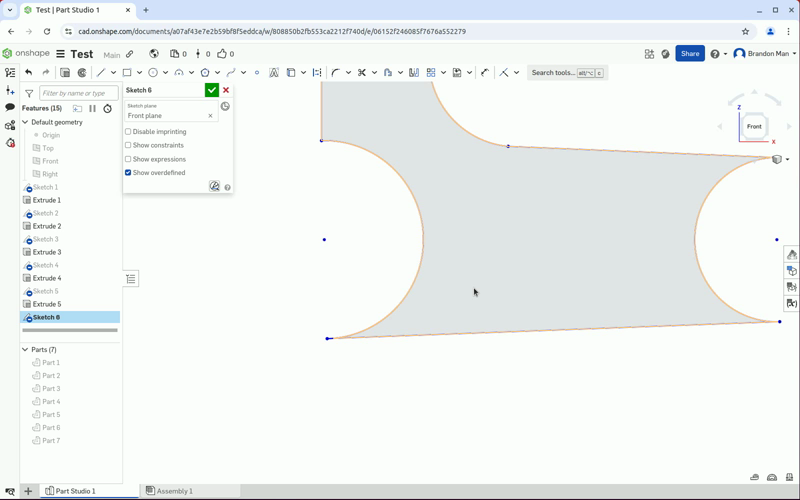
click(474, 287)
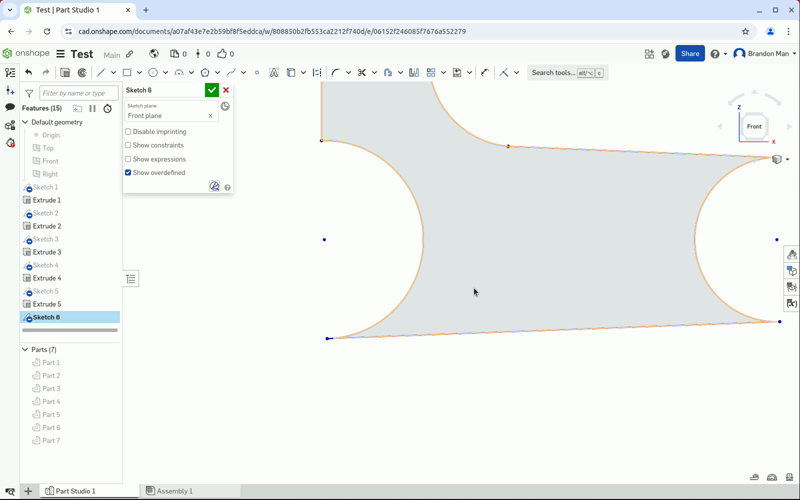
scroll(-6)
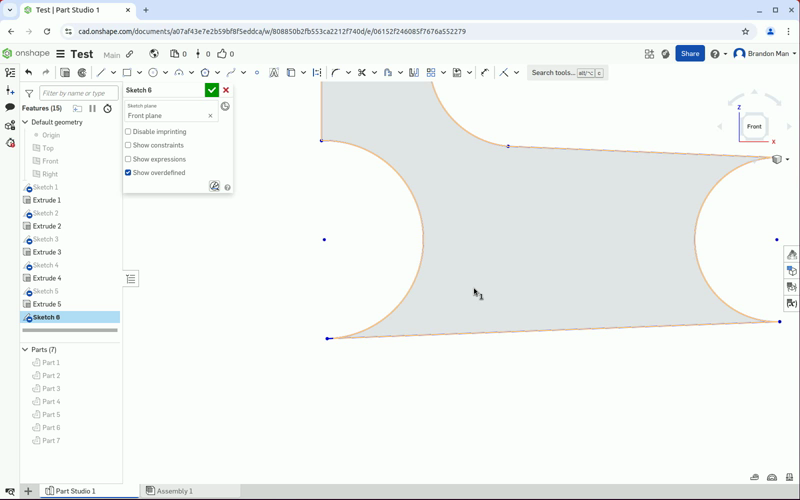
scroll(-6)
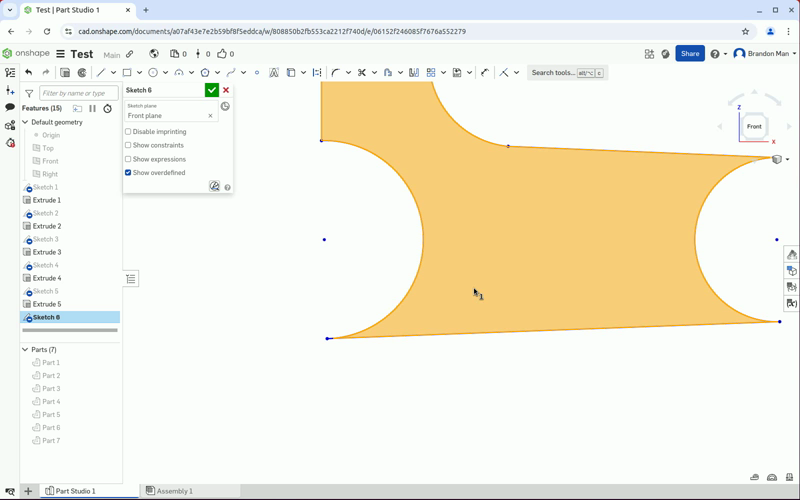
scroll(-6)
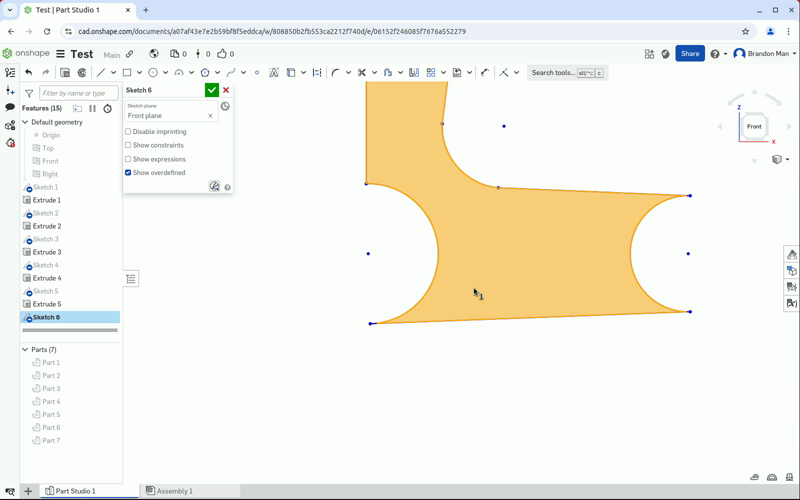
scroll(-6)
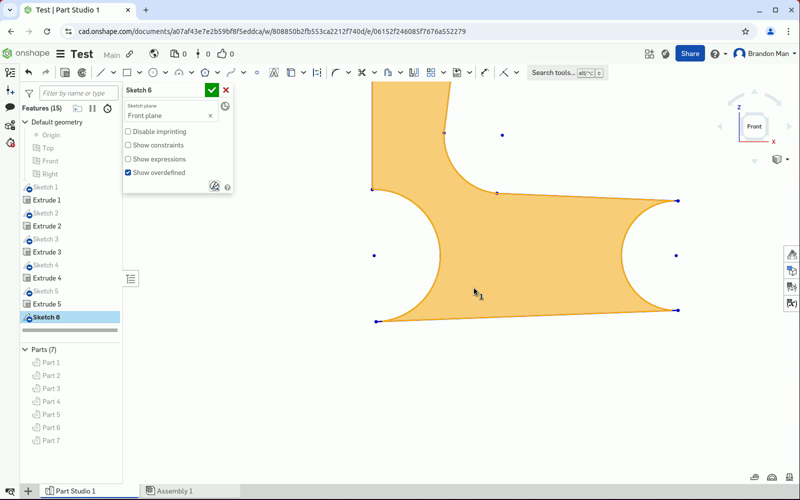
scroll(-6)
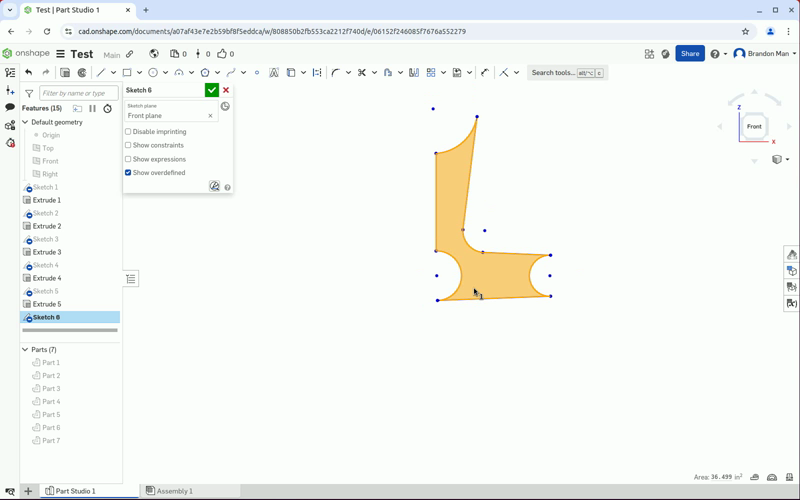
scroll(-6)
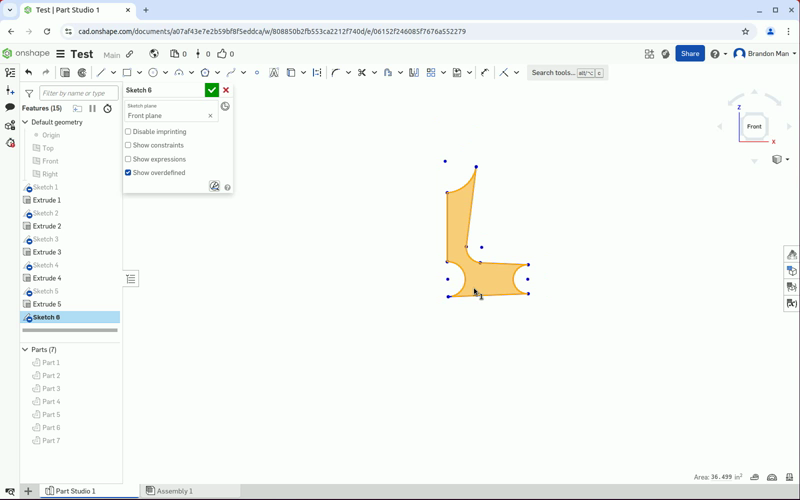
scroll(-6)
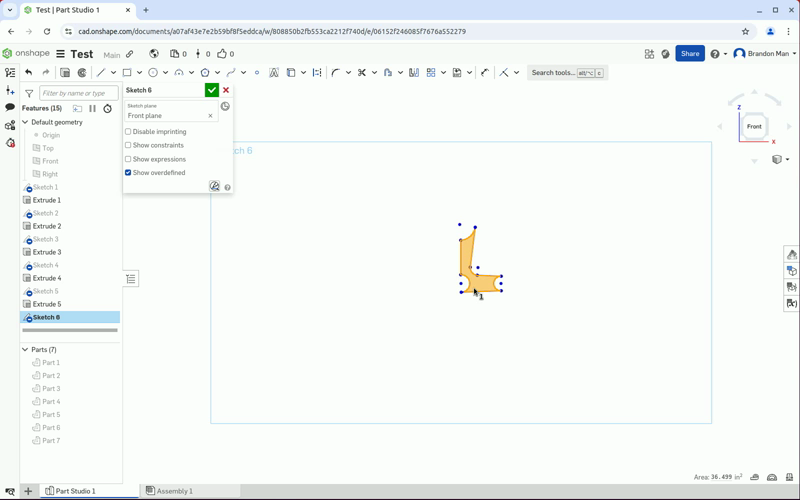
mouse_move(73, 352)
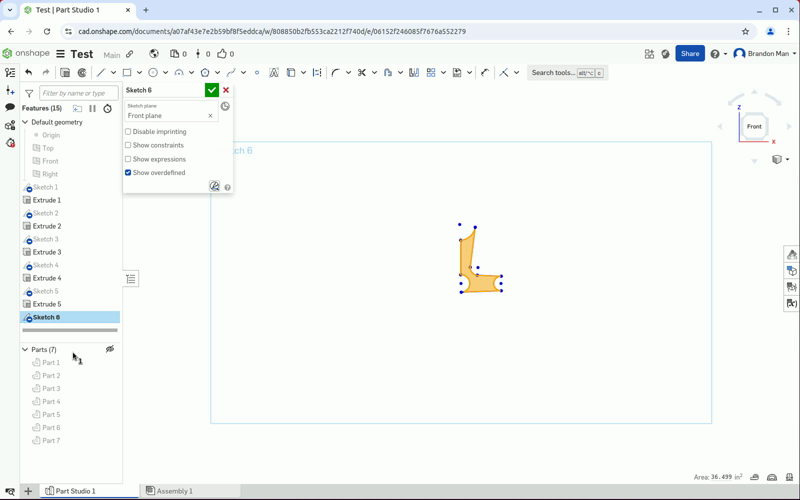
key(shift+y)
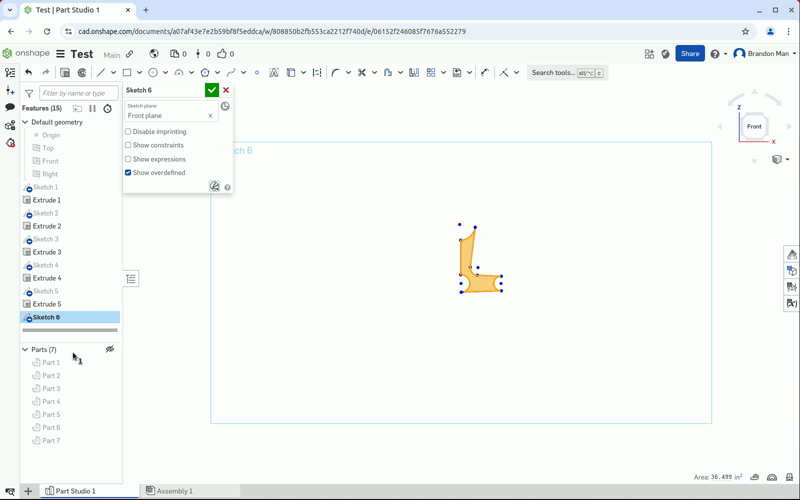
key(shift+e)
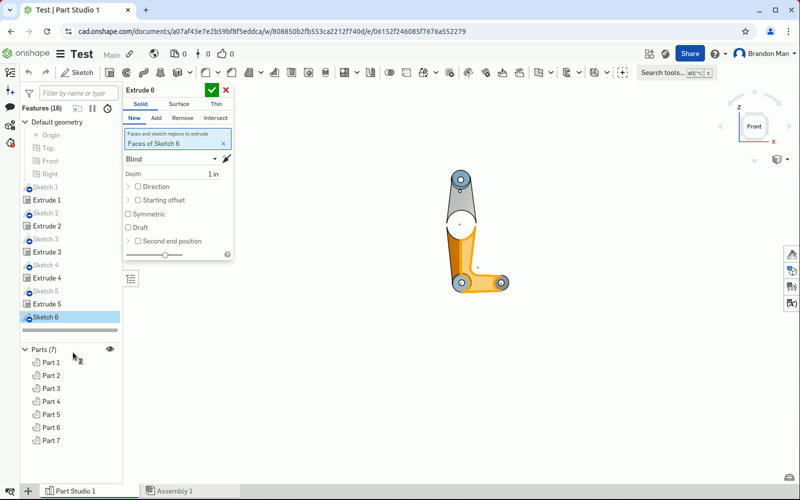
mouse_move(143, 106)
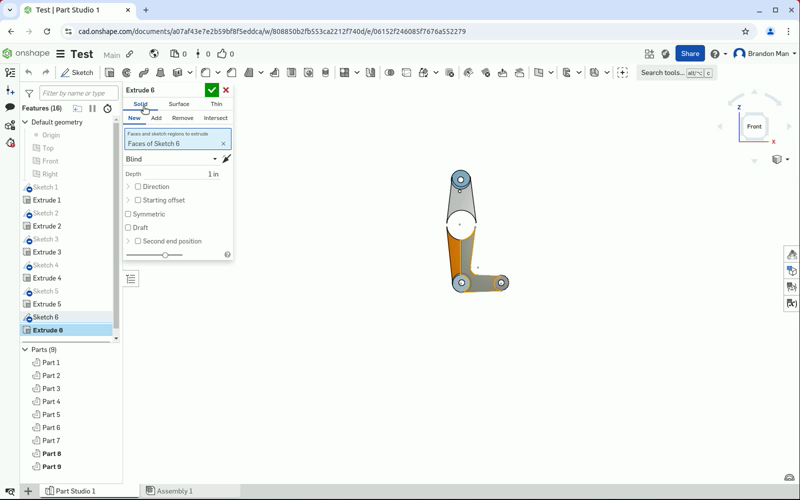
click(143, 106)
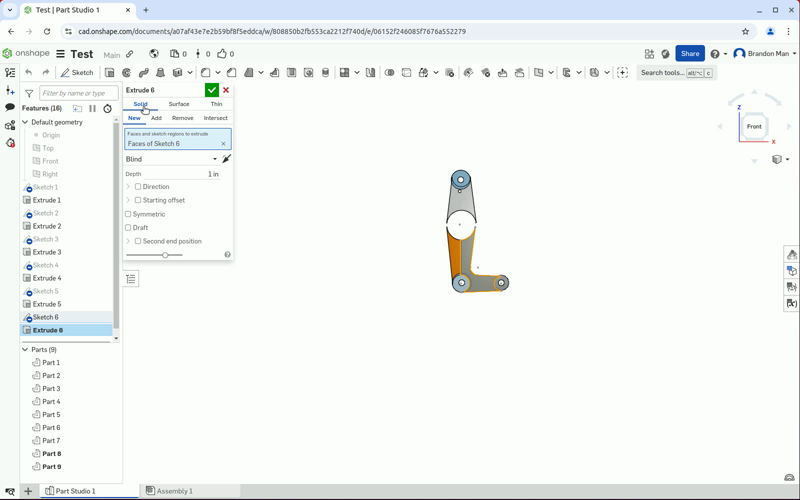
mouse_move(137, 120)
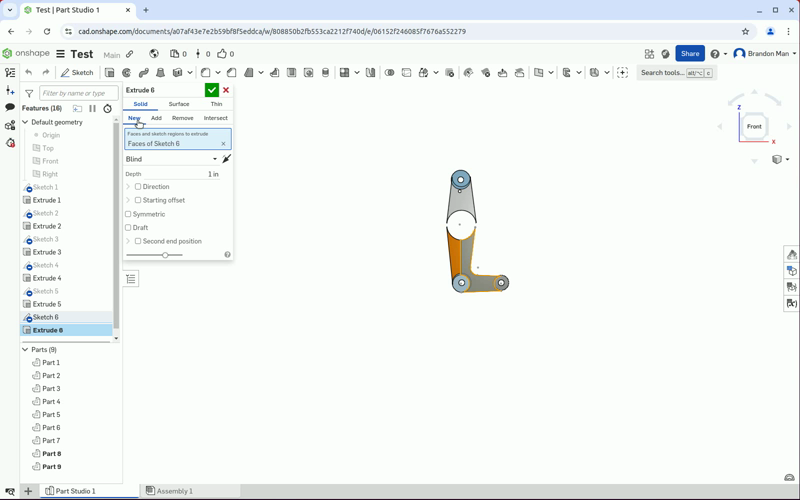
click(137, 120)
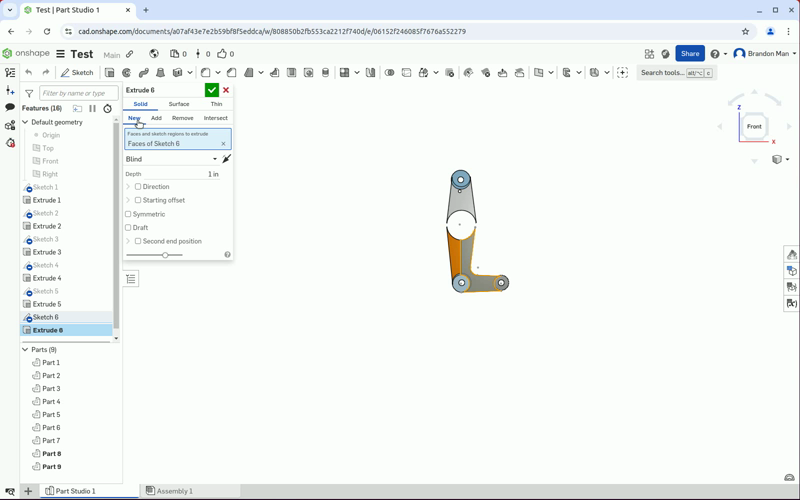
key(tab, 4)
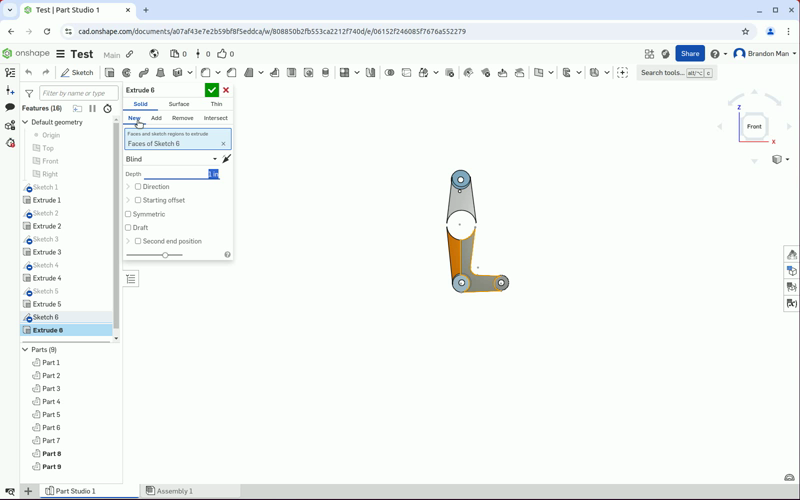
text(0.481)
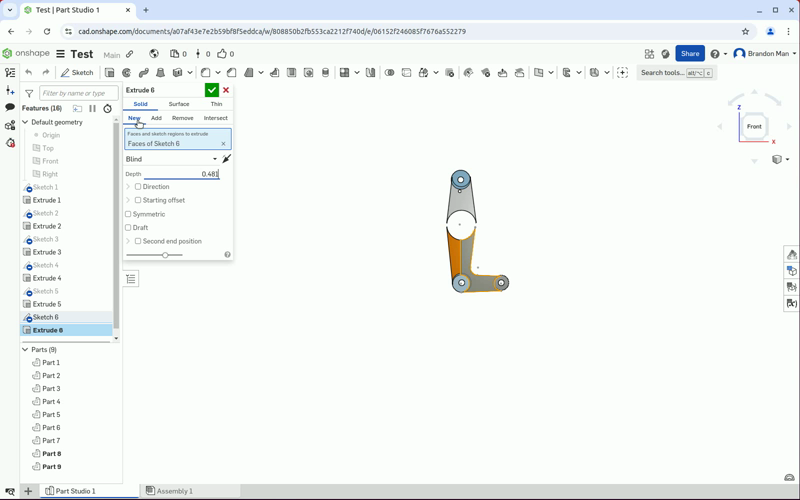
key(enter)
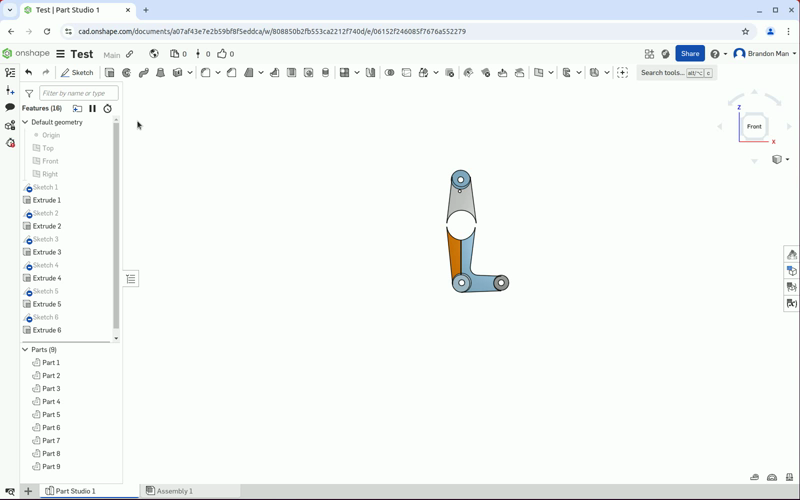
key(shift+h)
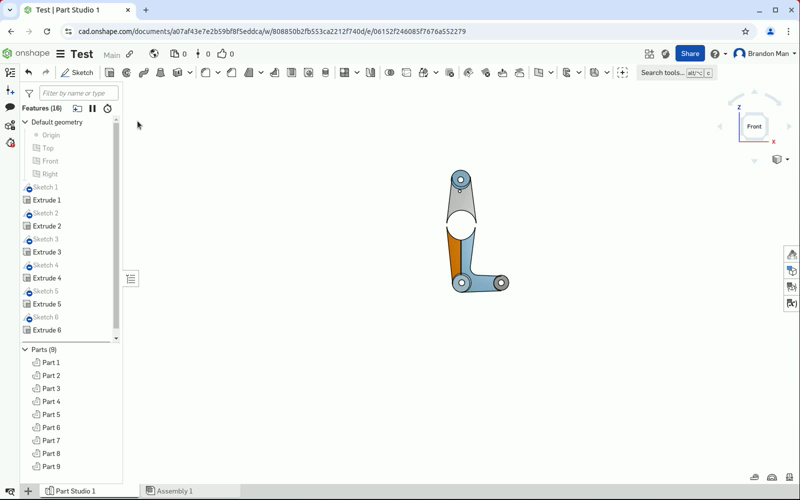
key(shift+h)
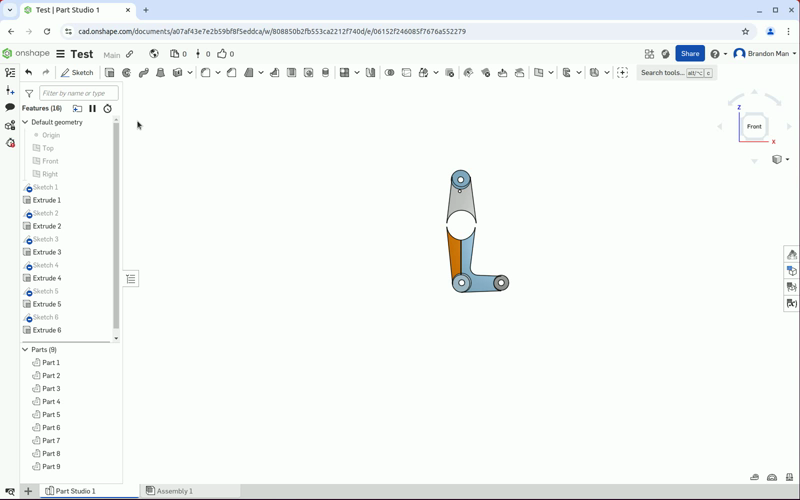
mouse_move(69, 189)
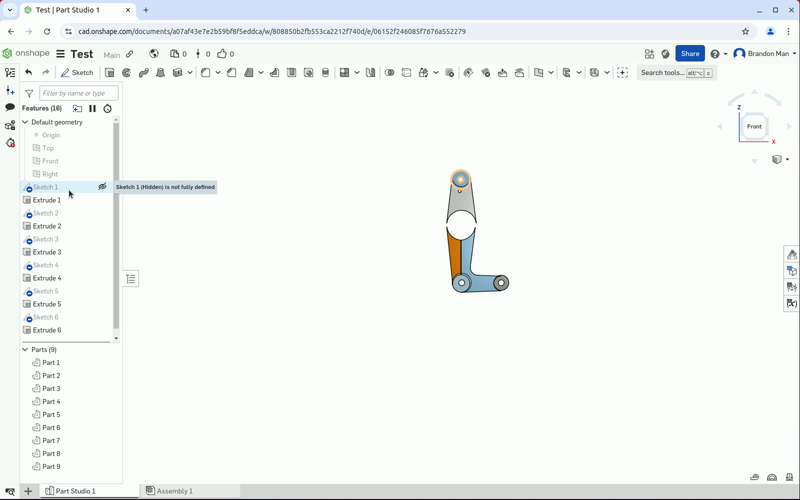
click(69, 189)
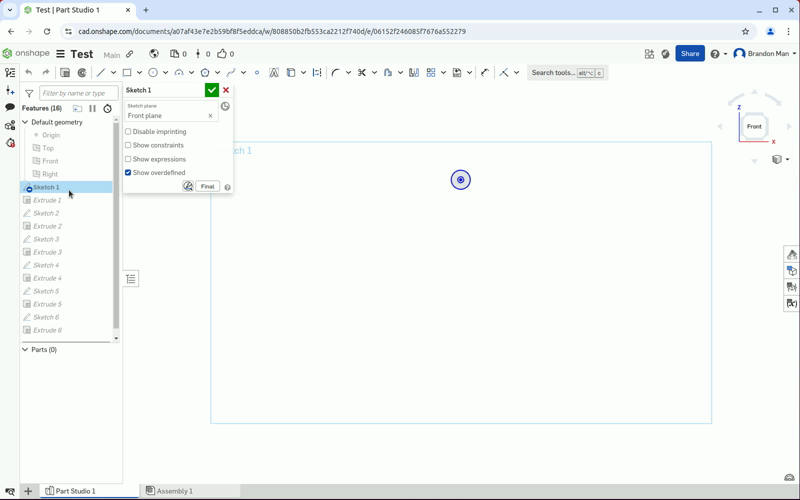
mouse_move(229, 92)
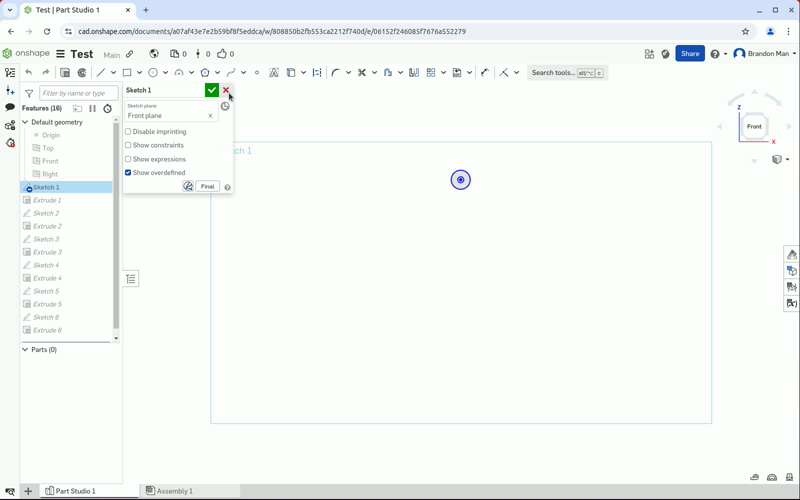
click(229, 92)
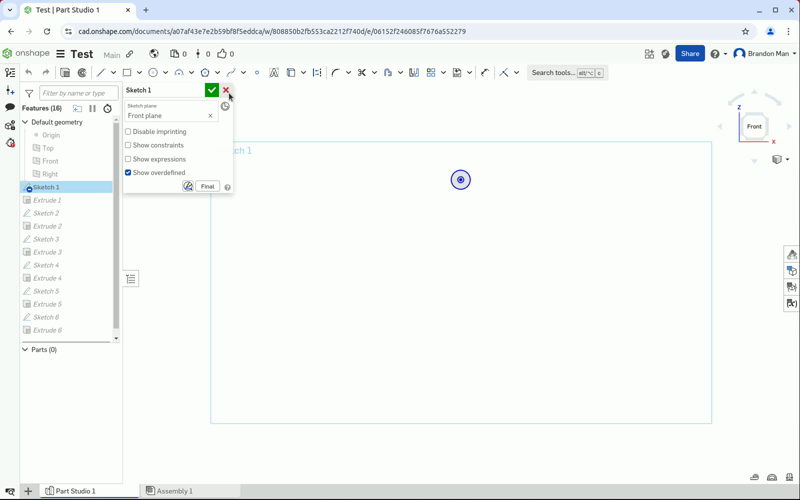
key(shift+s)
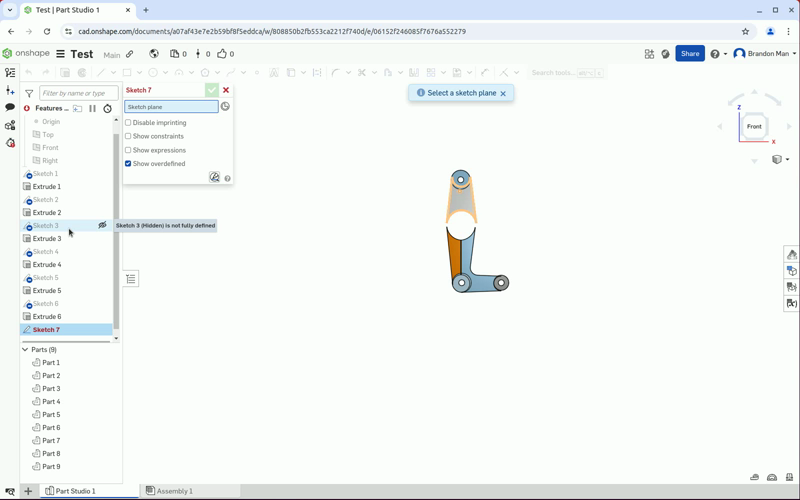
scroll(3)
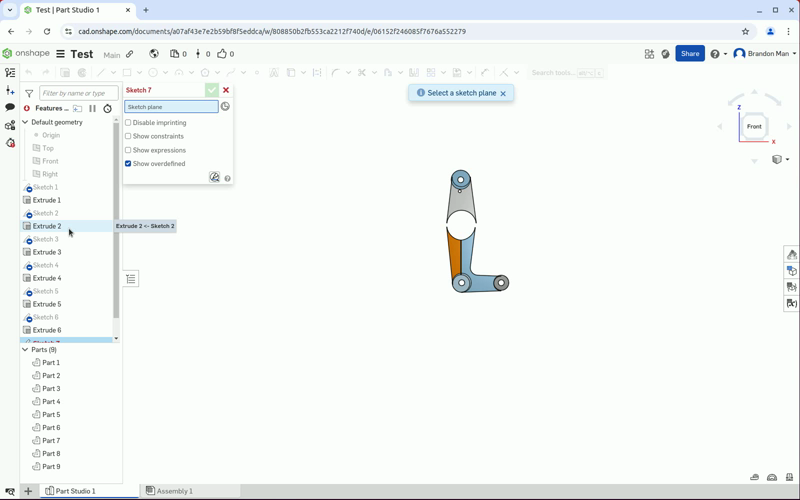
mouse_move(69, 163)
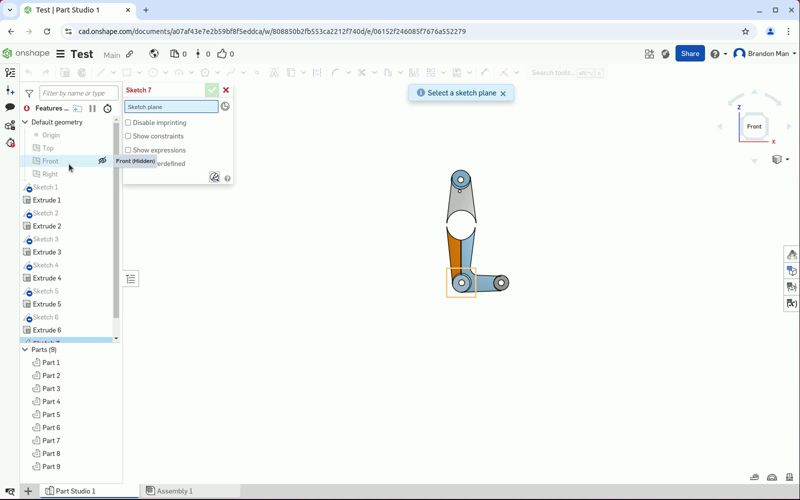
click(69, 163)
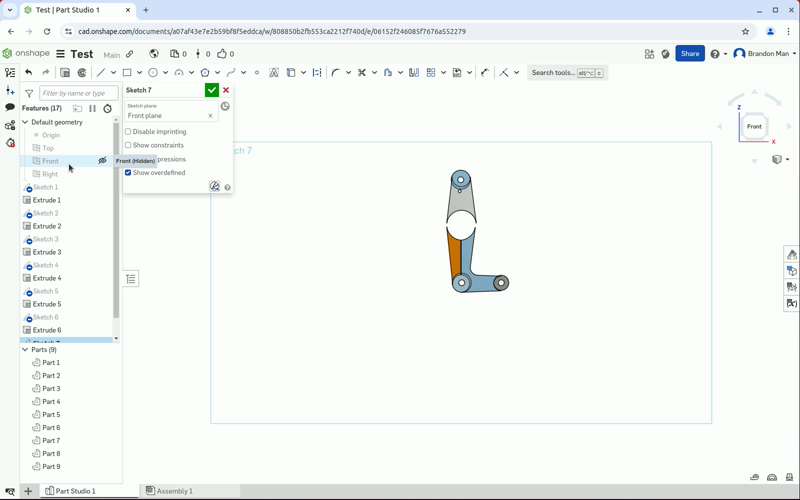
mouse_move(73, 352)
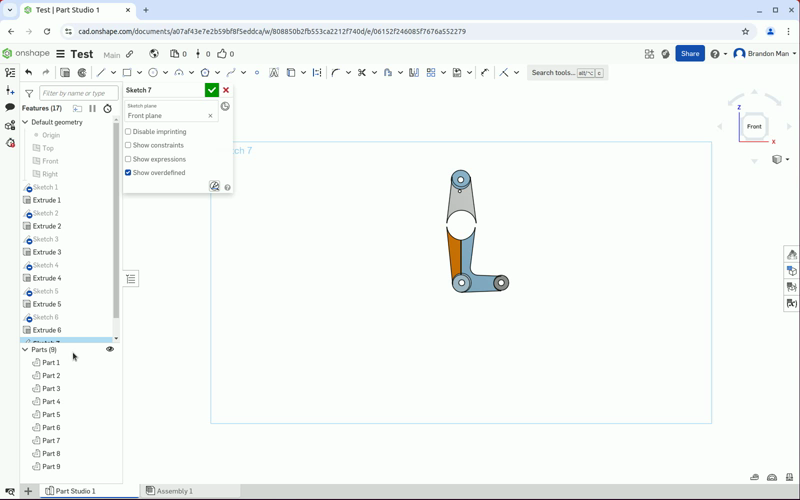
key(y)
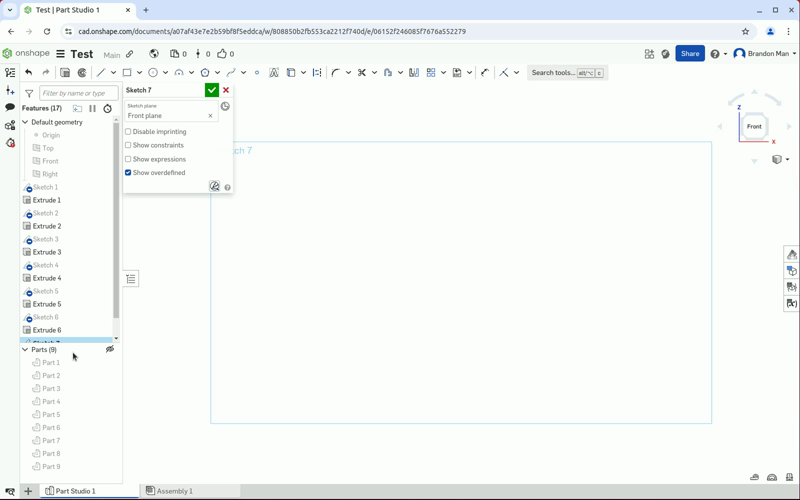
key(c)
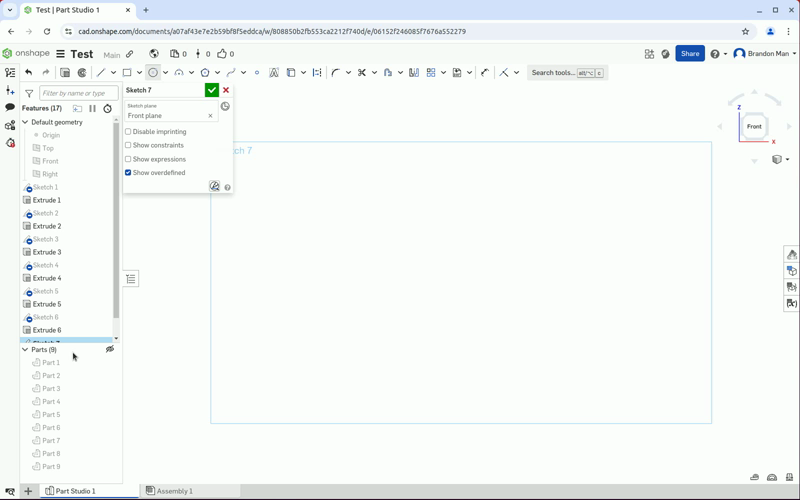
key_down(shift)
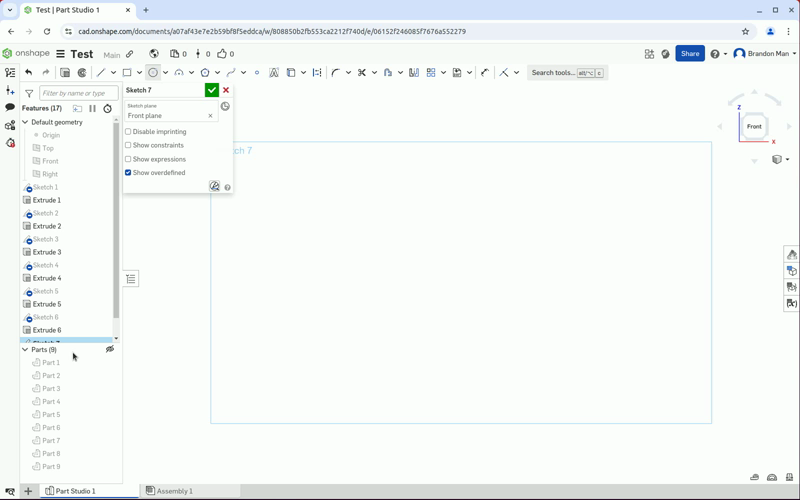
mouse_move(461, 225)
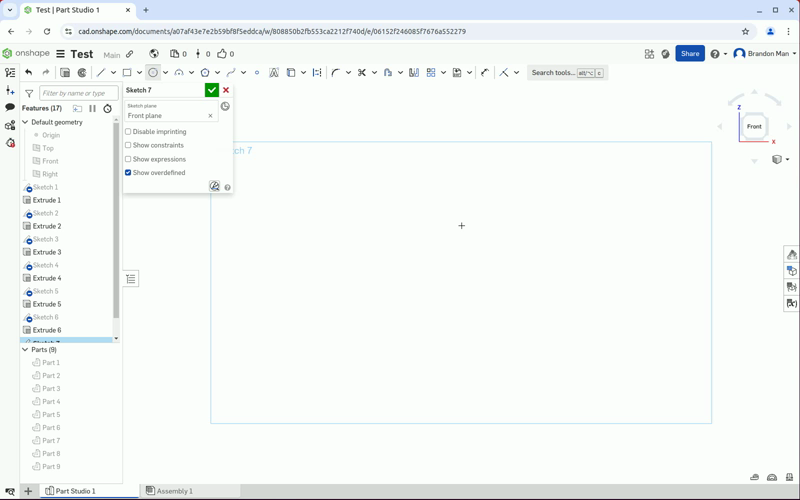
click(461, 225)
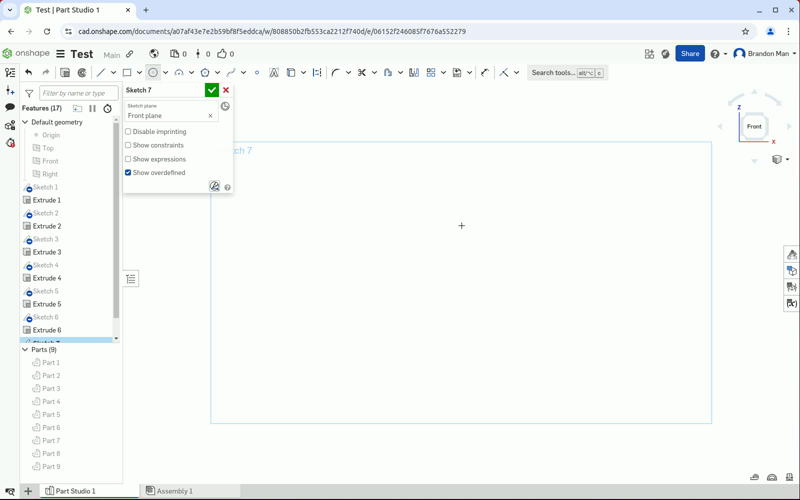
key_up(shift)
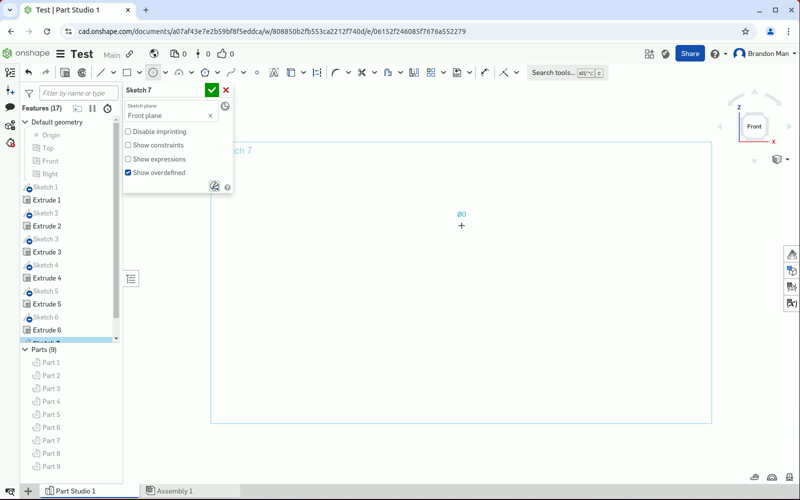
mouse_move(477, 225)
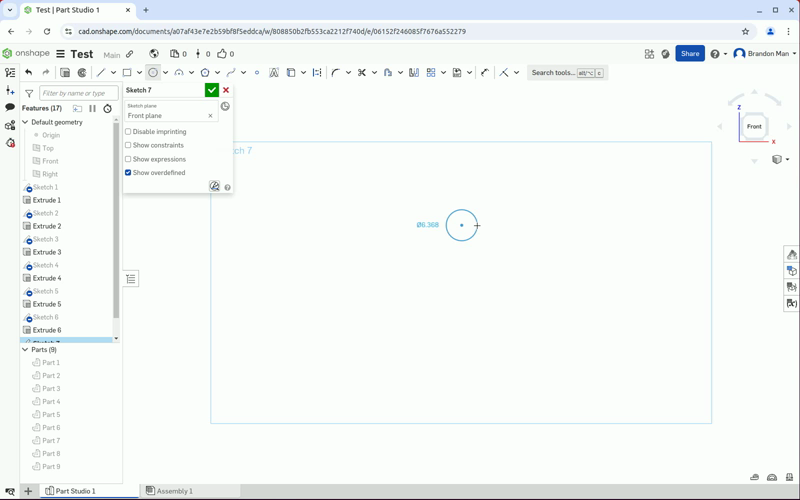
click(477, 225)
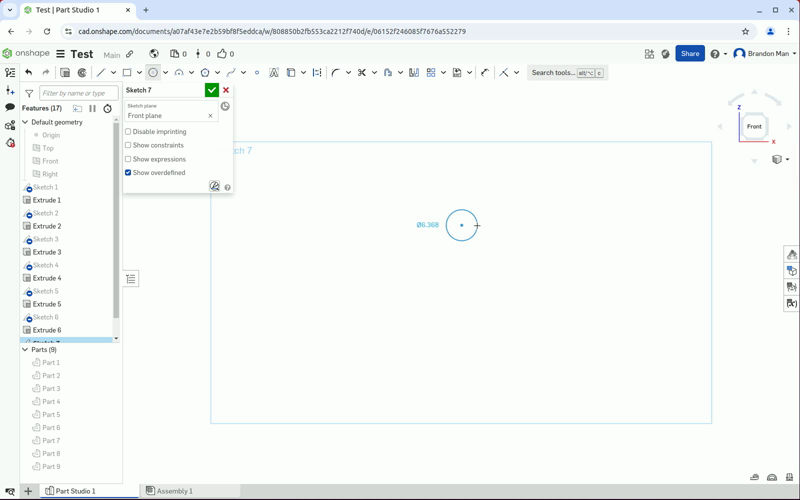
key(esc)
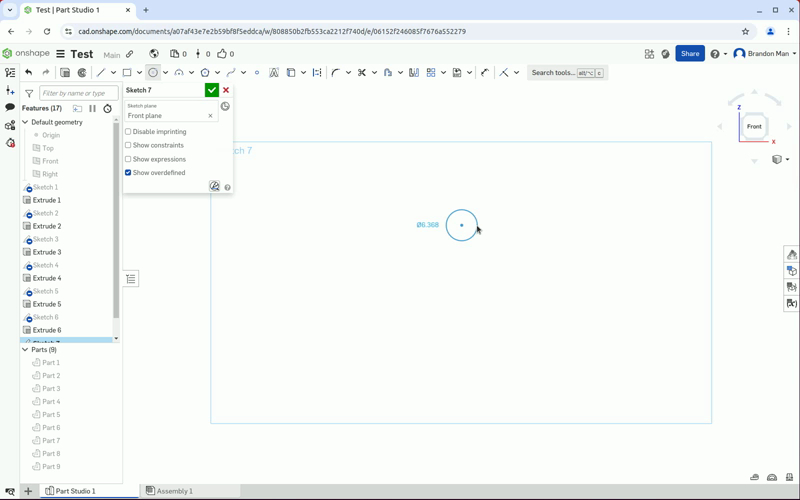
key(c)
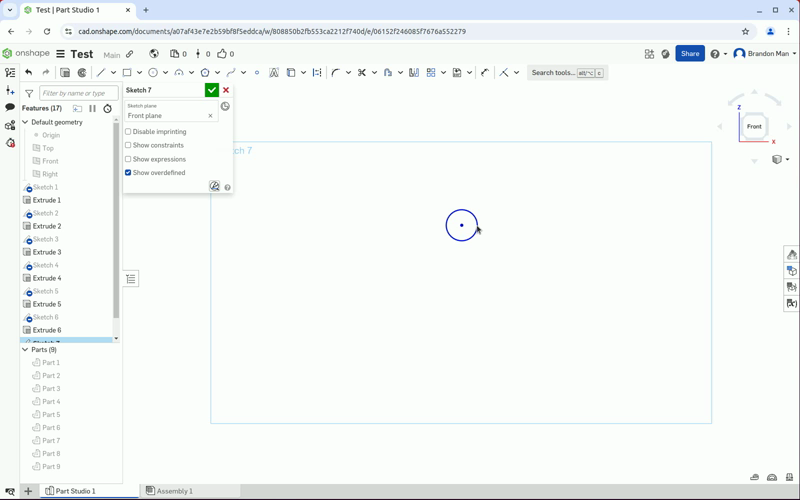
key_down(shift)
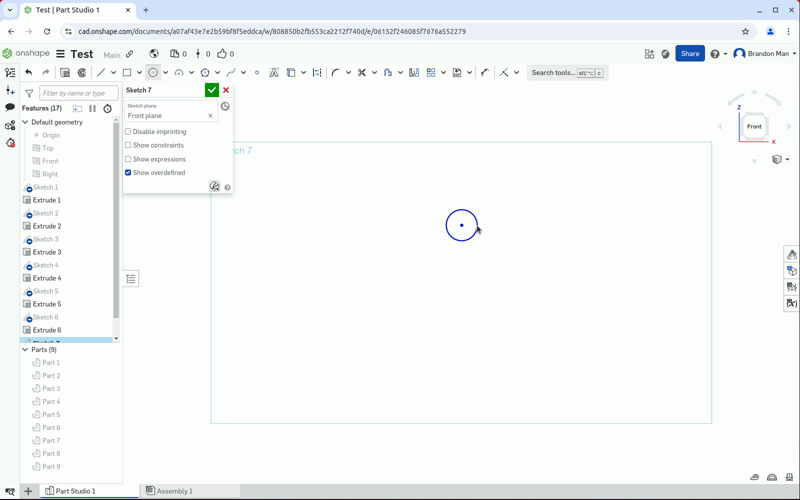
mouse_move(461, 225)
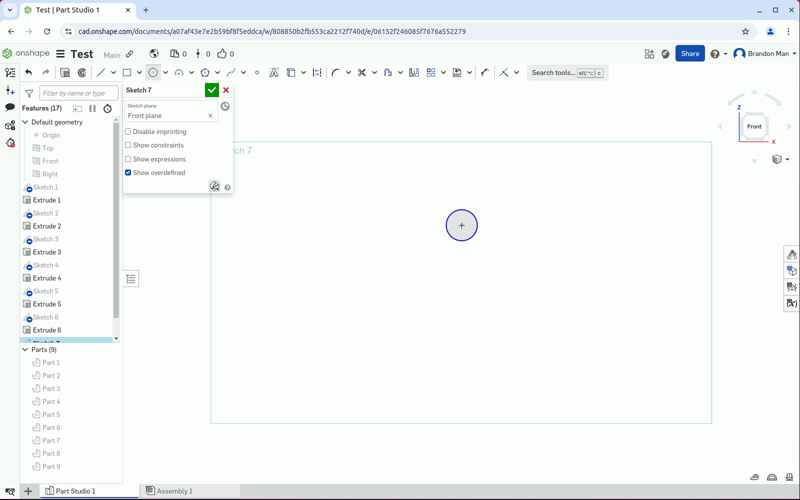
click(461, 225)
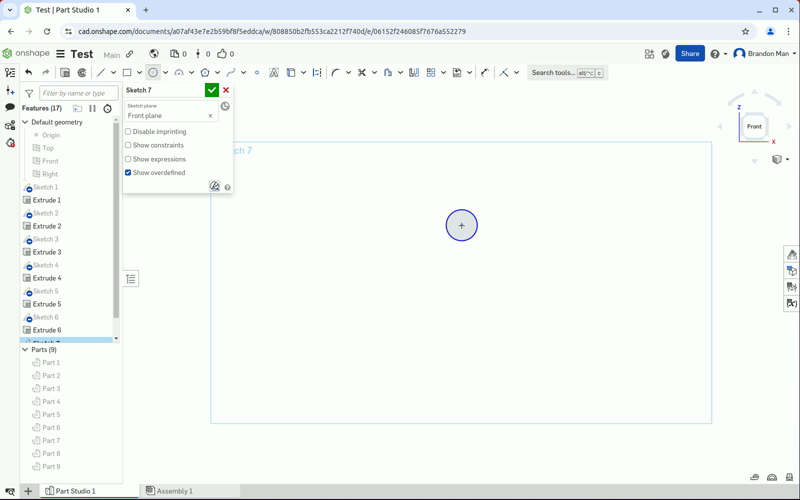
key_up(shift)
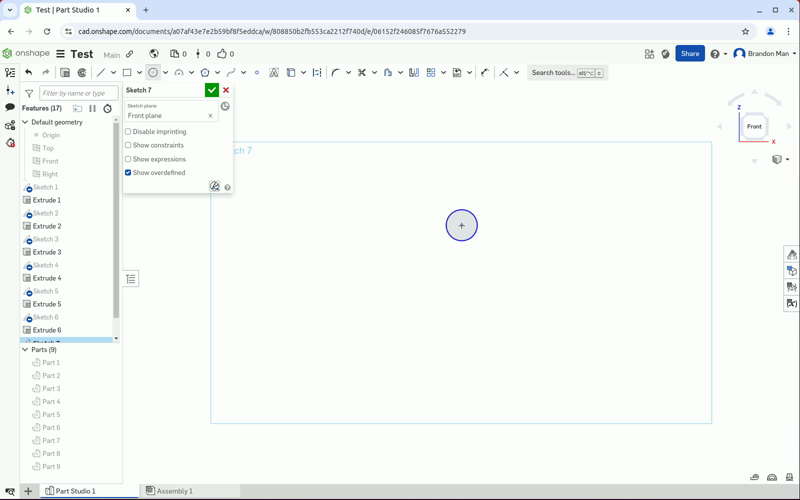
mouse_move(465, 225)
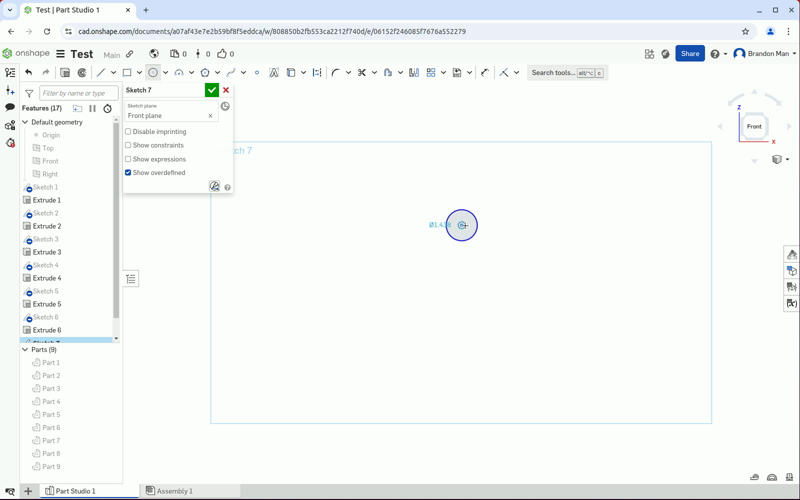
scroll(6)
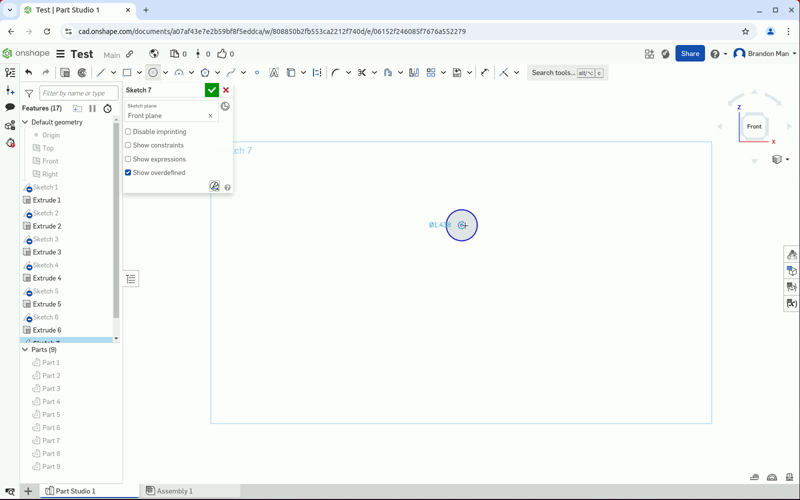
scroll(6)
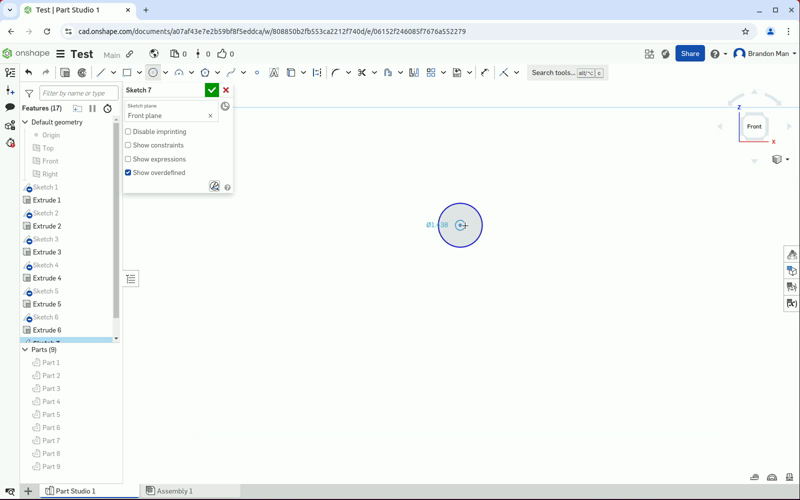
scroll(6)
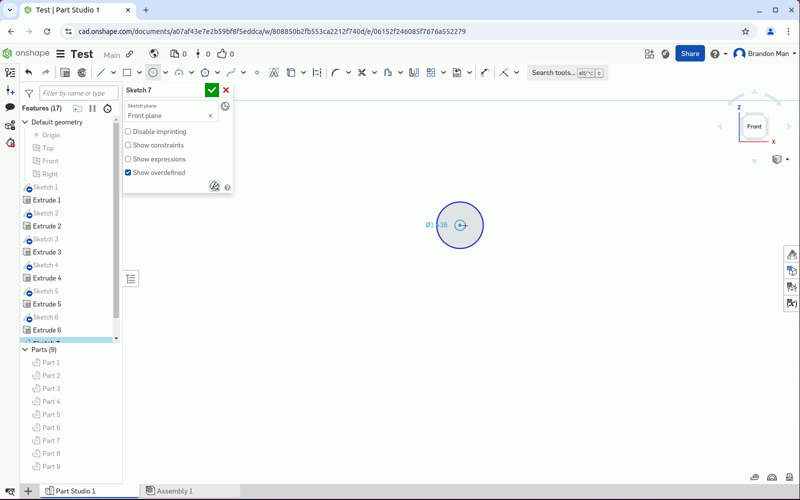
scroll(6)
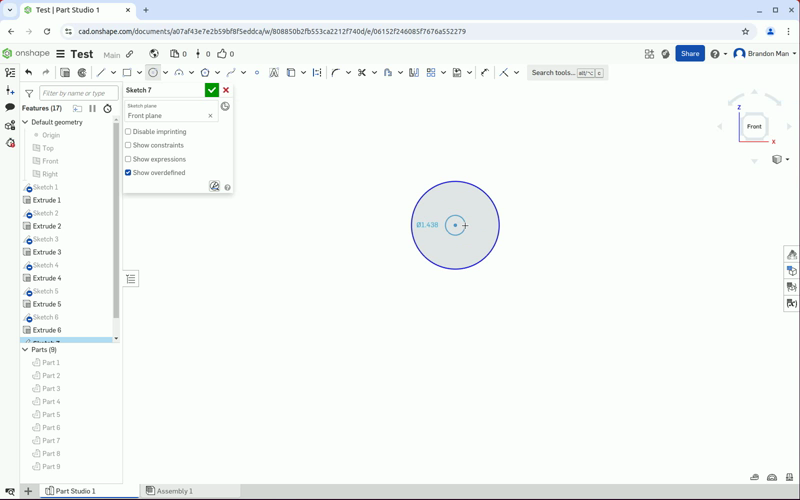
scroll(6)
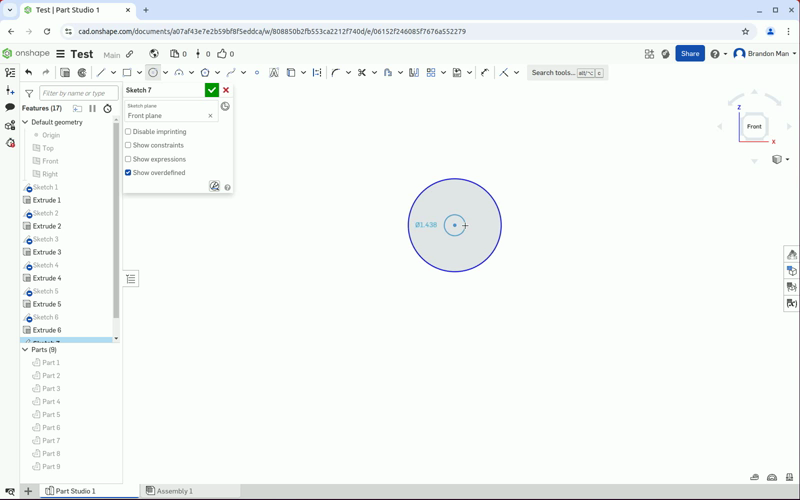
scroll(6)
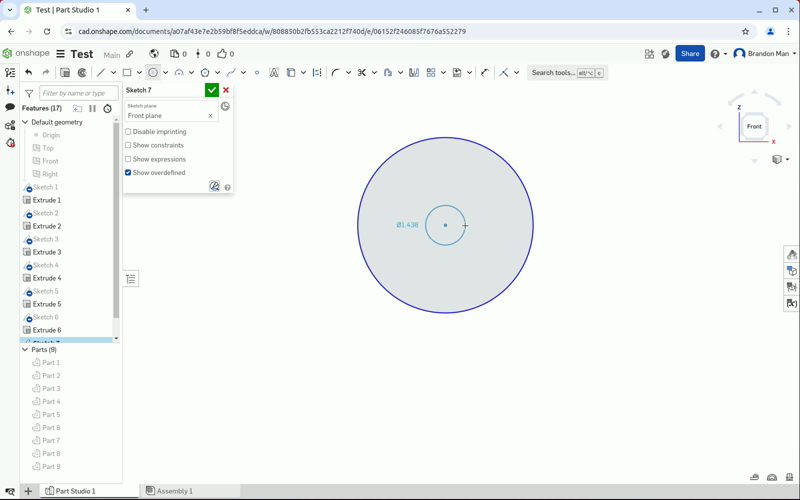
scroll(6)
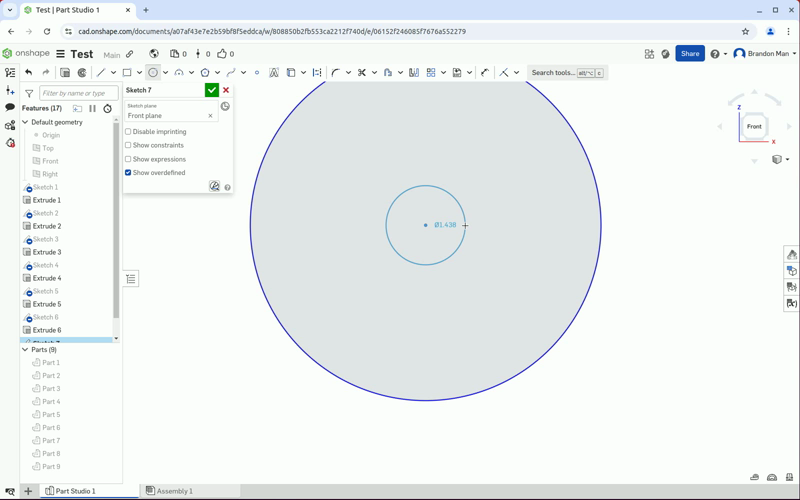
click(465, 225)
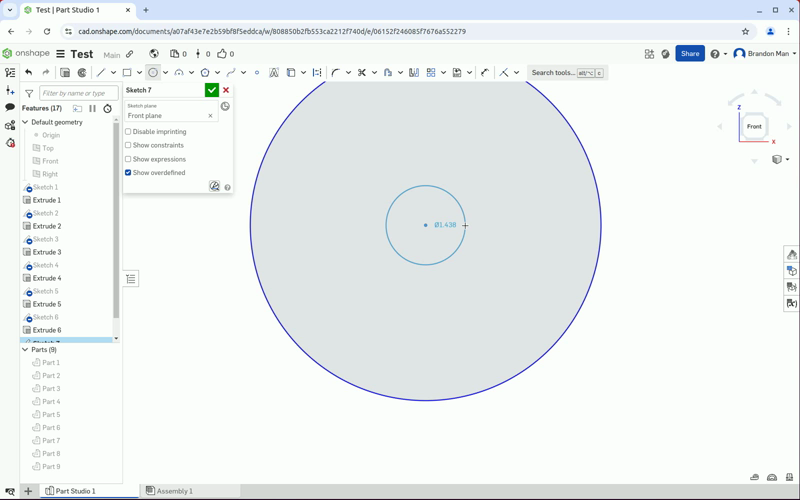
scroll(-6)
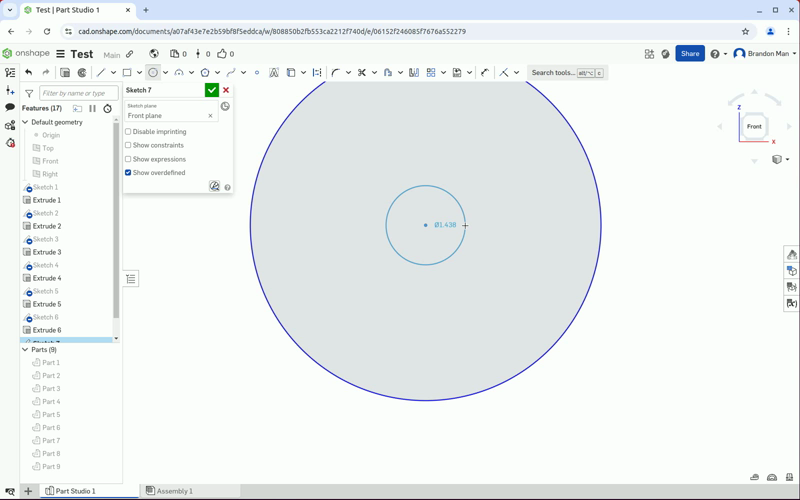
scroll(-6)
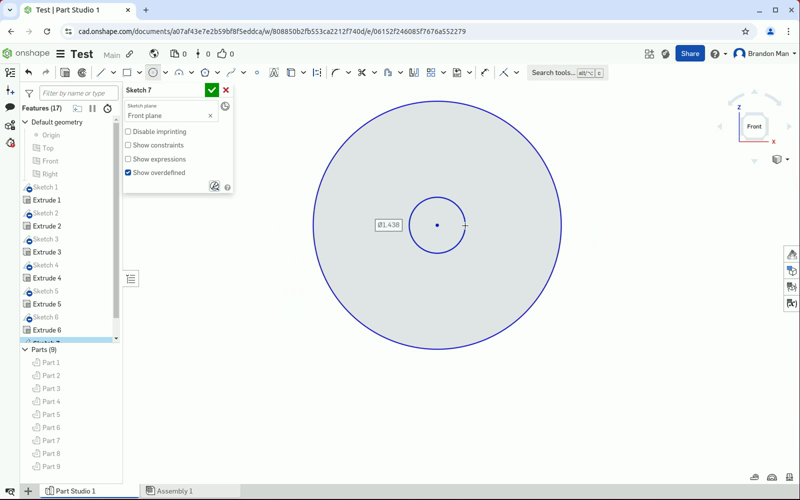
scroll(-6)
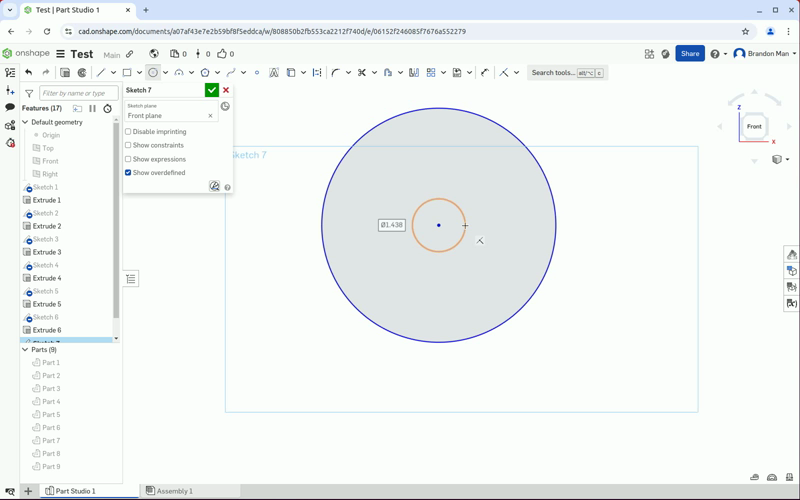
scroll(-6)
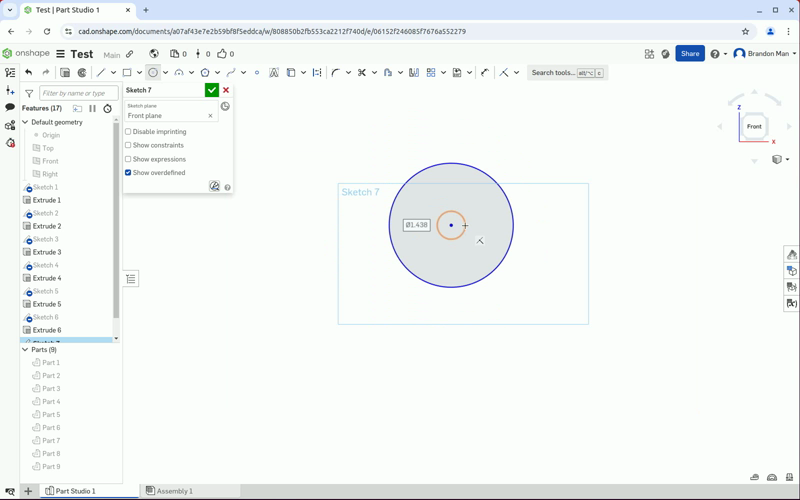
scroll(-6)
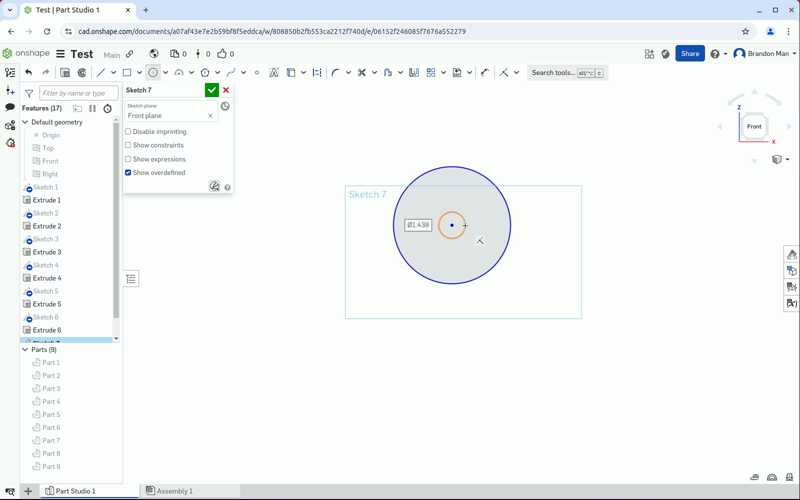
scroll(-6)
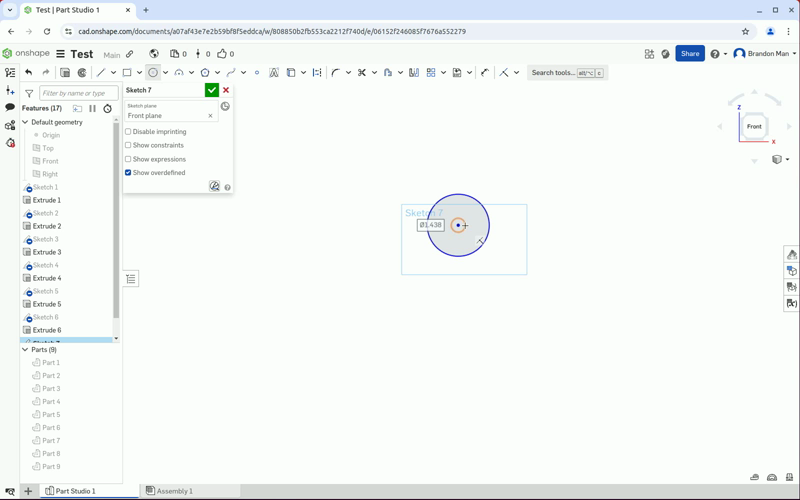
scroll(-6)
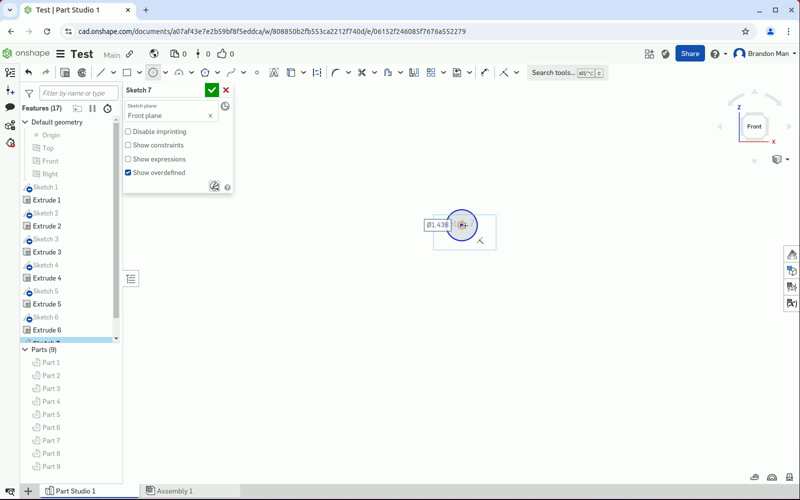
key(esc)
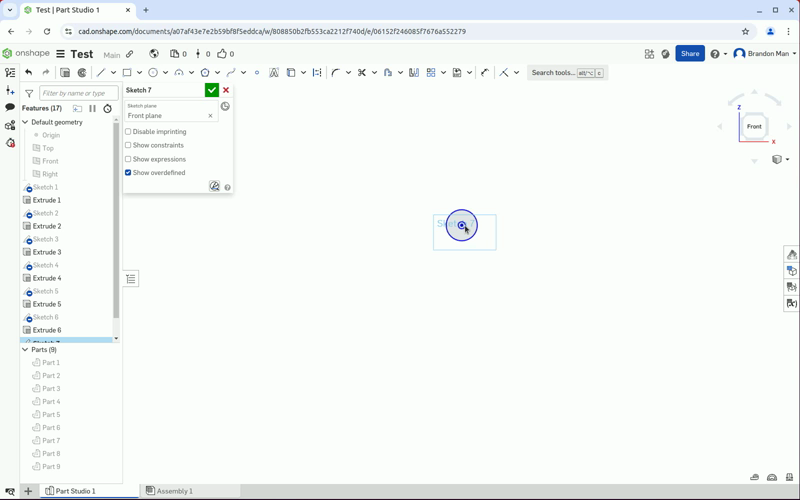
mouse_move(476, 223)
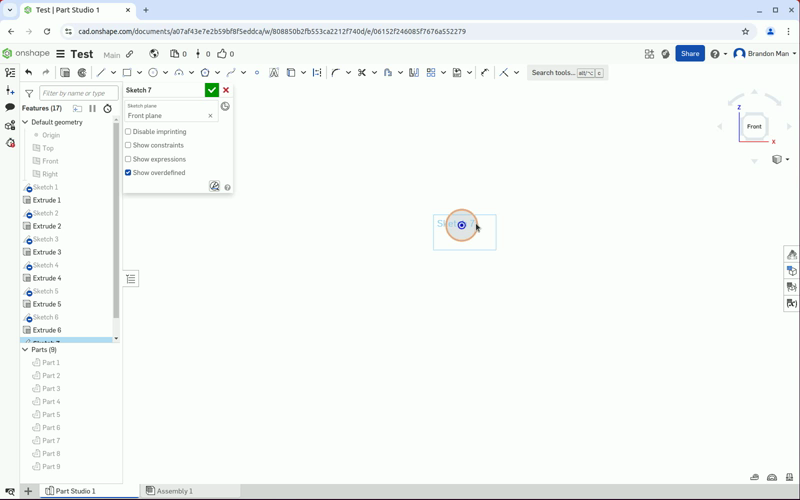
scroll(6)
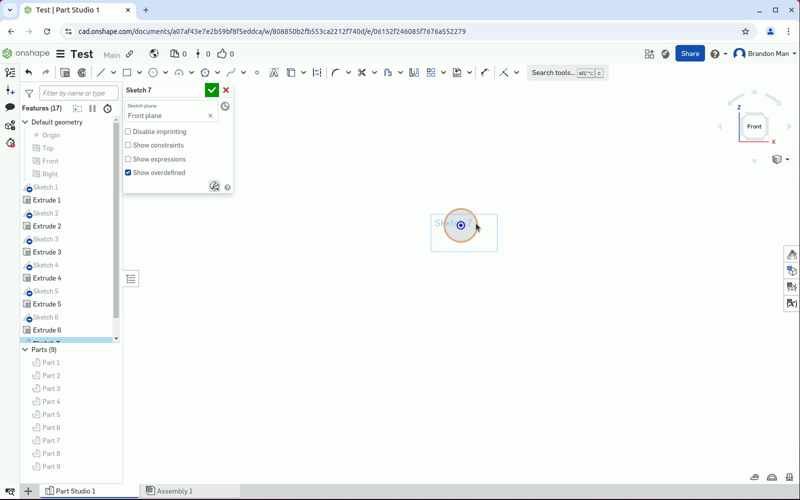
scroll(6)
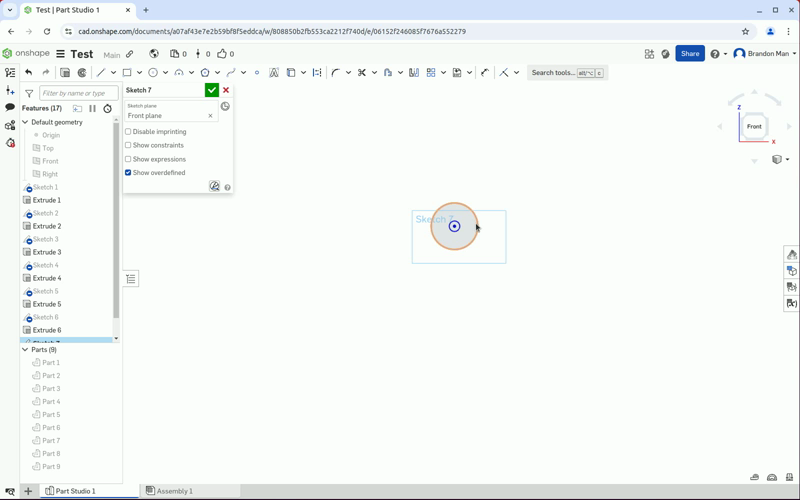
scroll(6)
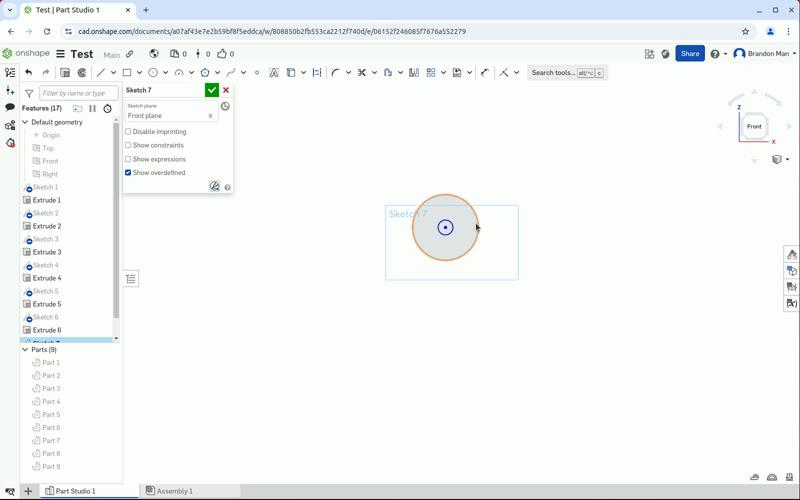
scroll(6)
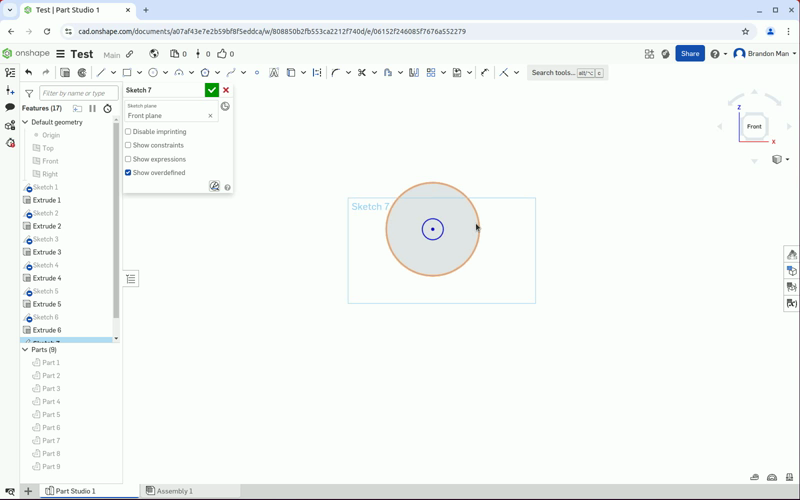
scroll(6)
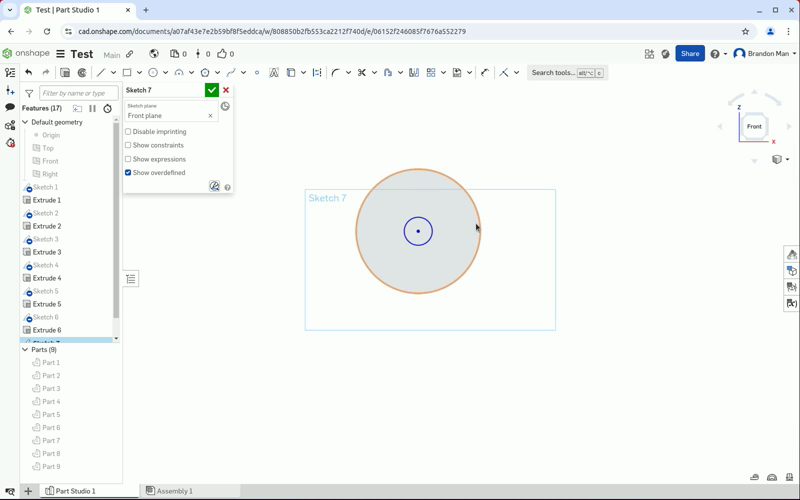
scroll(6)
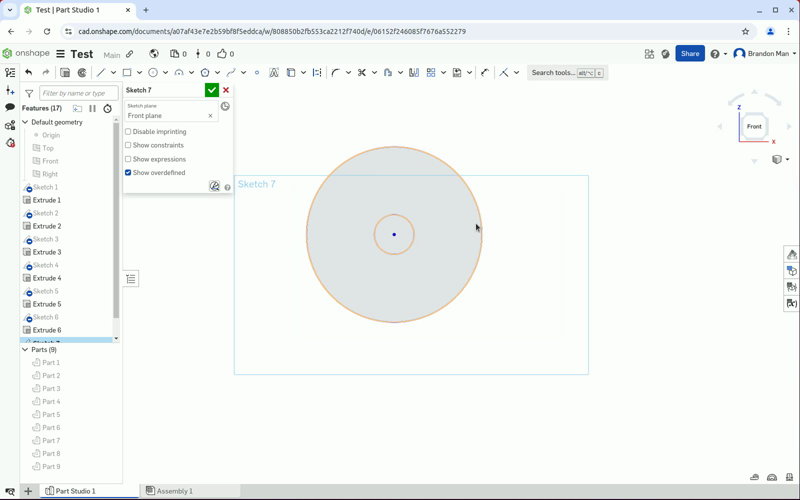
scroll(6)
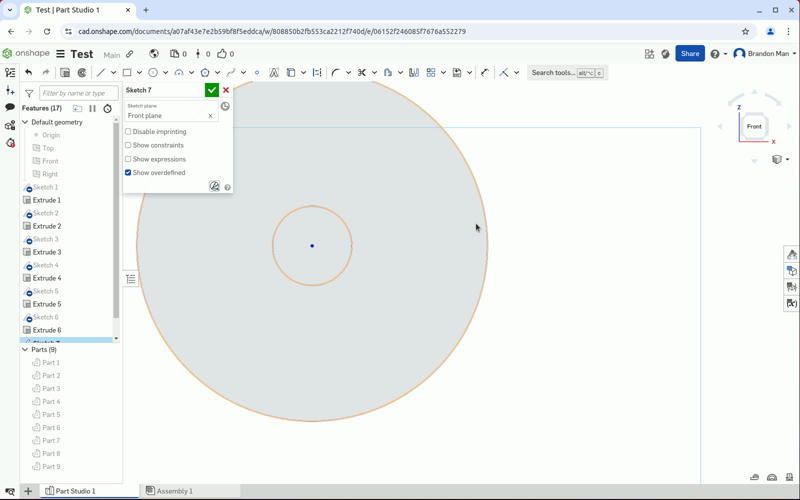
click(476, 223)
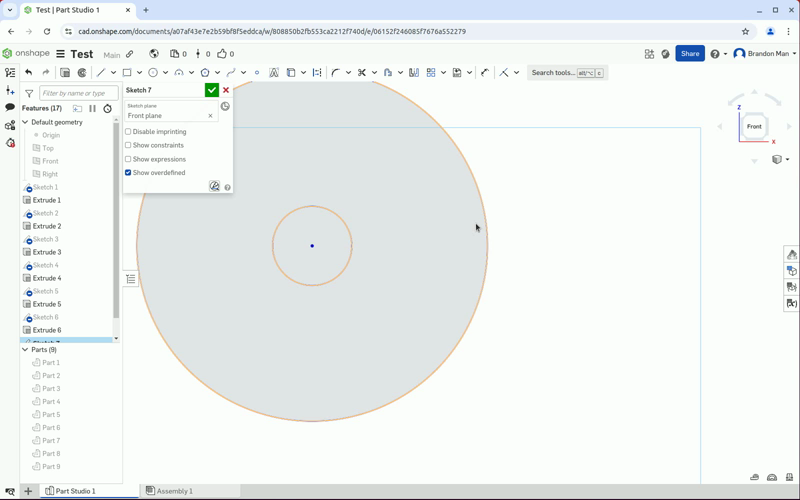
scroll(-6)
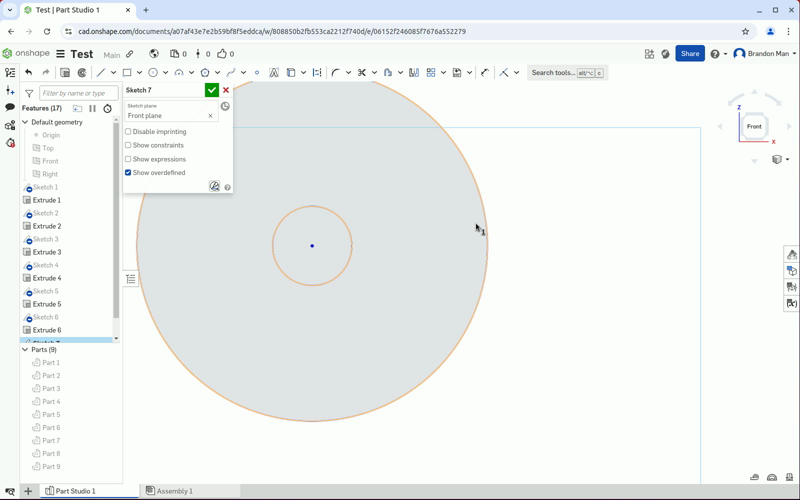
scroll(-6)
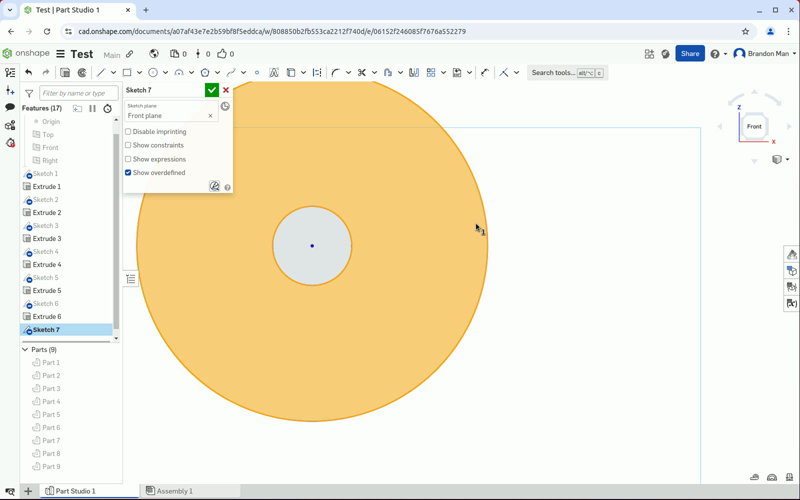
scroll(-6)
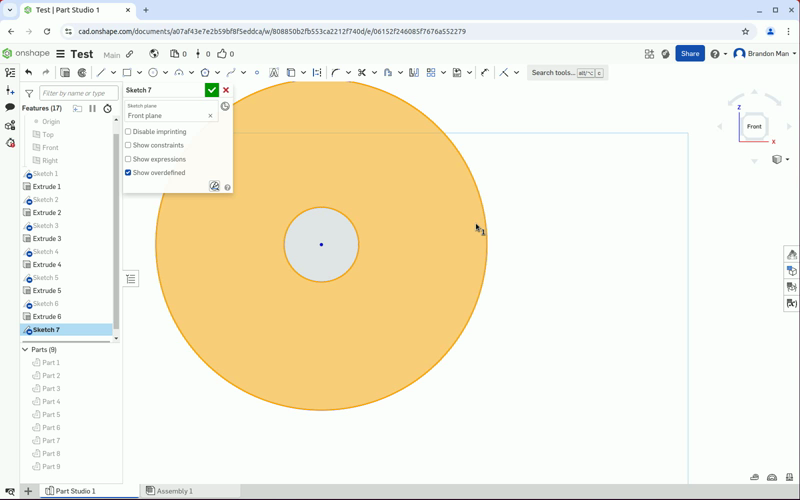
scroll(-6)
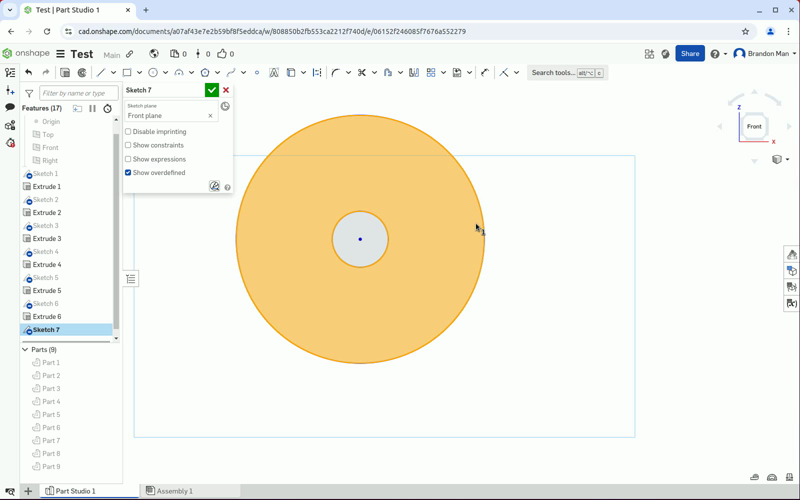
scroll(-6)
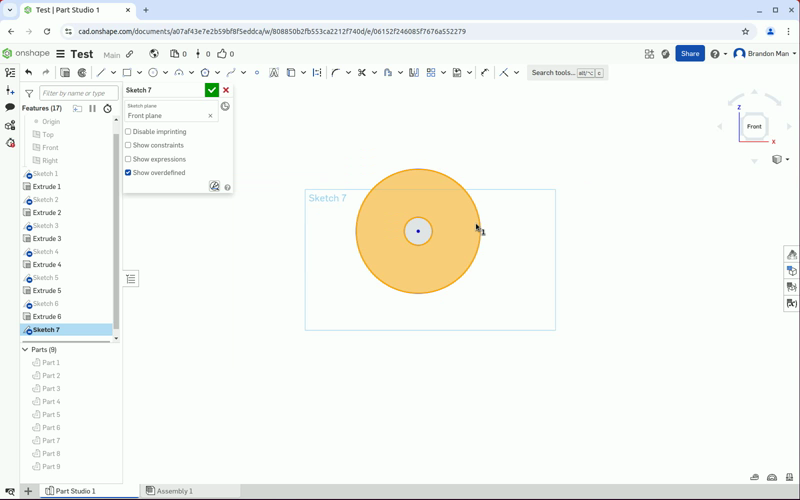
scroll(-6)
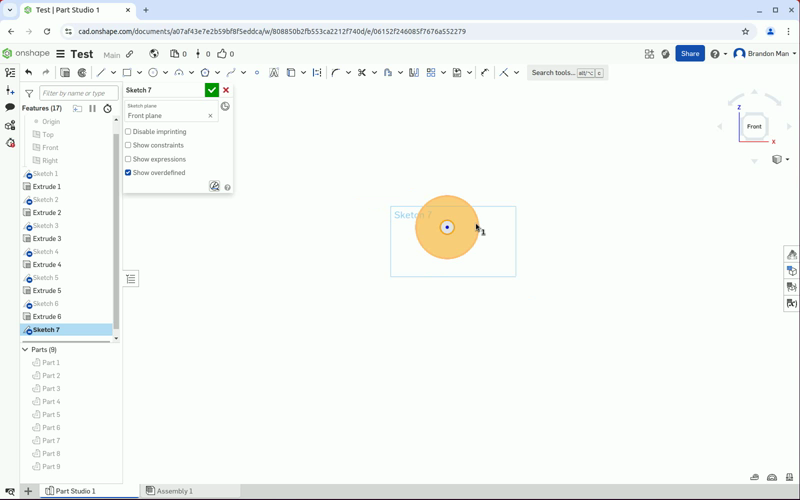
scroll(-6)
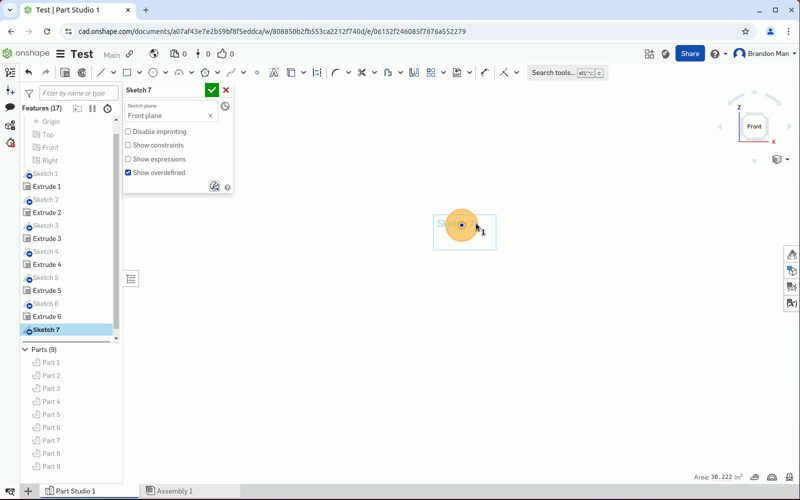
mouse_move(73, 352)
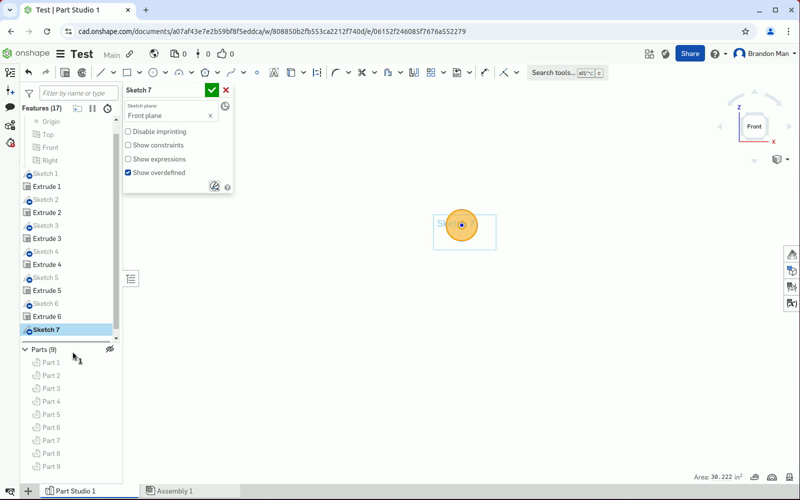
key(shift+y)
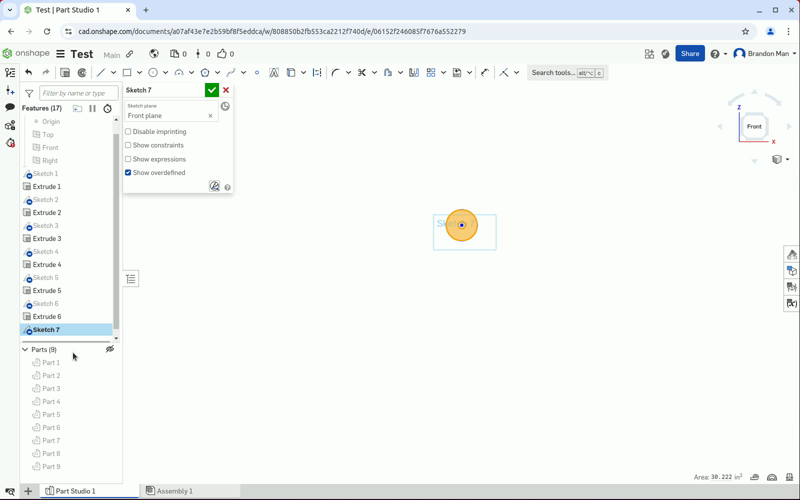
key(shift+e)
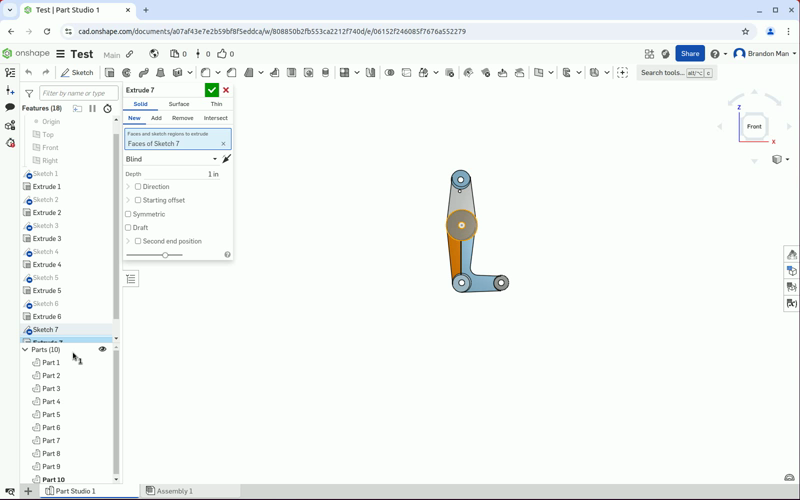
mouse_move(143, 106)
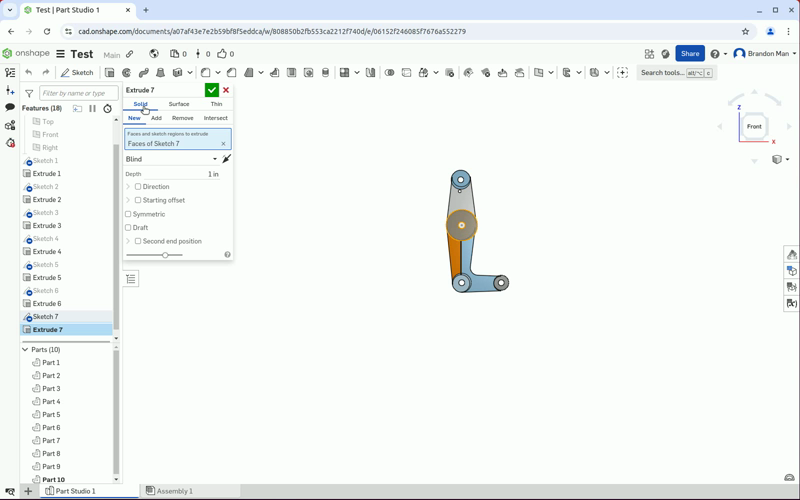
click(143, 106)
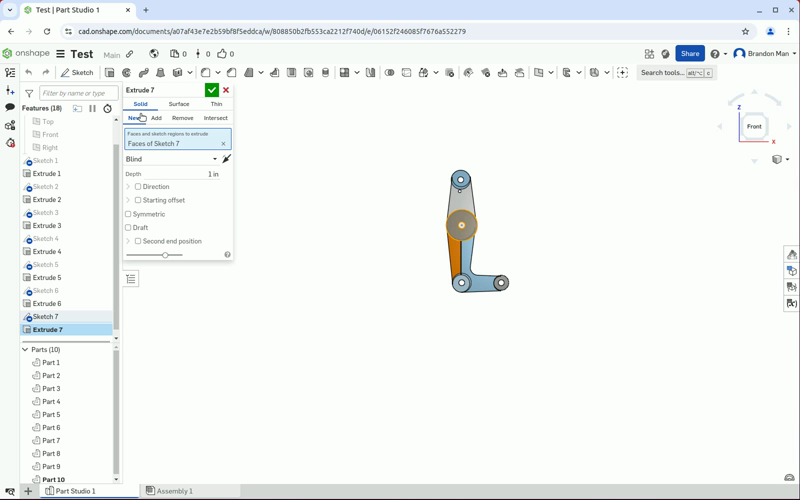
mouse_move(137, 120)
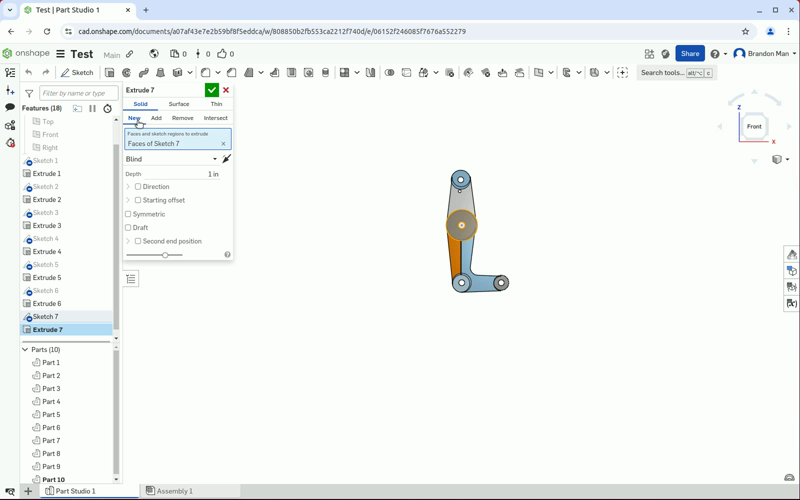
click(137, 120)
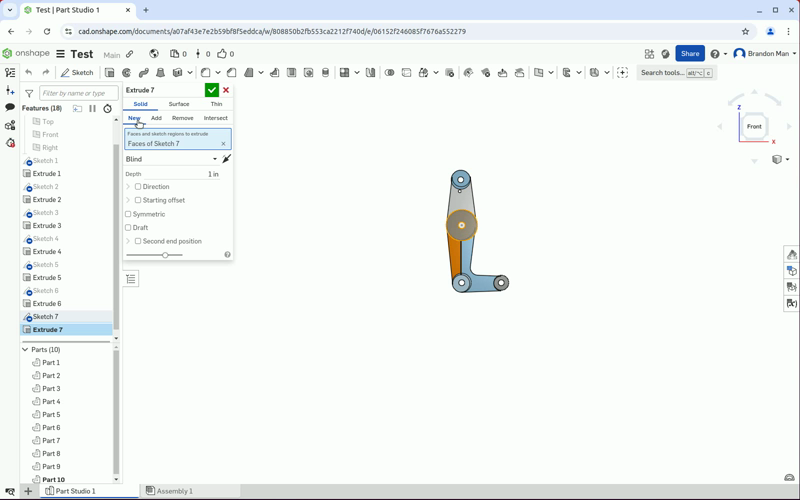
key(tab, 4)
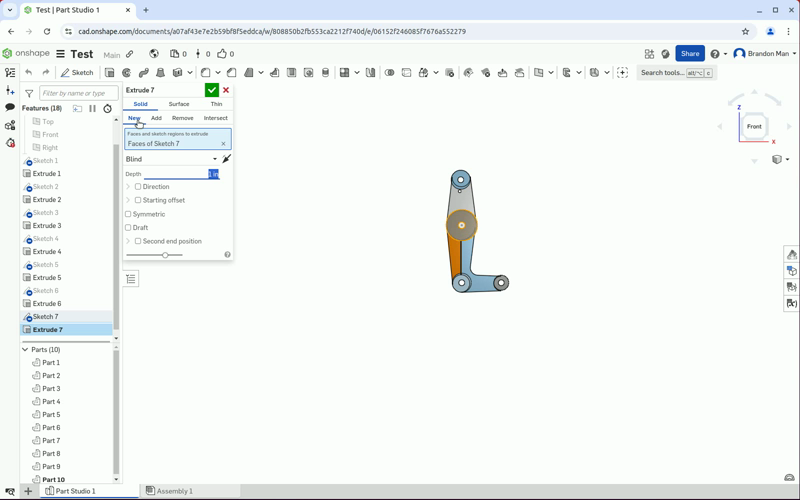
text(0.481)
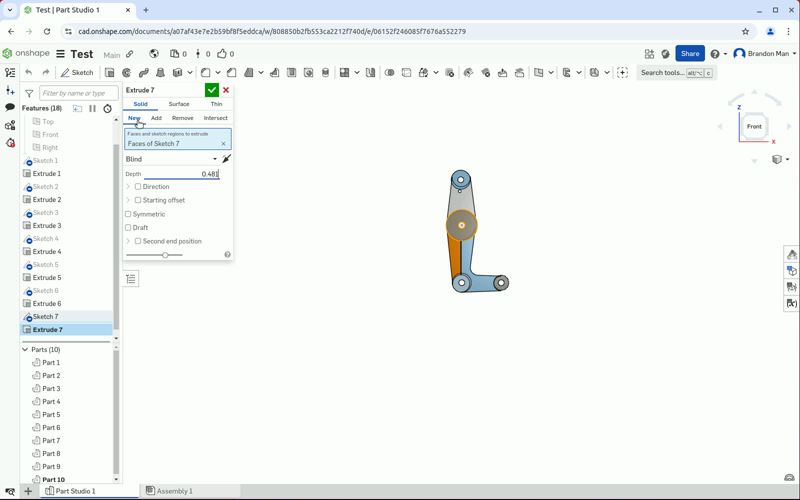
key(enter)
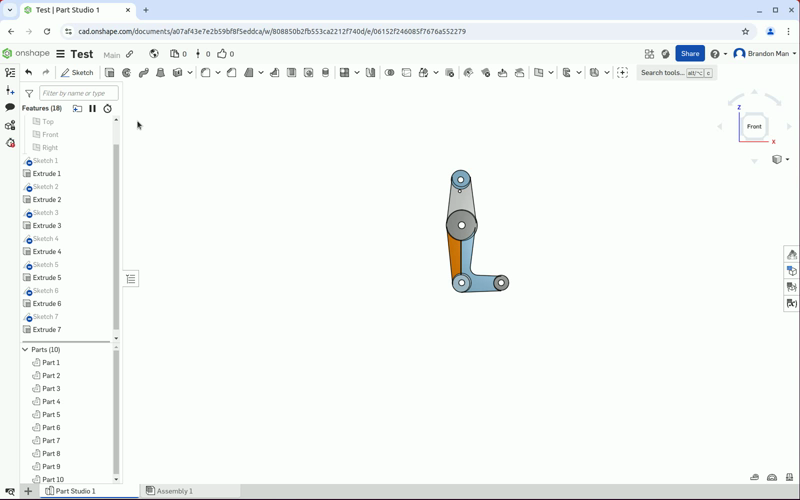
key(shift+h)
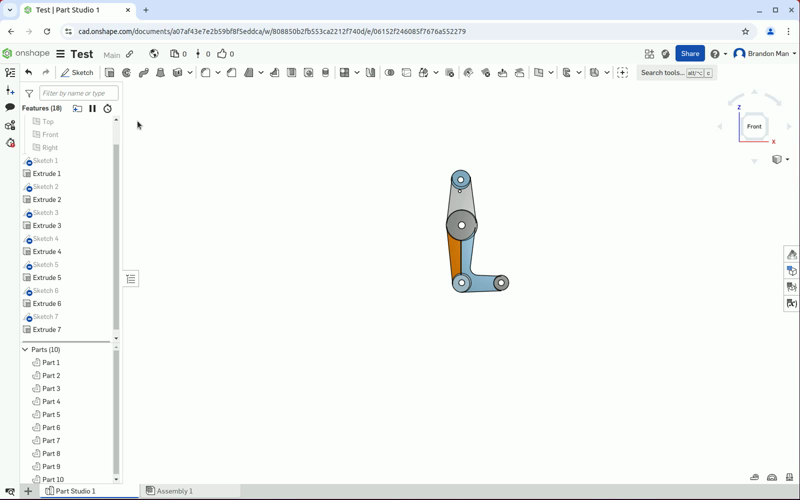
key(shift+h)
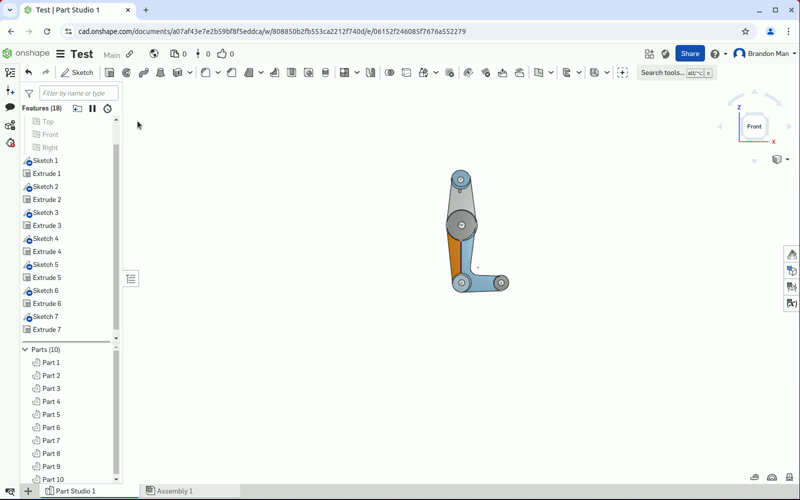
key(shift+7)
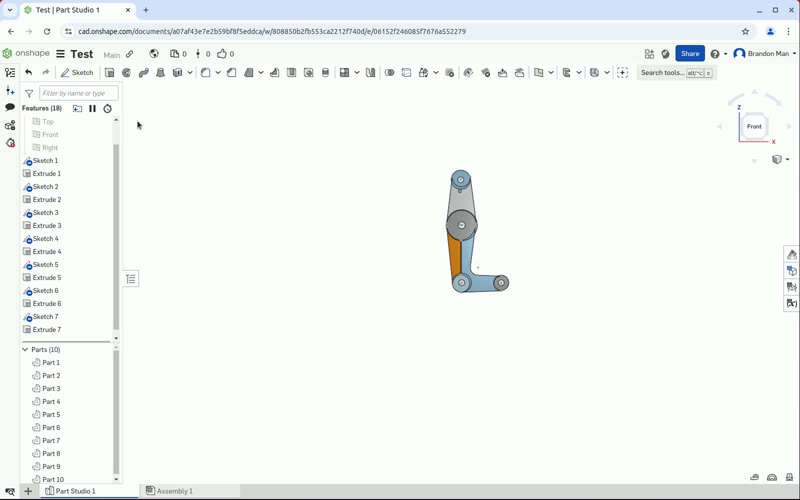
key(left, 2)
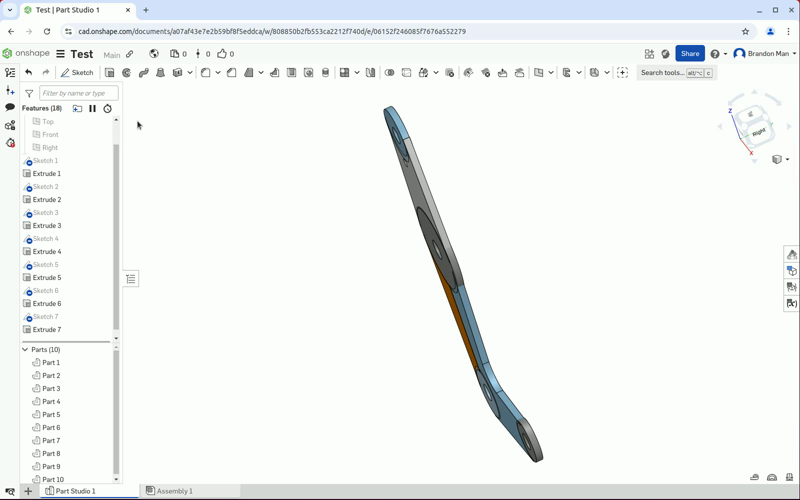
key(down, 2)
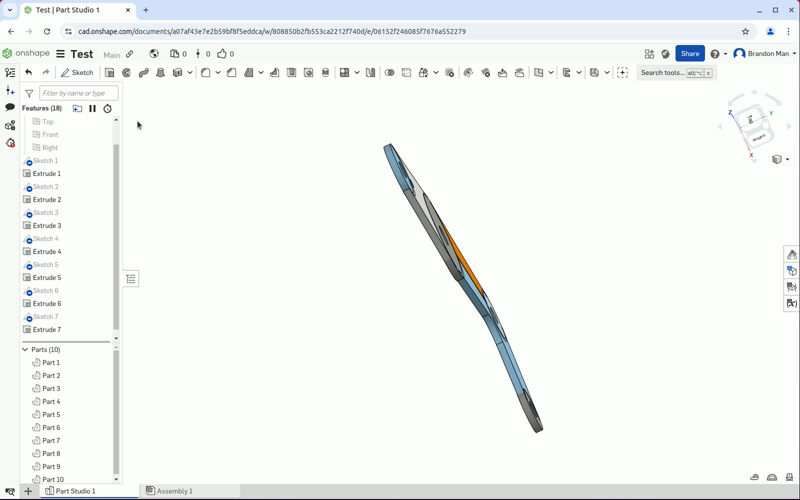
key(up, 2)
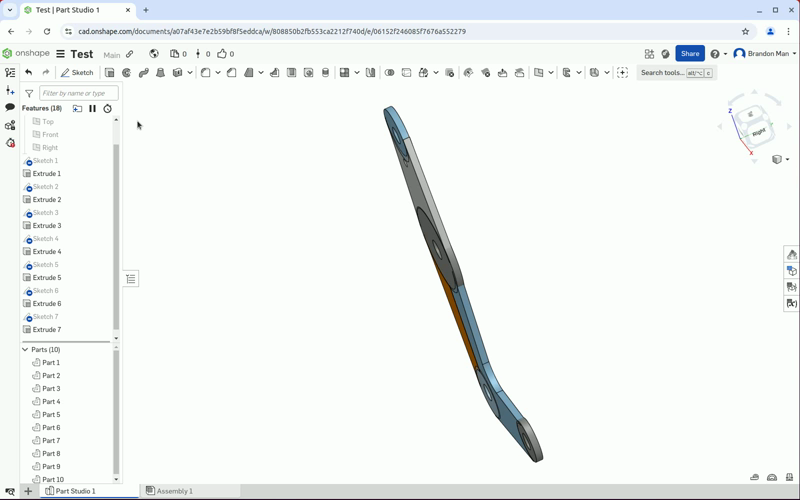
key(right, 2)
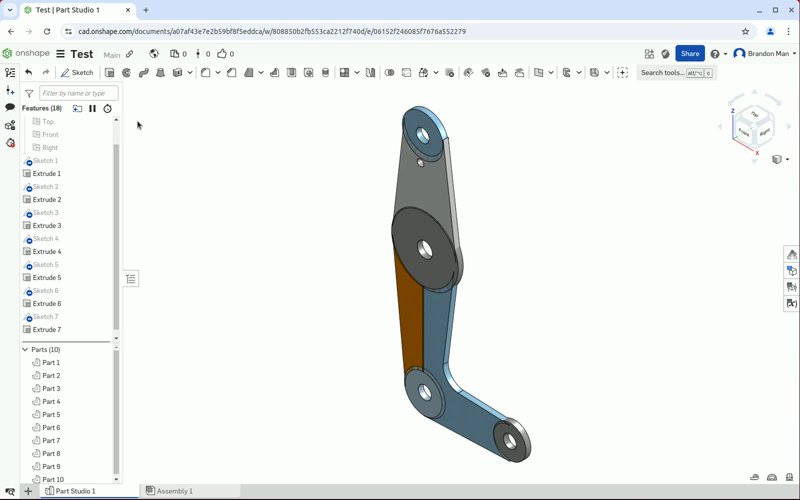
mouse_move(69, 163)
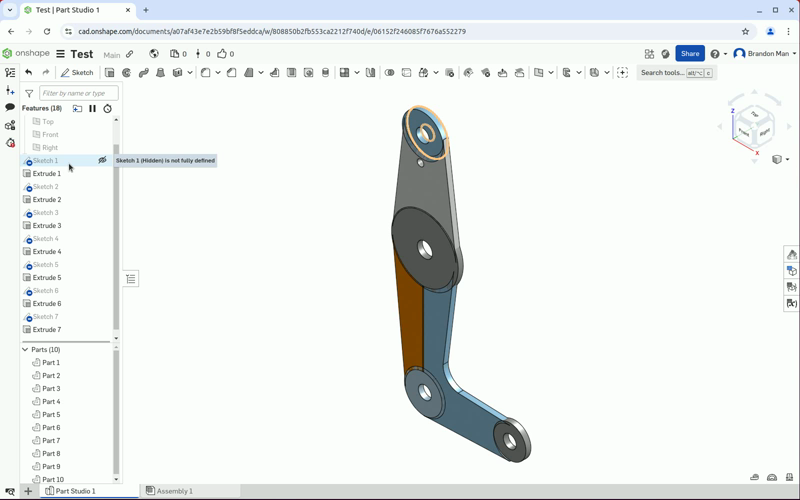
click(69, 163)